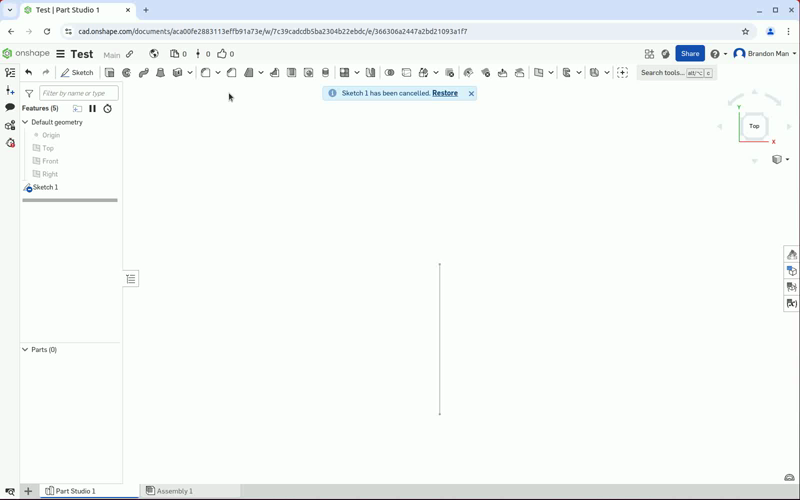
key(shift+h)
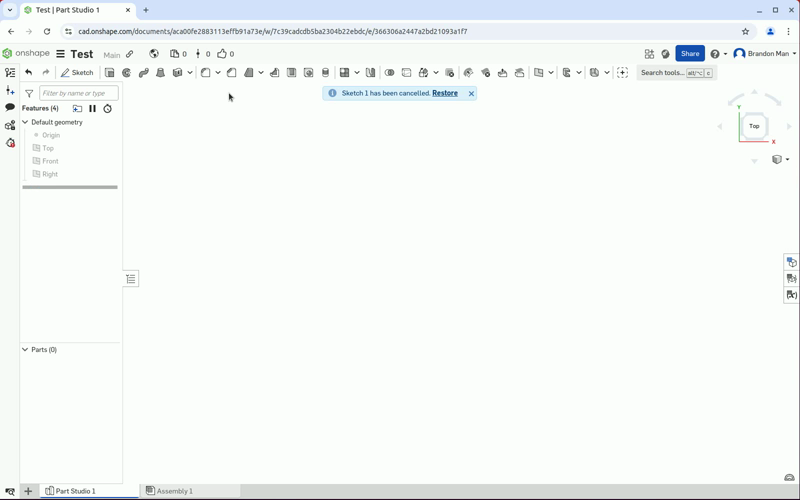
mouse_move(73, 352)
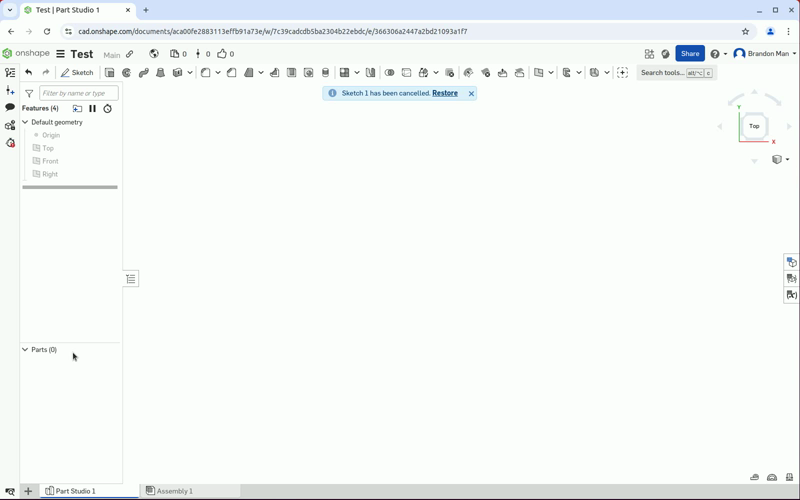
key(y)
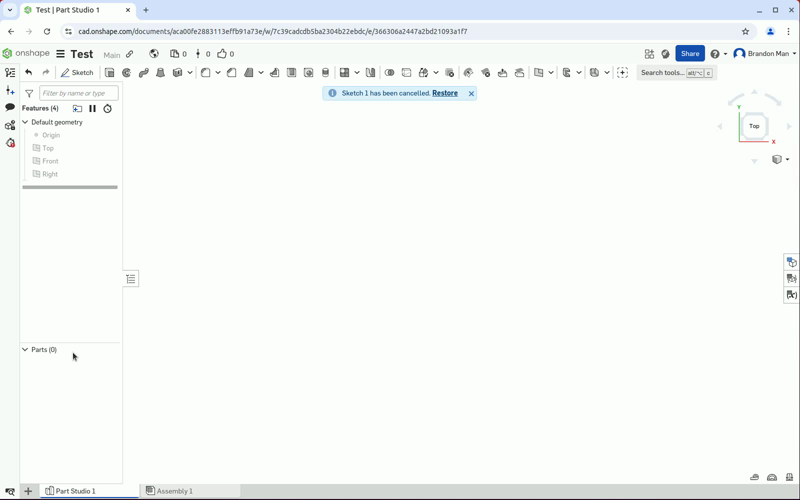
key(shift+p)
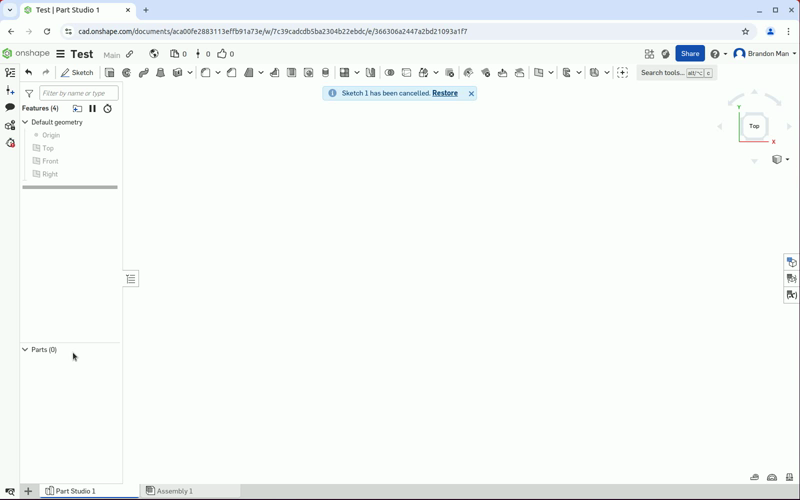
key(space)
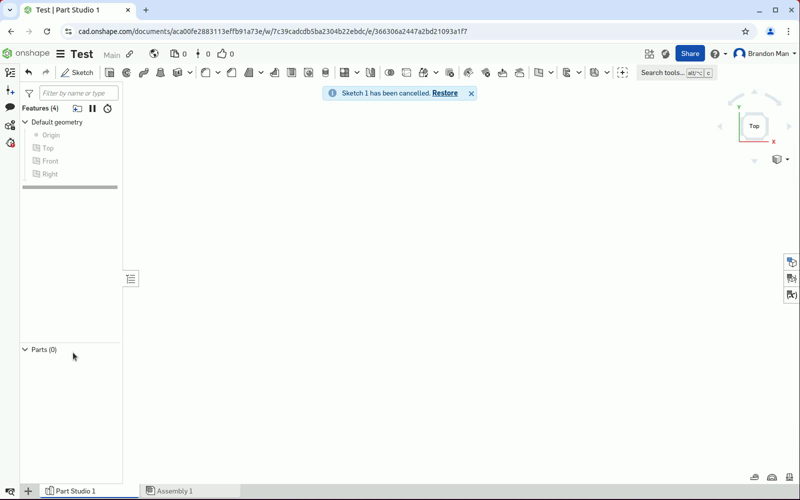
key_down(shift)
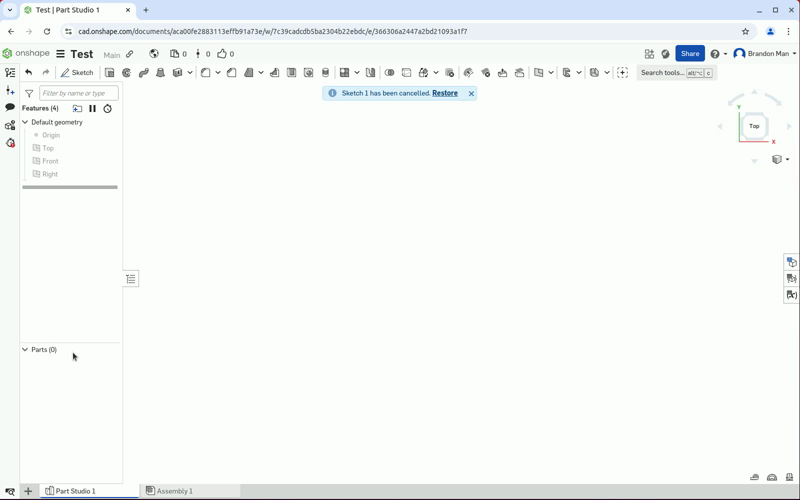
key(up)
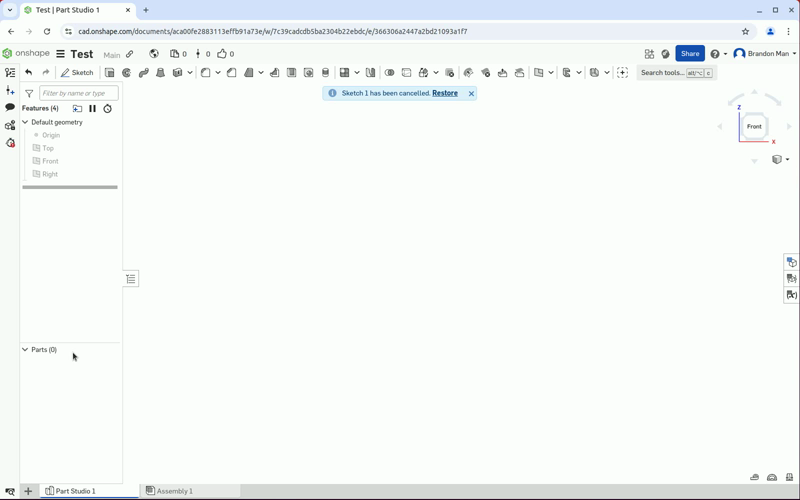
key_up(shift)
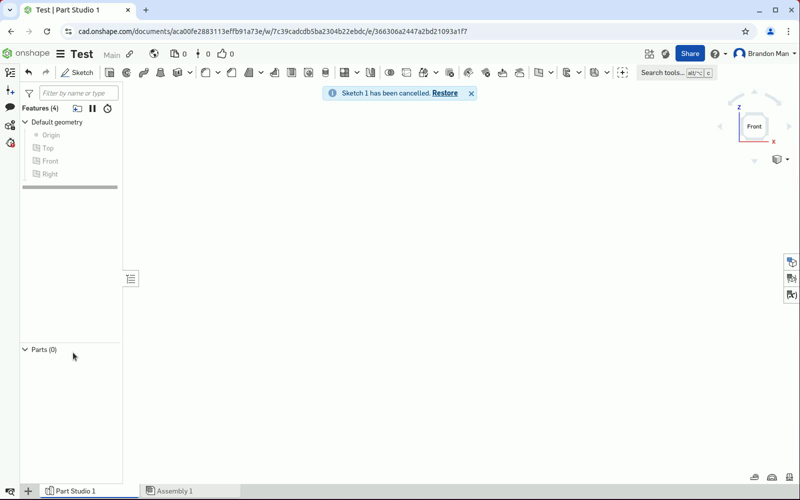
mouse_move(73, 352)
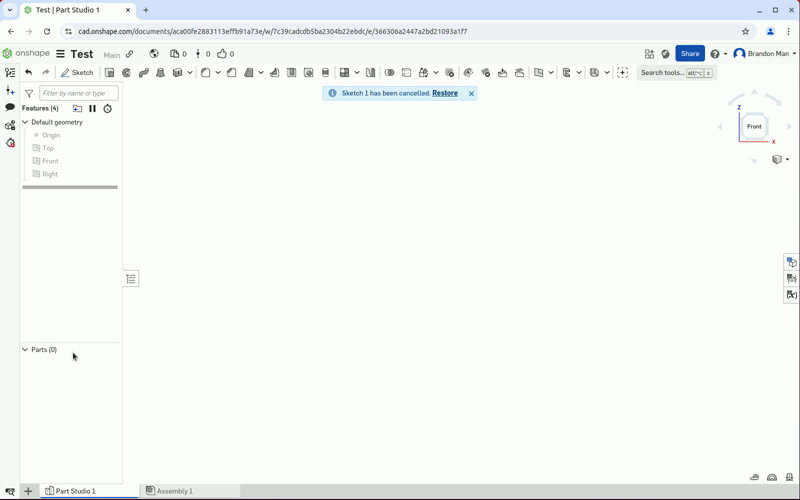
key(shift+y)
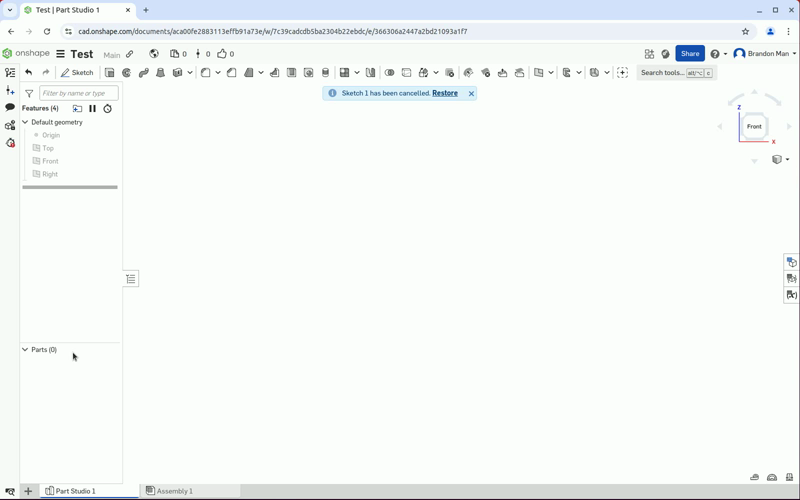
key(shift+s)
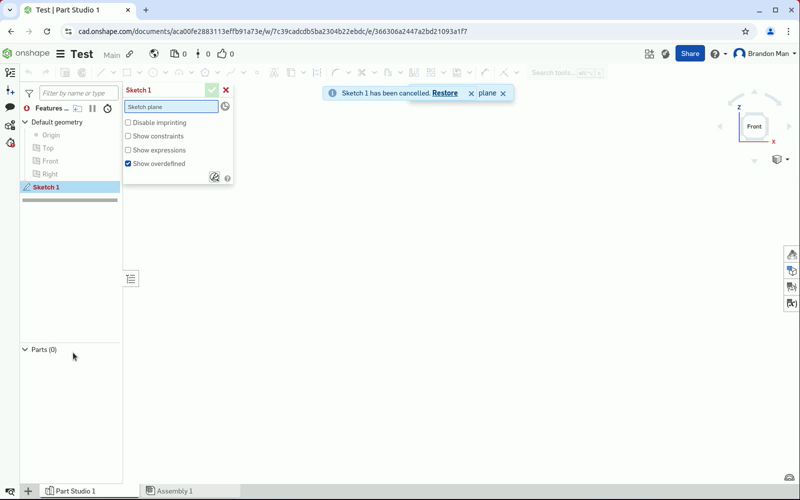
mouse_move(73, 163)
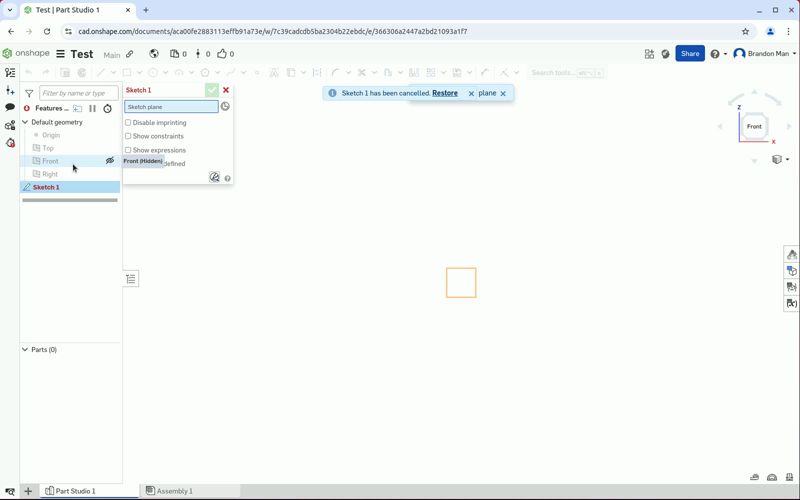
click(73, 163)
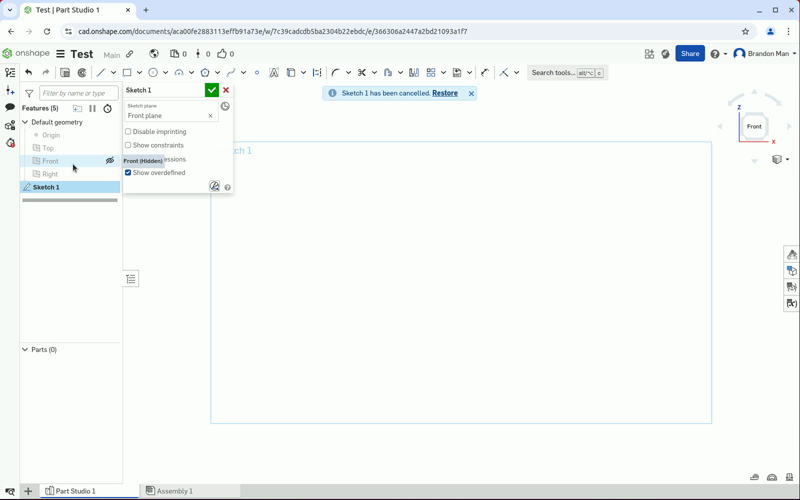
mouse_move(73, 352)
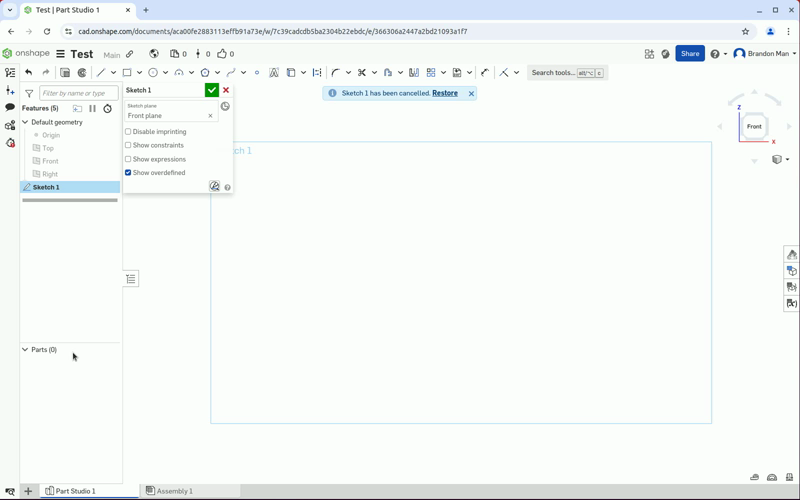
key(y)
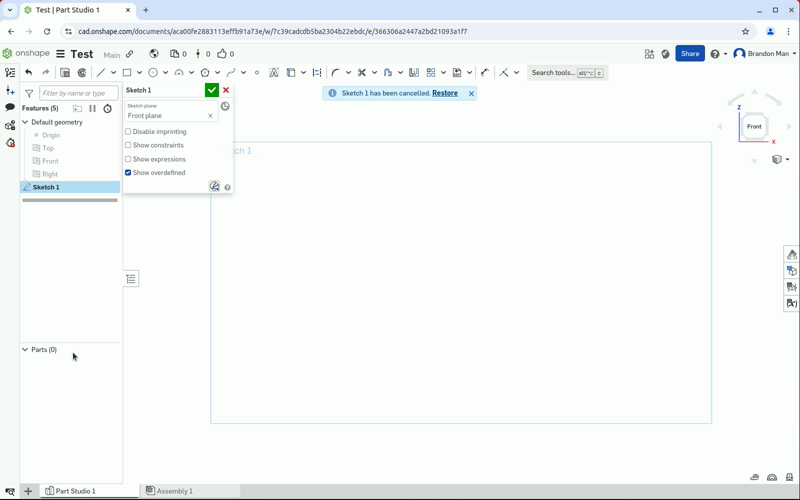
key(l)
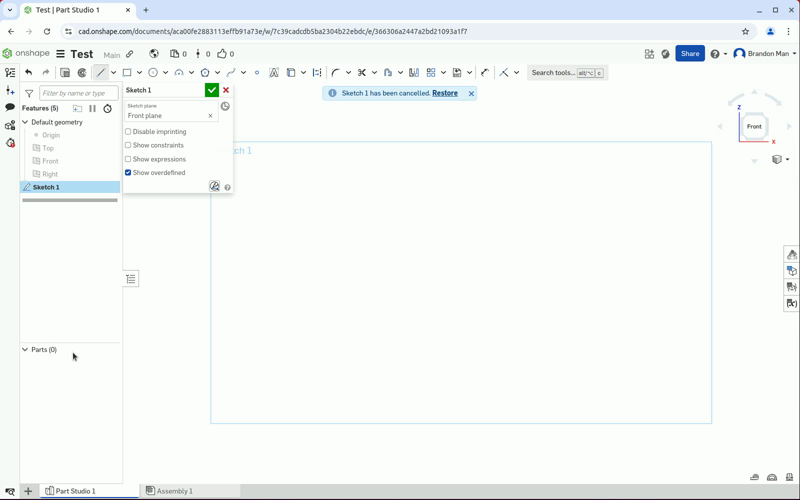
key_down(shift)
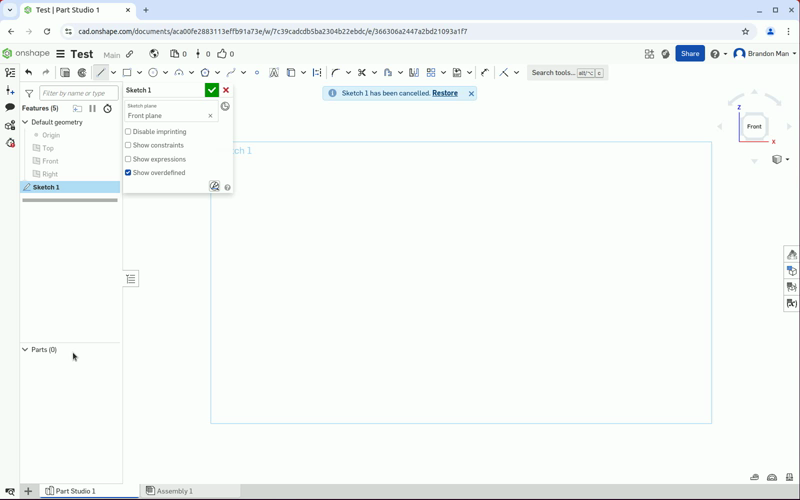
mouse_move(554, 276)
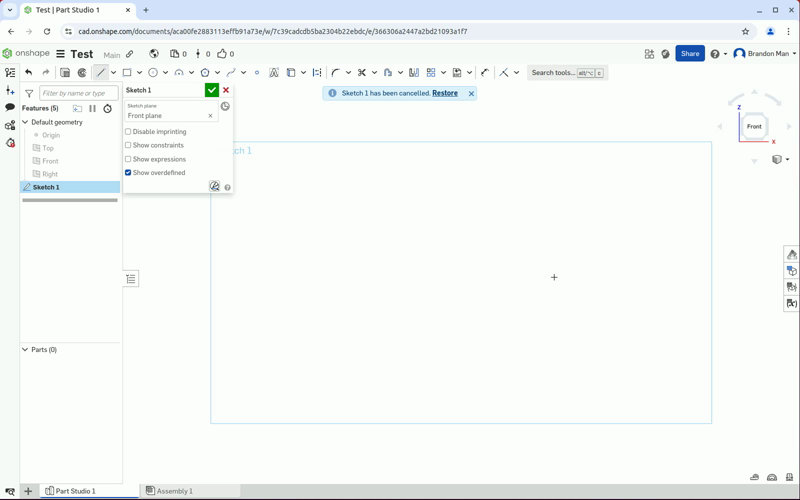
click(554, 276)
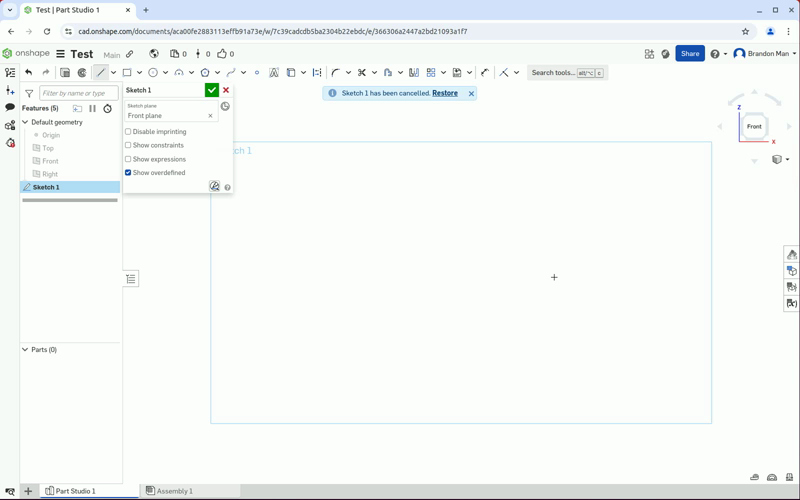
key_up(shift)
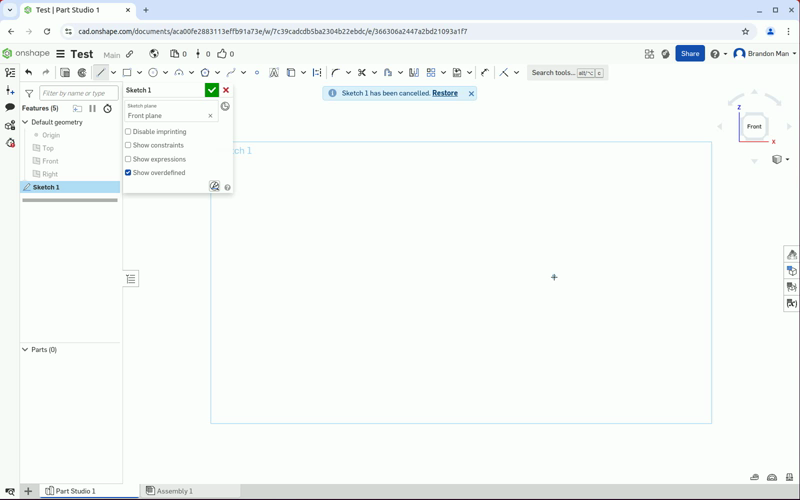
key_down(shift)
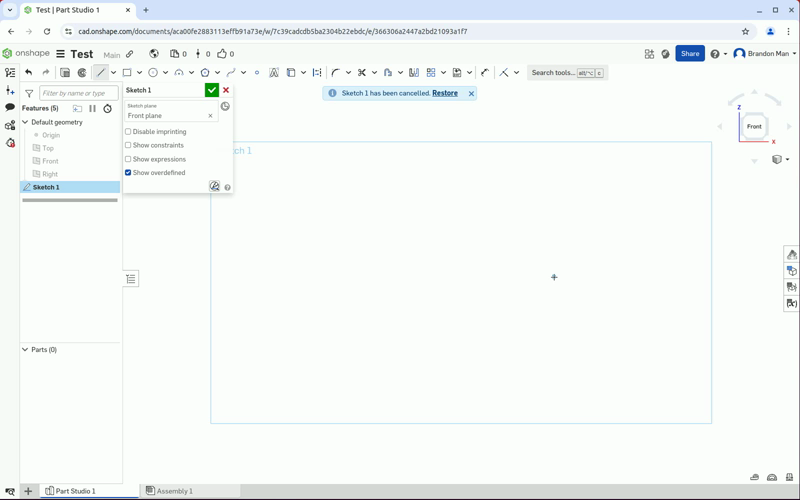
mouse_move(584, 276)
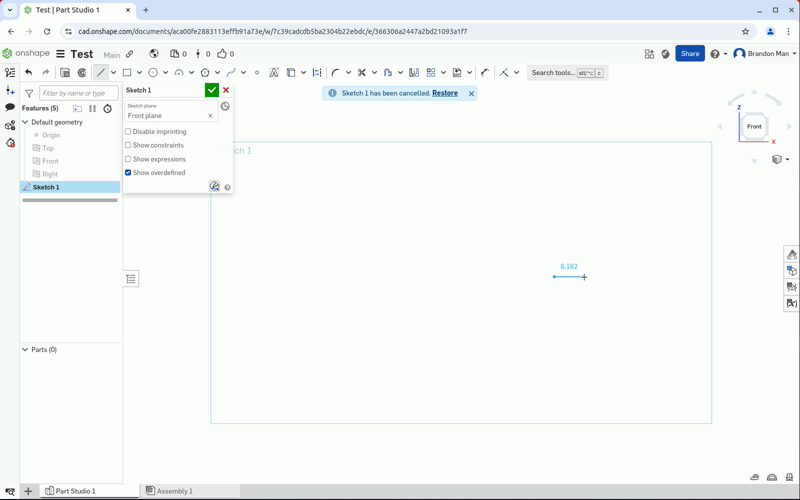
mouse_move(574, 276)
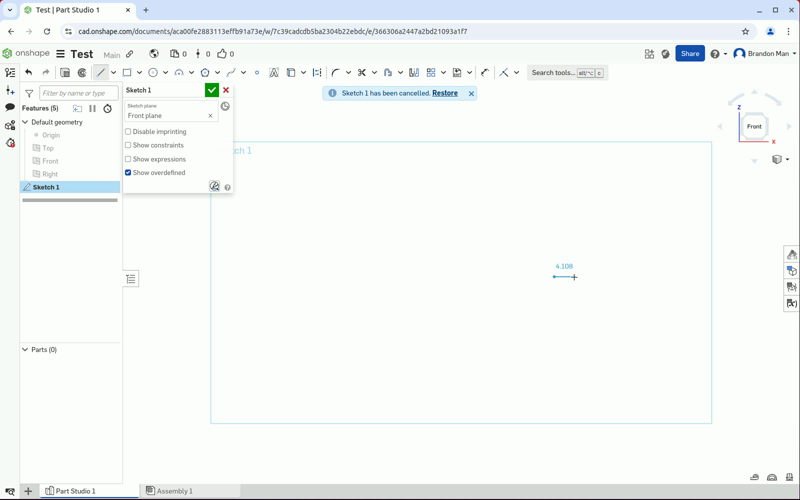
click(574, 276)
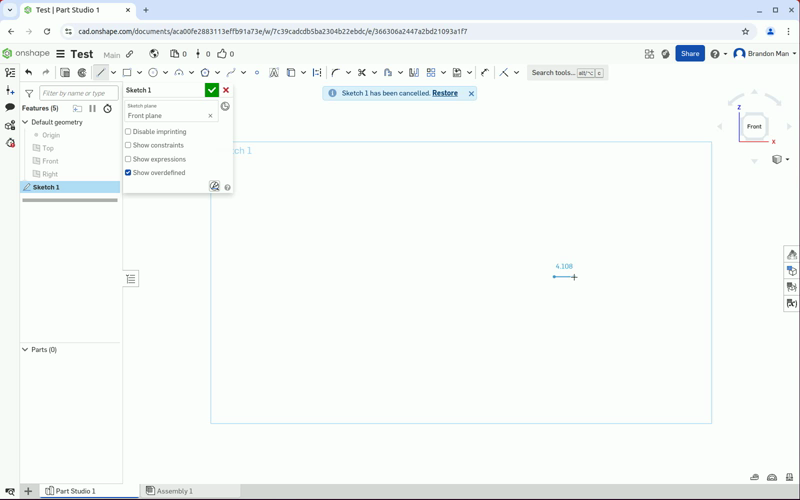
key_up(shift)
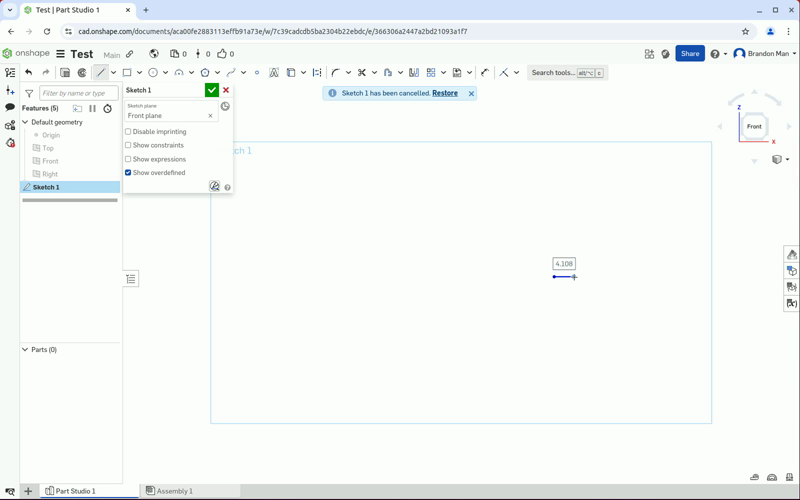
key_down(shift)
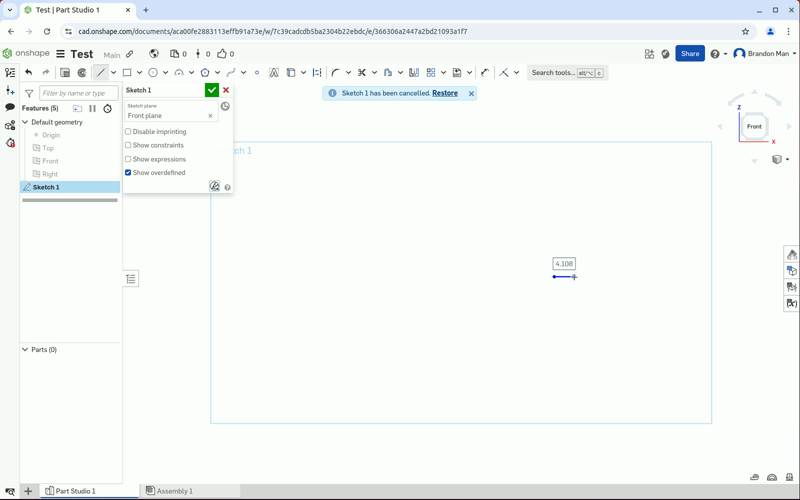
mouse_move(589, 276)
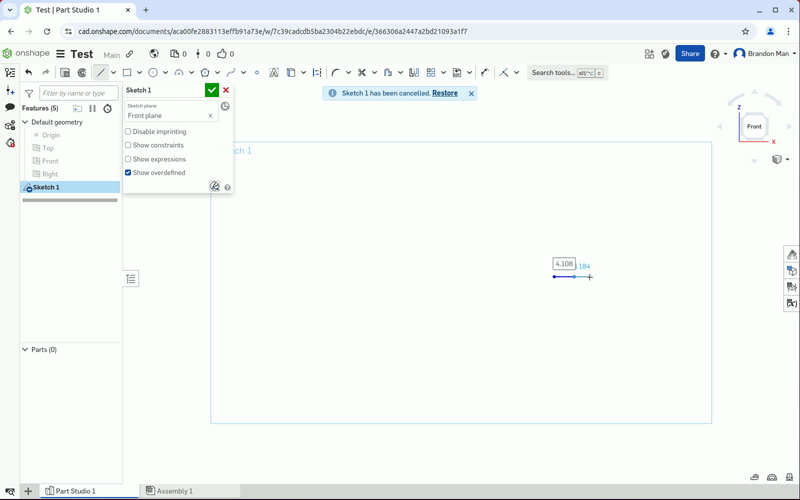
mouse_move(574, 273)
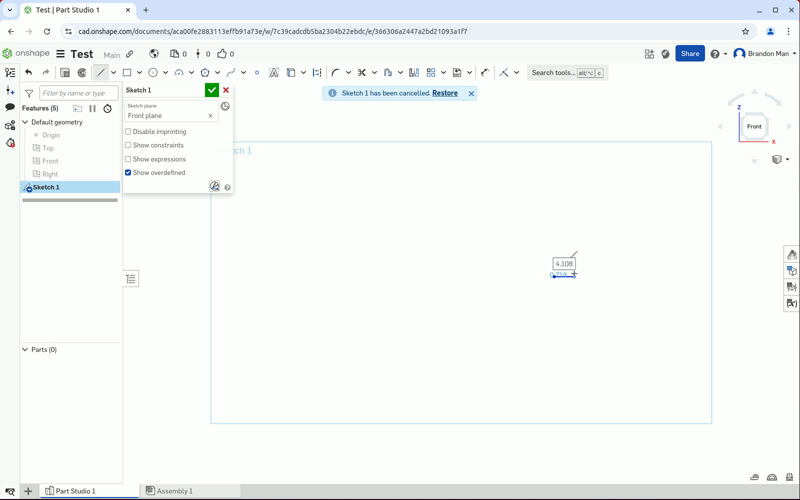
scroll(6)
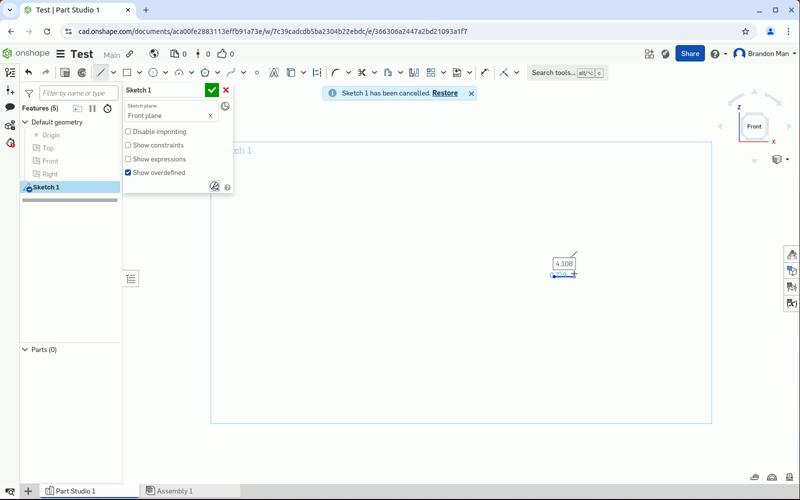
scroll(6)
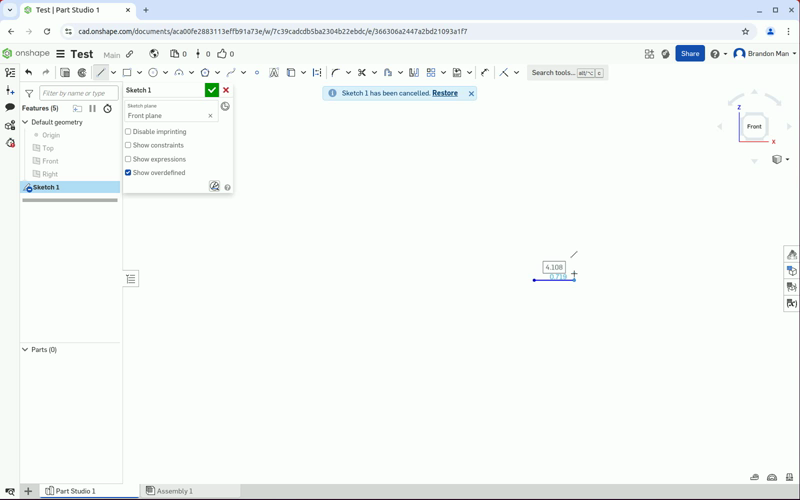
scroll(6)
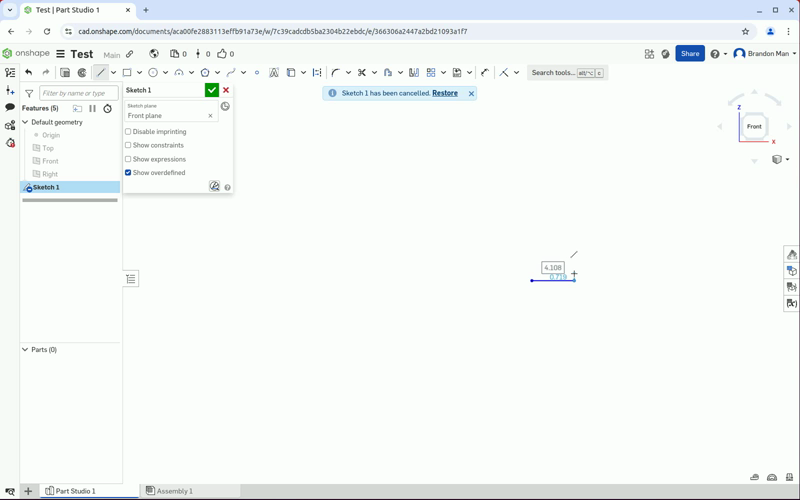
scroll(6)
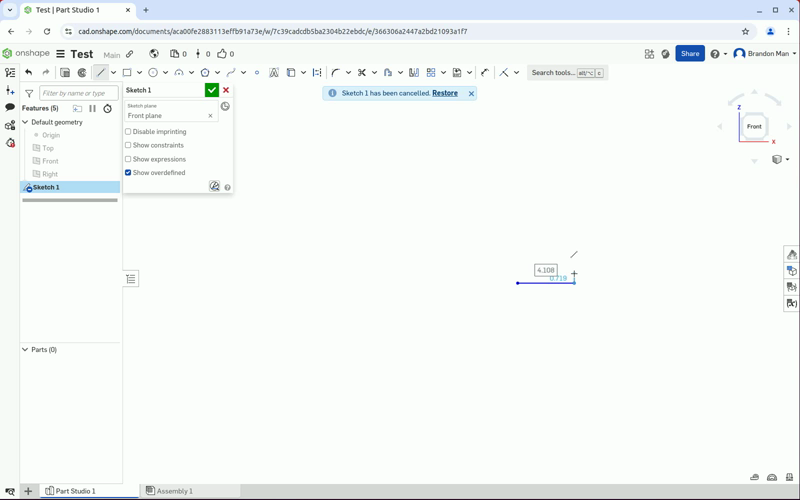
scroll(6)
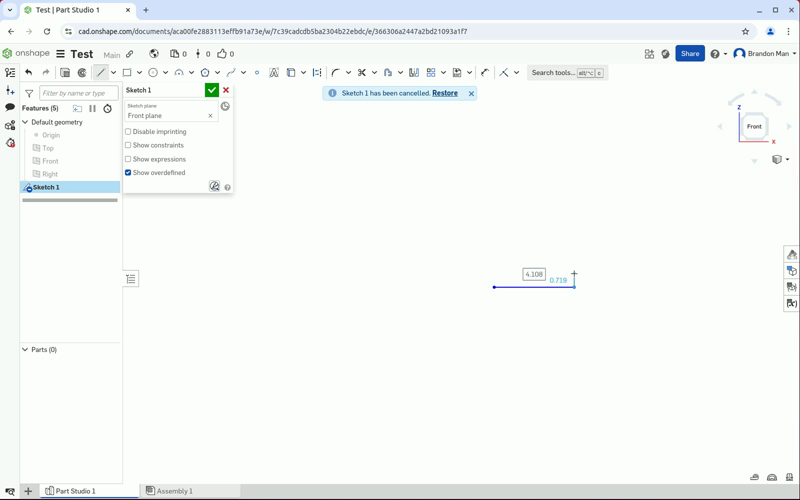
scroll(6)
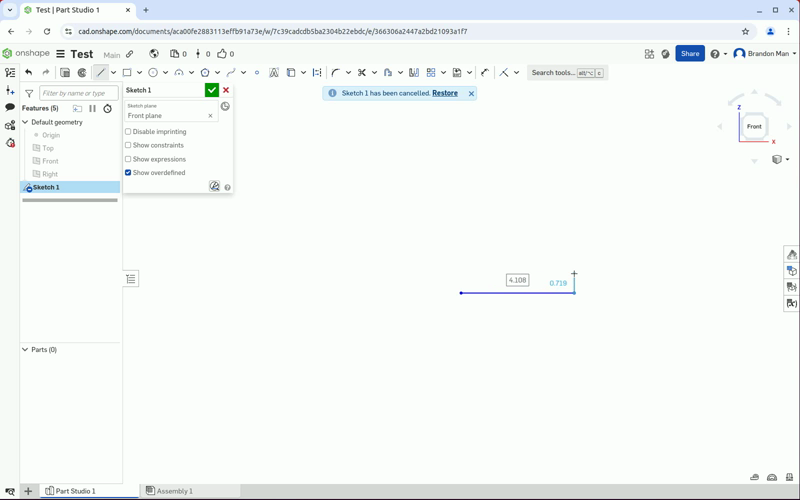
scroll(6)
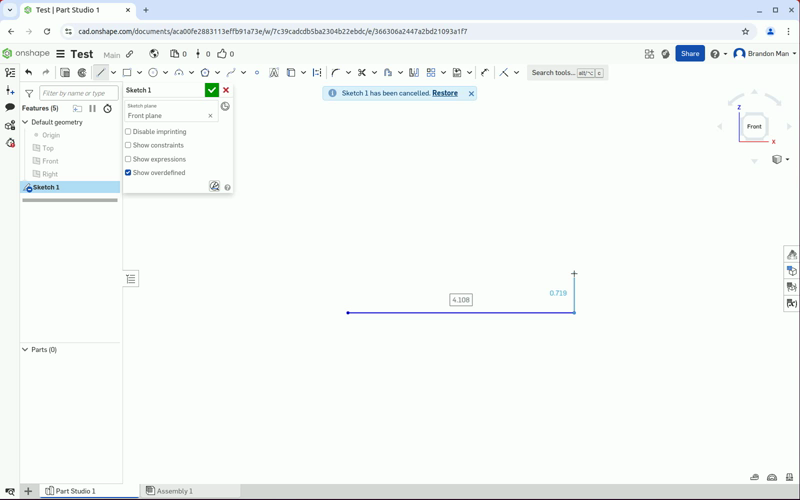
click(574, 273)
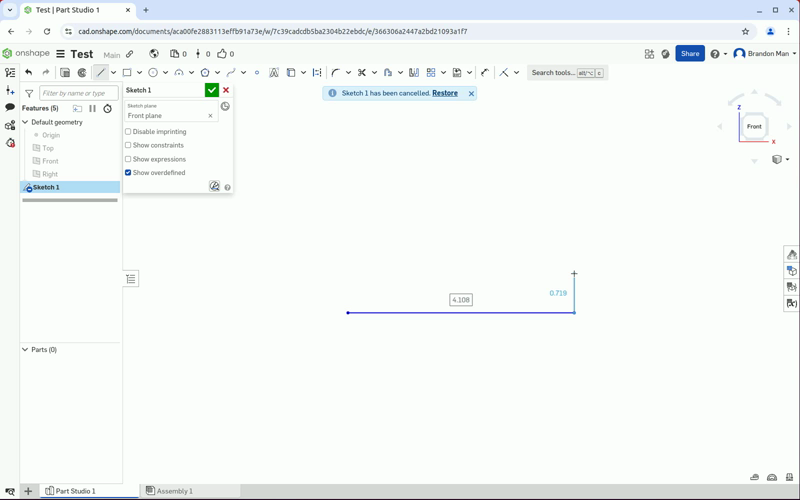
scroll(-6)
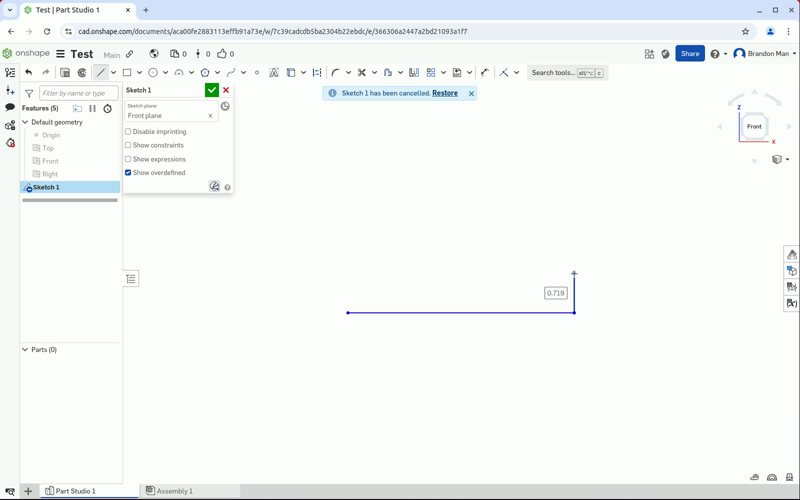
scroll(-6)
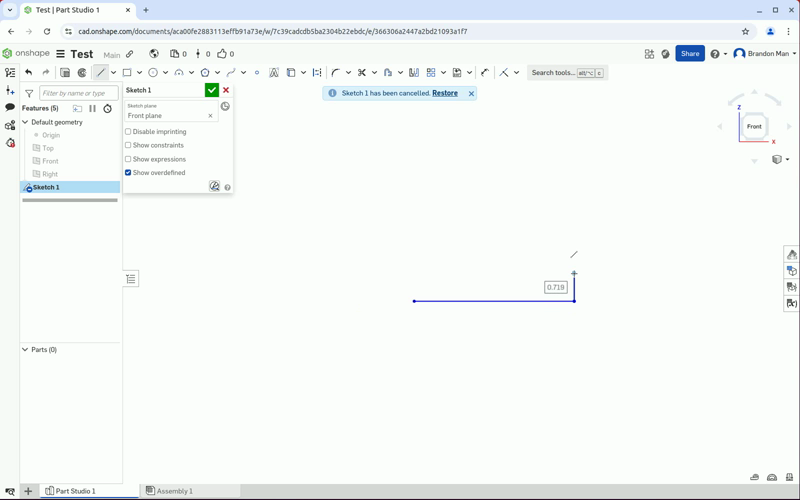
scroll(-6)
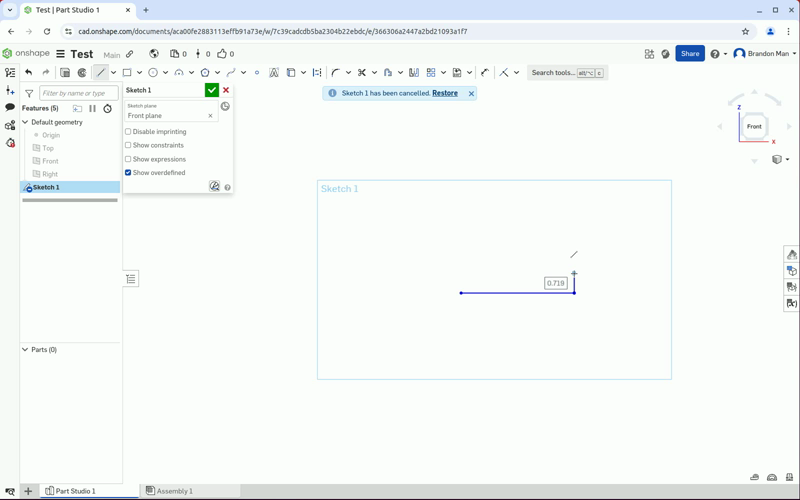
scroll(-6)
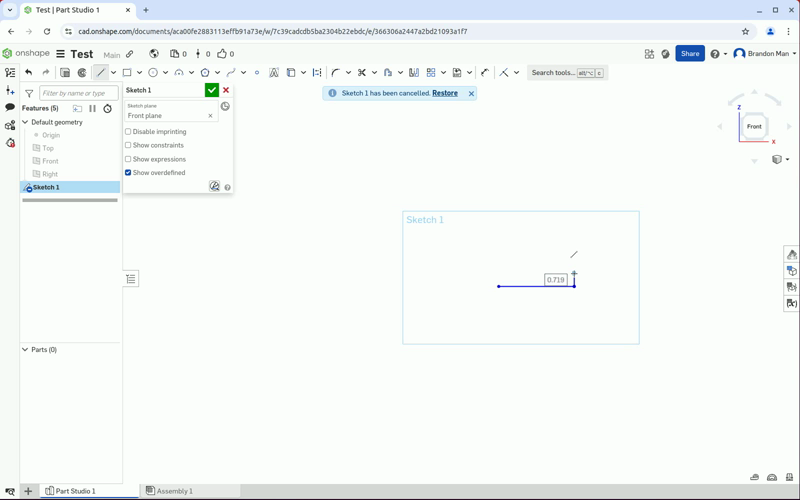
scroll(-6)
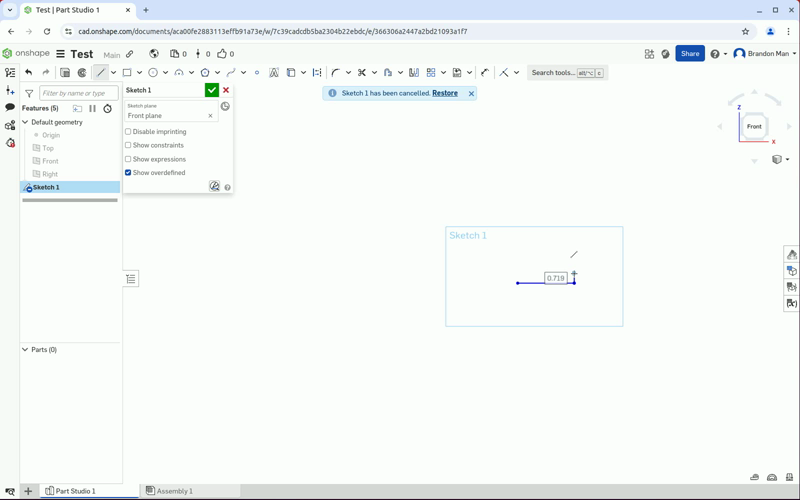
scroll(-6)
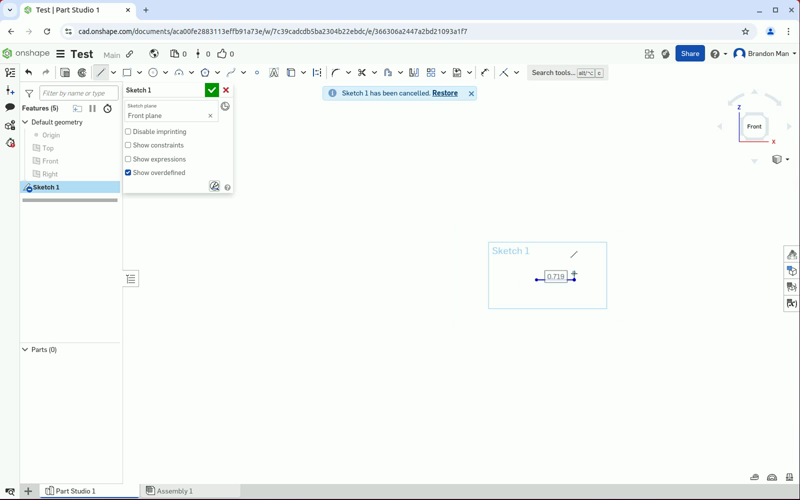
scroll(-6)
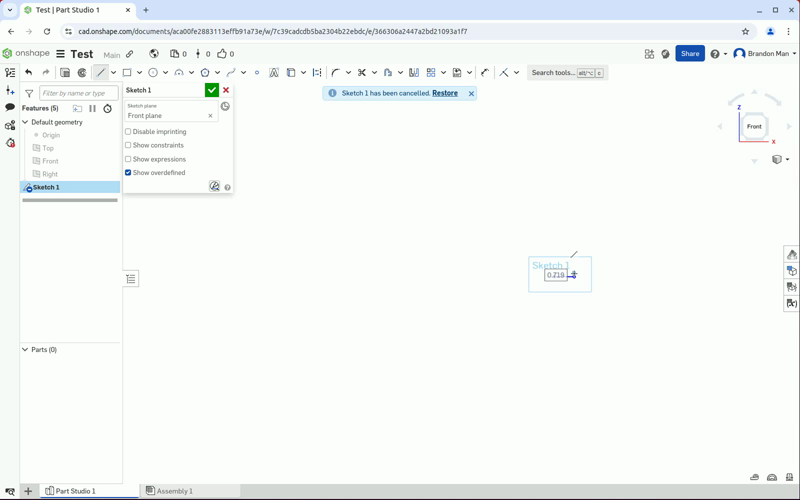
key_up(shift)
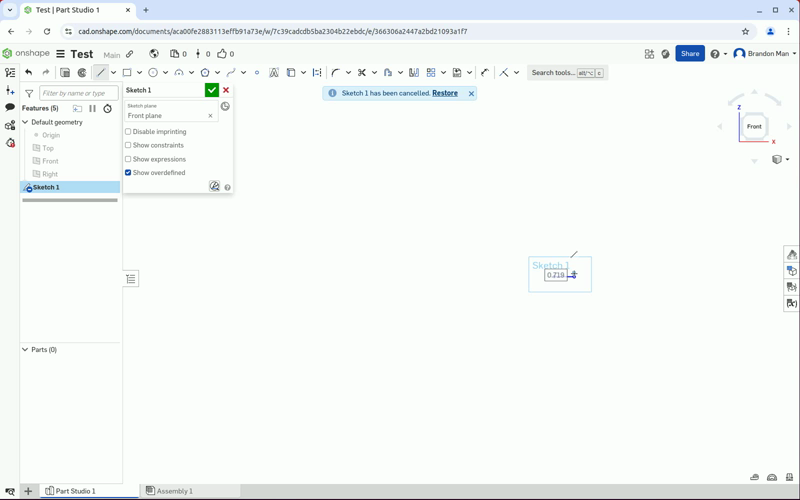
key_down(shift)
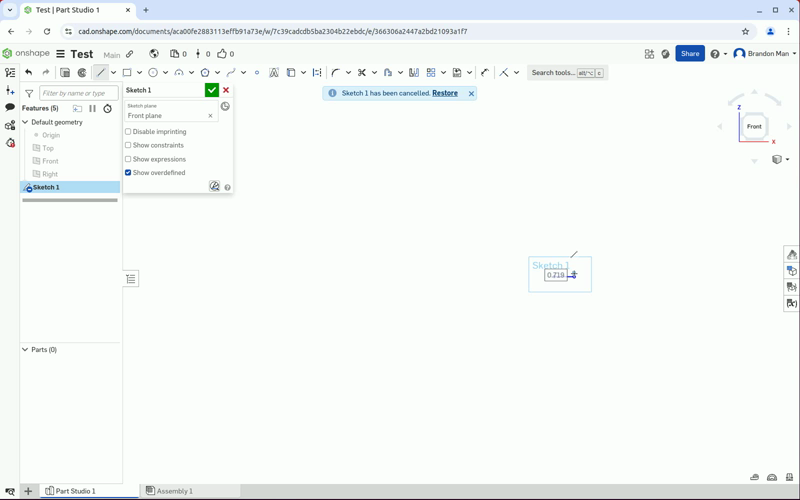
mouse_move(589, 273)
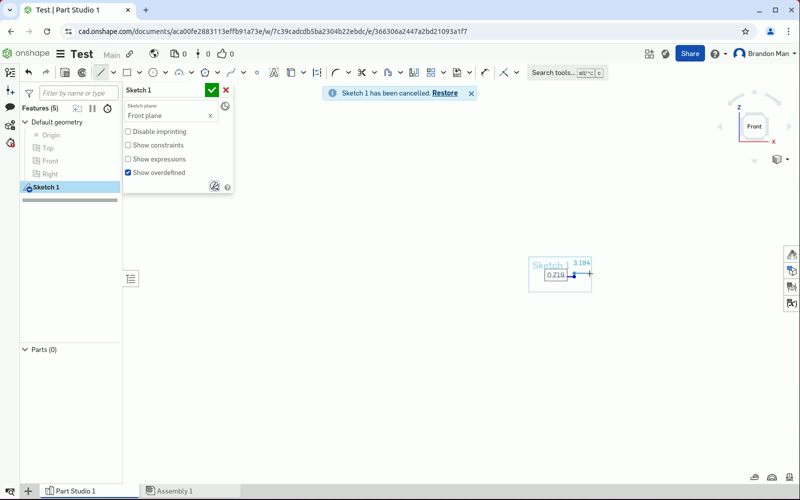
mouse_move(554, 273)
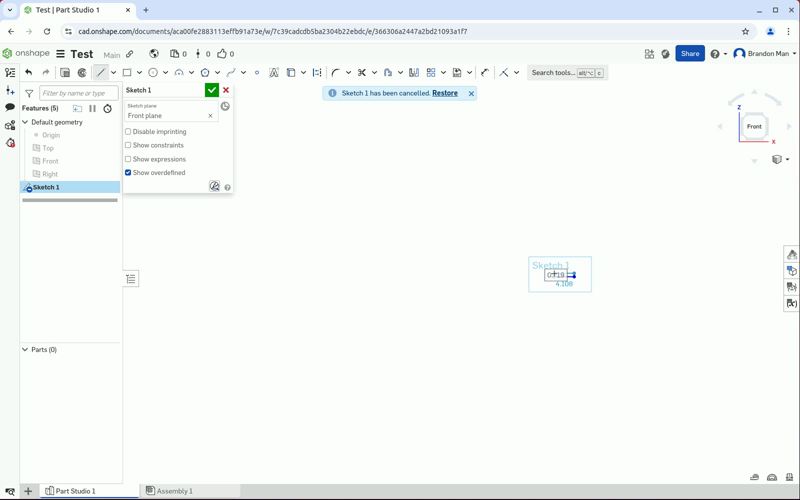
scroll(6)
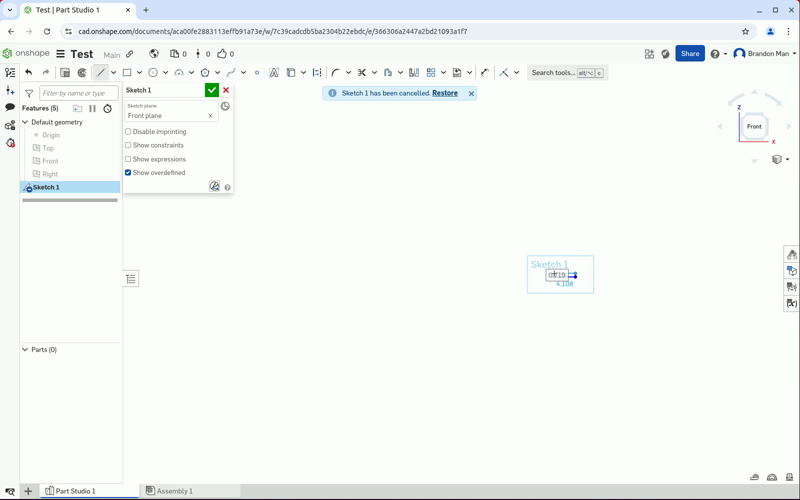
scroll(6)
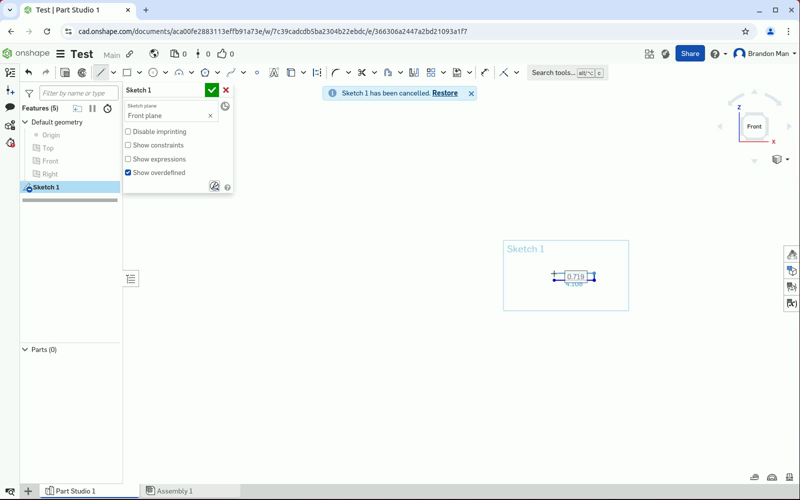
scroll(6)
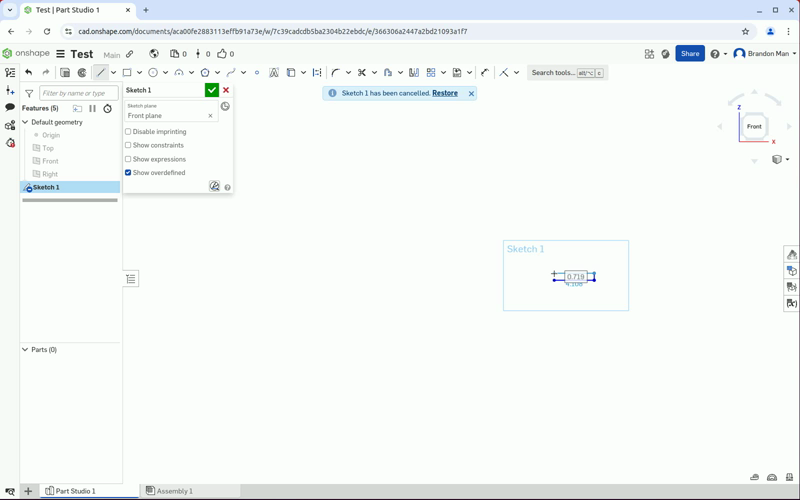
scroll(6)
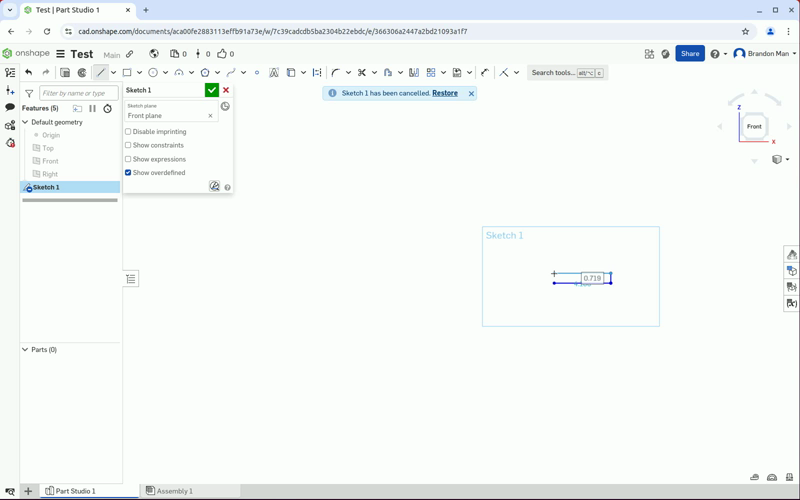
scroll(6)
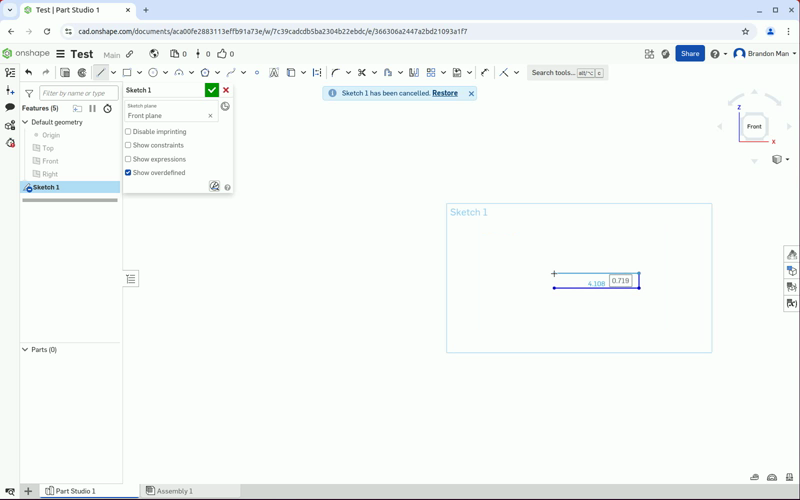
scroll(6)
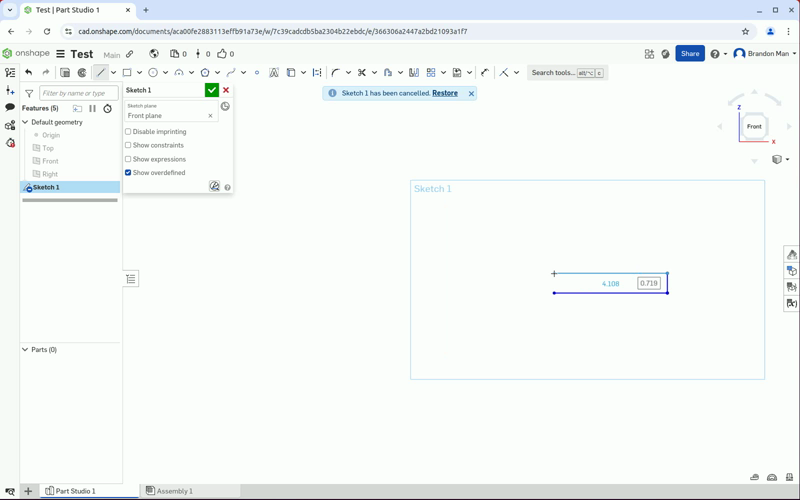
scroll(6)
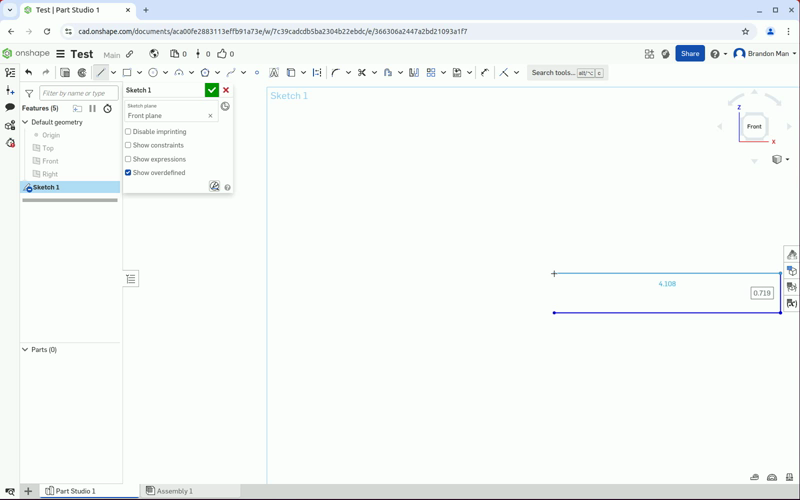
click(554, 273)
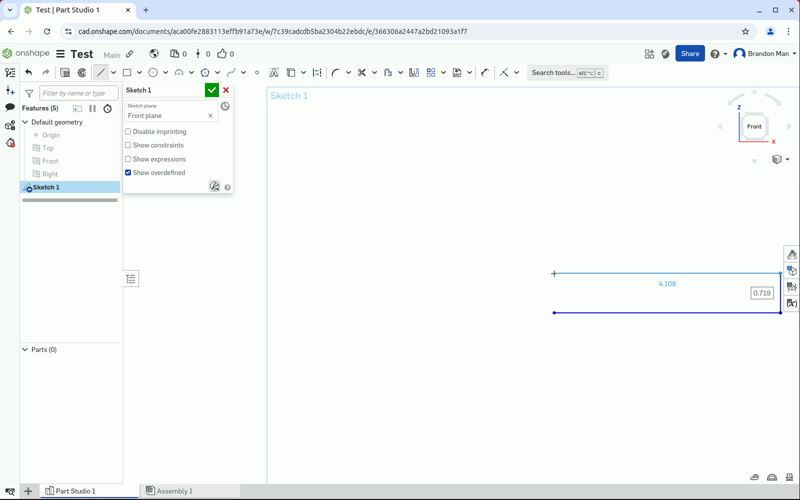
scroll(-6)
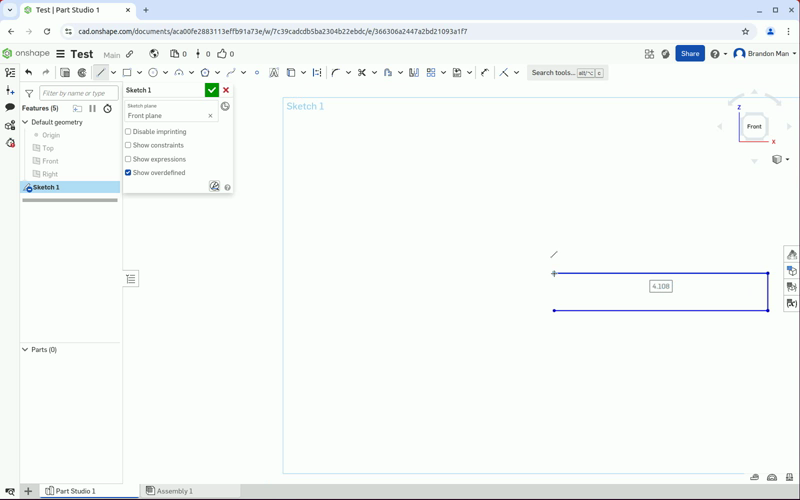
scroll(-6)
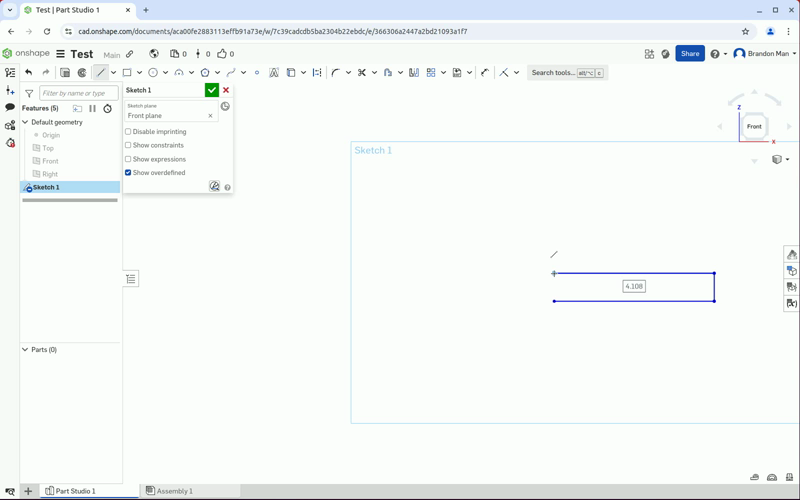
scroll(-6)
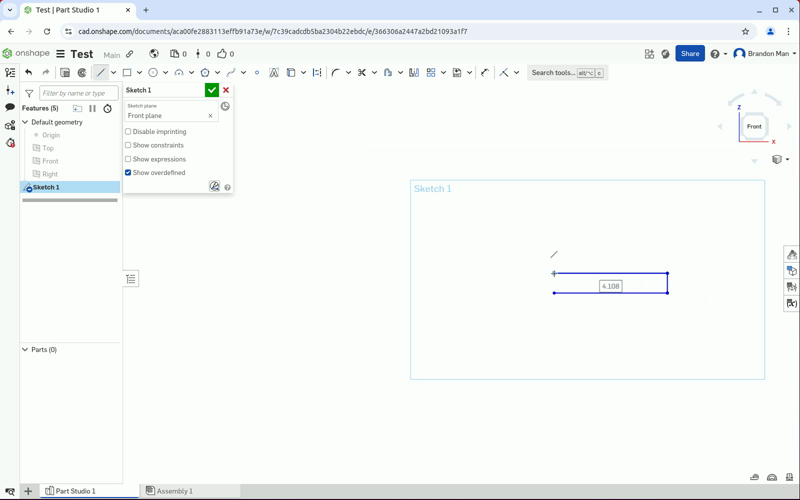
scroll(-6)
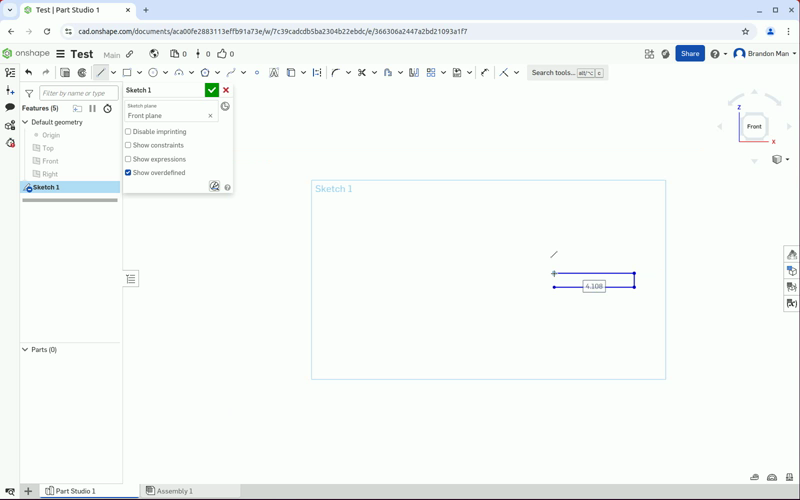
scroll(-6)
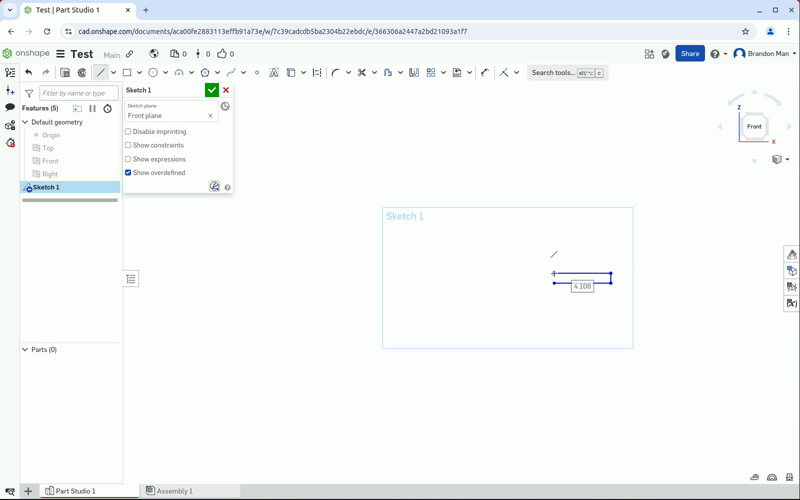
scroll(-6)
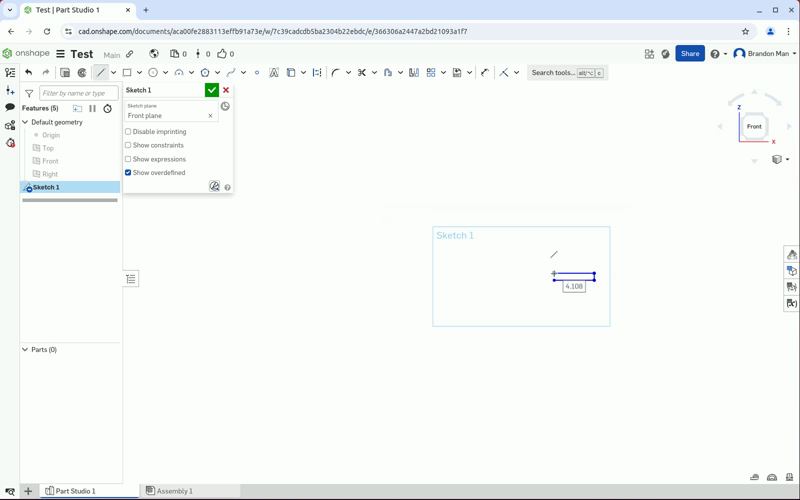
scroll(-6)
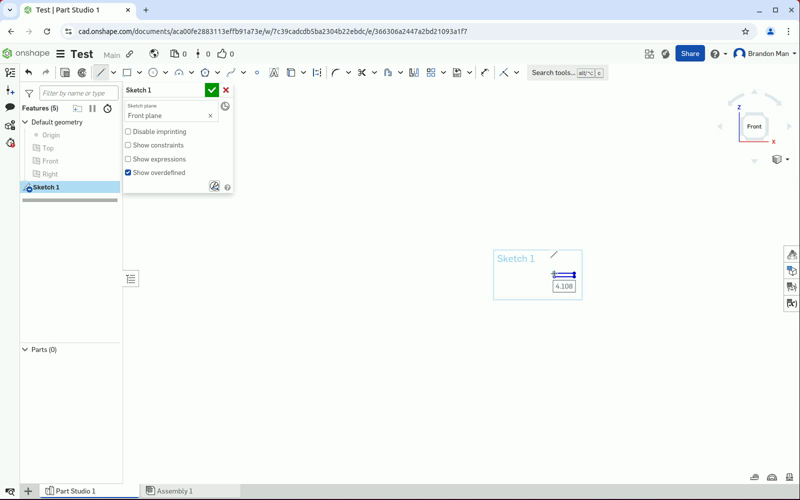
key_up(shift)
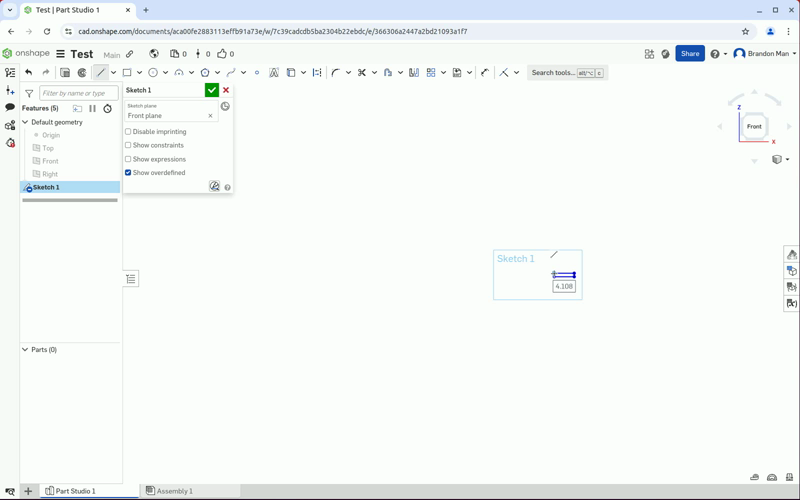
mouse_move(584, 273)
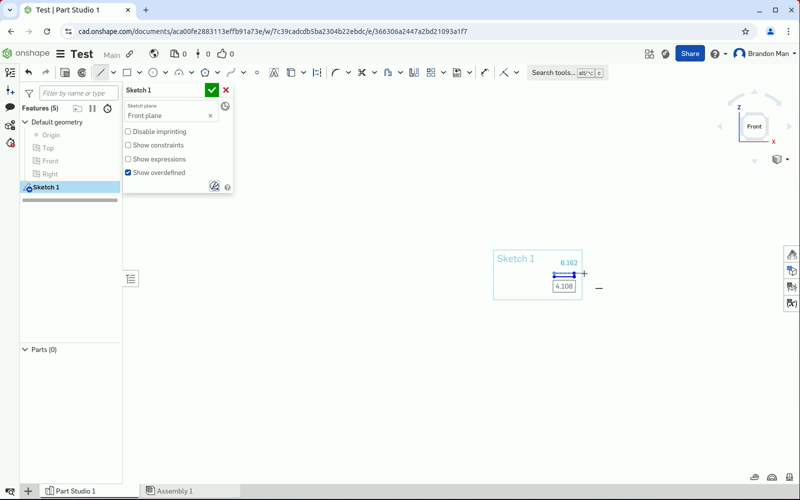
key_down(shift)
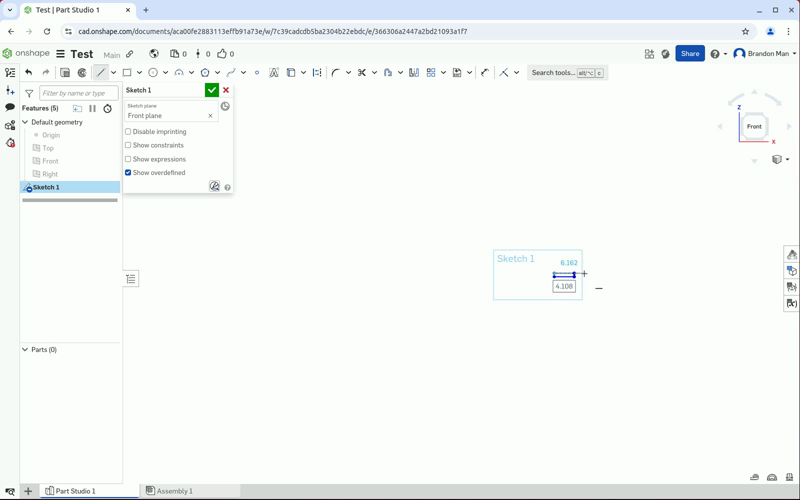
mouse_move(554, 276)
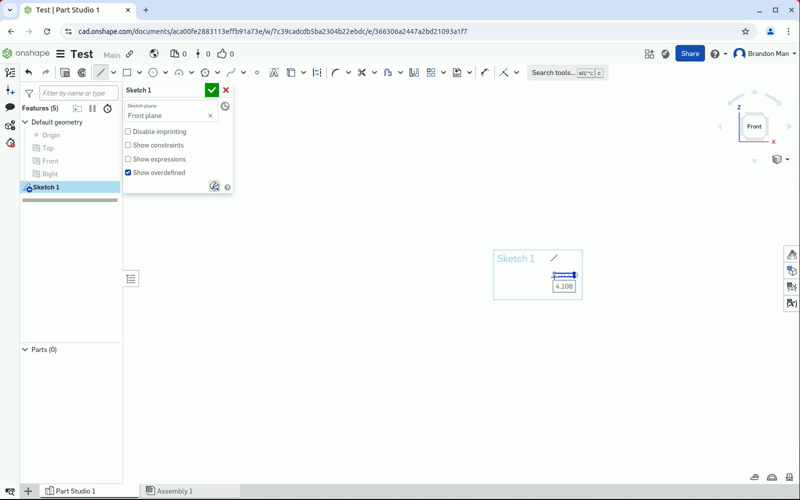
scroll(6)
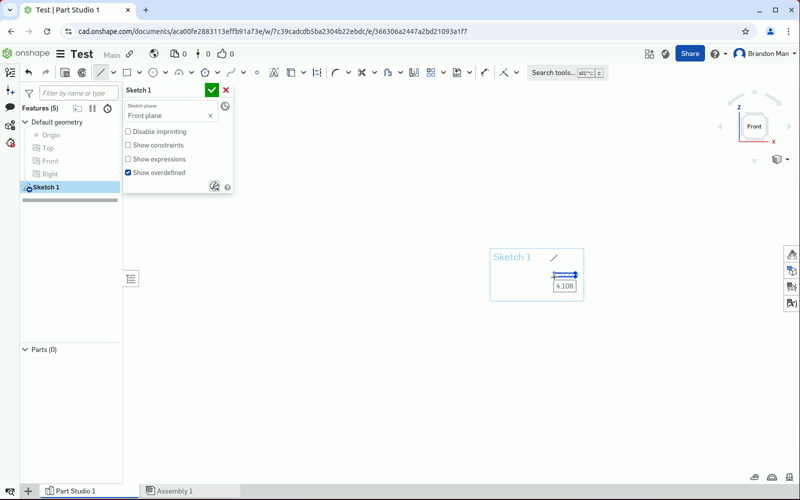
scroll(6)
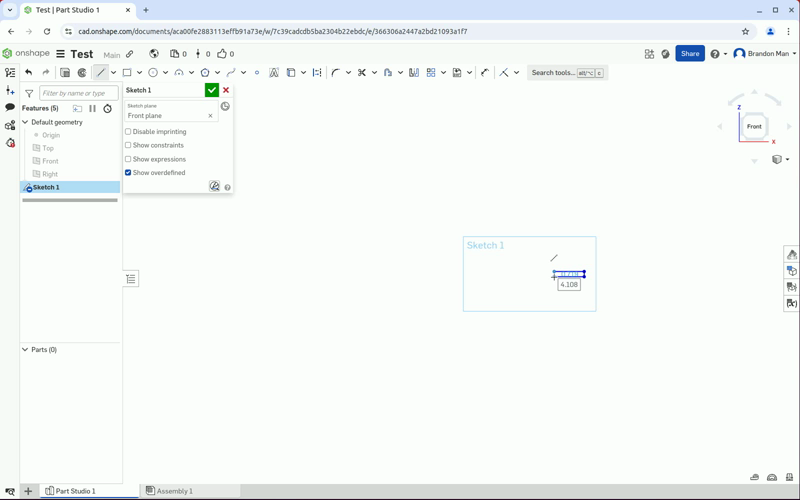
scroll(6)
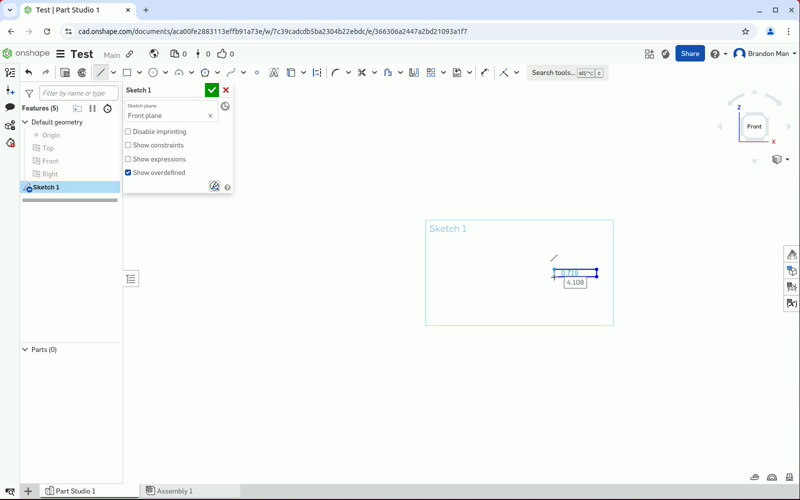
scroll(6)
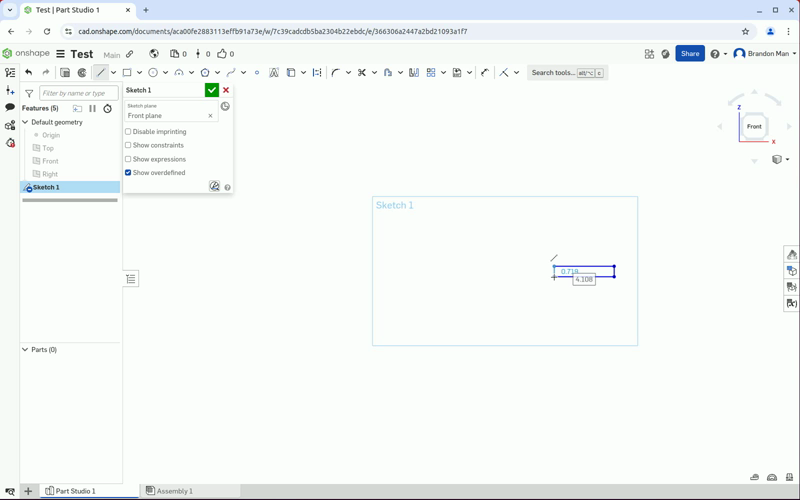
scroll(6)
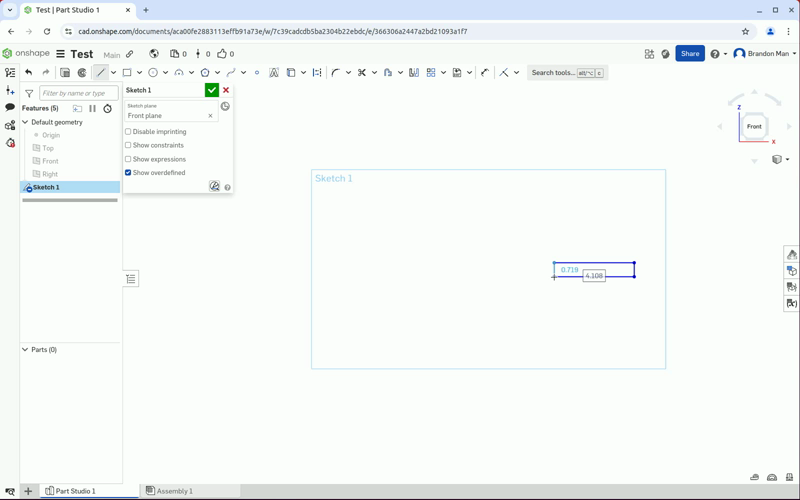
scroll(6)
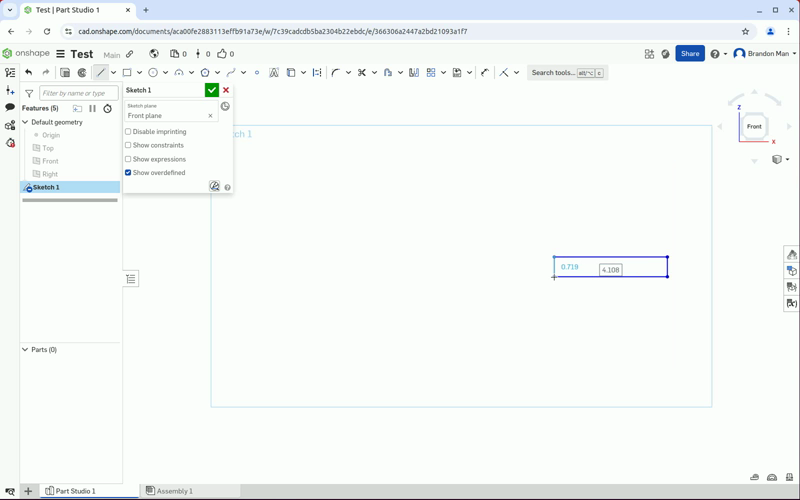
scroll(6)
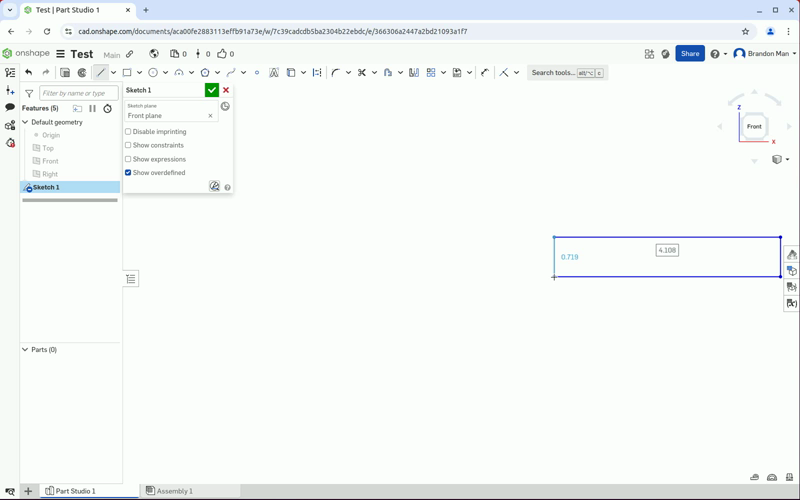
key_up(shift)
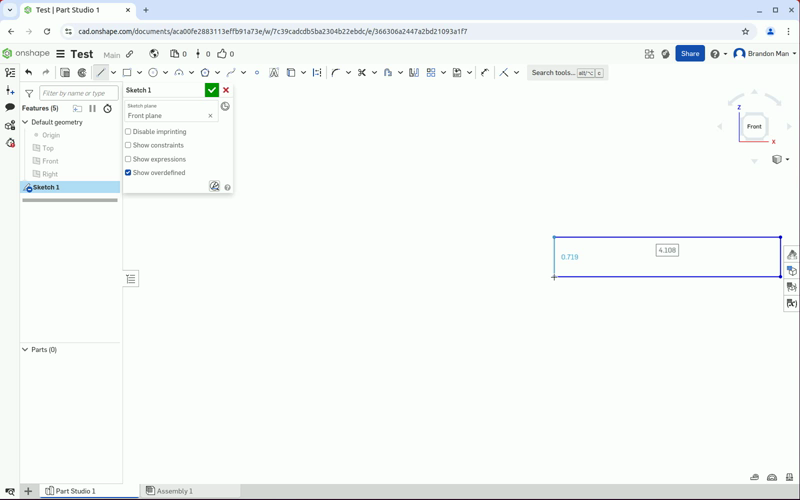
click(554, 276)
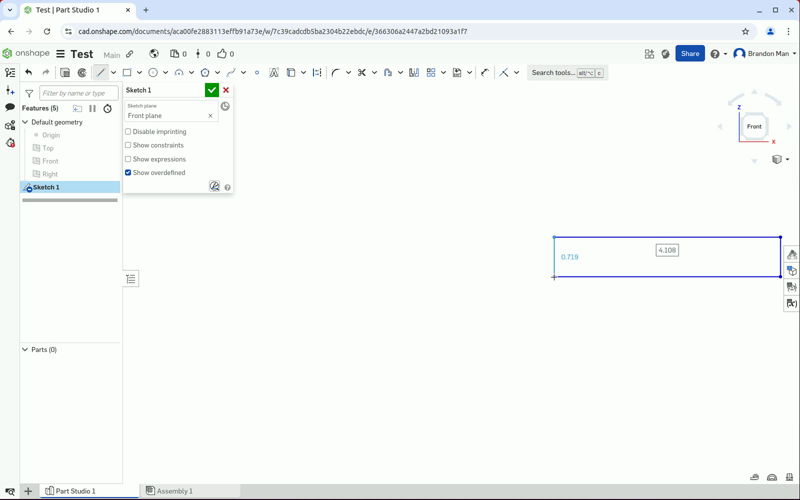
scroll(-6)
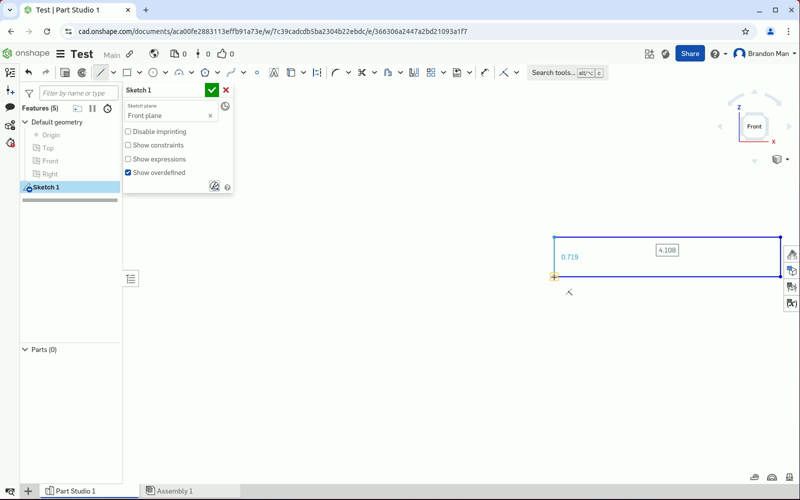
scroll(-6)
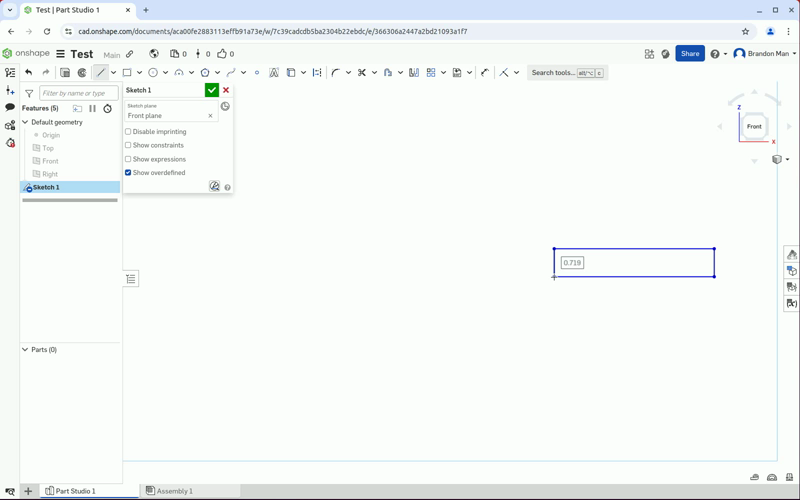
scroll(-6)
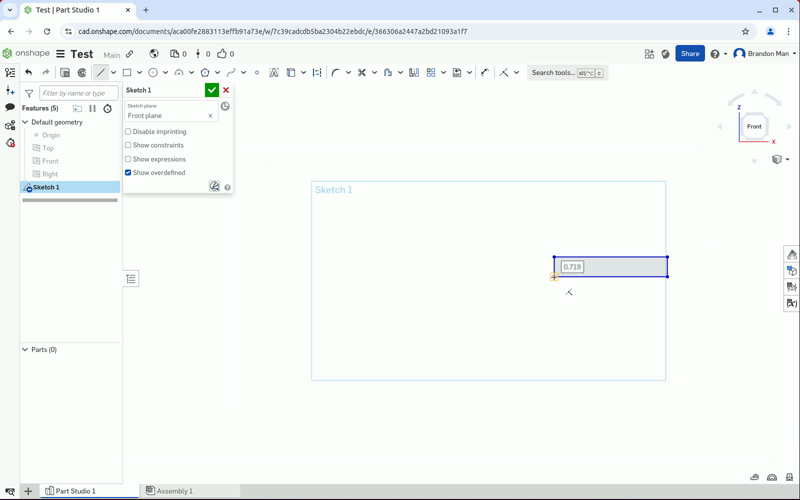
scroll(-6)
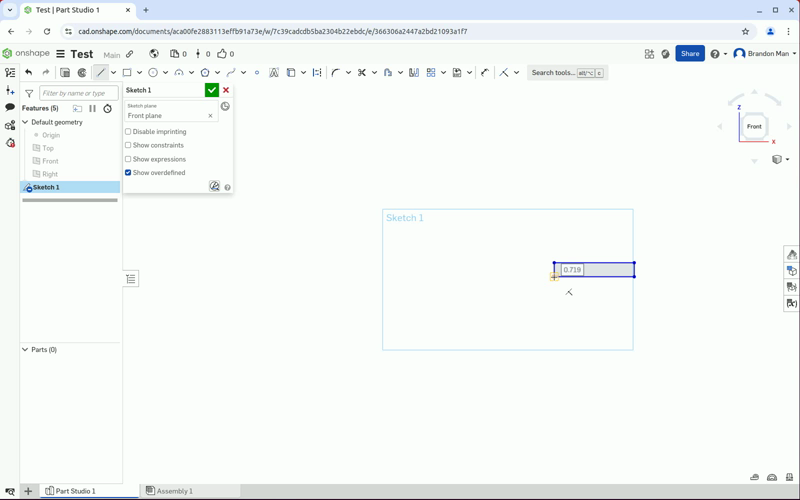
scroll(-6)
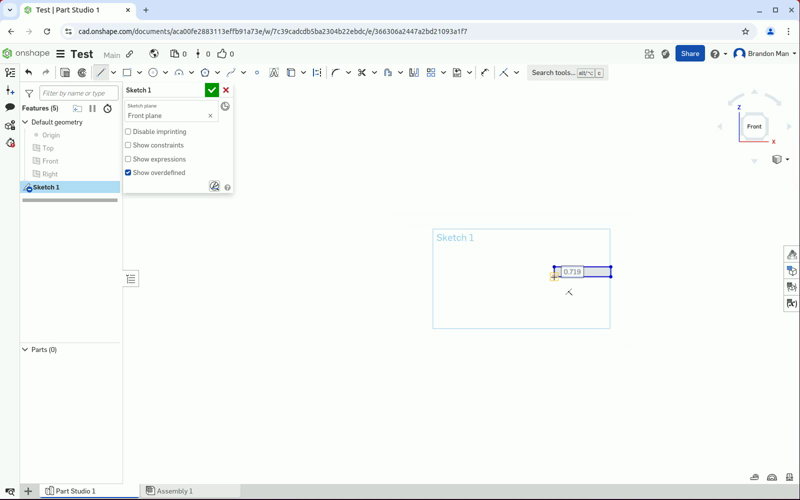
scroll(-6)
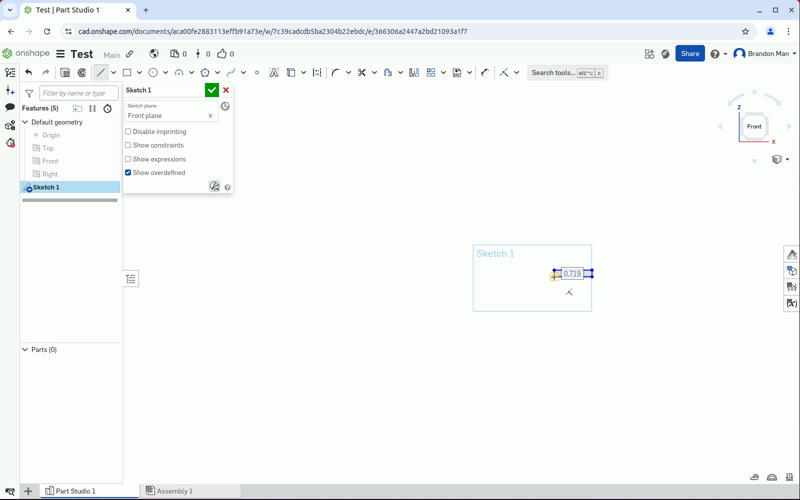
scroll(-6)
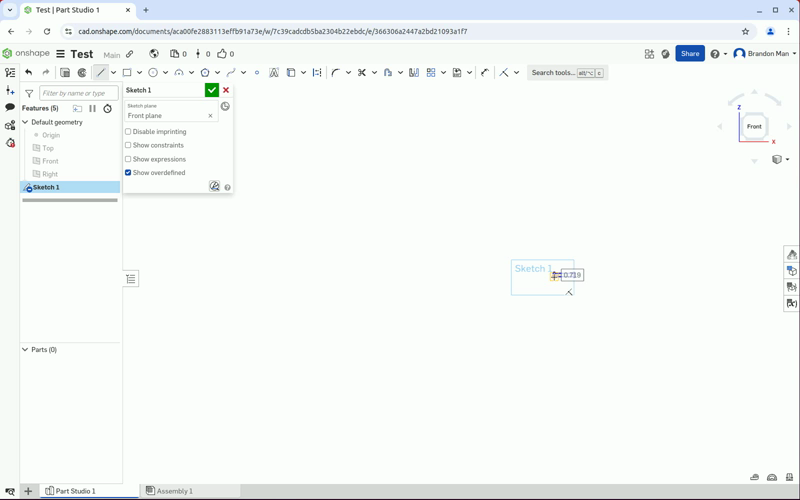
key(esc)
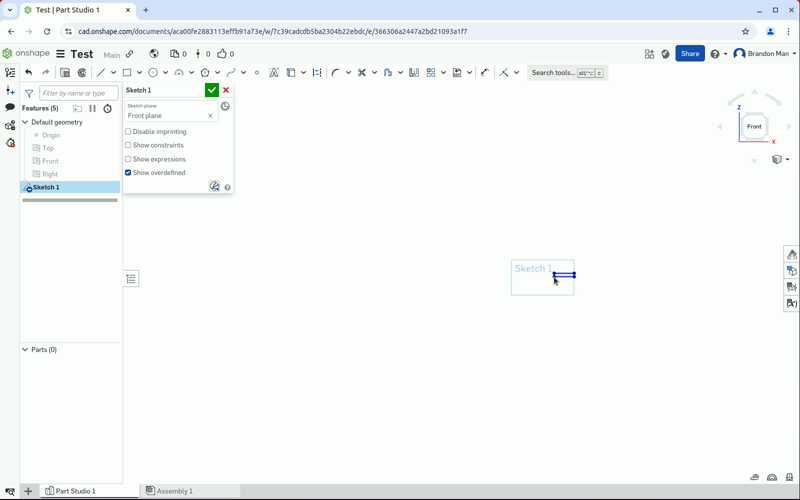
mouse_move(561, 276)
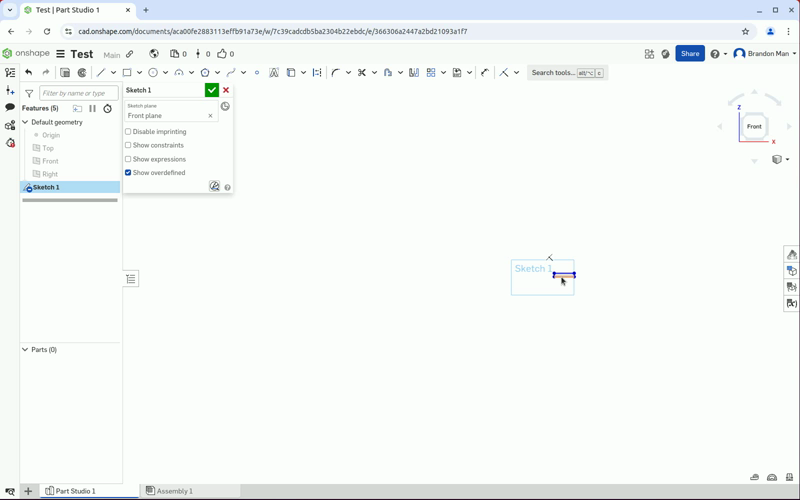
scroll(6)
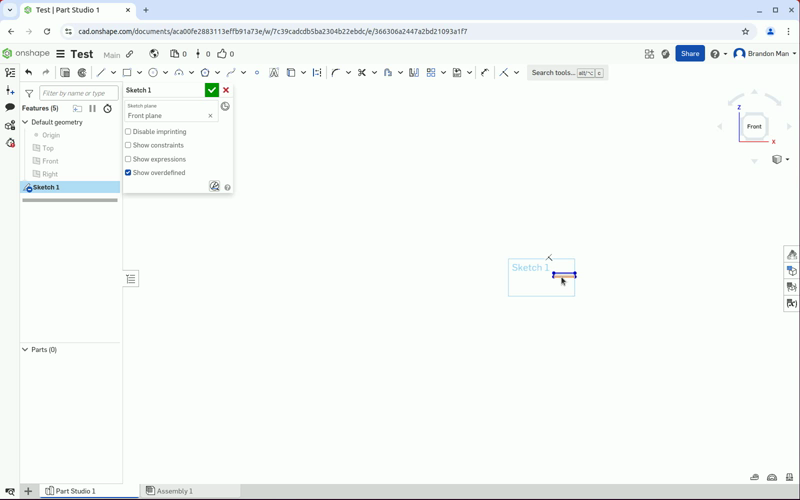
scroll(6)
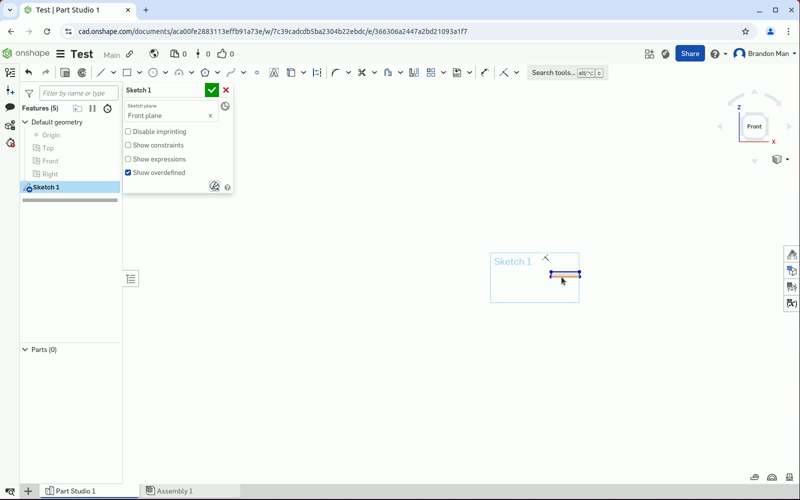
scroll(6)
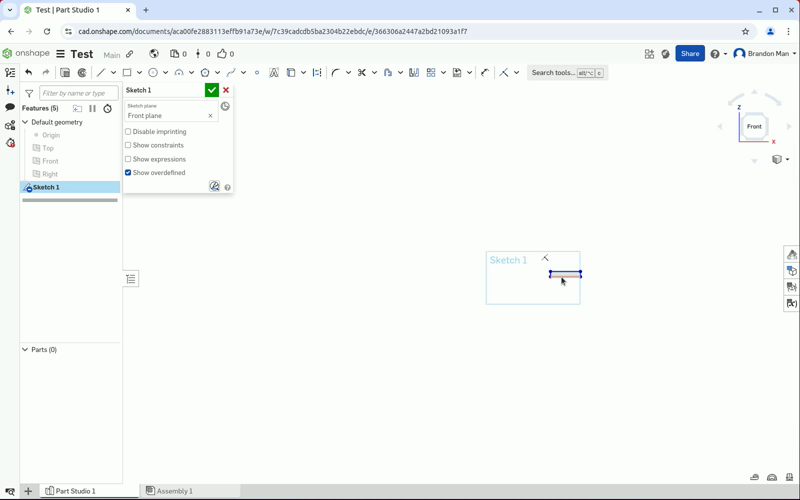
scroll(6)
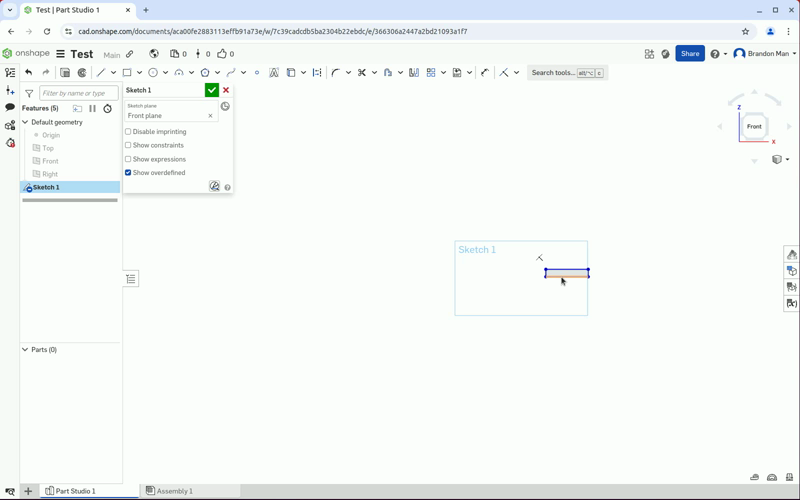
scroll(6)
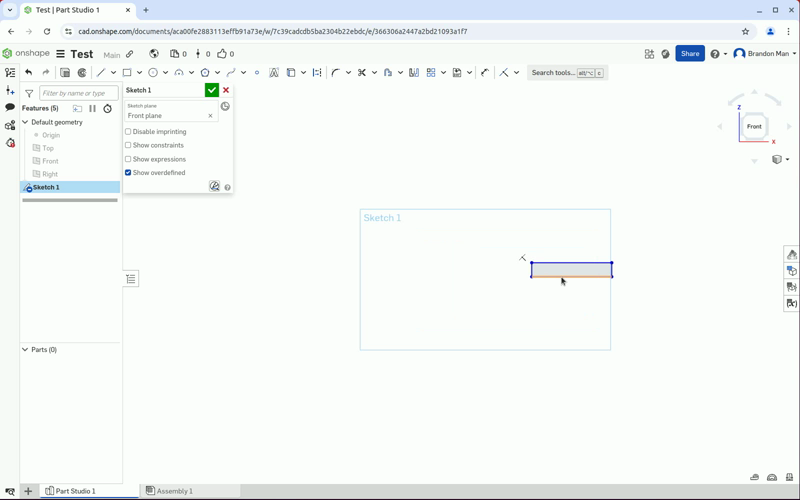
scroll(6)
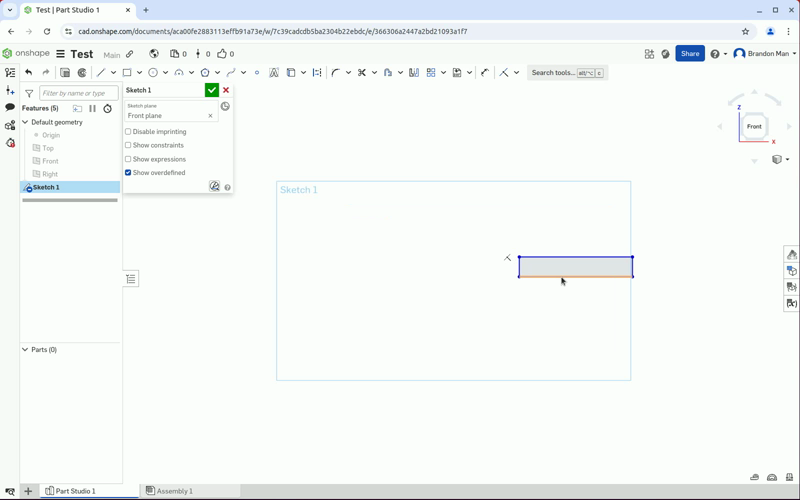
scroll(6)
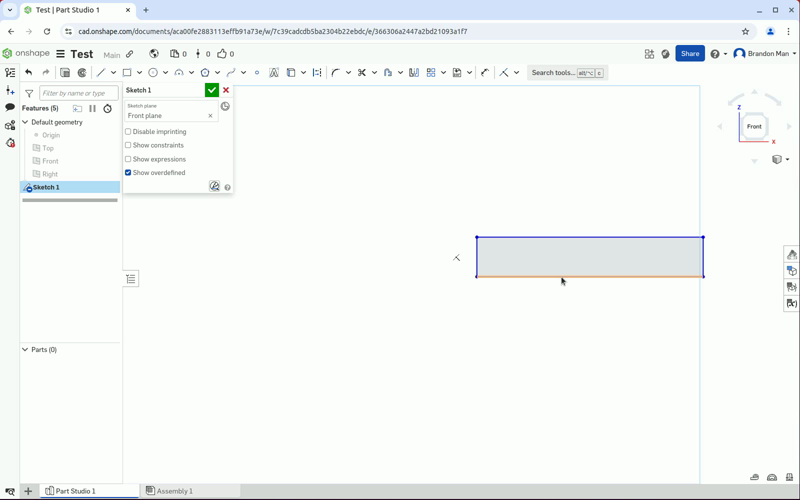
click(561, 276)
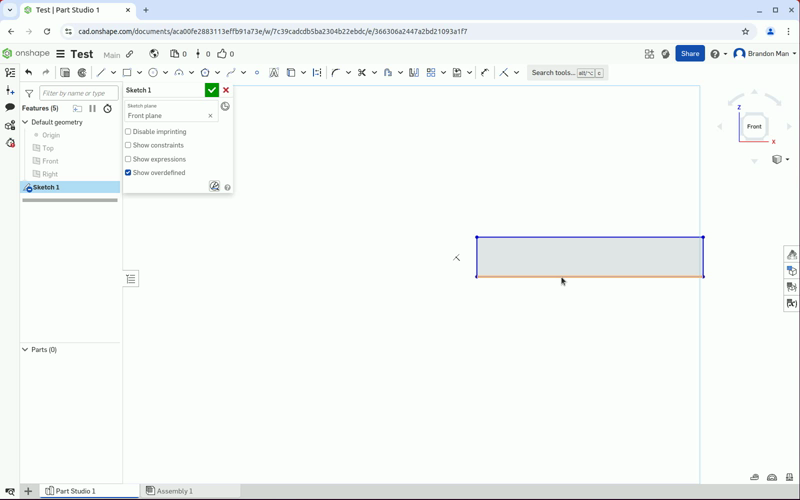
scroll(-6)
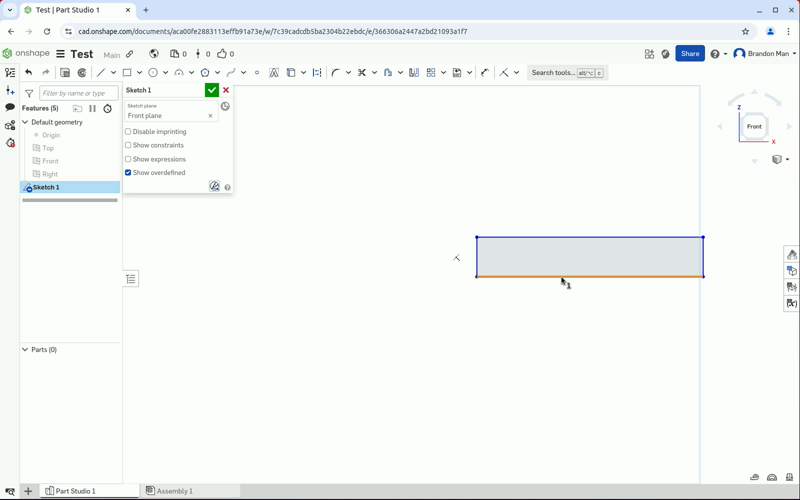
scroll(-6)
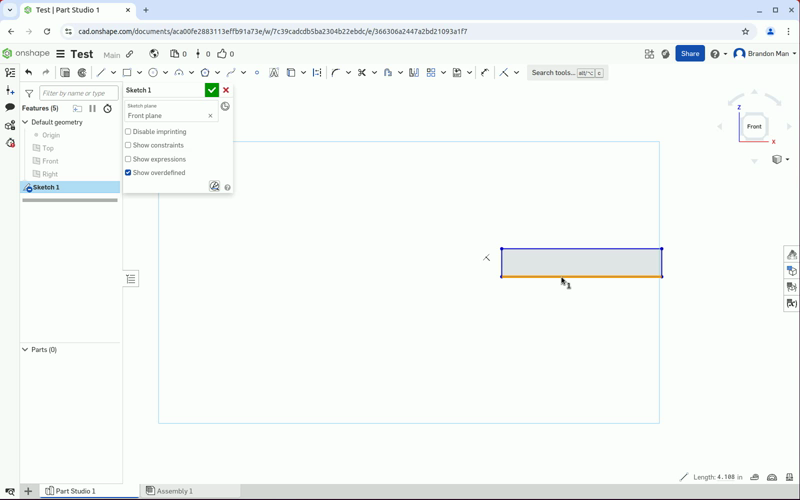
scroll(-6)
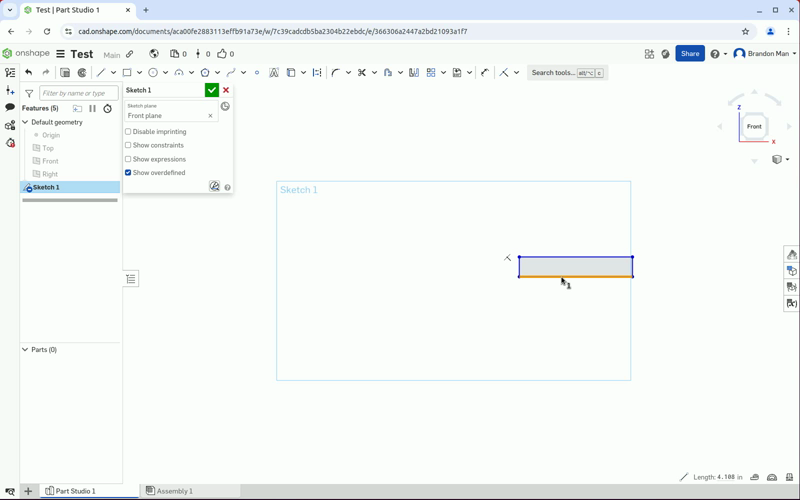
scroll(-6)
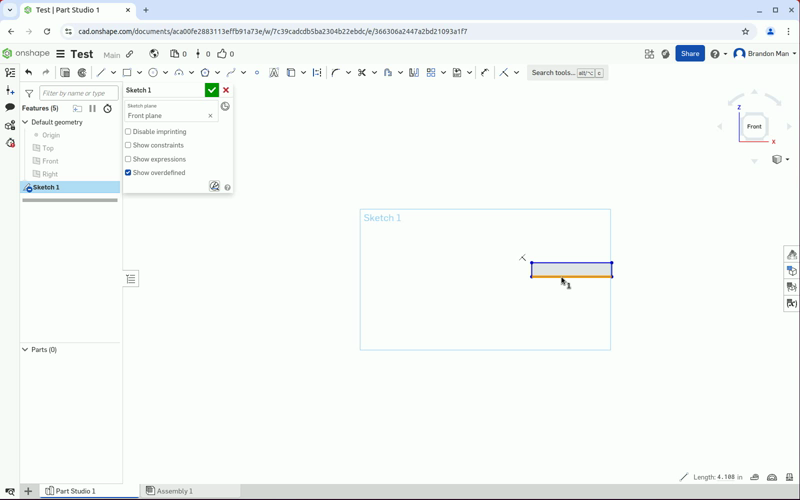
scroll(-6)
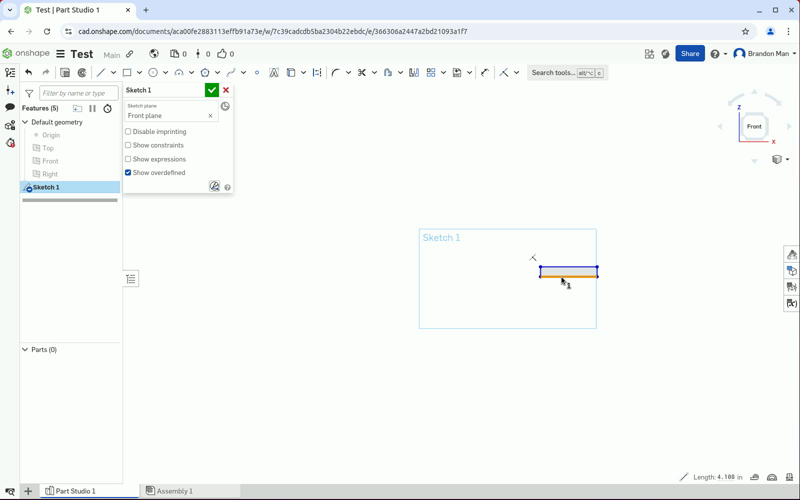
scroll(-6)
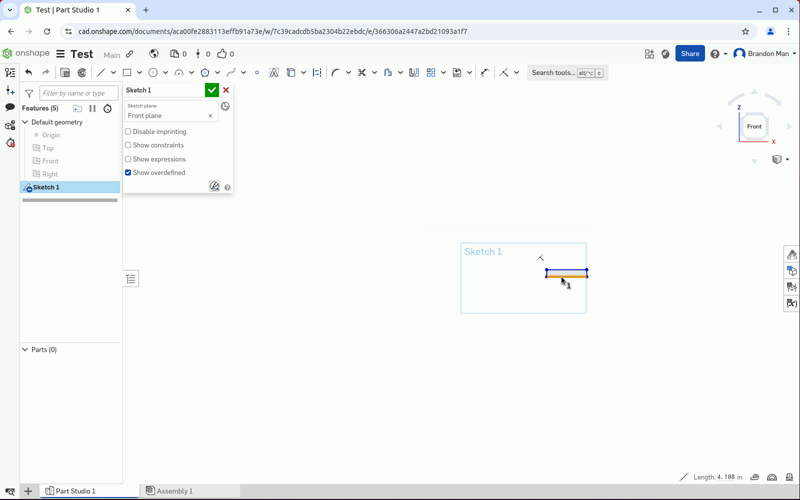
scroll(-6)
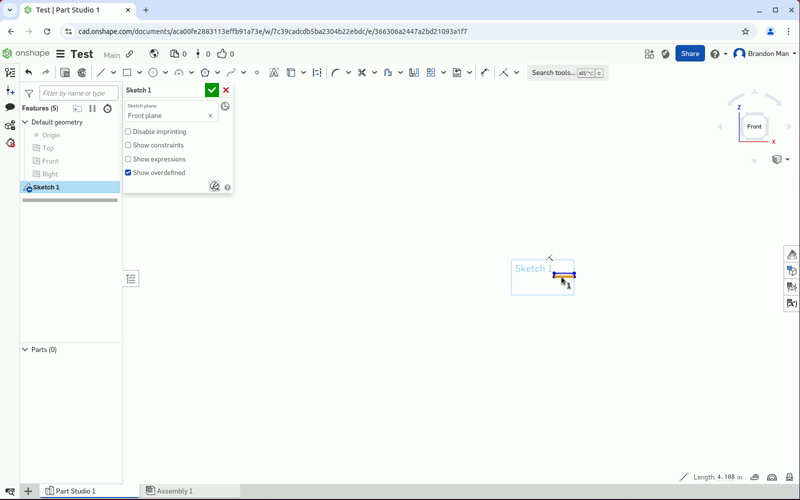
mouse_move(73, 352)
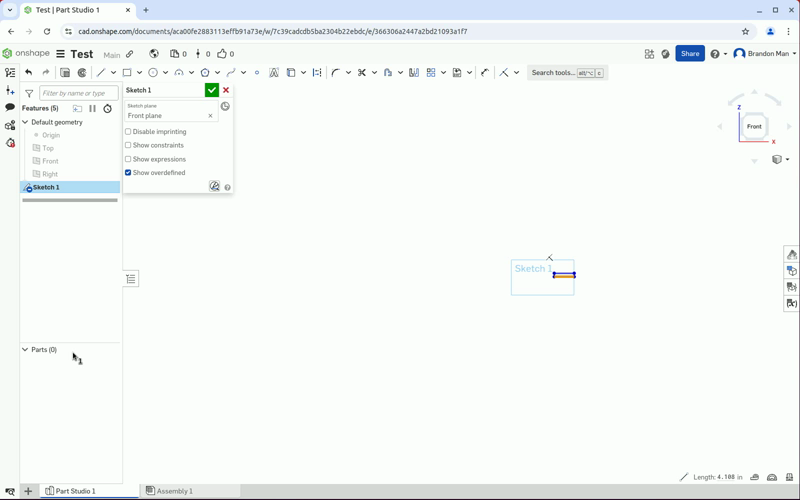
key(shift+y)
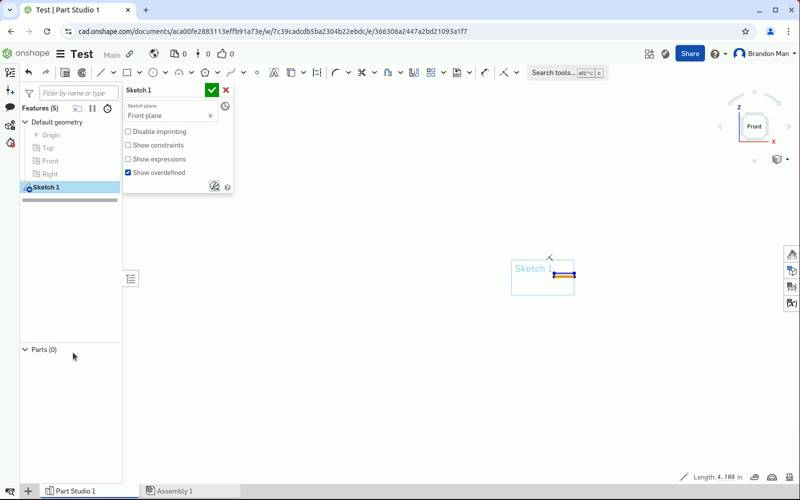
key(shift+e)
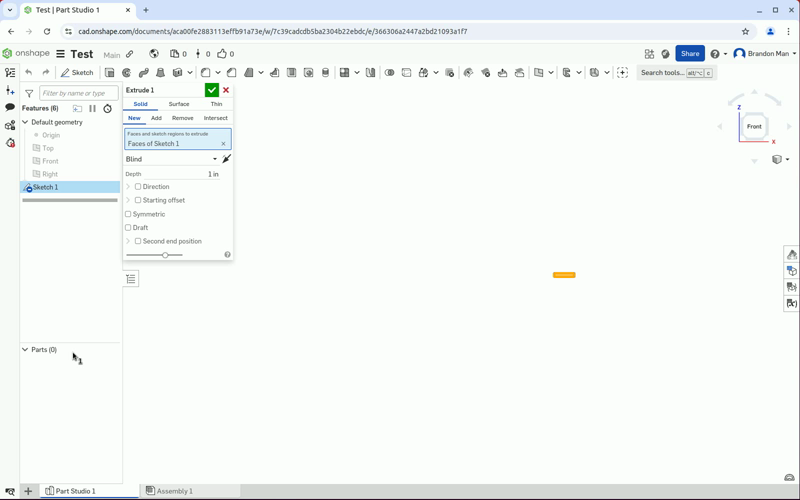
mouse_move(143, 106)
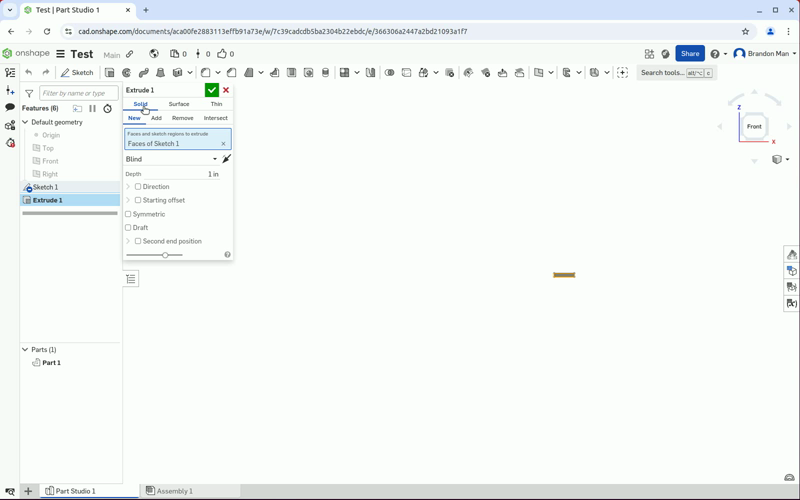
click(143, 106)
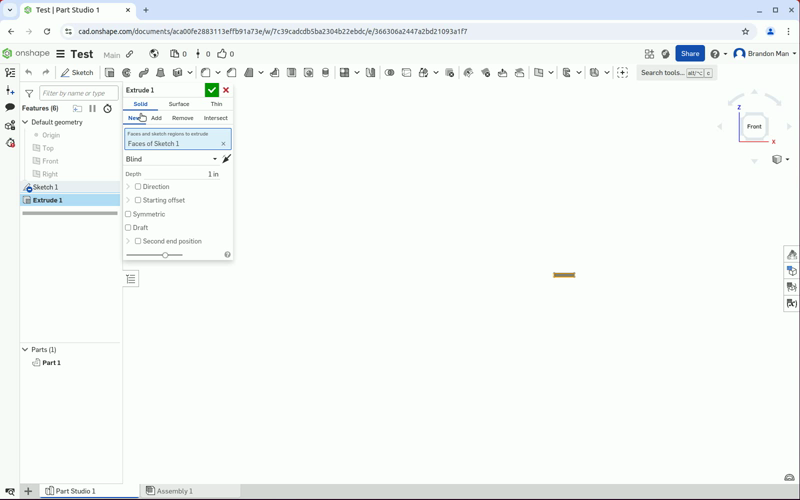
mouse_move(137, 120)
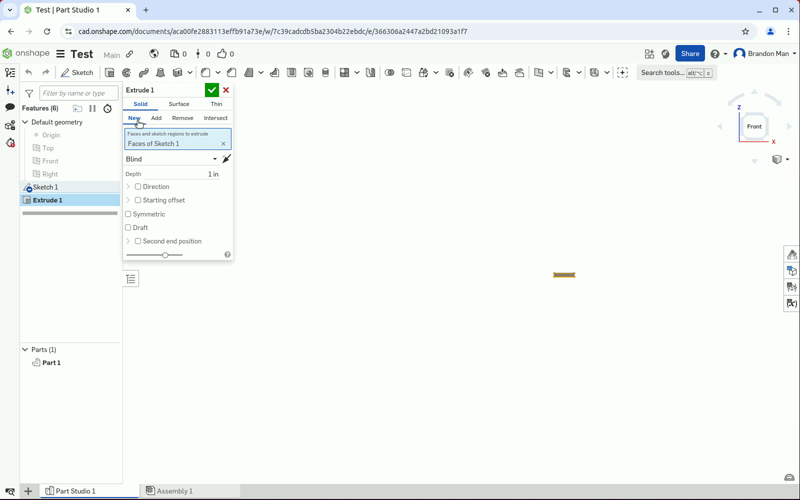
click(137, 120)
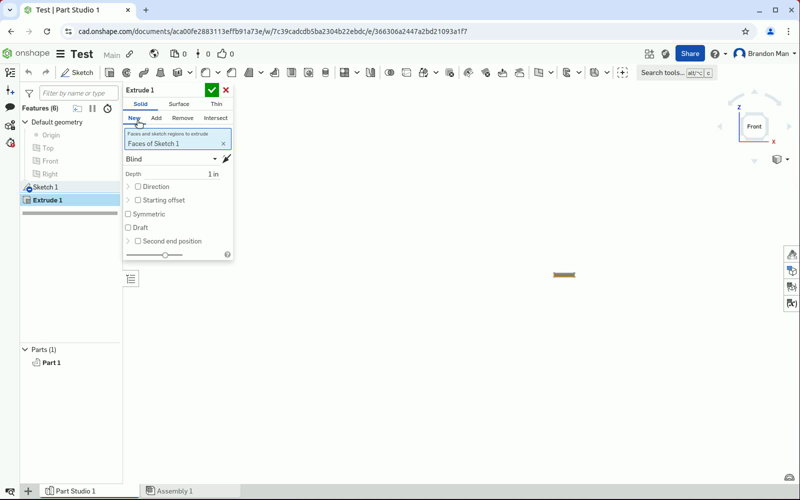
key(tab, 4)
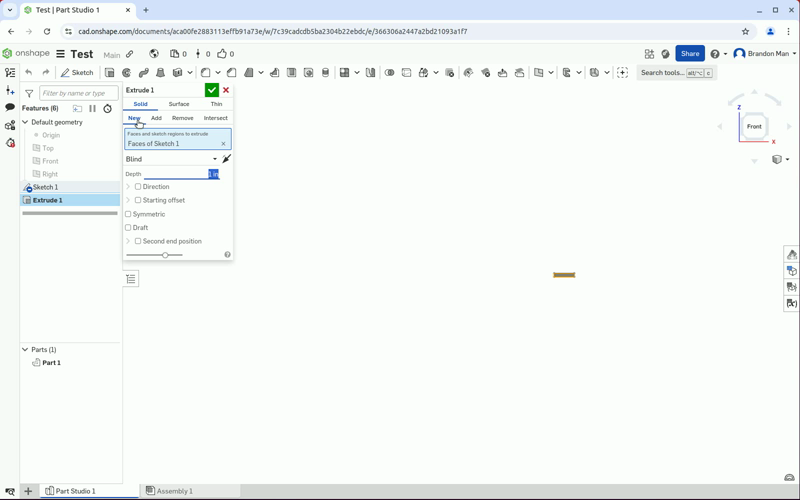
text(0.241)
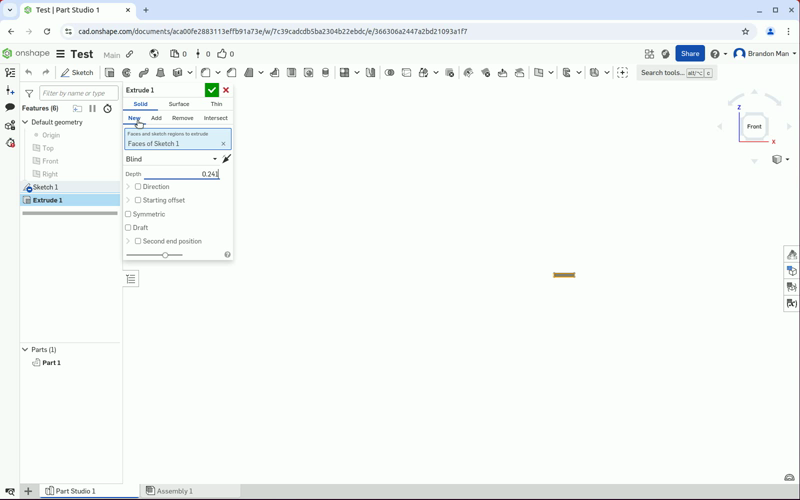
key(enter)
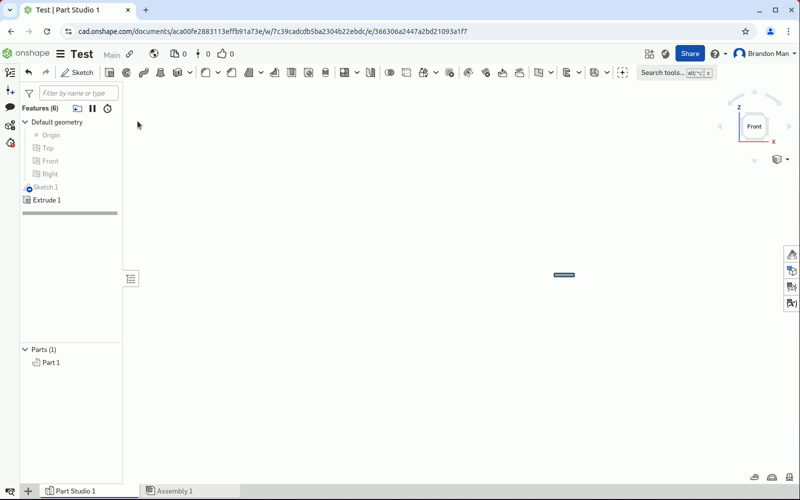
key(shift+h)
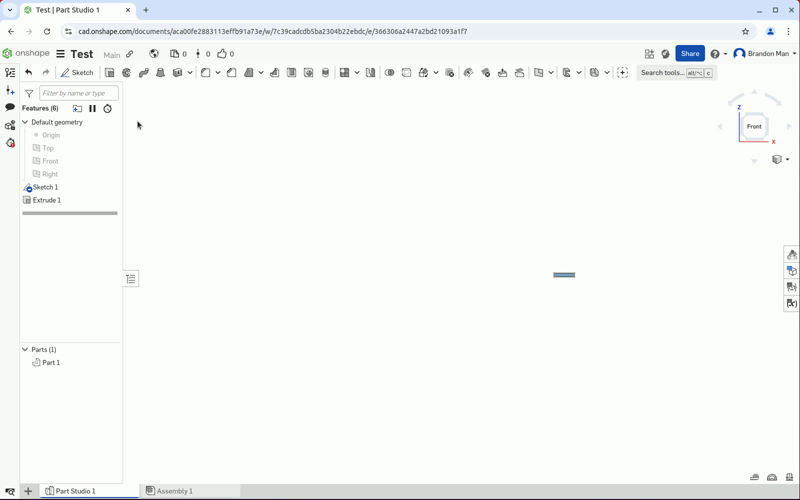
key(shift+h)
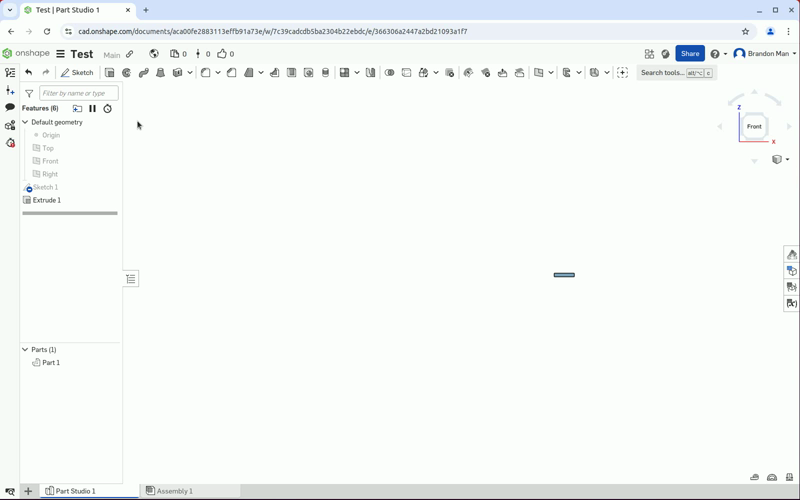
mouse_move(73, 189)
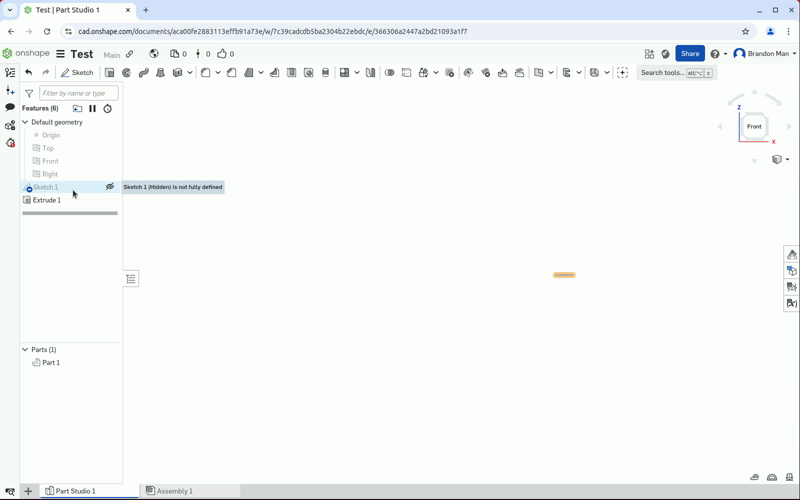
click(73, 189)
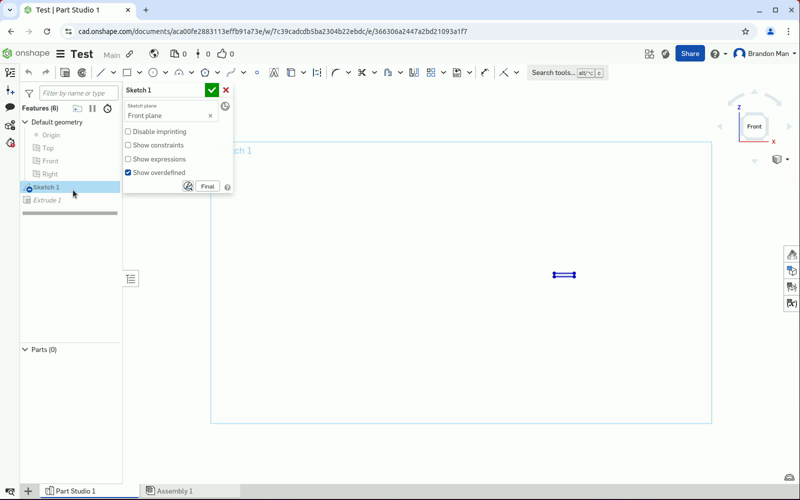
mouse_move(229, 92)
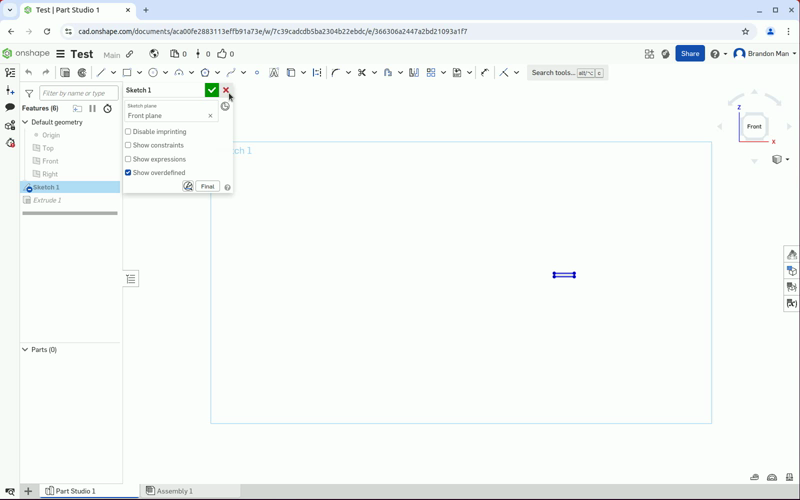
click(229, 92)
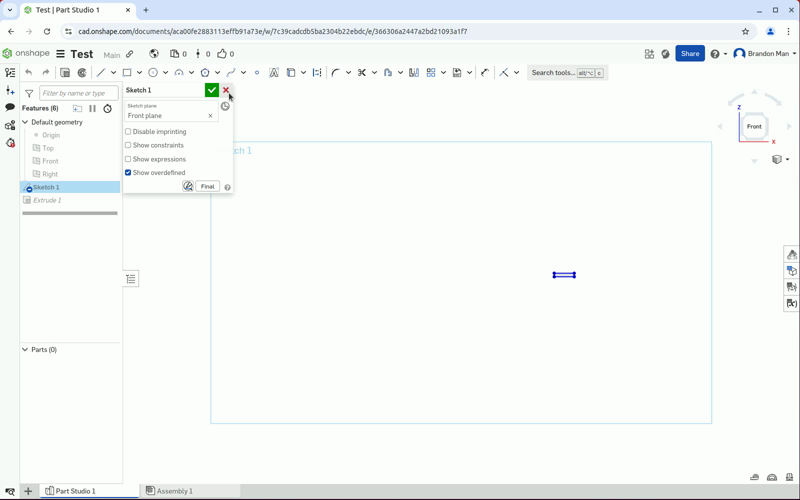
key(shift+s)
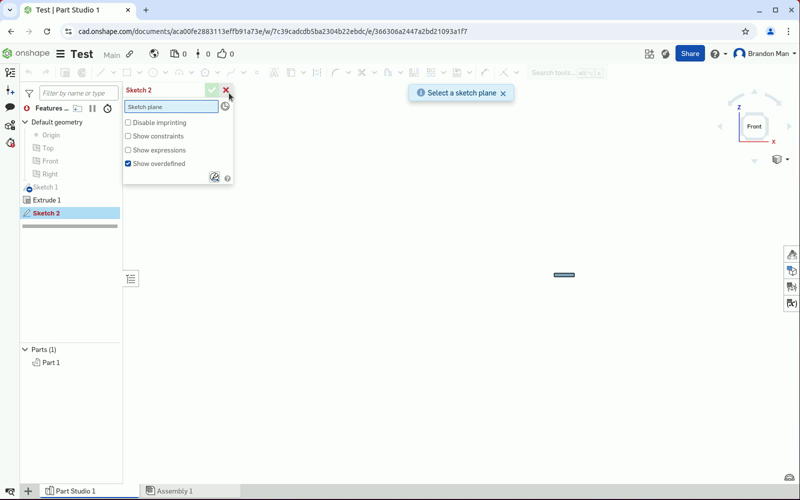
mouse_move(73, 163)
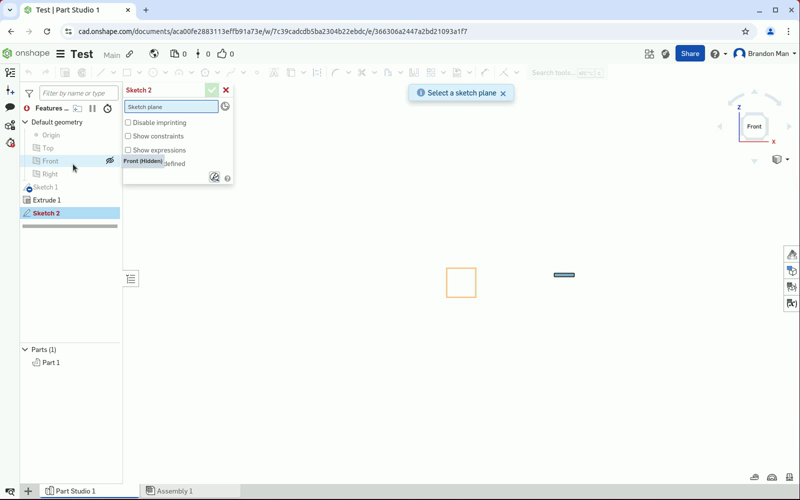
click(73, 163)
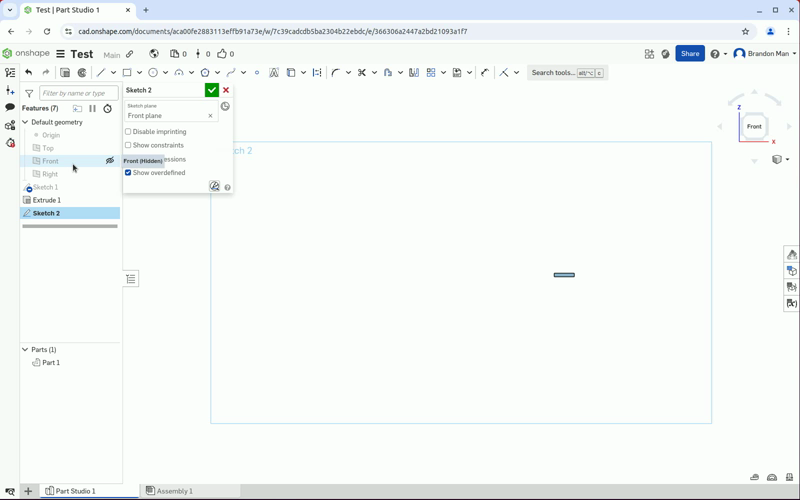
mouse_move(73, 352)
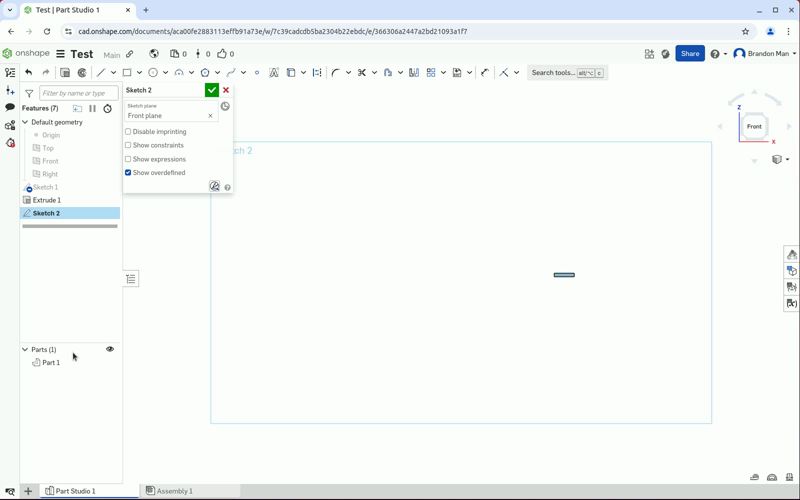
key(y)
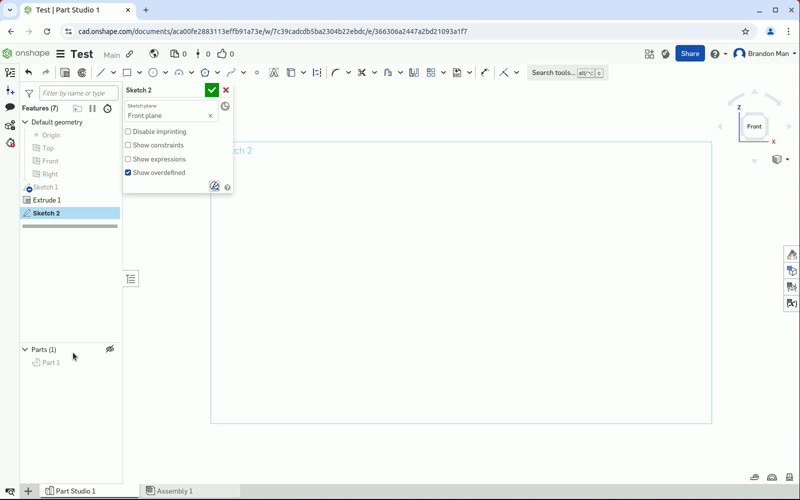
key(l)
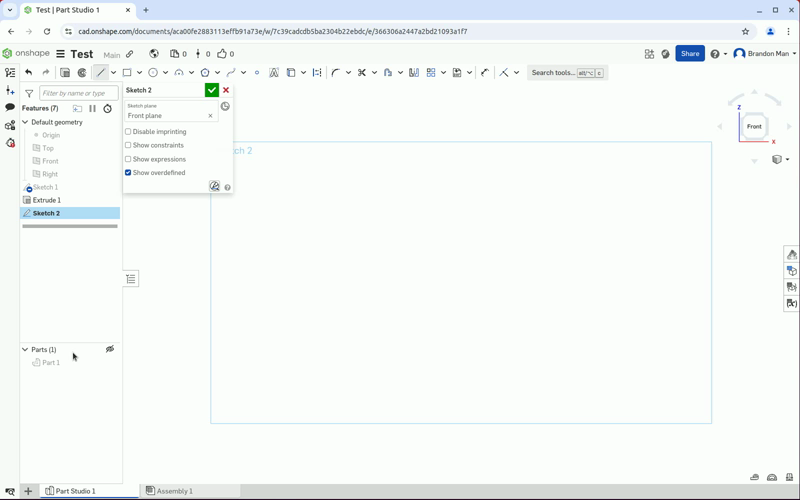
key_down(shift)
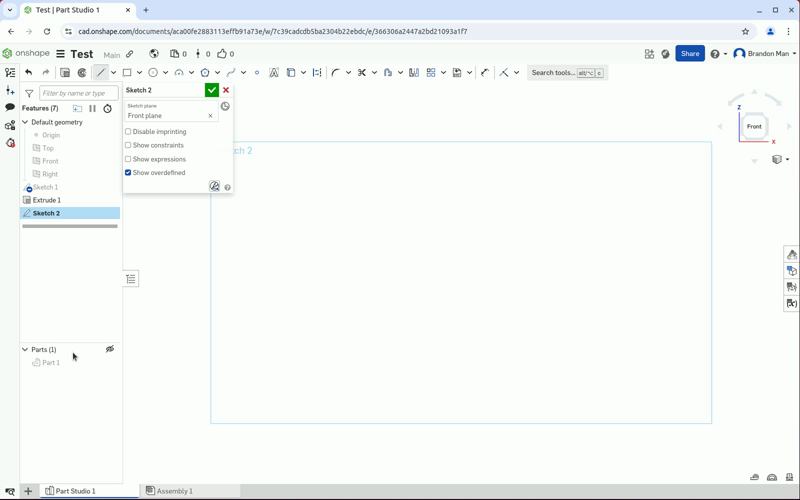
mouse_move(459, 276)
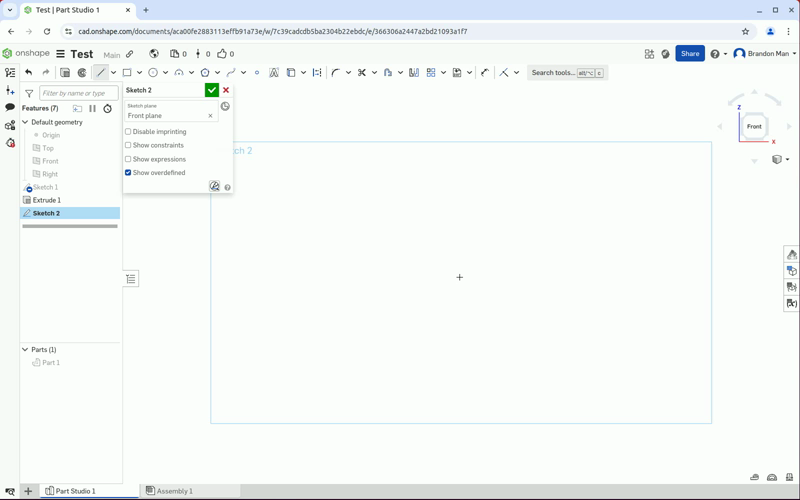
click(459, 276)
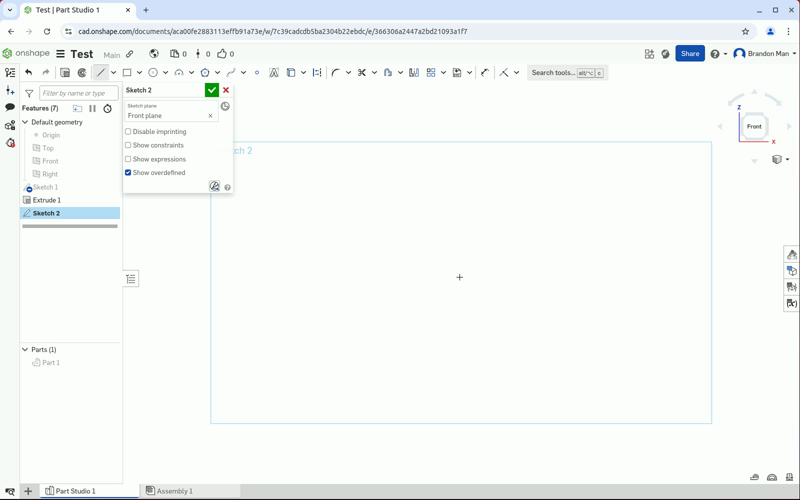
key_up(shift)
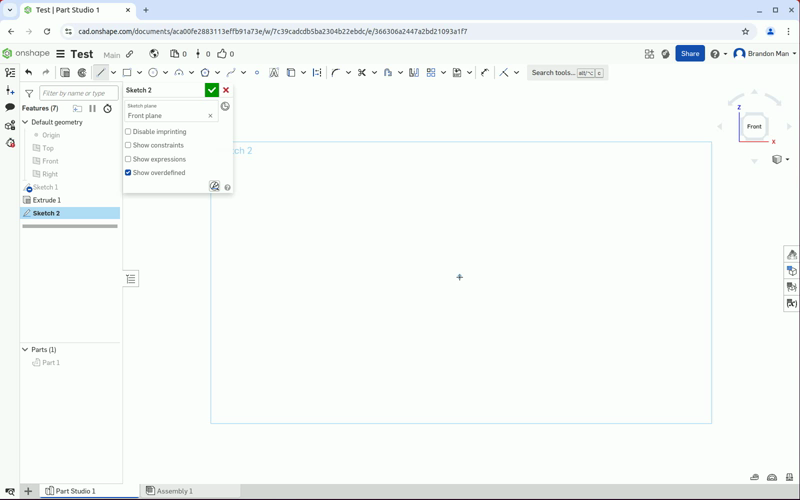
key_down(shift)
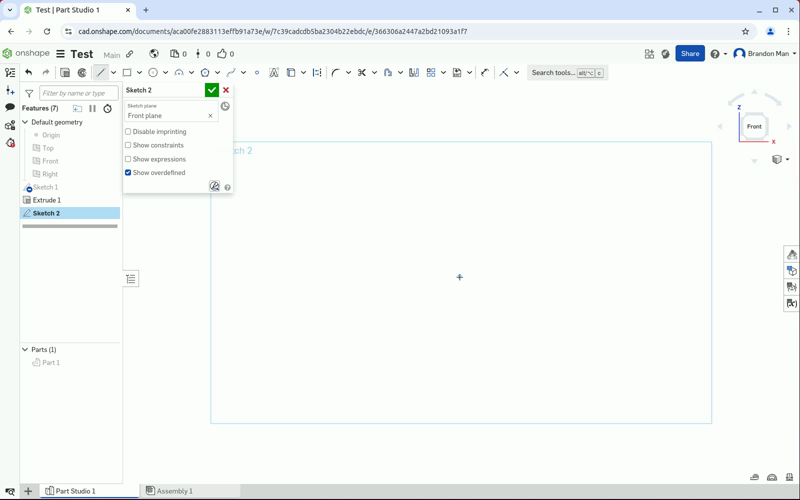
mouse_move(489, 276)
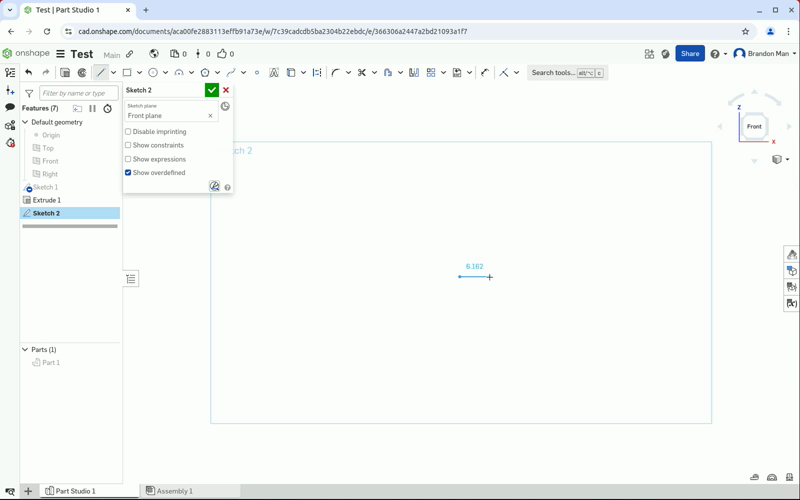
mouse_move(479, 276)
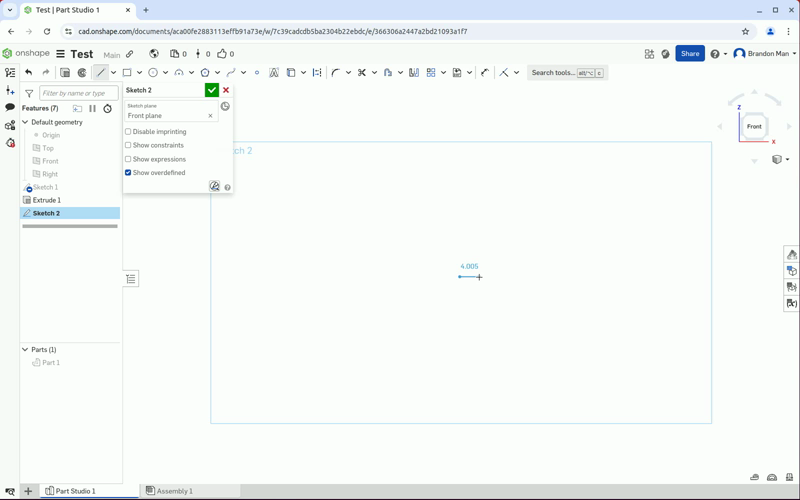
click(479, 276)
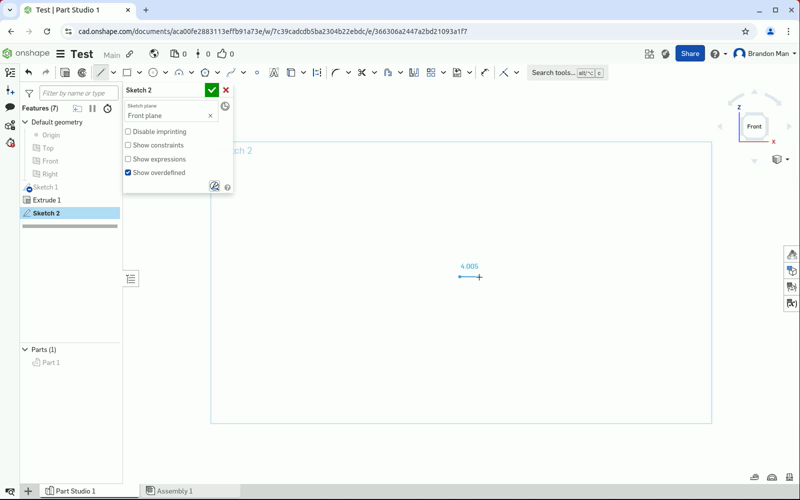
key_up(shift)
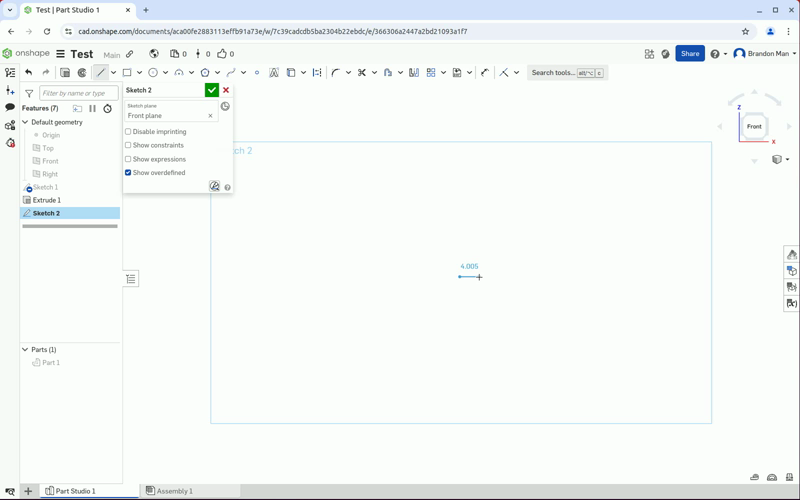
key_down(shift)
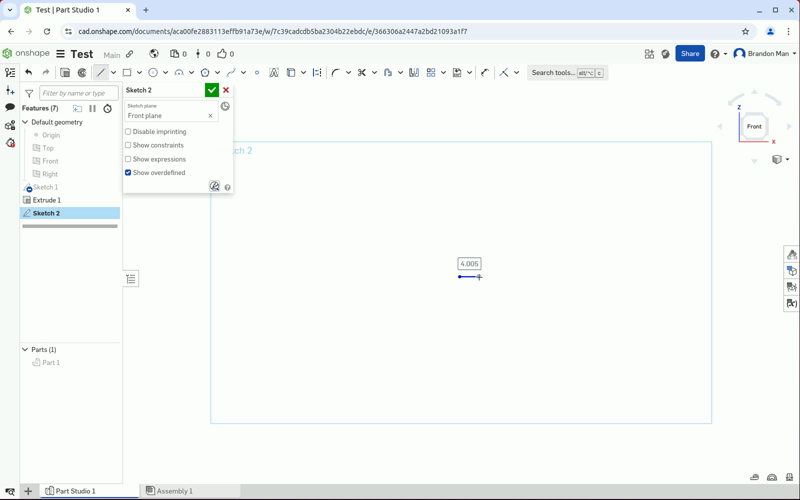
mouse_move(509, 276)
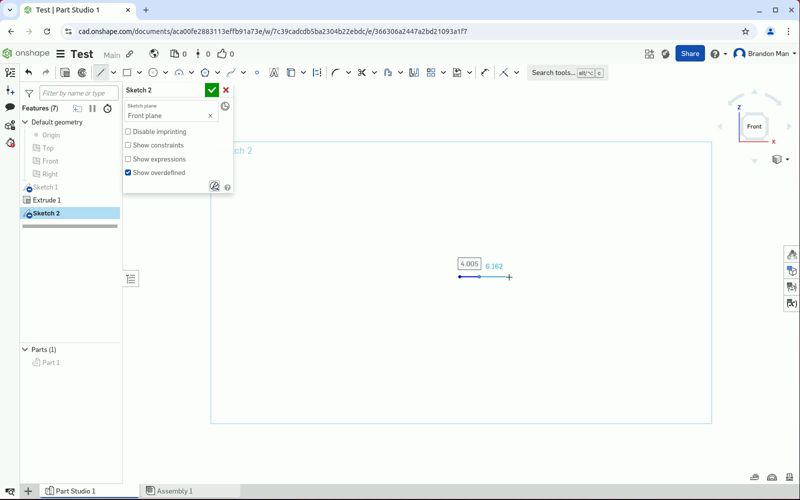
mouse_move(479, 273)
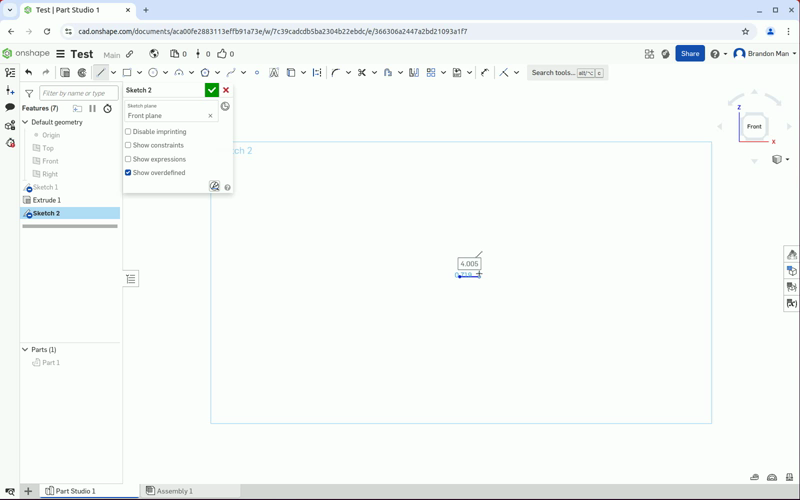
scroll(6)
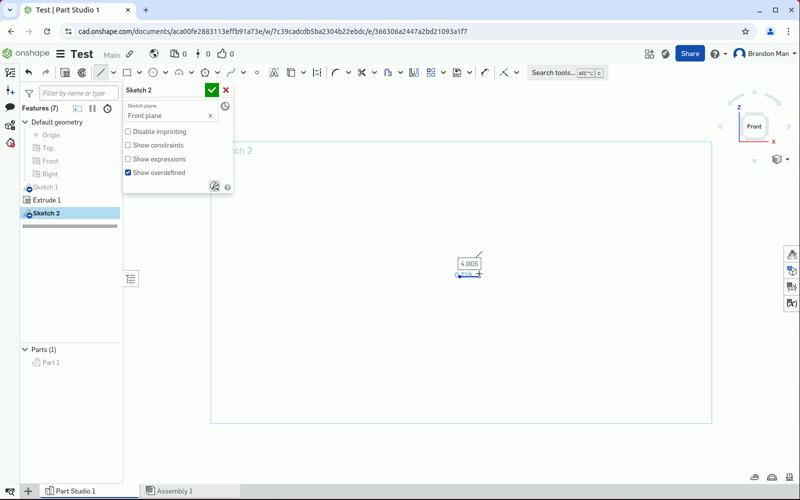
scroll(6)
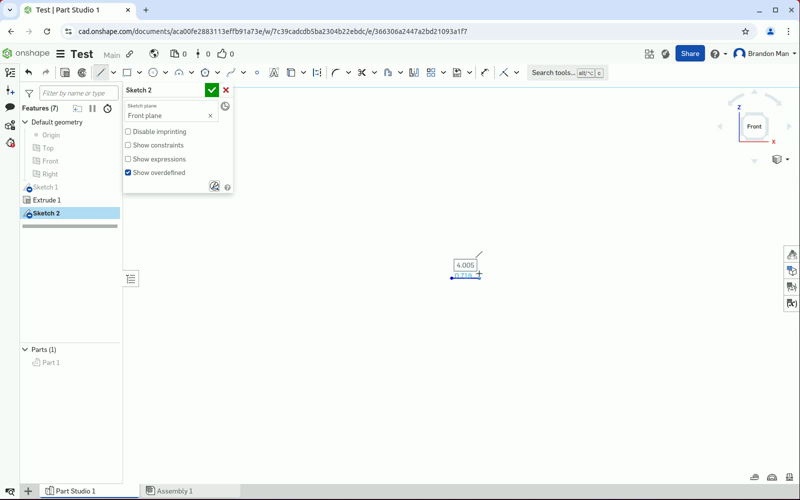
scroll(6)
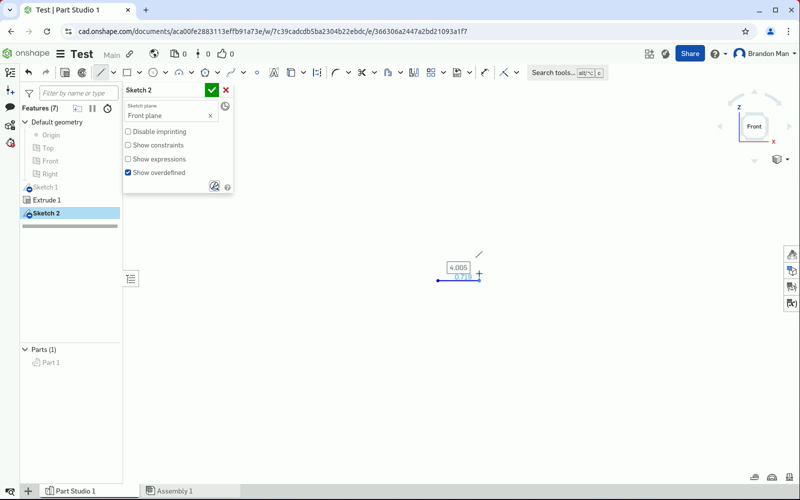
scroll(6)
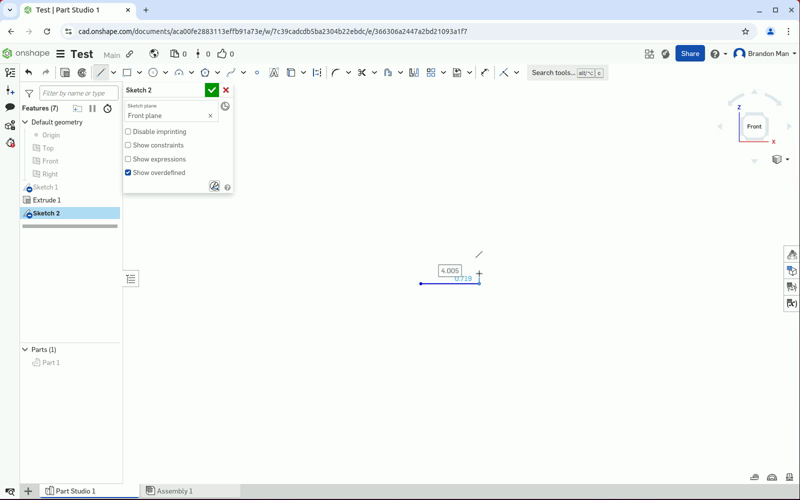
scroll(6)
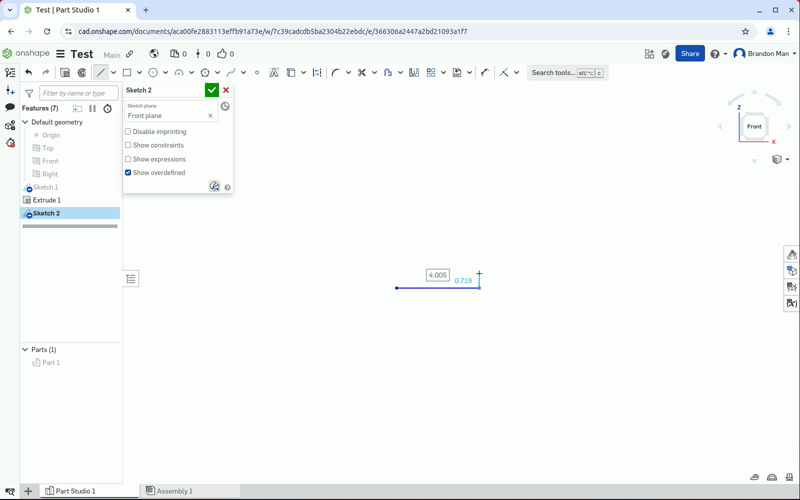
scroll(6)
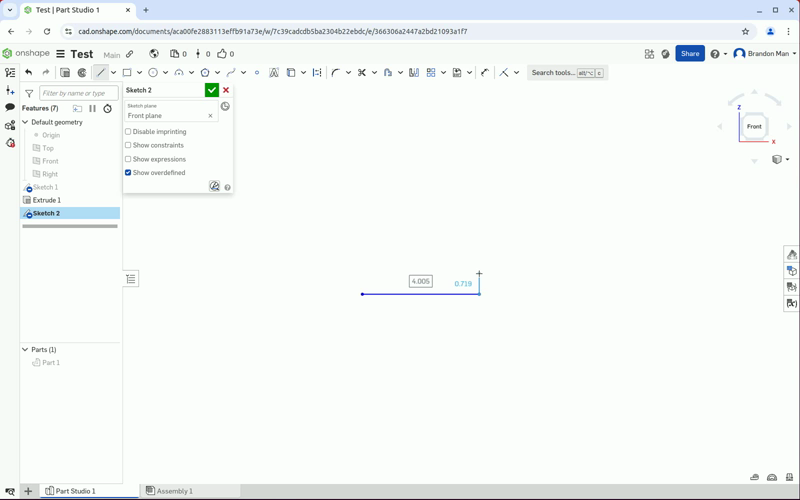
scroll(6)
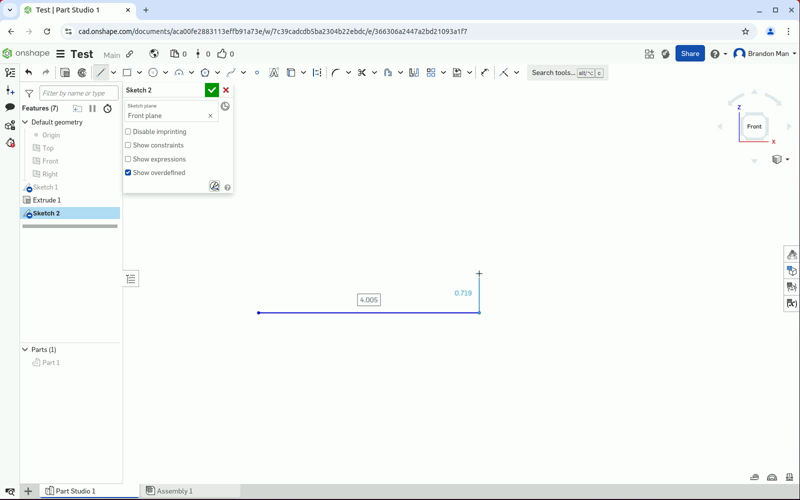
click(479, 273)
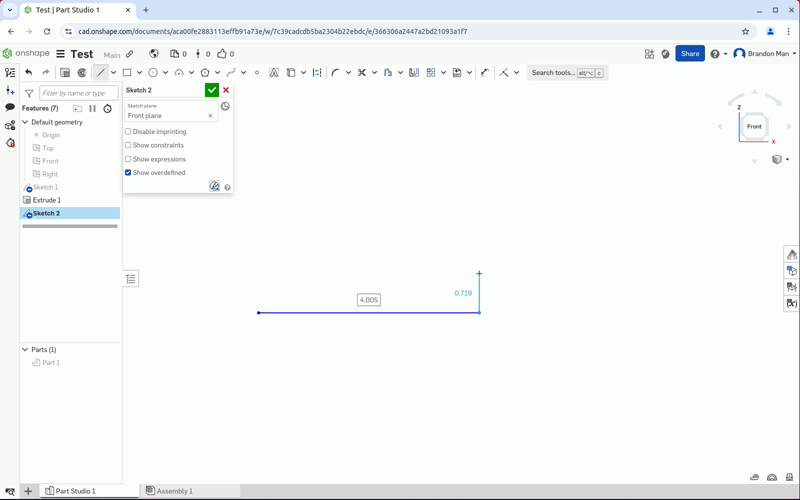
scroll(-6)
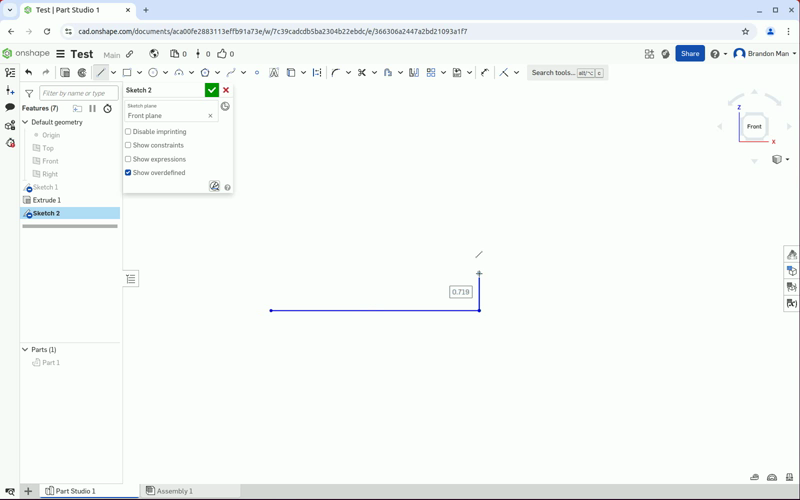
scroll(-6)
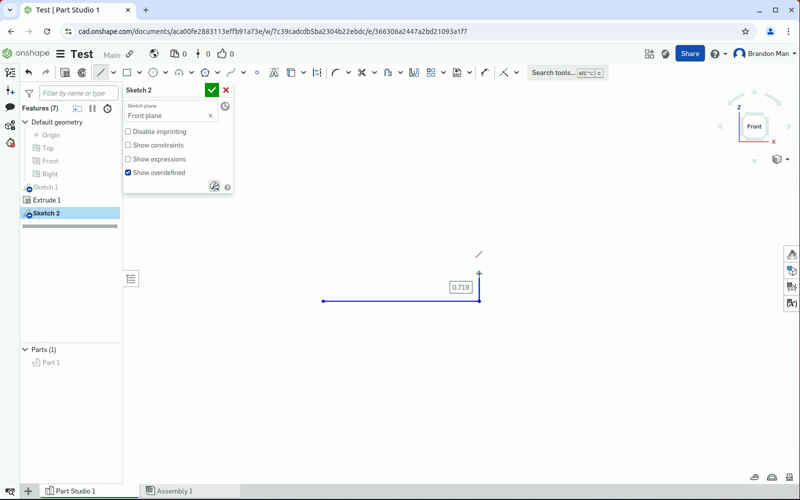
scroll(-6)
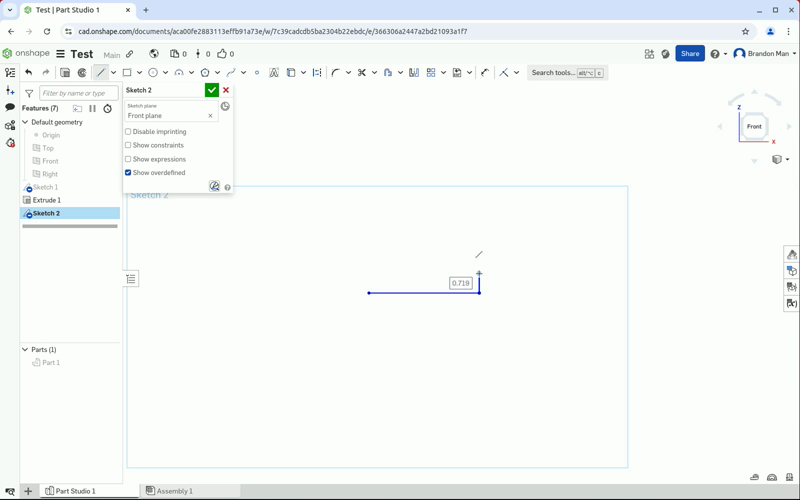
scroll(-6)
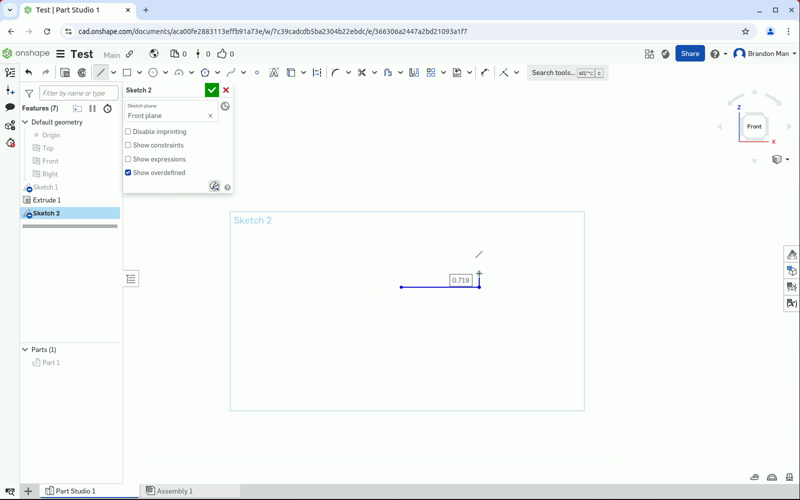
scroll(-6)
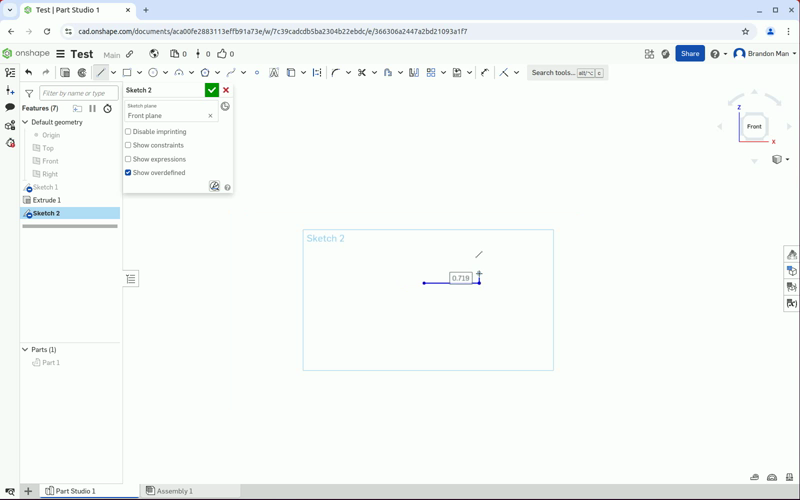
scroll(-6)
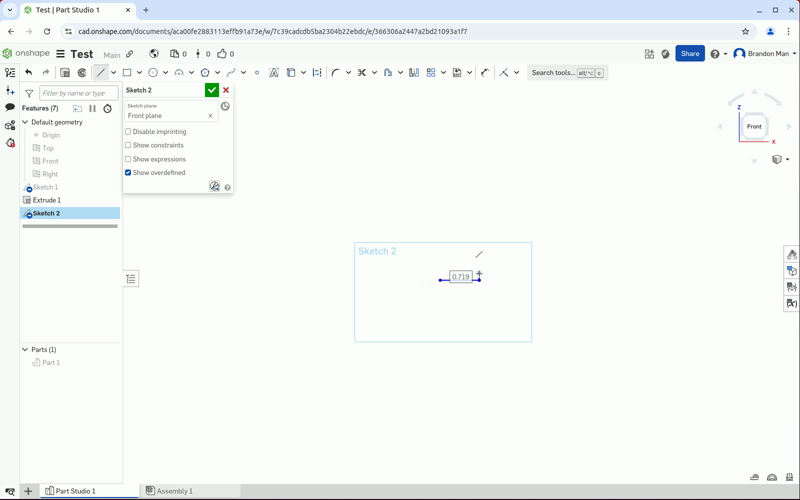
scroll(-6)
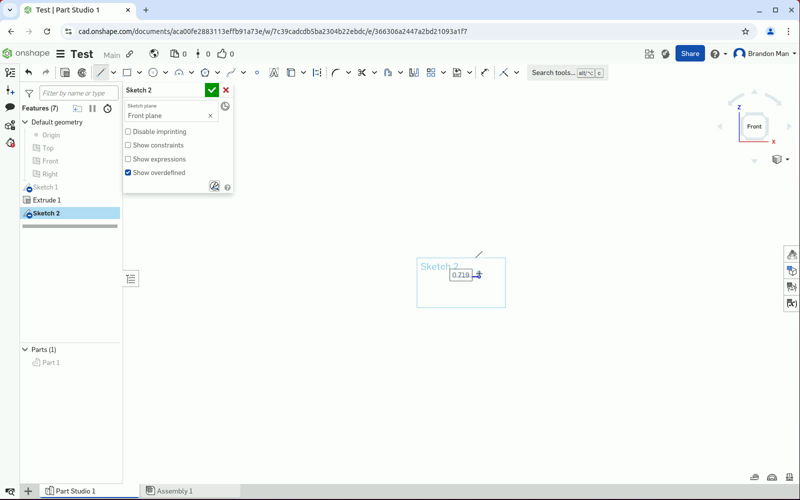
key_up(shift)
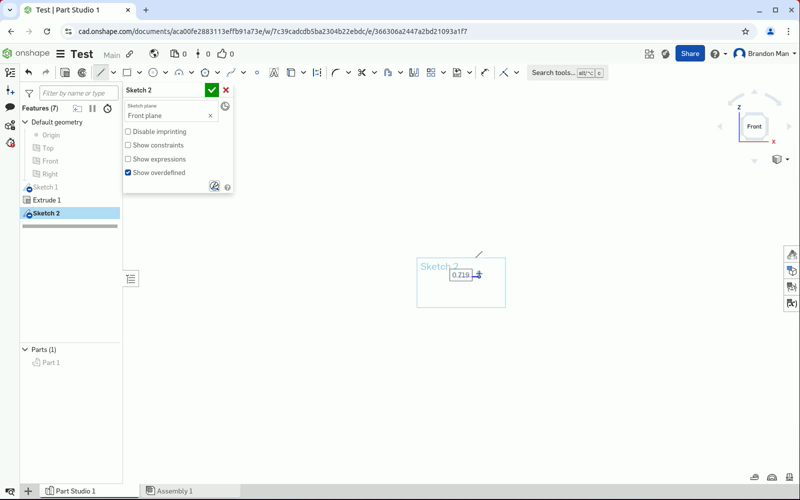
key_down(shift)
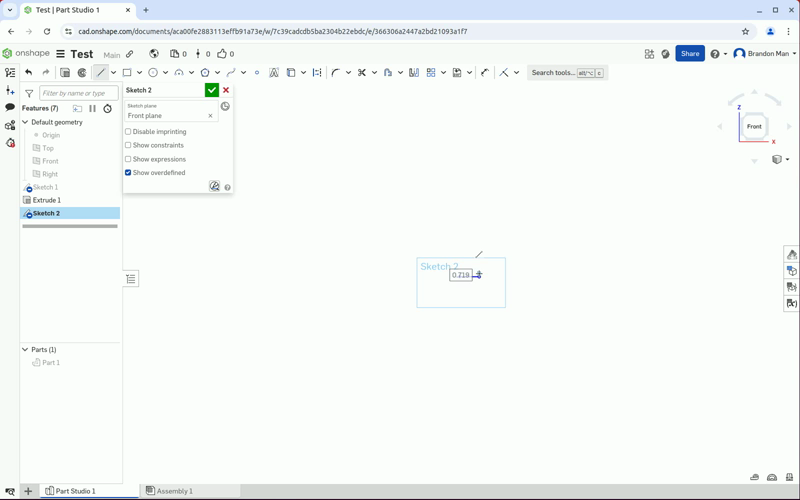
mouse_move(509, 273)
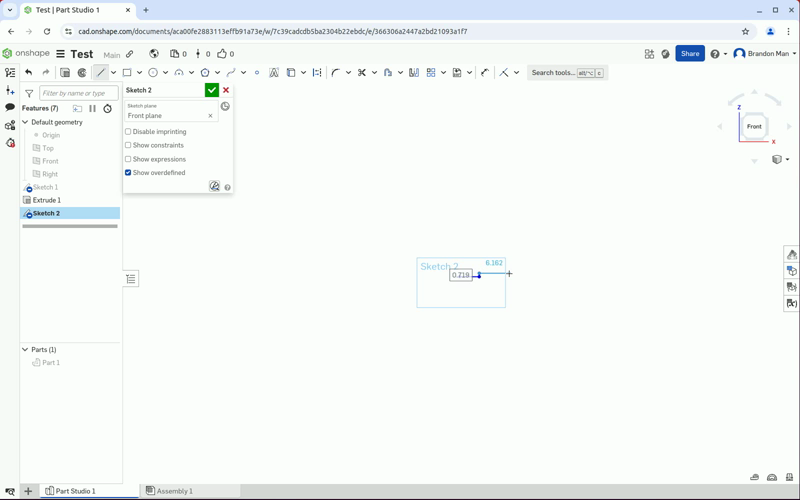
mouse_move(459, 273)
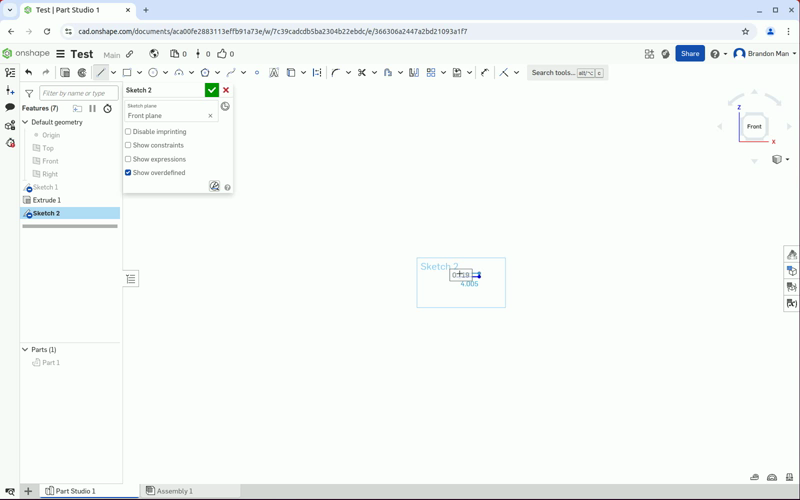
scroll(6)
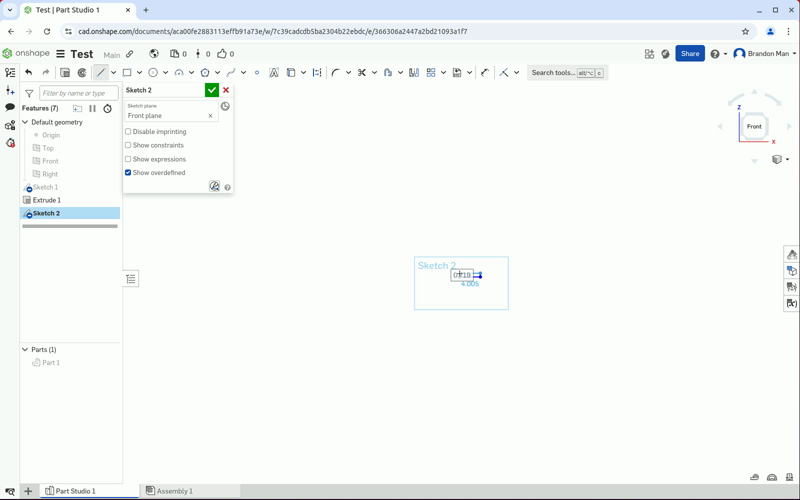
scroll(6)
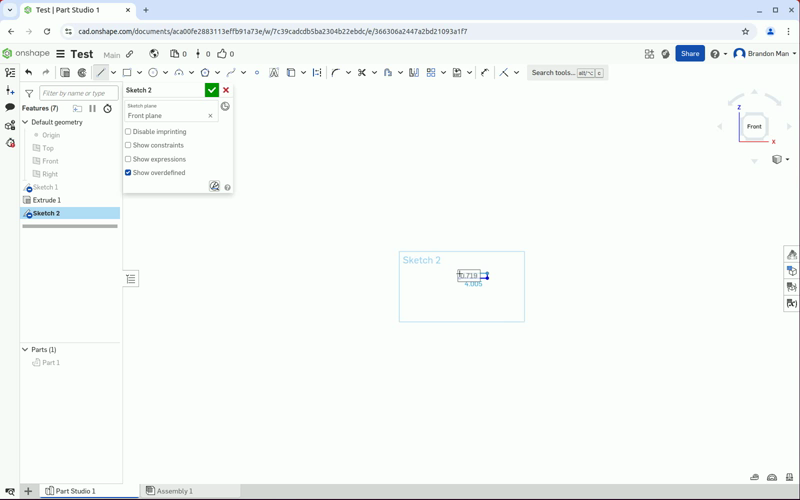
scroll(6)
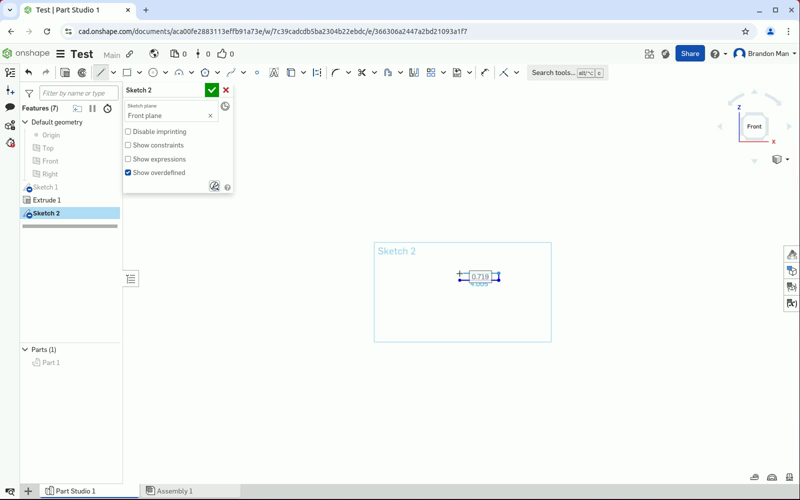
scroll(6)
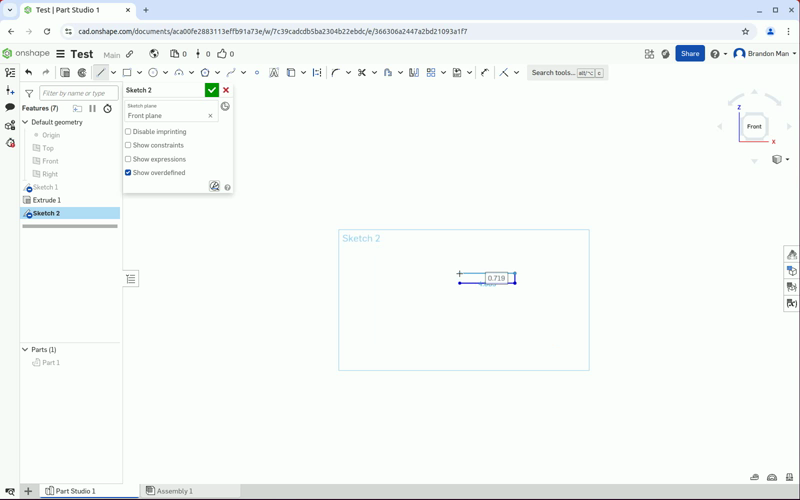
scroll(6)
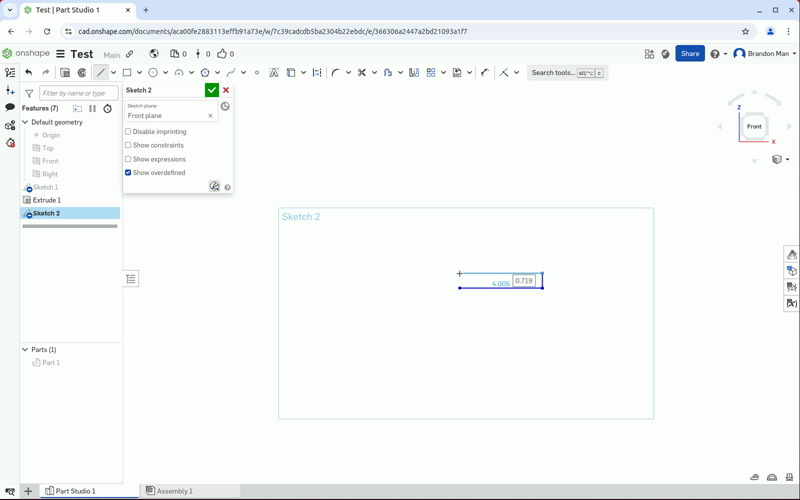
scroll(6)
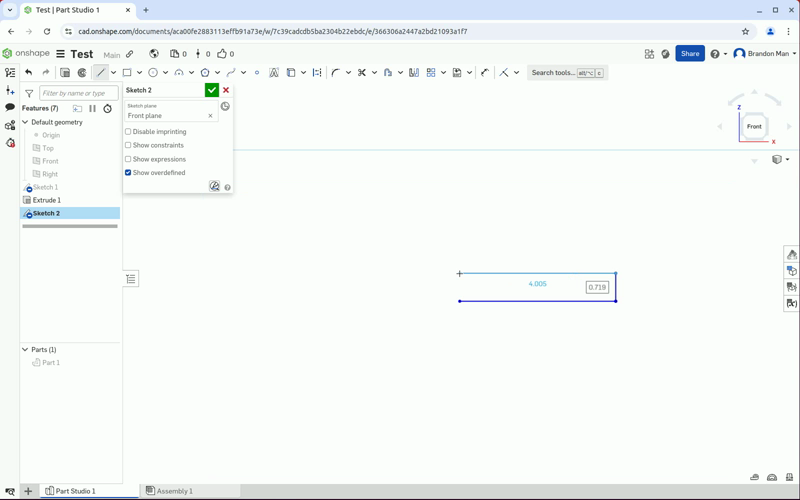
scroll(6)
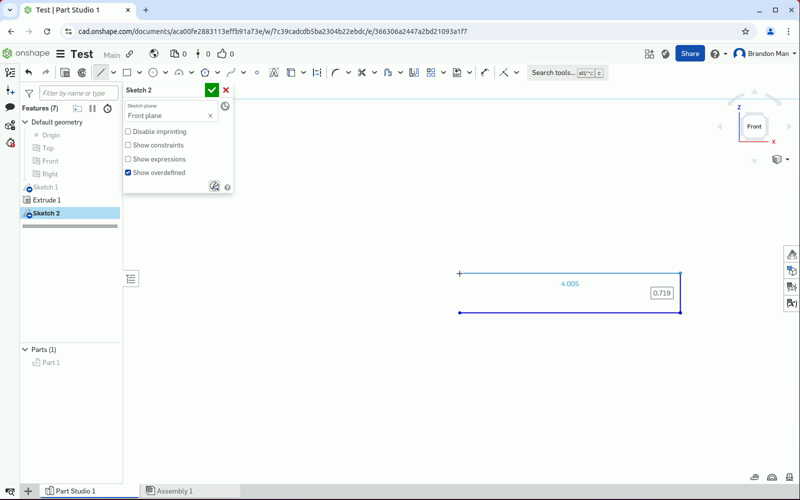
click(459, 273)
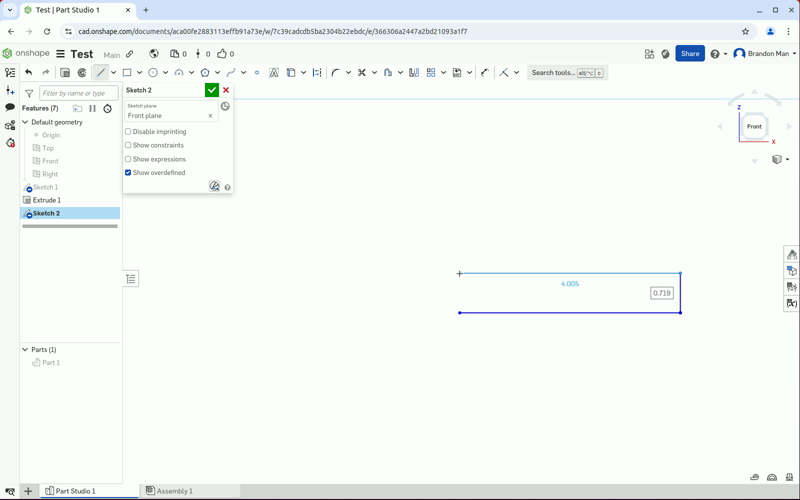
scroll(-6)
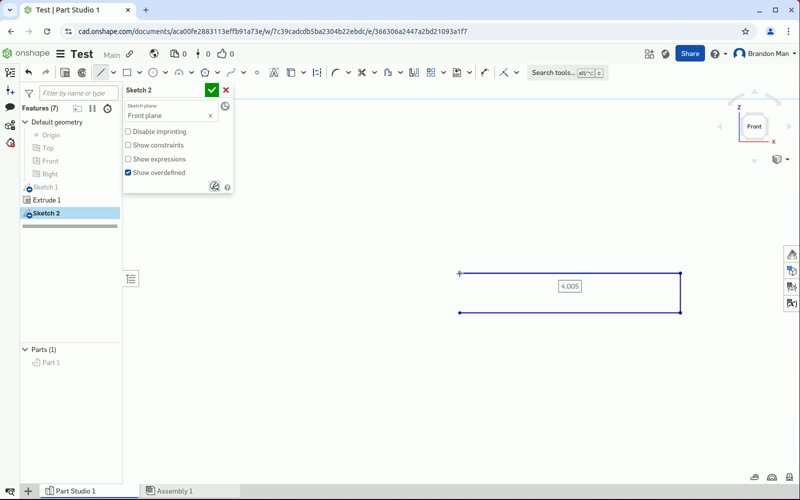
scroll(-6)
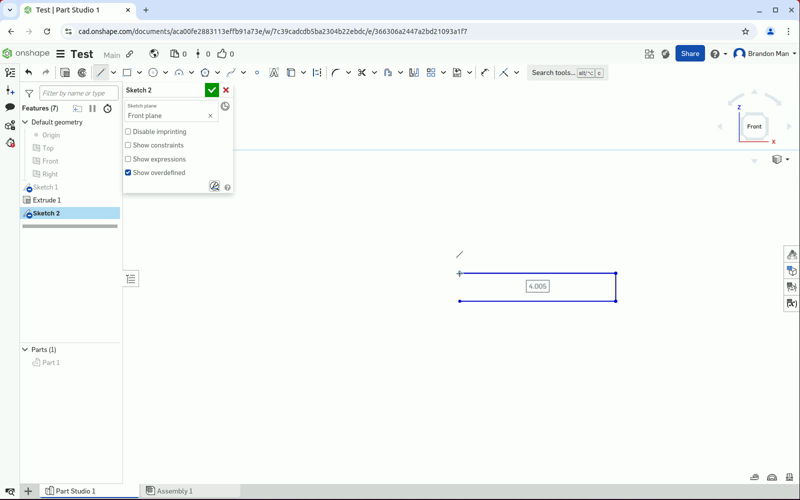
scroll(-6)
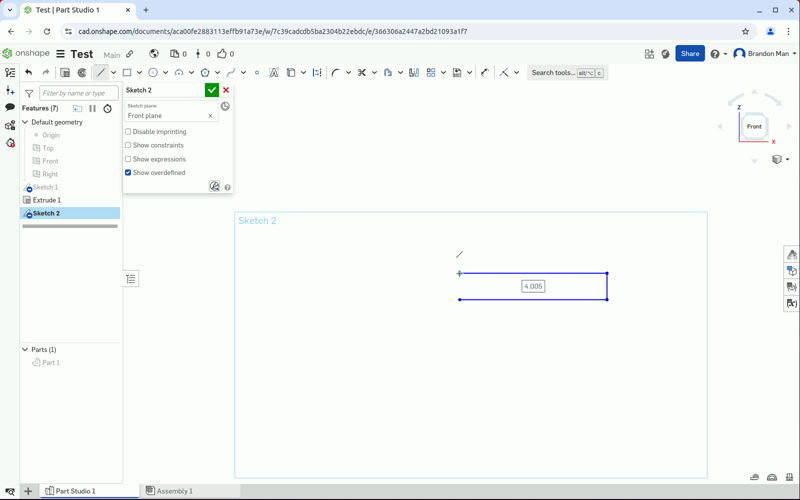
scroll(-6)
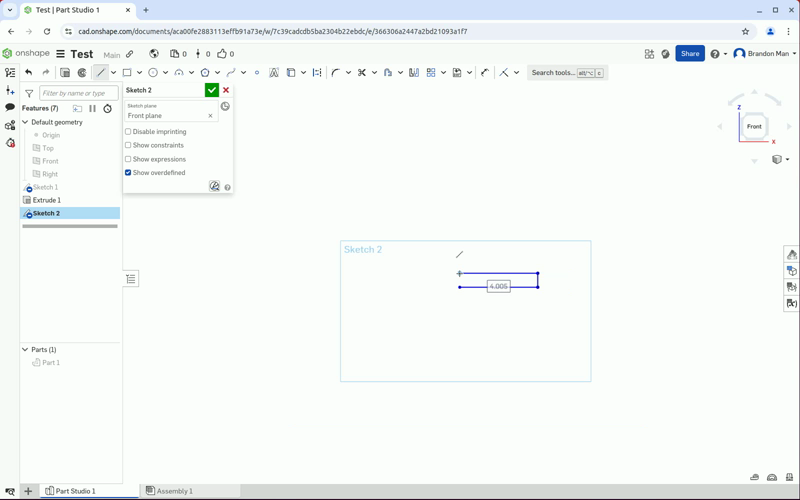
scroll(-6)
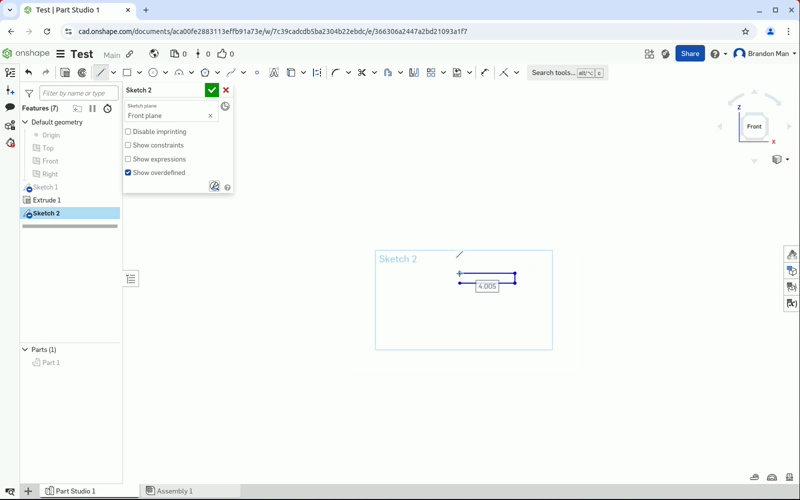
scroll(-6)
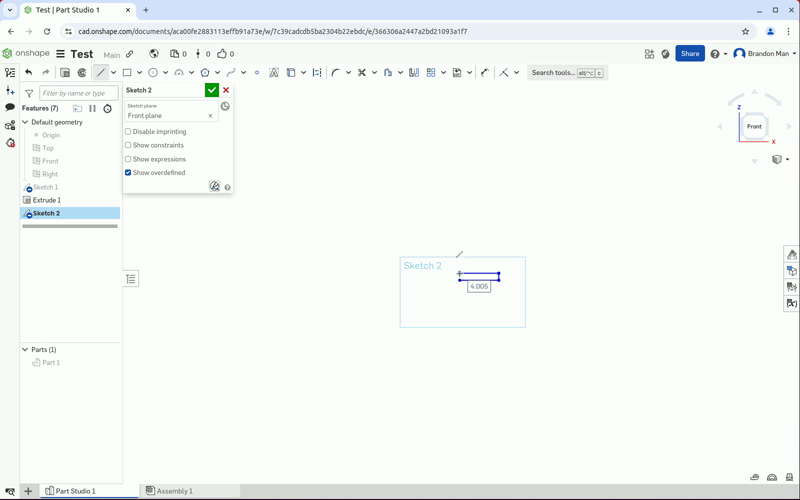
scroll(-6)
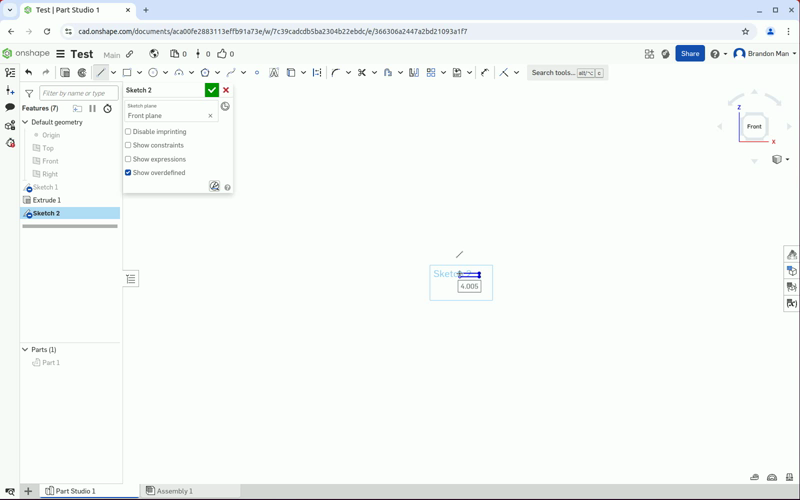
key_up(shift)
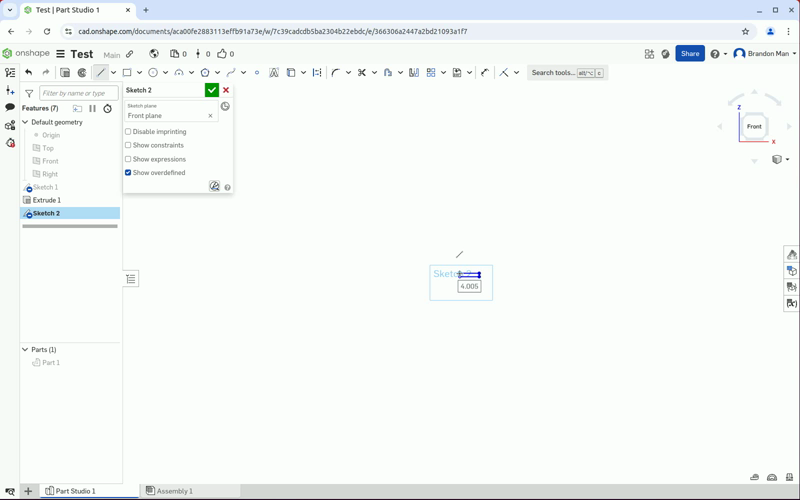
mouse_move(489, 273)
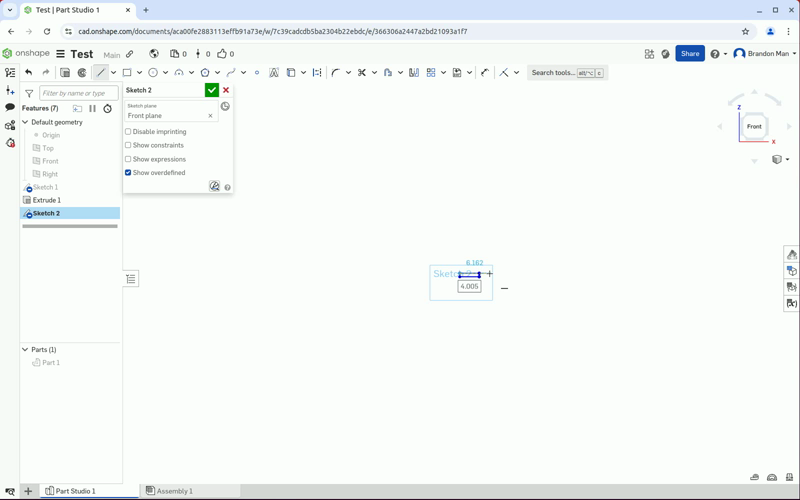
key_down(shift)
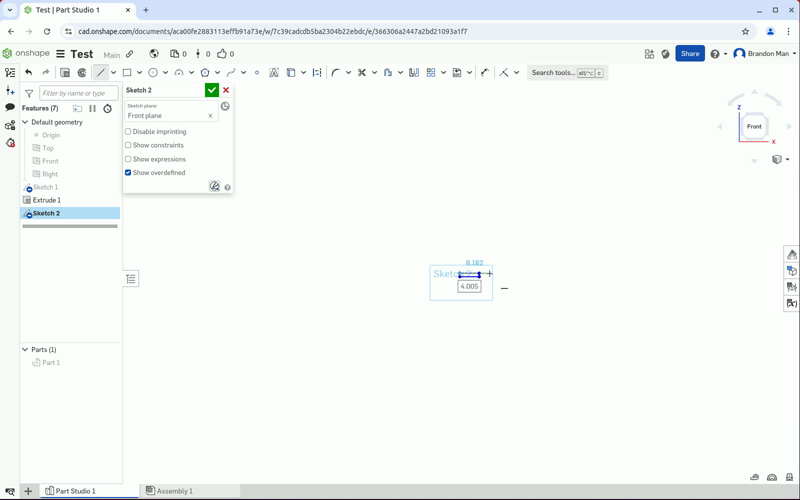
mouse_move(459, 276)
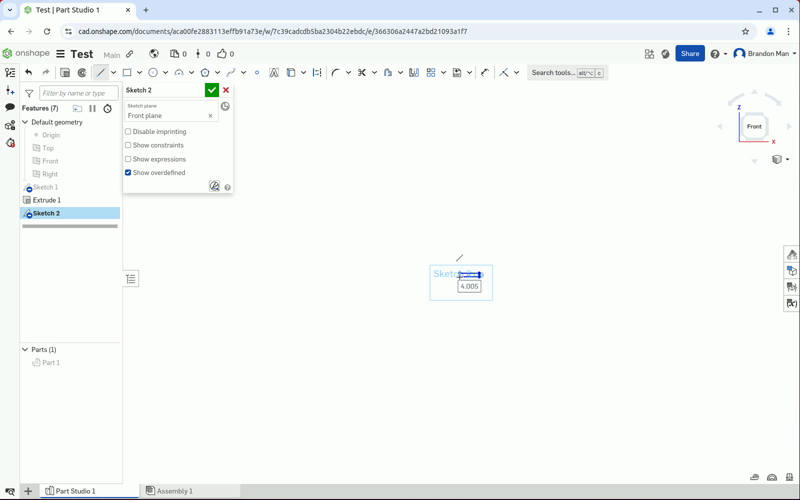
scroll(6)
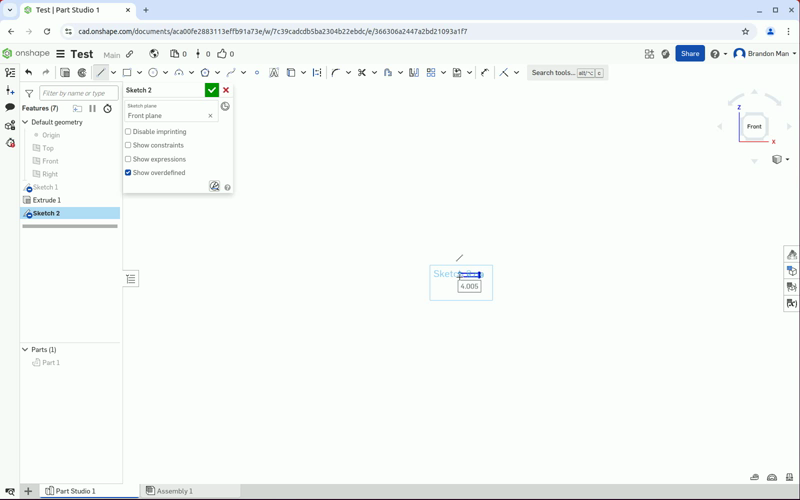
scroll(6)
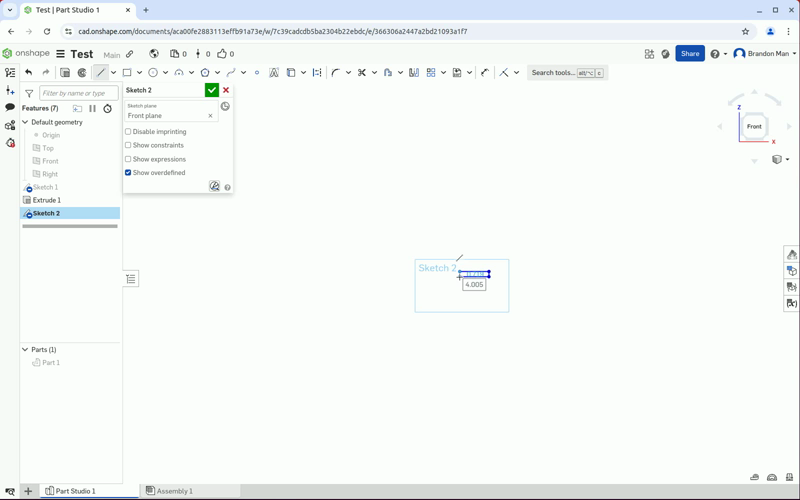
scroll(6)
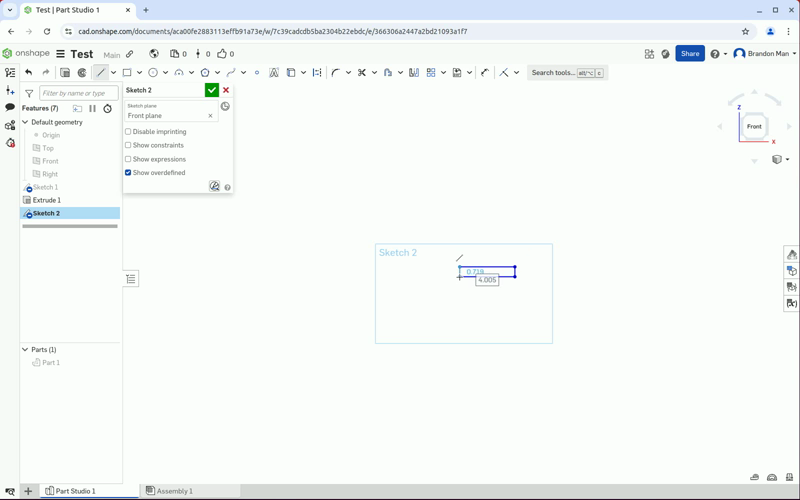
scroll(6)
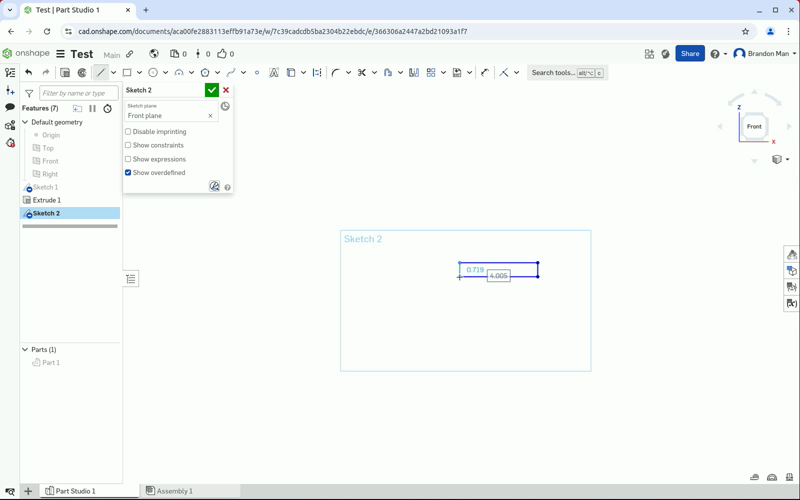
scroll(6)
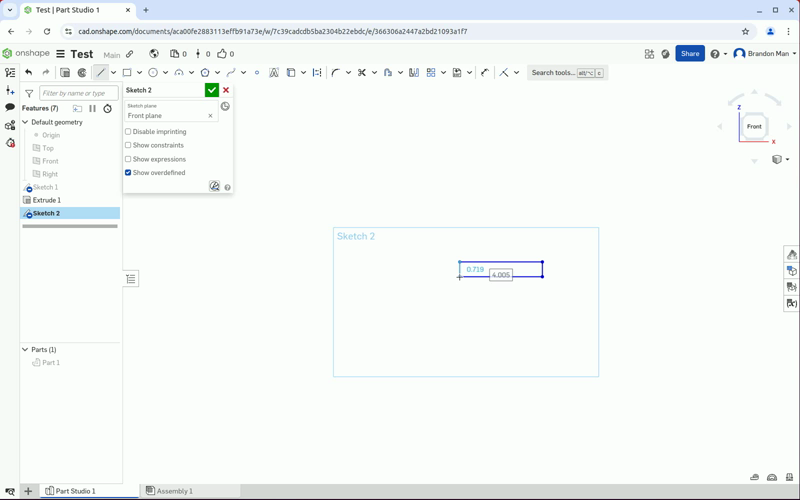
scroll(6)
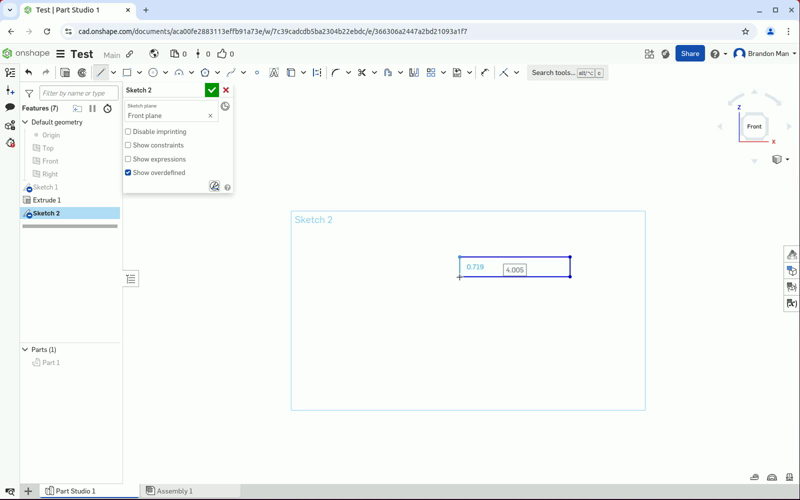
scroll(6)
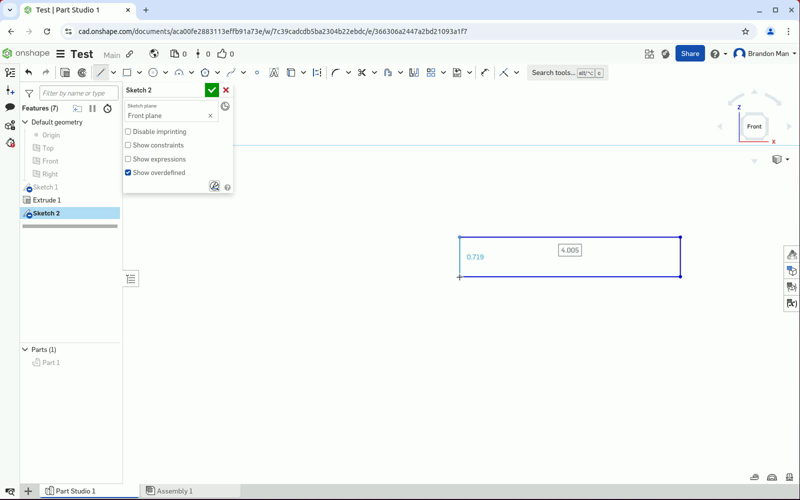
key_up(shift)
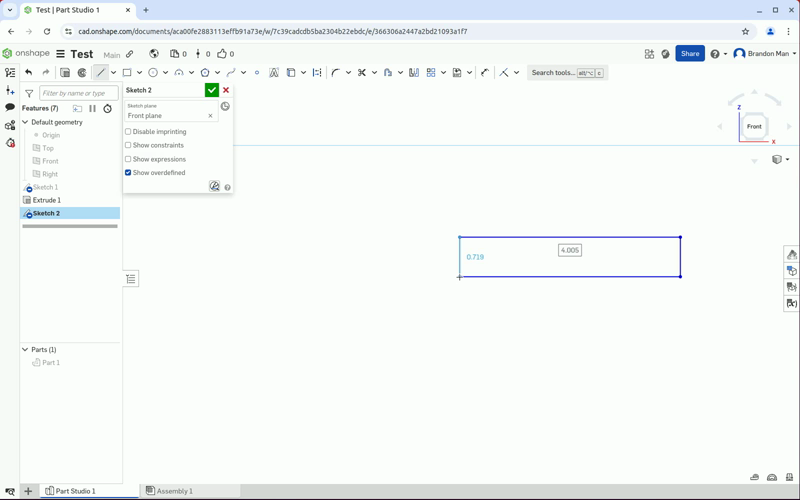
click(459, 276)
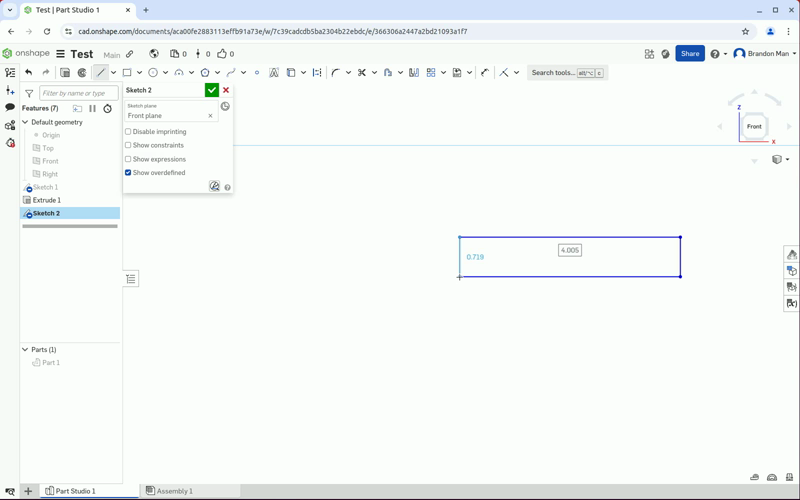
scroll(-6)
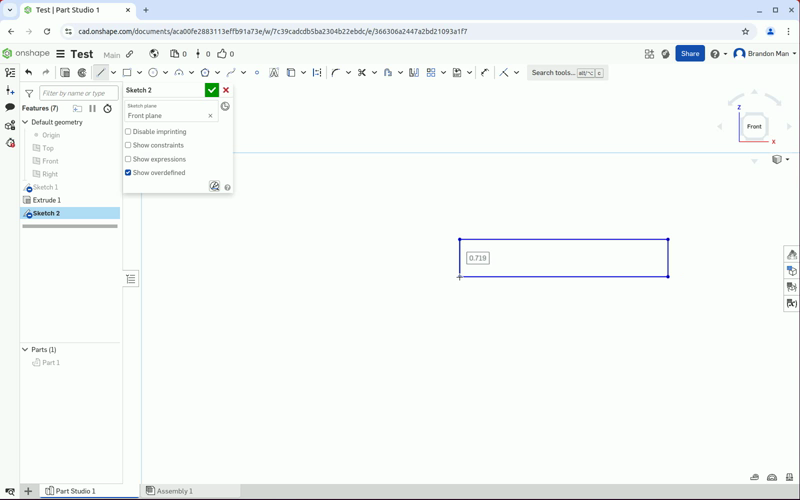
scroll(-6)
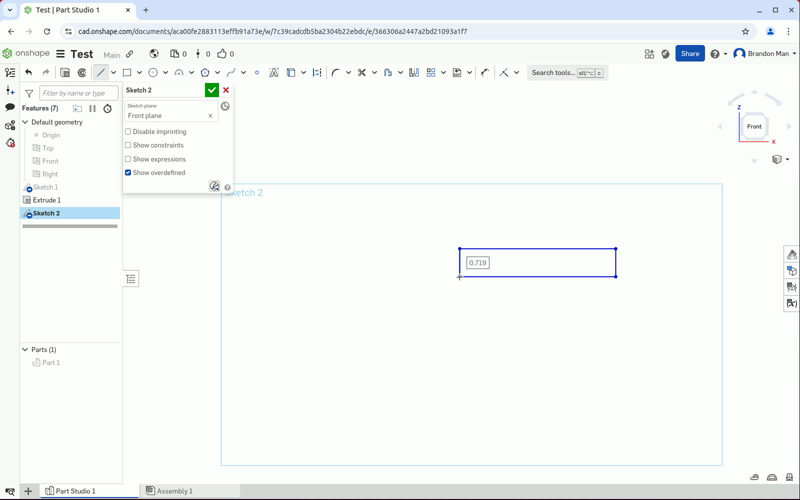
scroll(-6)
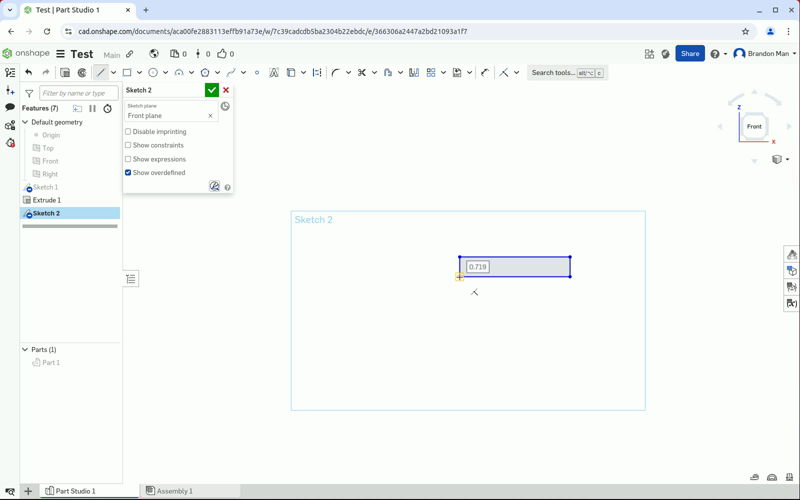
scroll(-6)
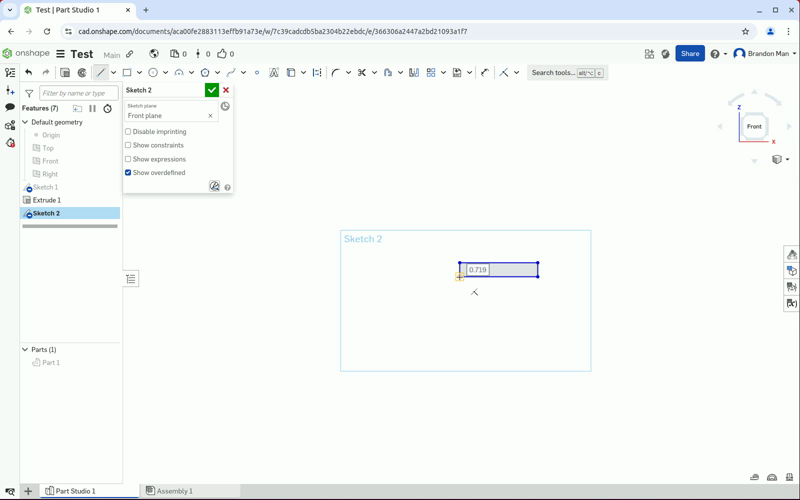
scroll(-6)
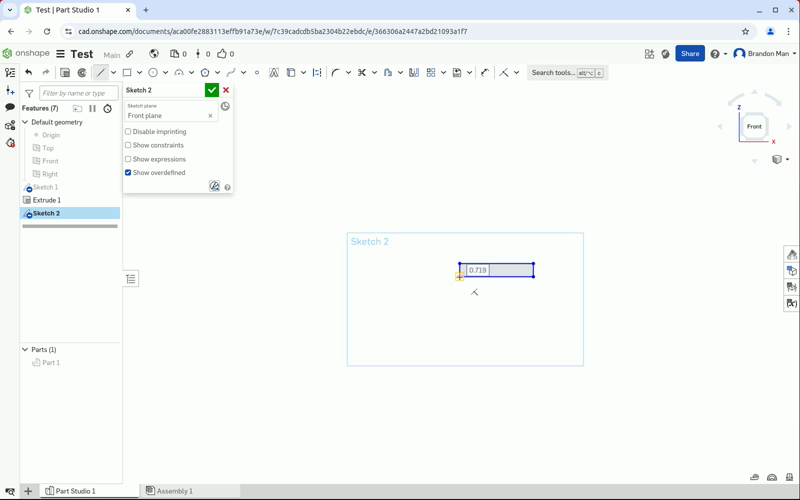
scroll(-6)
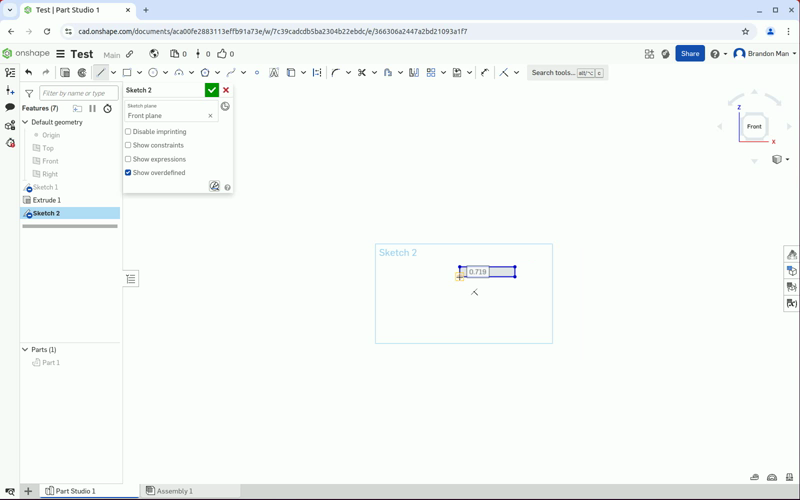
scroll(-6)
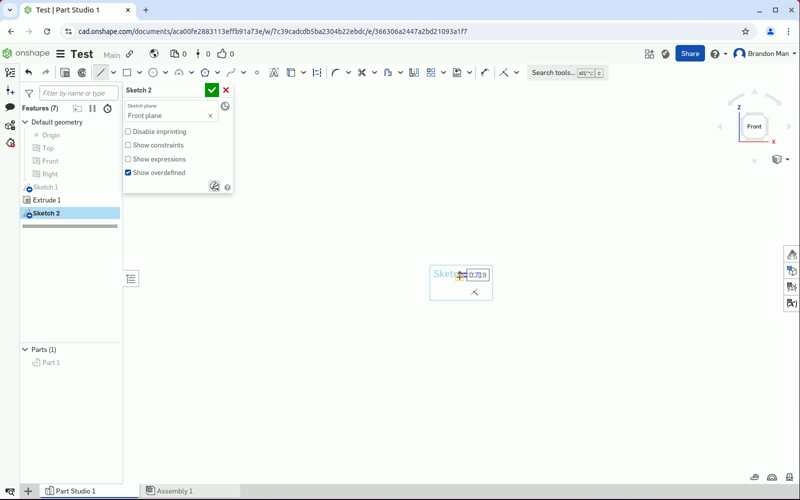
key(esc)
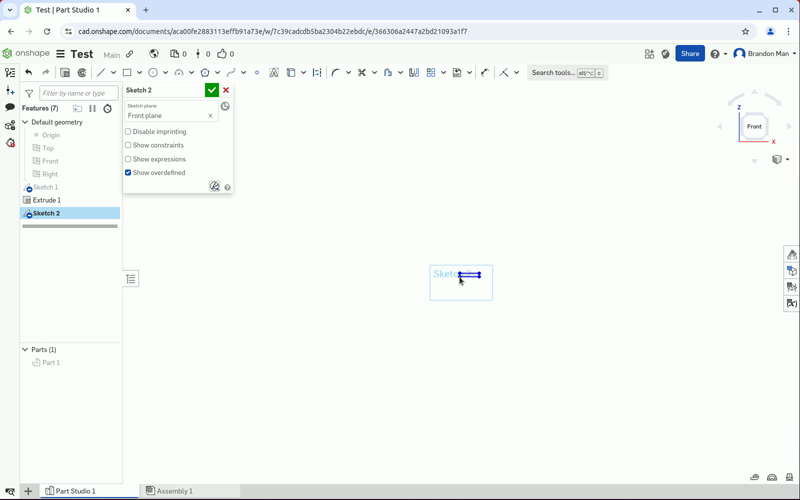
mouse_move(462, 274)
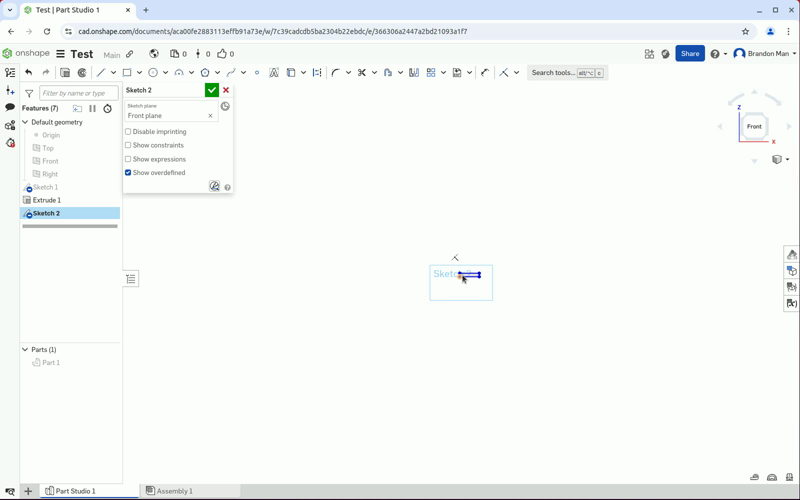
scroll(6)
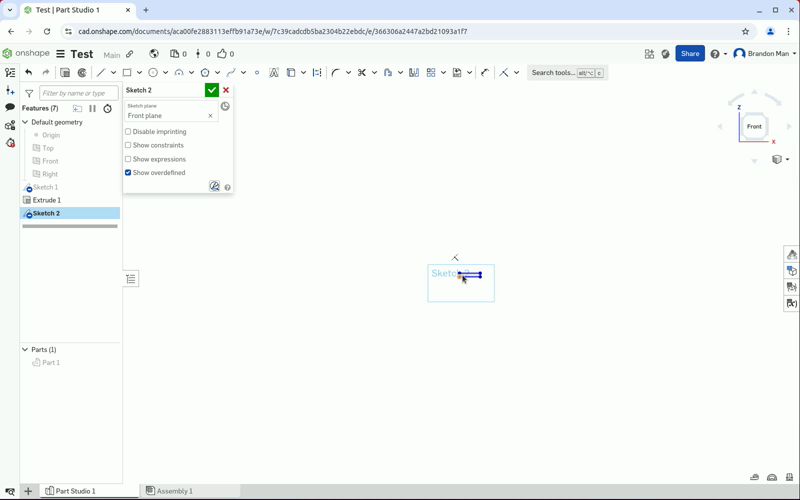
scroll(6)
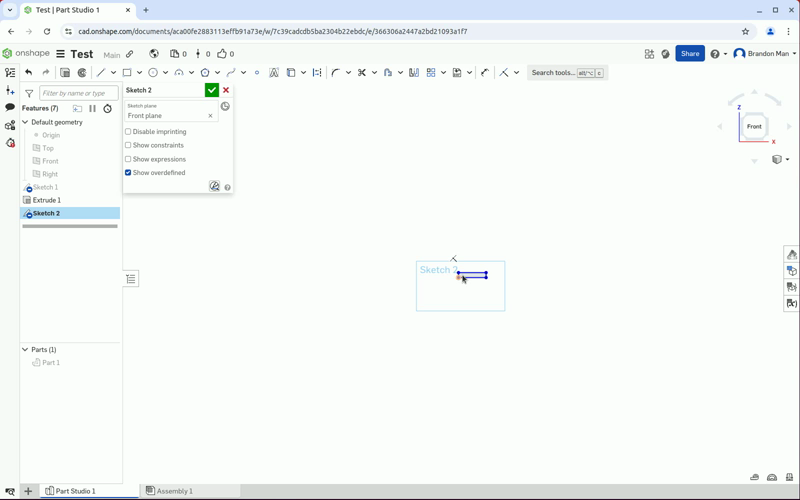
scroll(6)
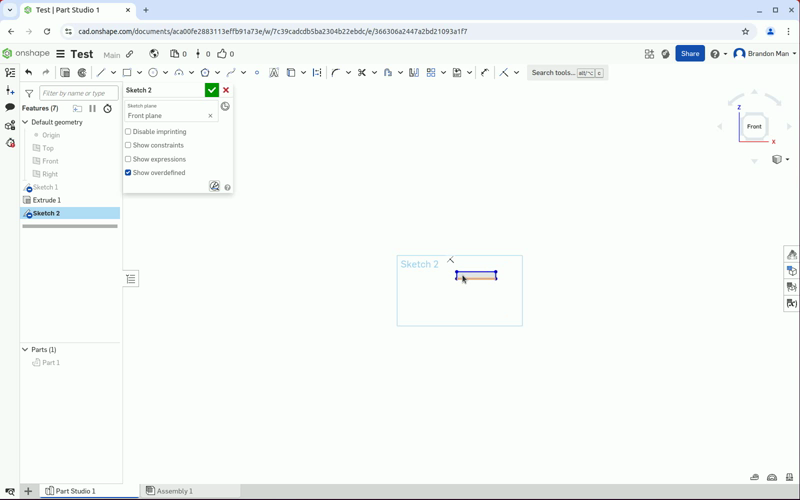
scroll(6)
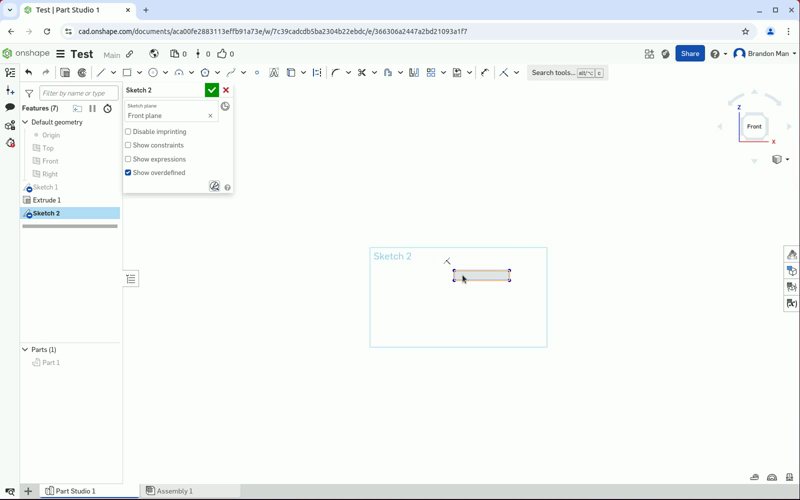
scroll(6)
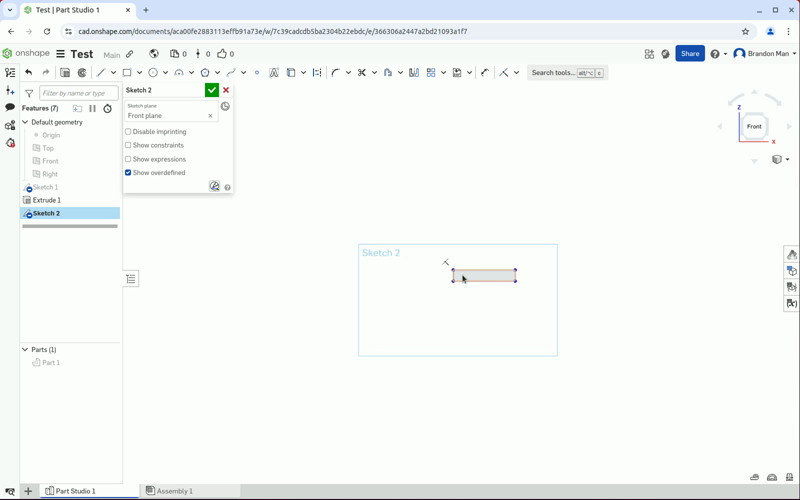
scroll(6)
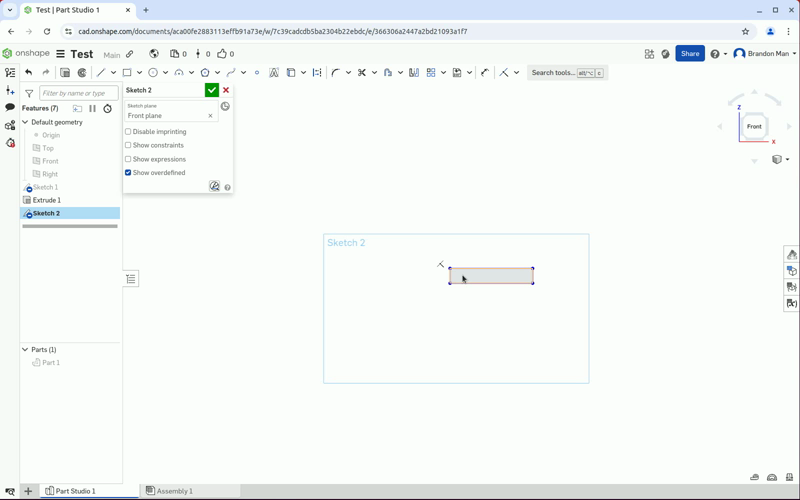
scroll(6)
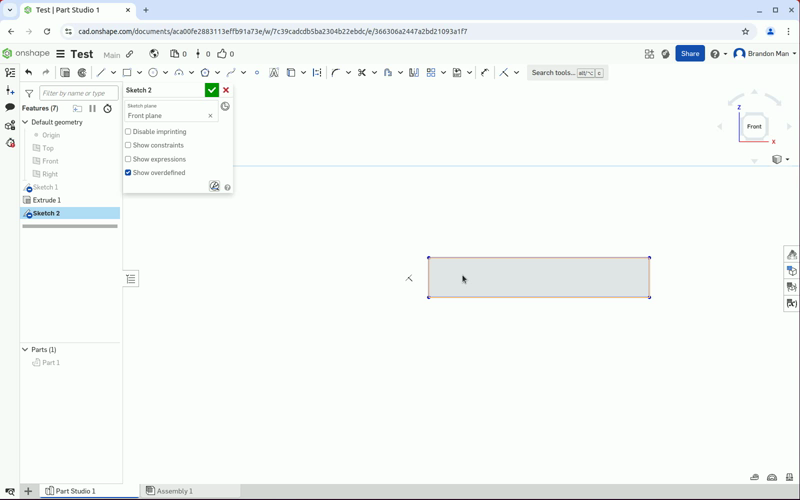
click(462, 274)
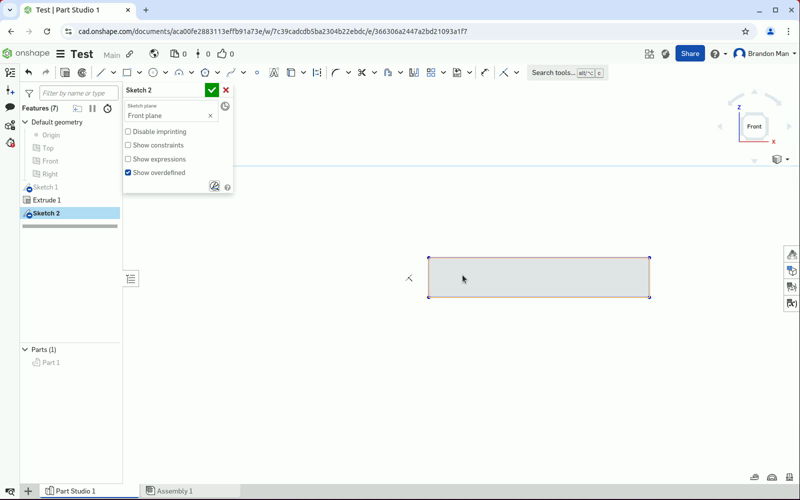
scroll(-6)
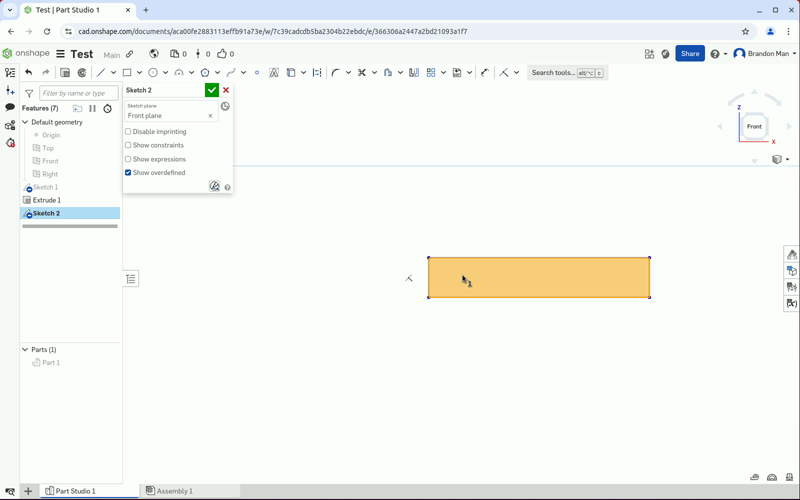
scroll(-6)
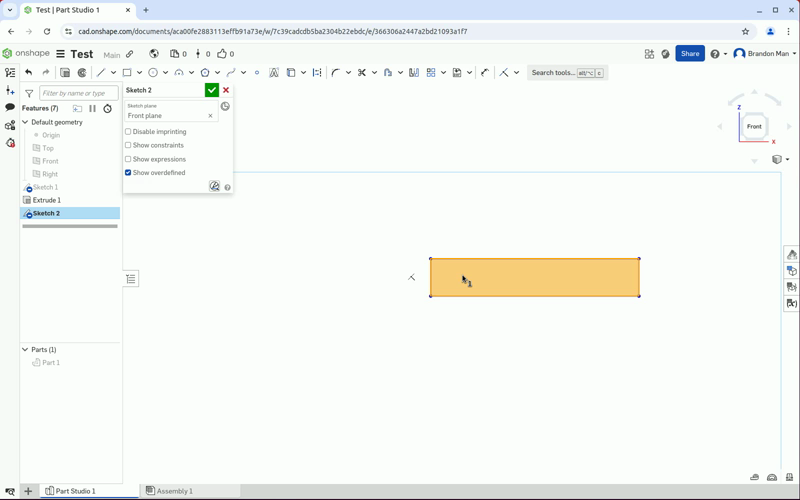
scroll(-6)
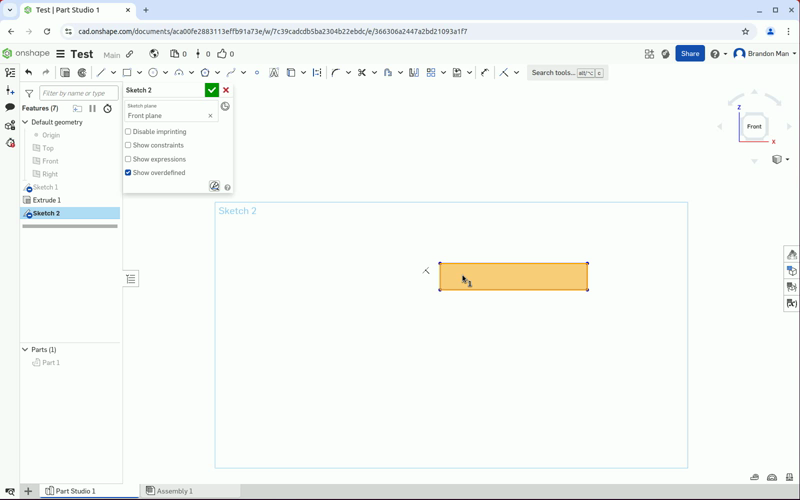
scroll(-6)
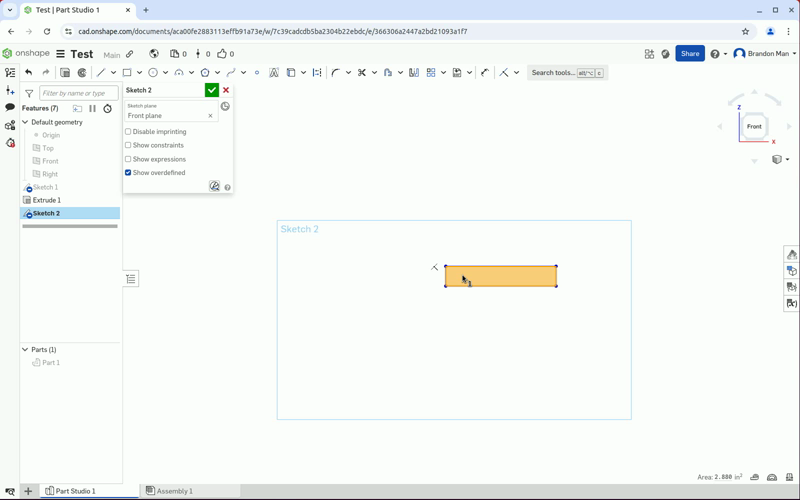
scroll(-6)
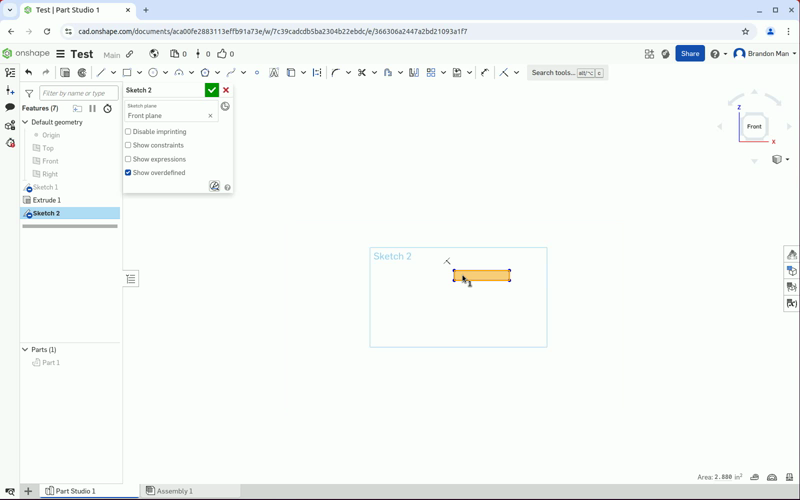
scroll(-6)
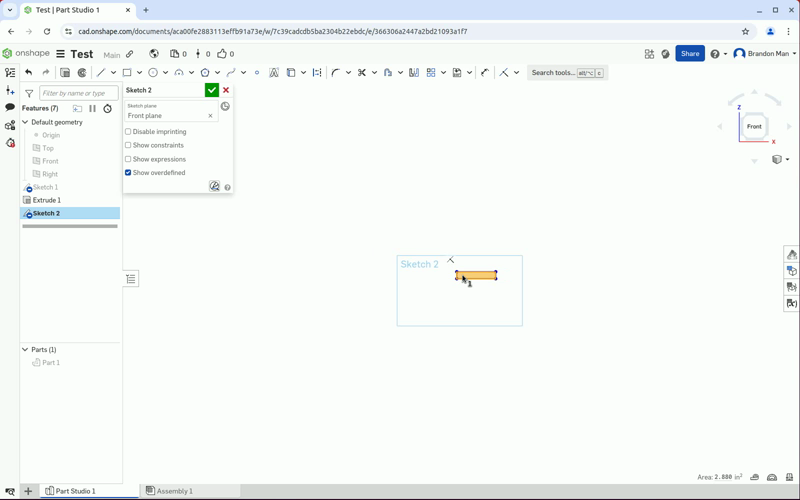
scroll(-6)
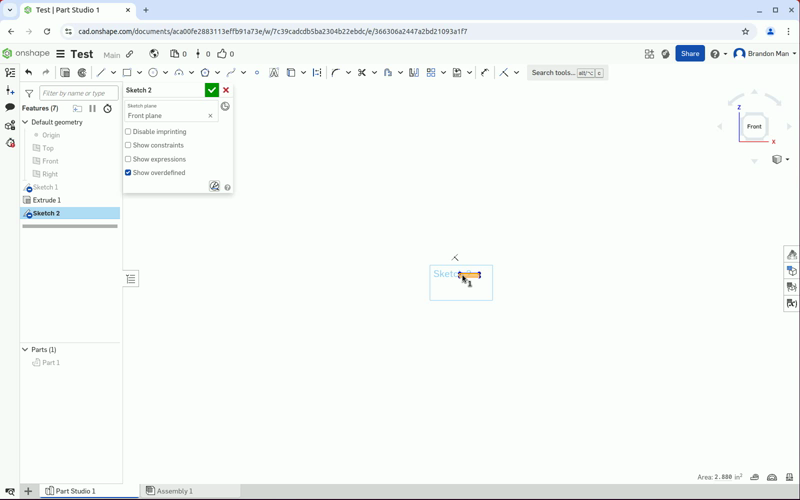
mouse_move(73, 352)
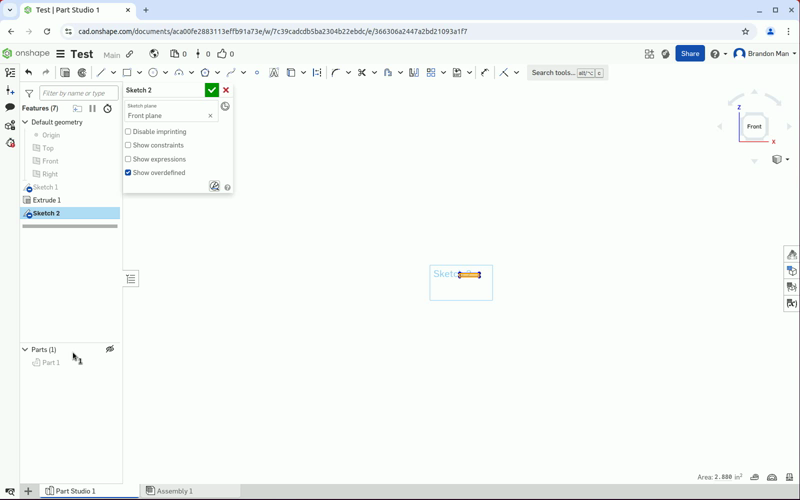
key(shift+y)
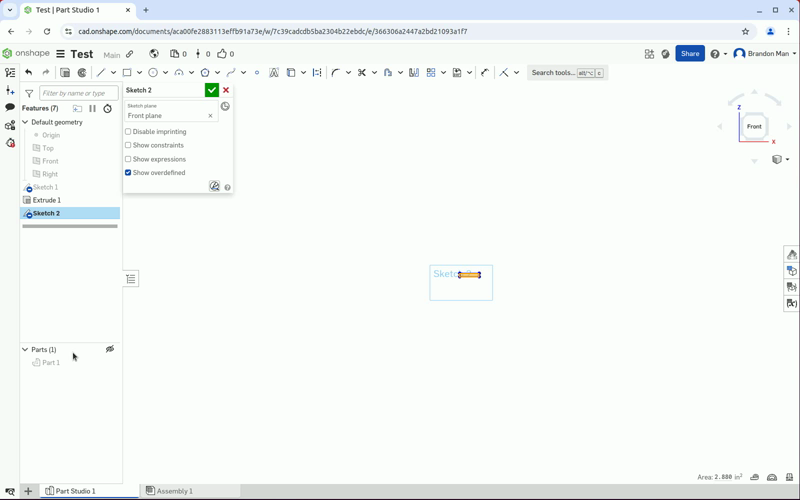
key(shift+e)
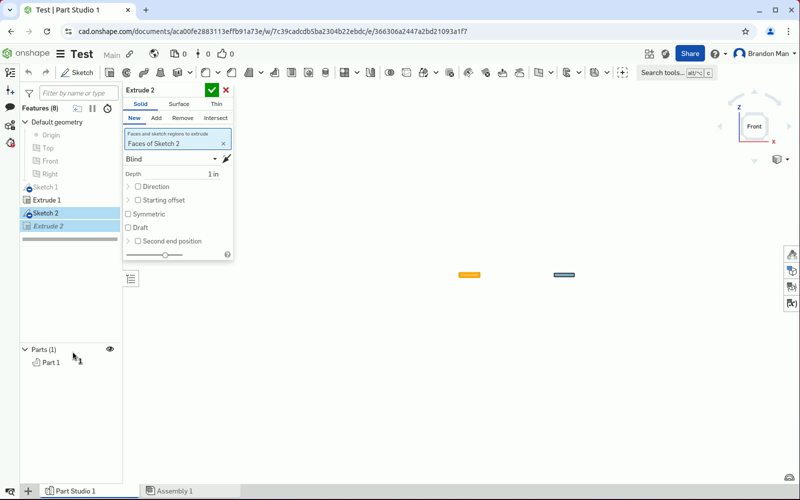
mouse_move(143, 106)
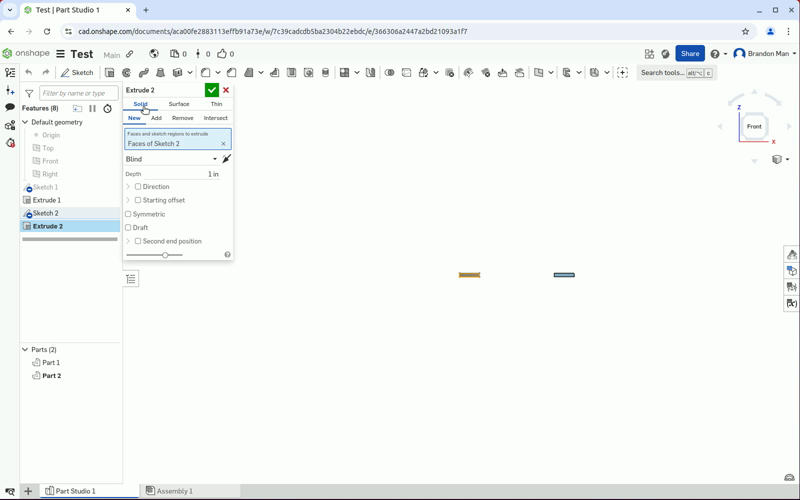
click(143, 106)
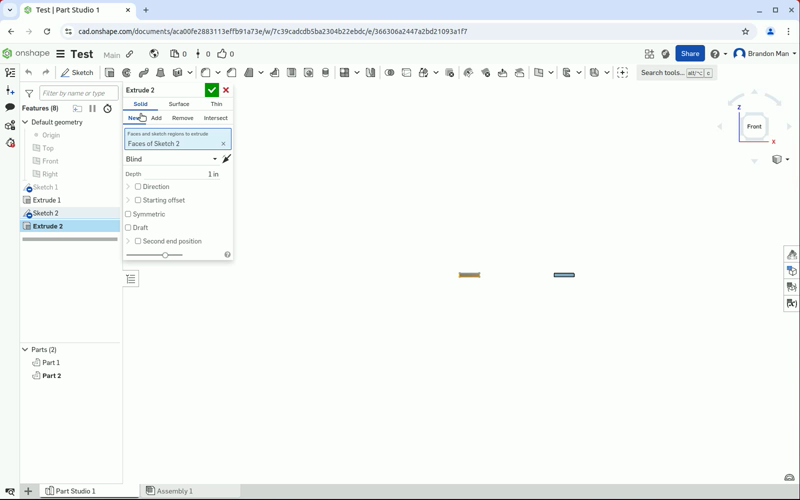
mouse_move(137, 120)
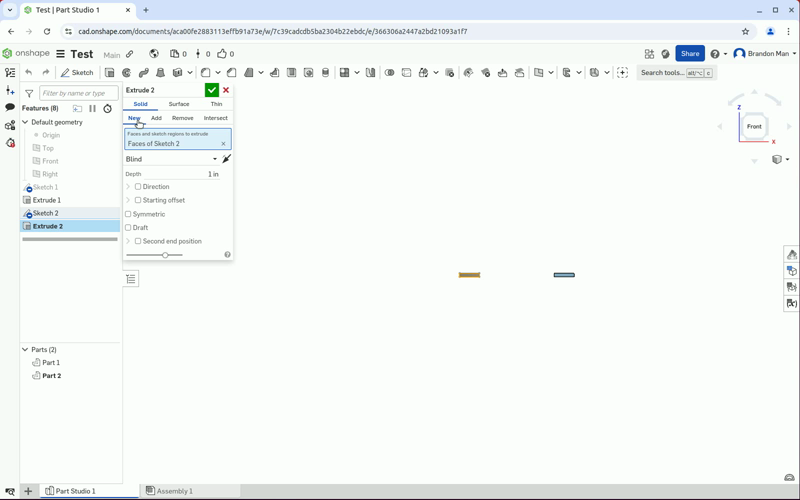
click(137, 120)
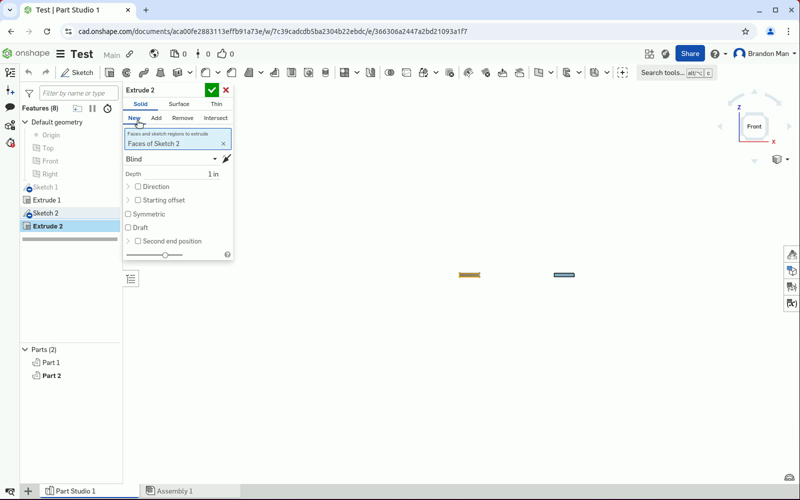
key(tab, 4)
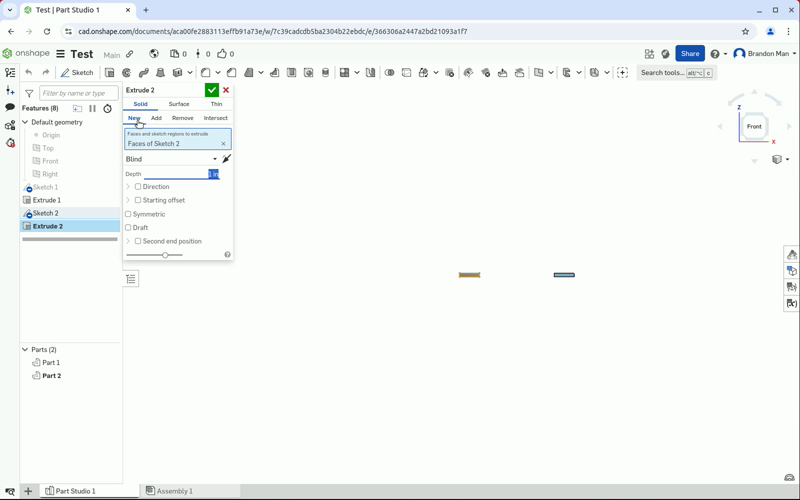
text(0.241)
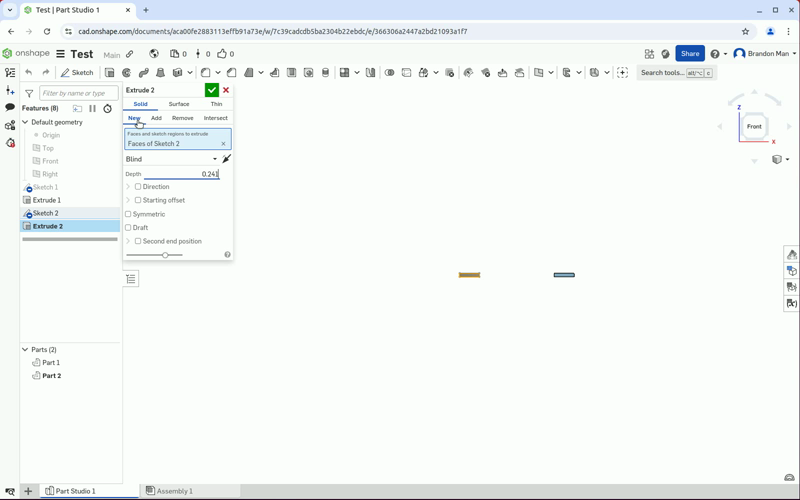
key(enter)
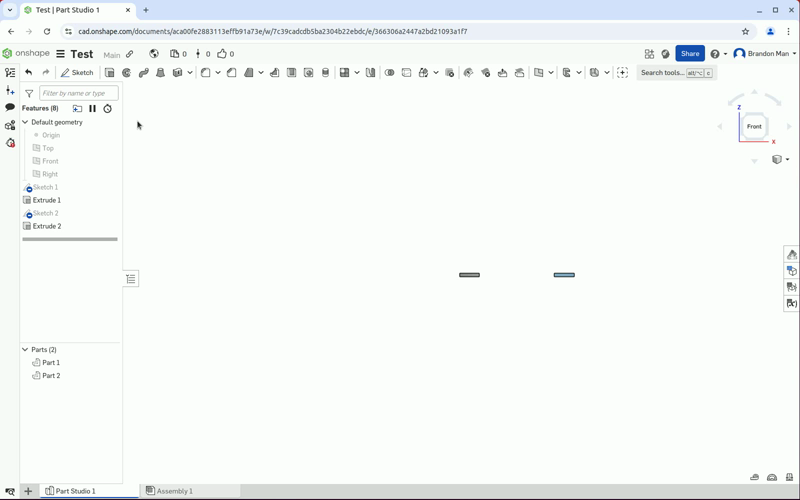
key(shift+h)
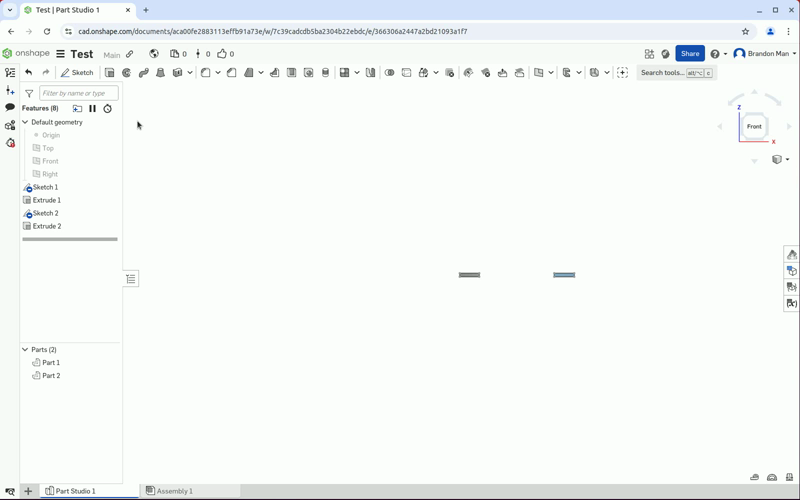
key(shift+h)
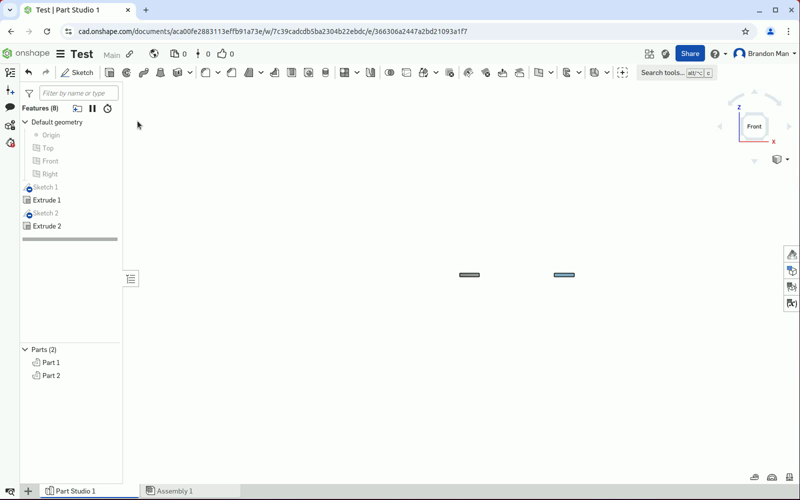
mouse_move(73, 189)
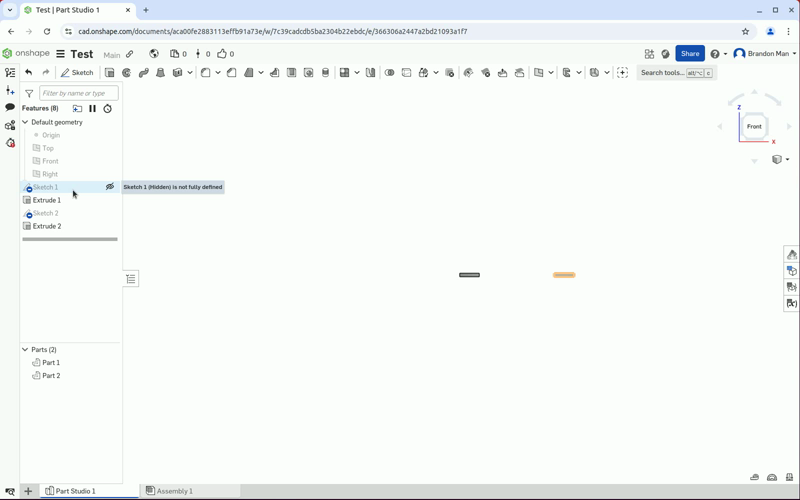
click(73, 189)
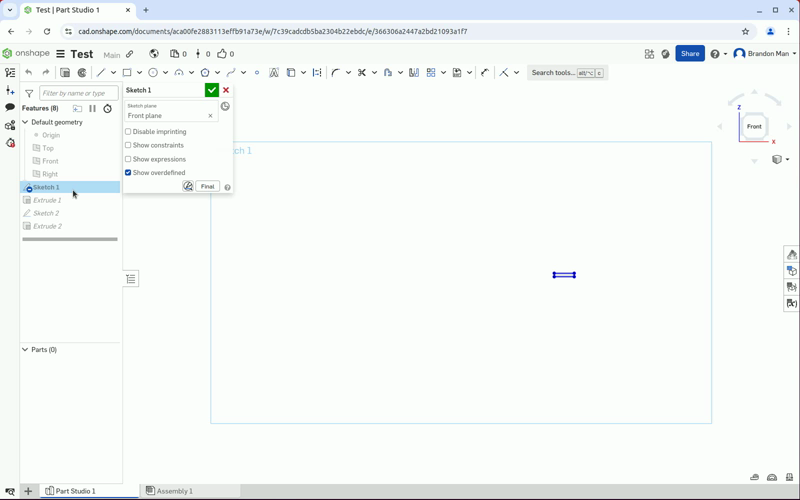
mouse_move(229, 92)
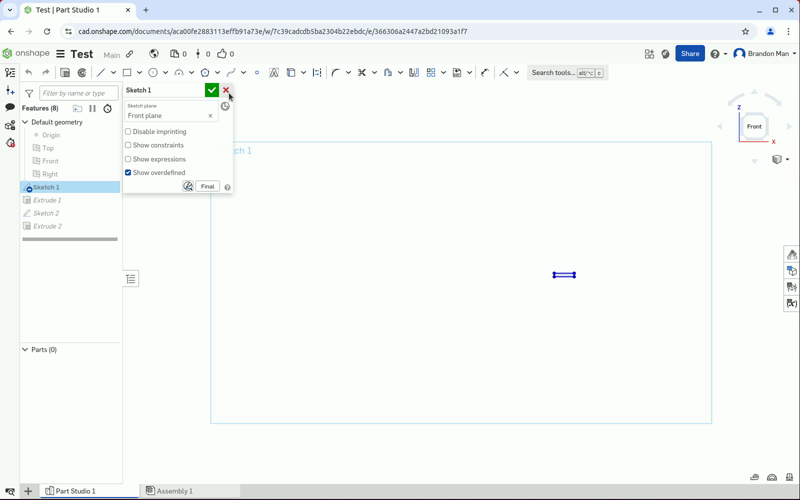
click(229, 92)
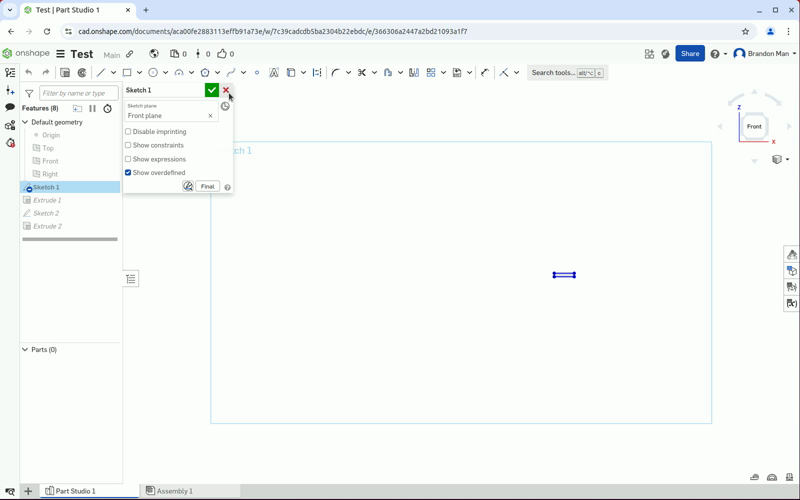
key(shift+s)
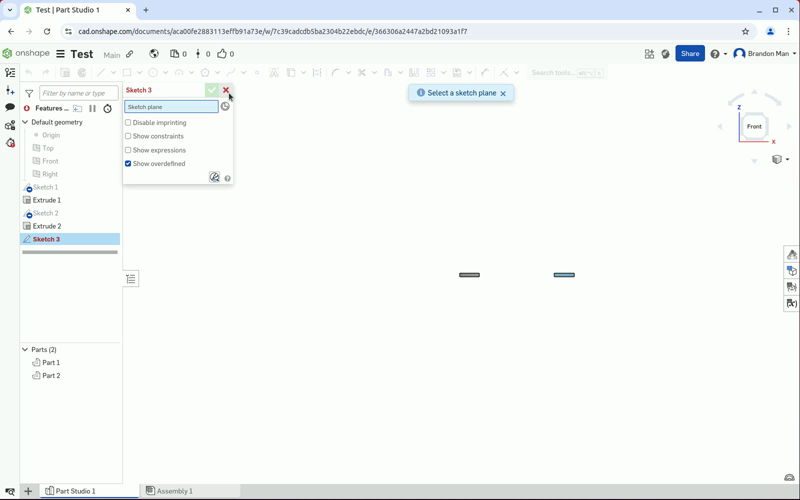
mouse_move(73, 163)
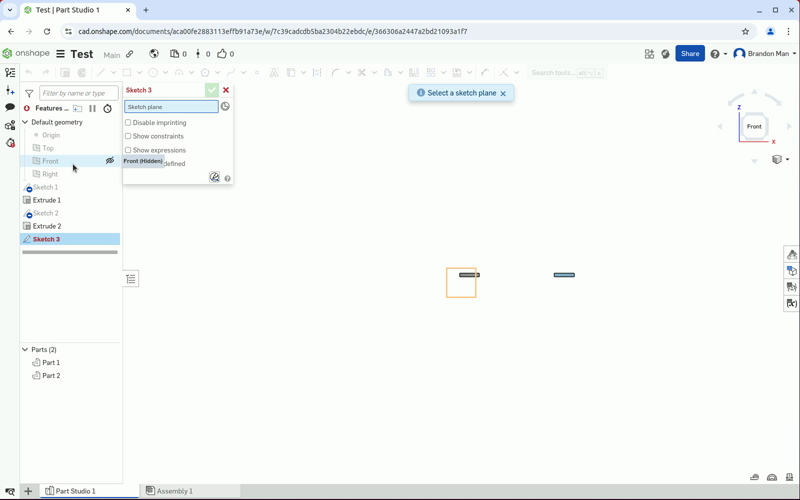
click(73, 163)
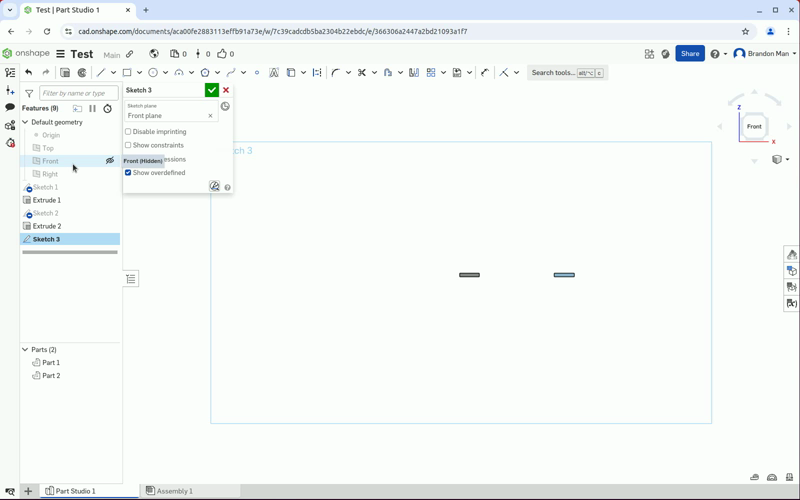
mouse_move(73, 352)
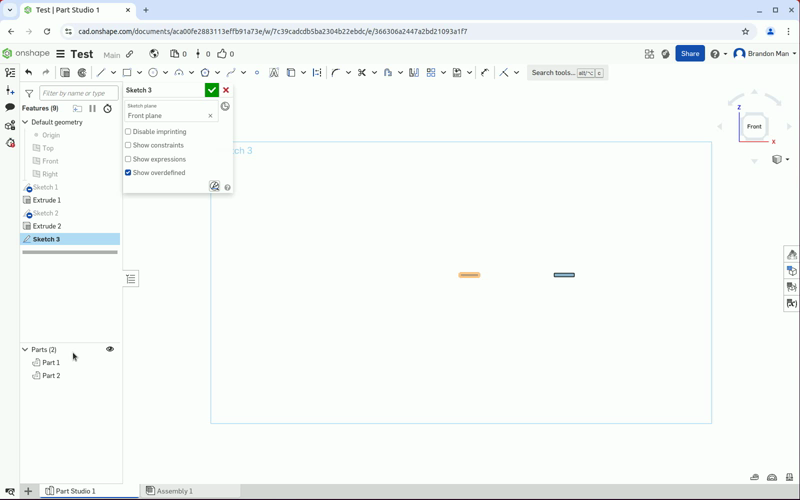
key(y)
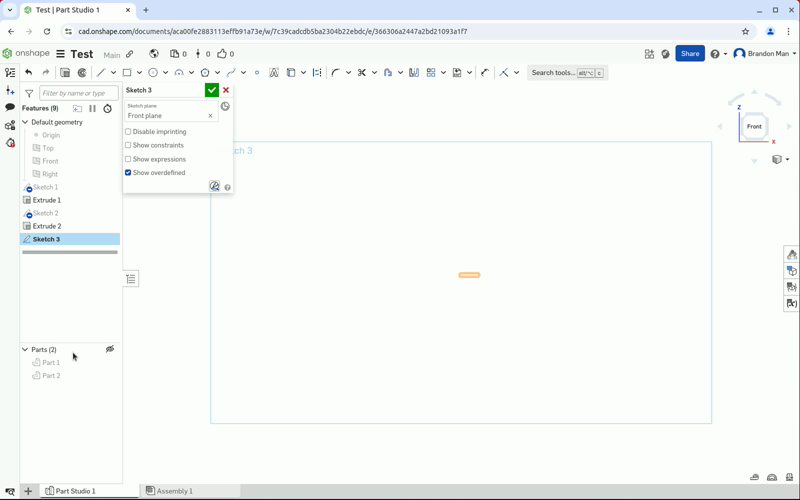
key(l)
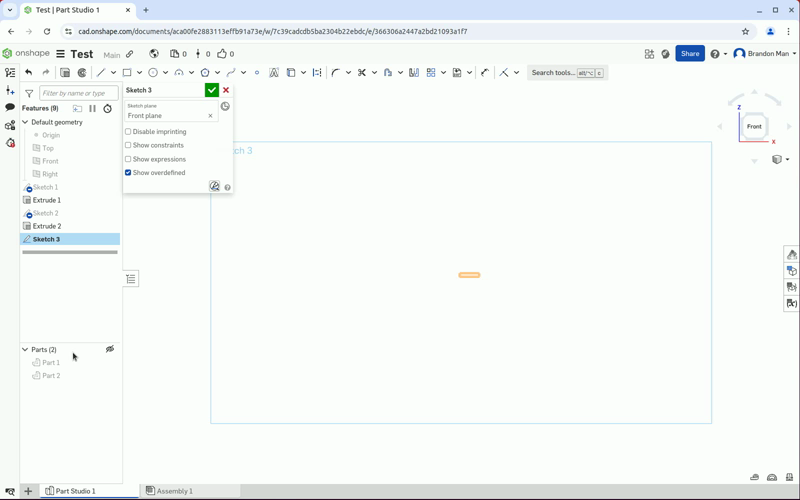
key_down(shift)
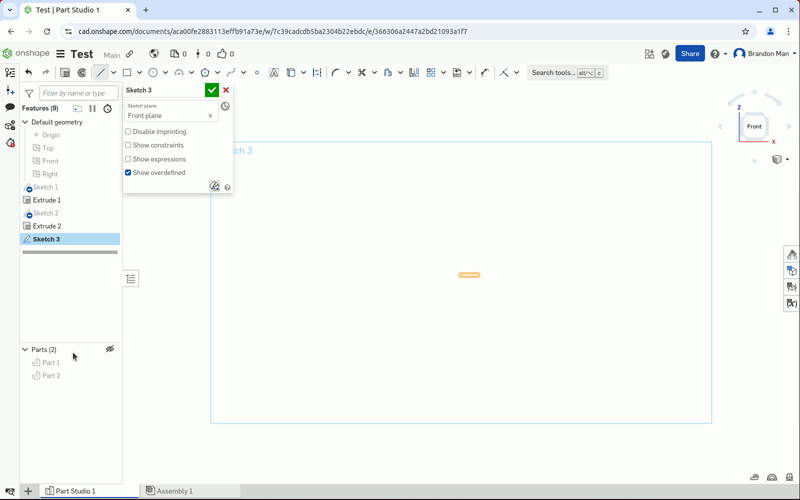
mouse_move(497, 276)
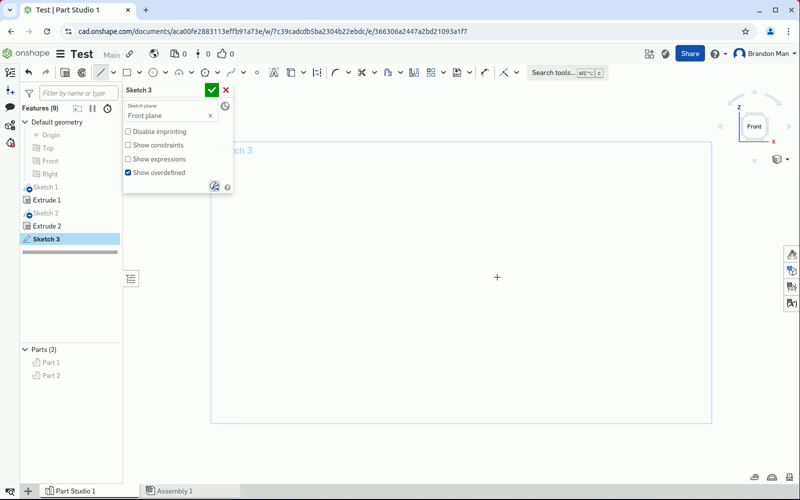
click(497, 276)
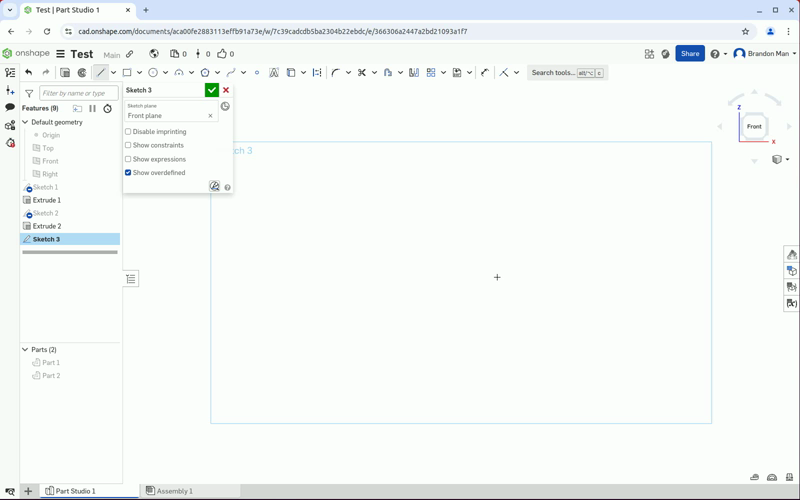
key_up(shift)
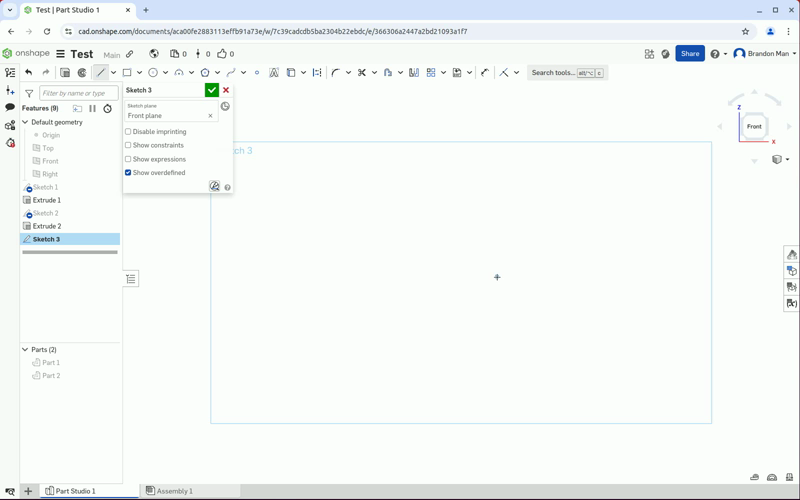
key_down(shift)
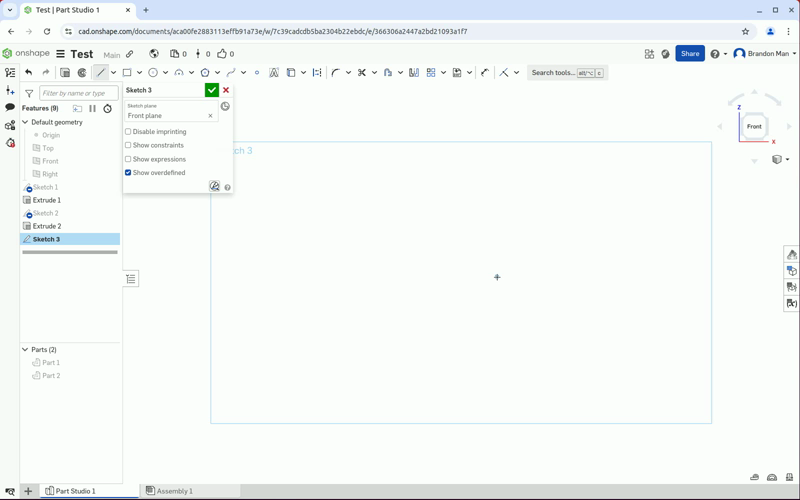
mouse_move(527, 276)
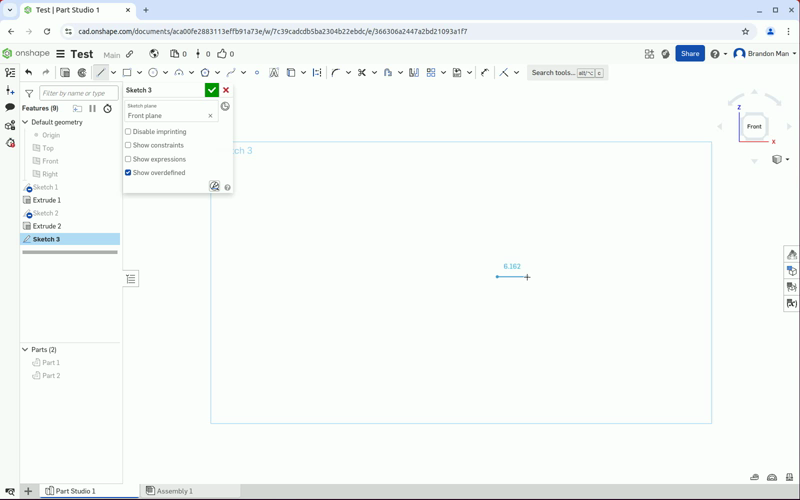
mouse_move(535, 276)
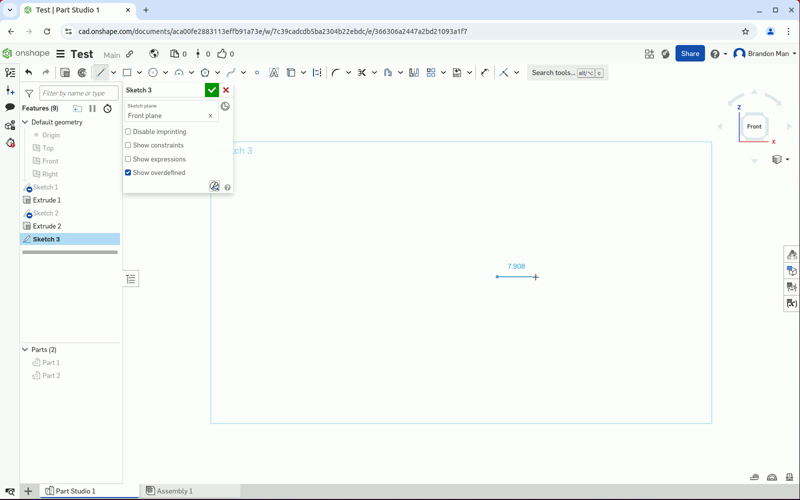
click(535, 276)
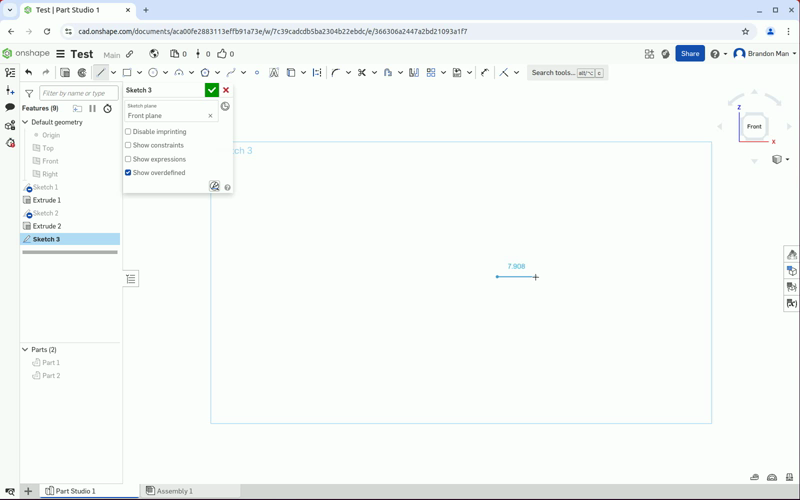
key_up(shift)
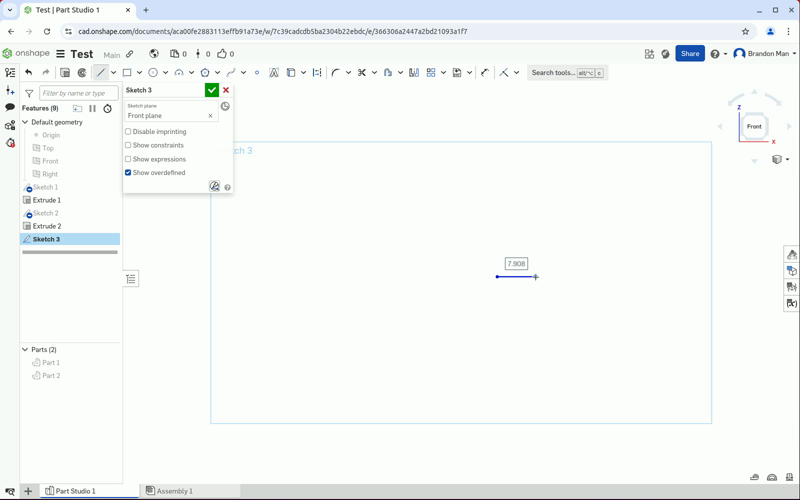
key_down(shift)
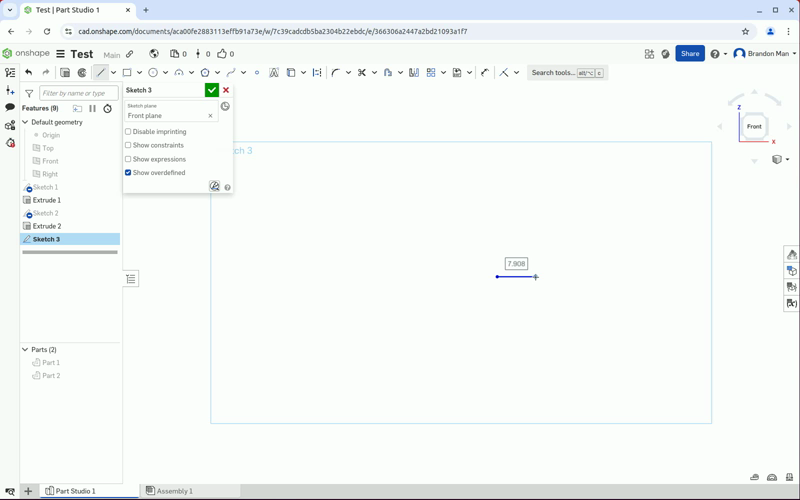
mouse_move(565, 276)
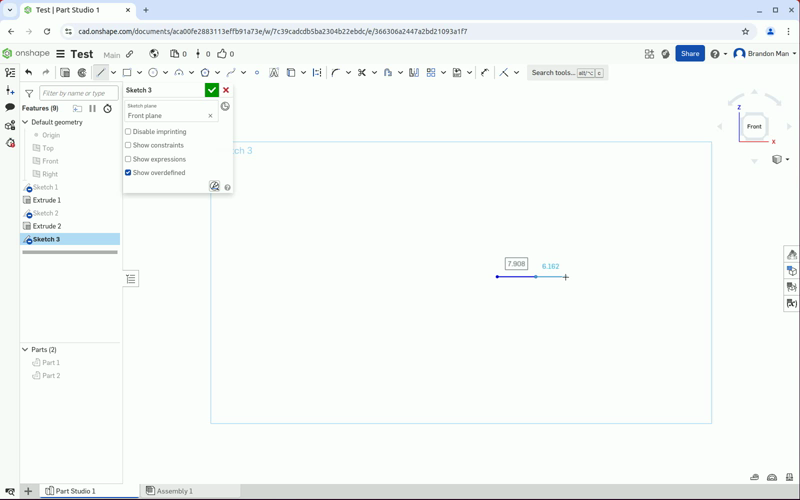
mouse_move(535, 273)
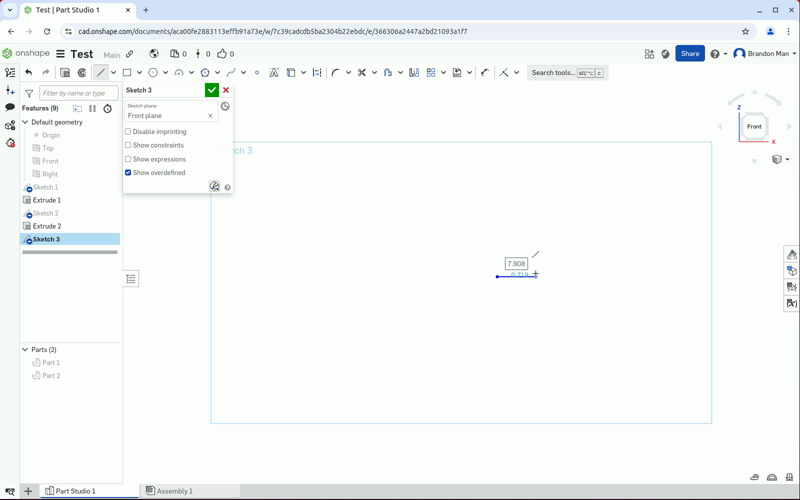
scroll(6)
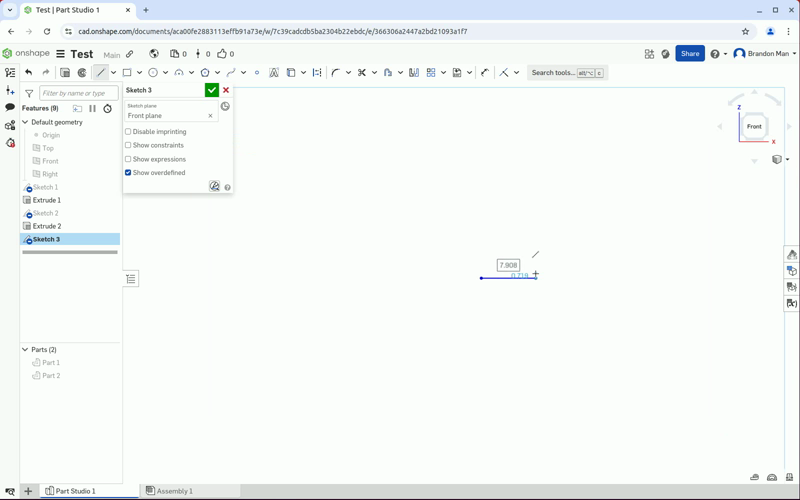
scroll(6)
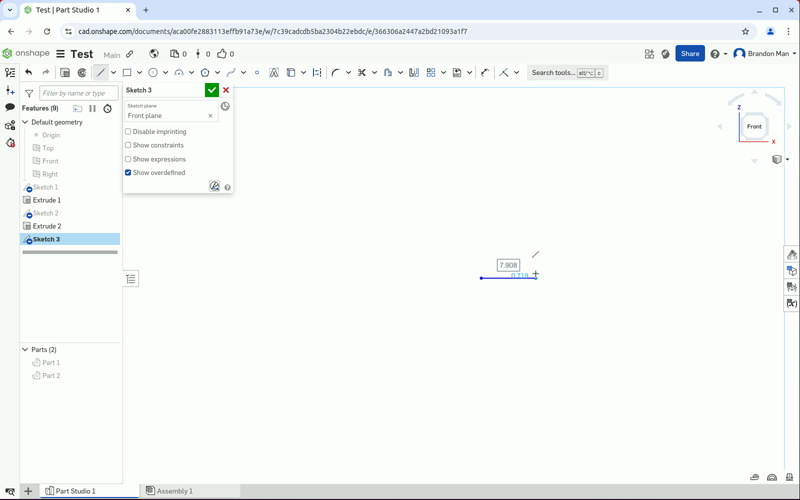
scroll(6)
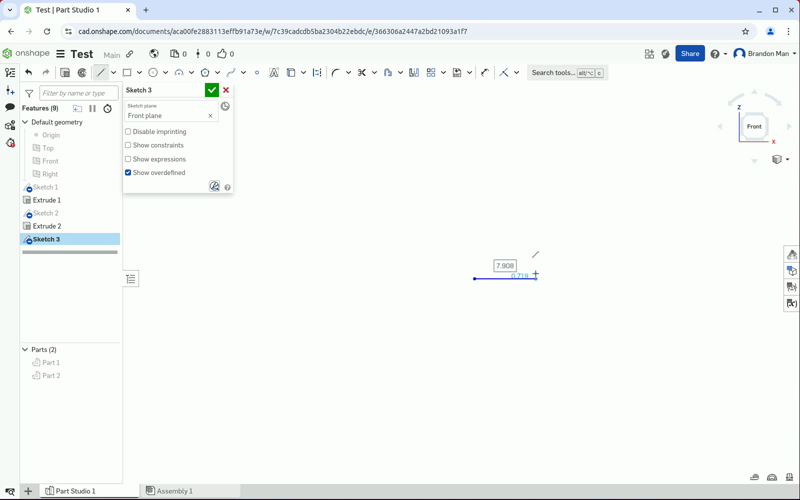
scroll(6)
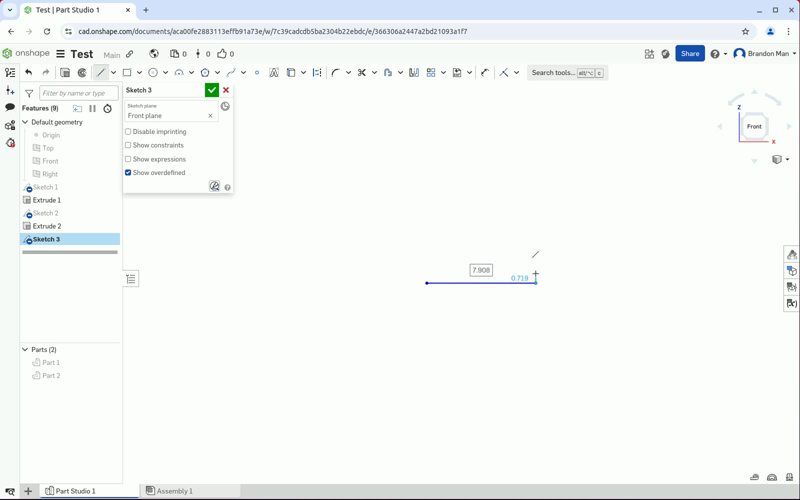
scroll(6)
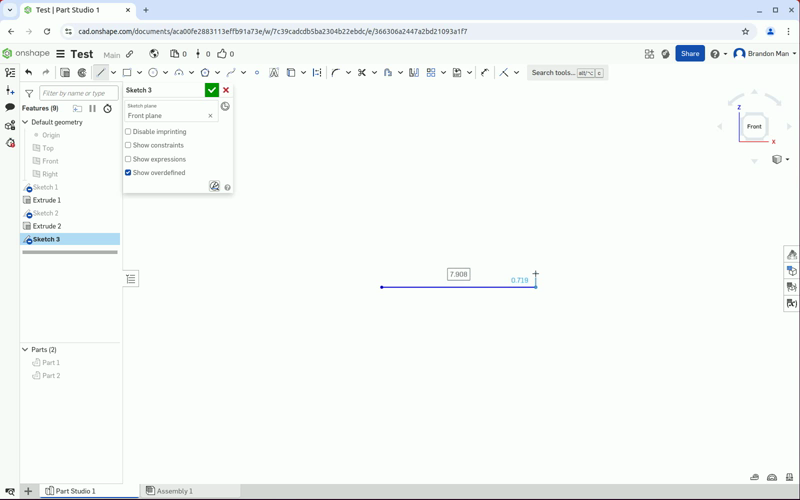
scroll(6)
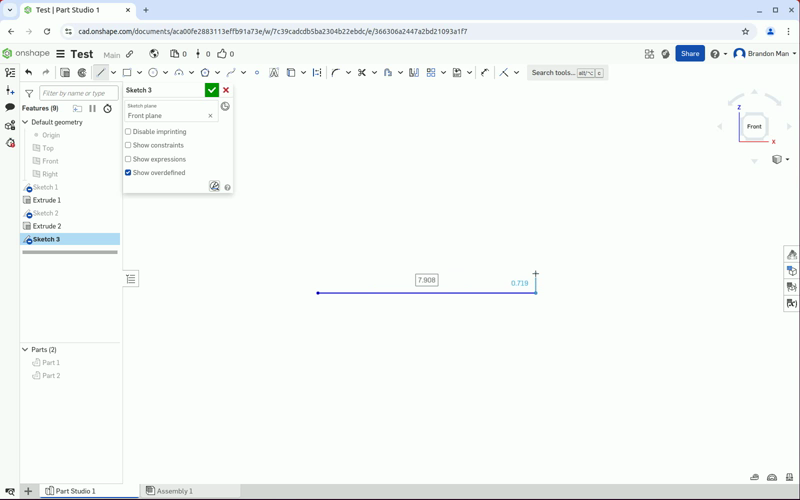
scroll(6)
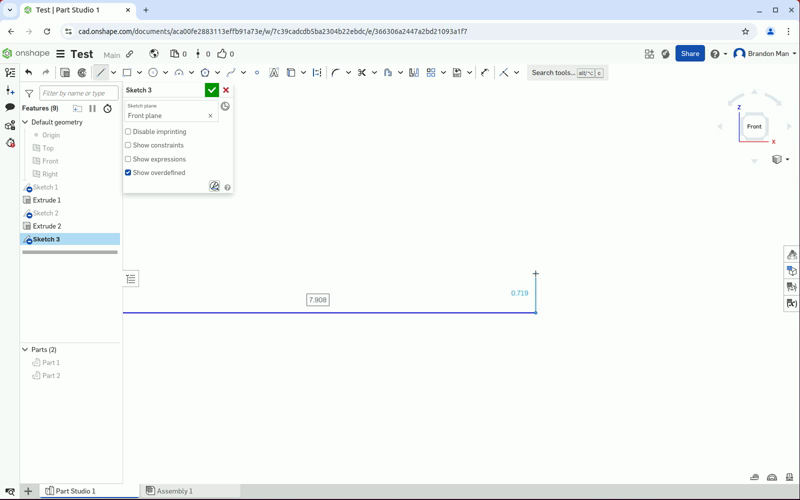
click(535, 273)
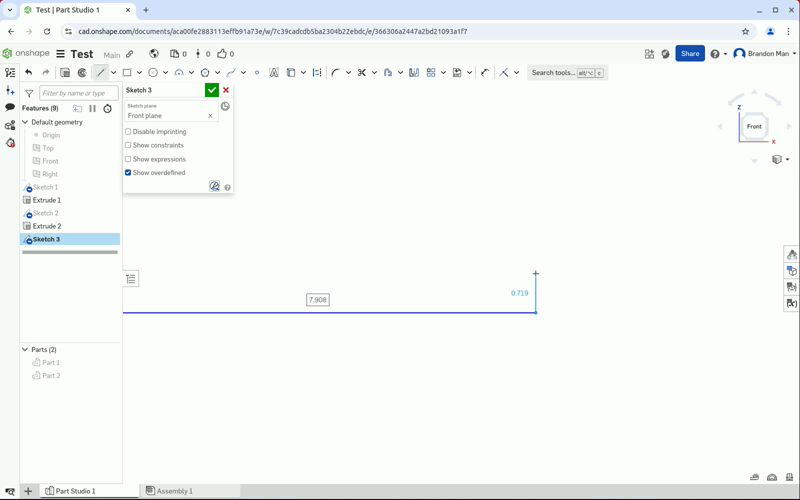
scroll(-6)
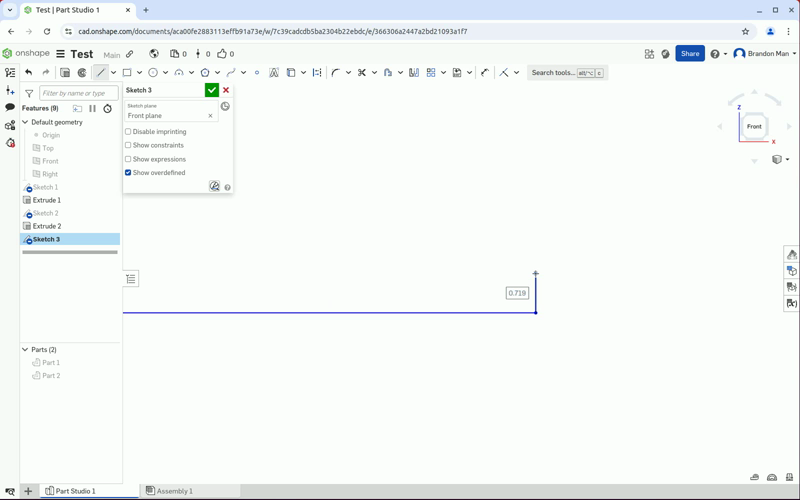
scroll(-6)
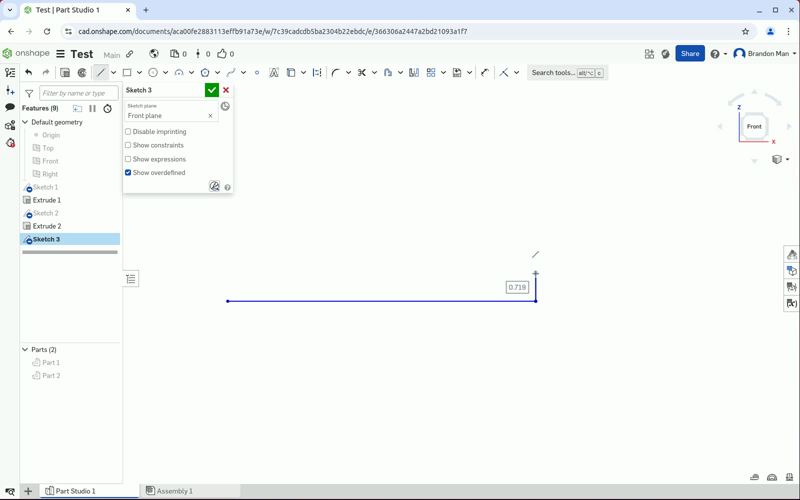
scroll(-6)
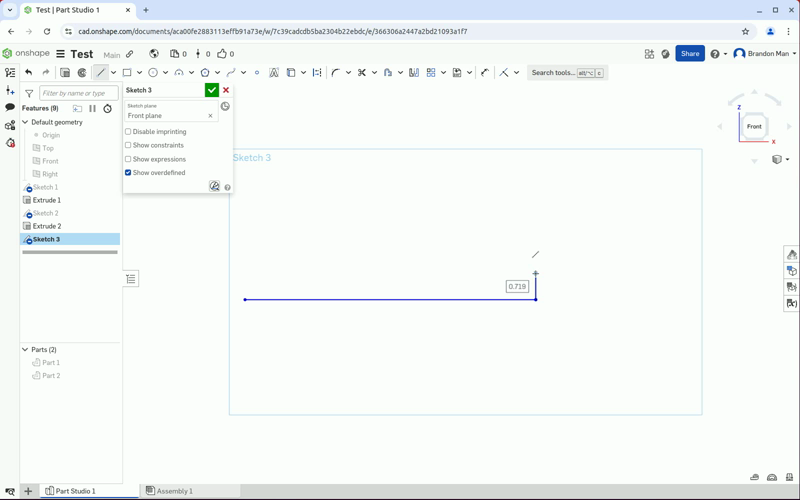
scroll(-6)
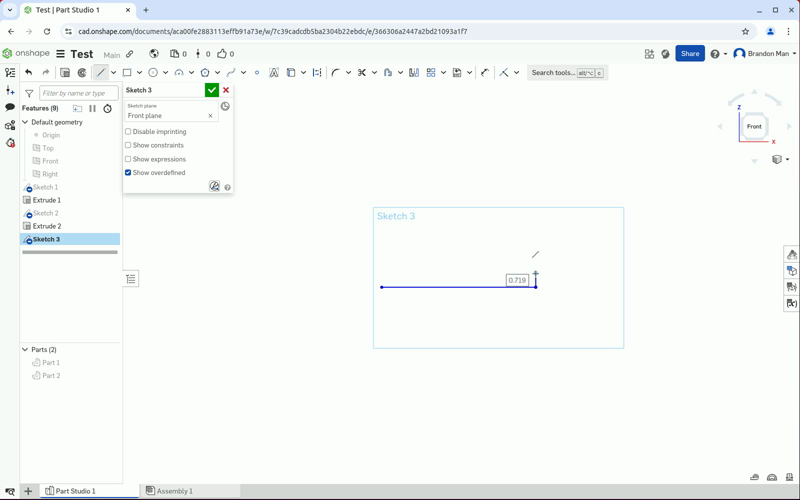
scroll(-6)
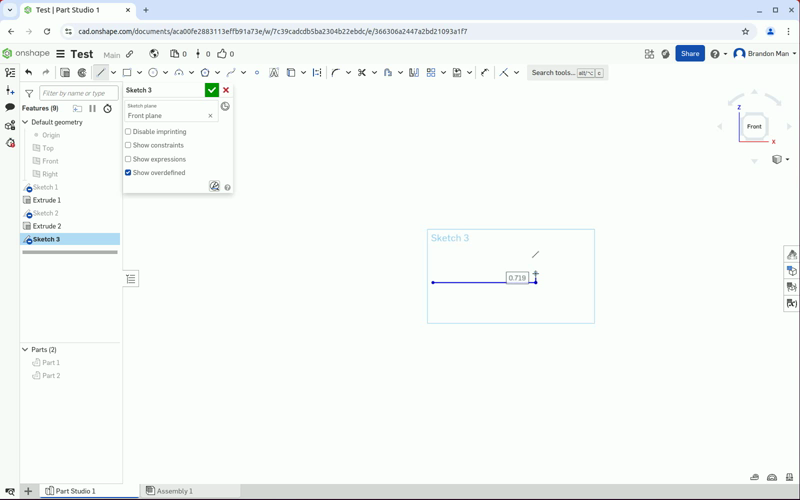
scroll(-6)
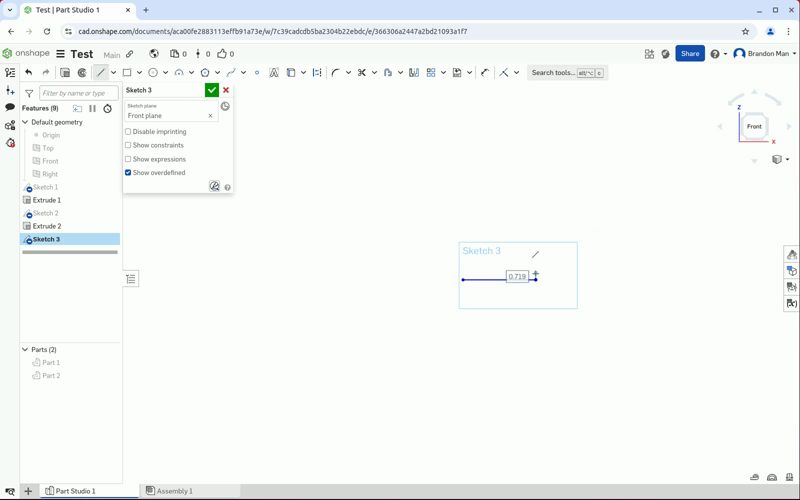
scroll(-6)
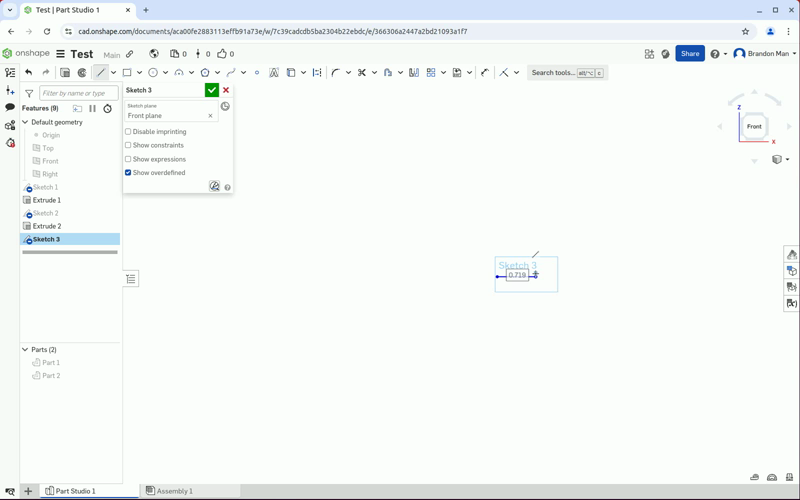
key_up(shift)
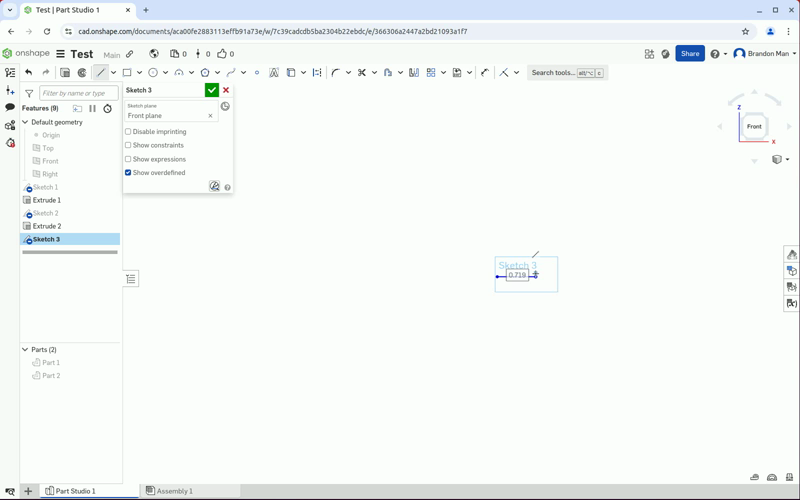
key_down(shift)
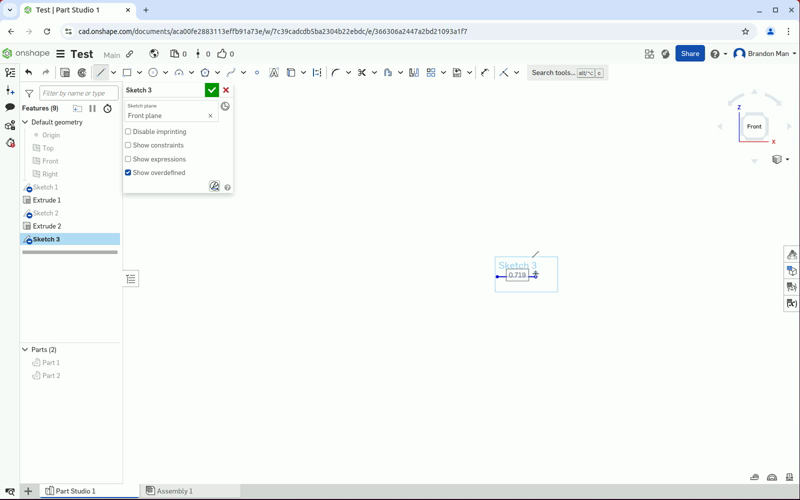
mouse_move(565, 273)
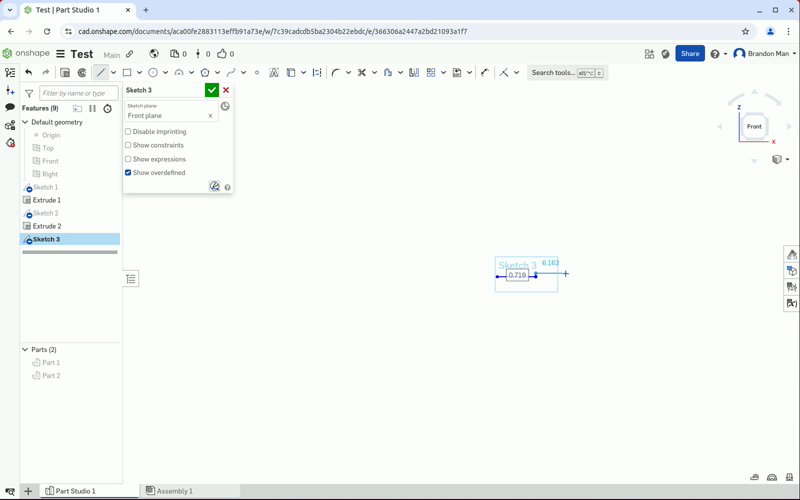
mouse_move(497, 273)
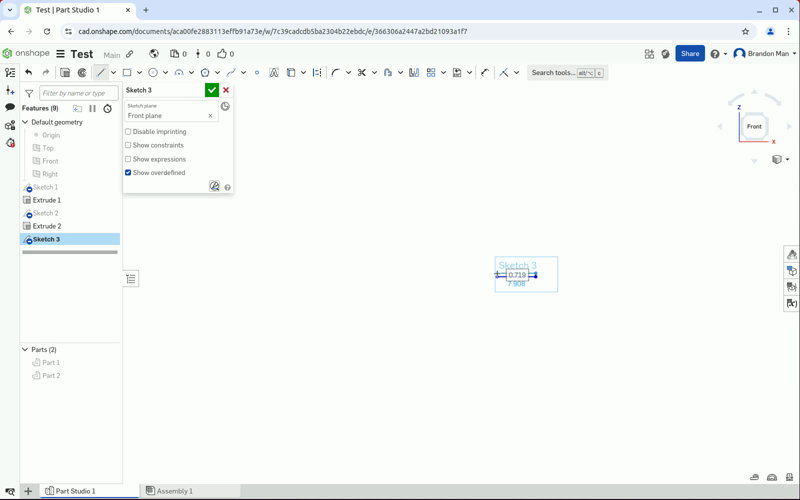
scroll(6)
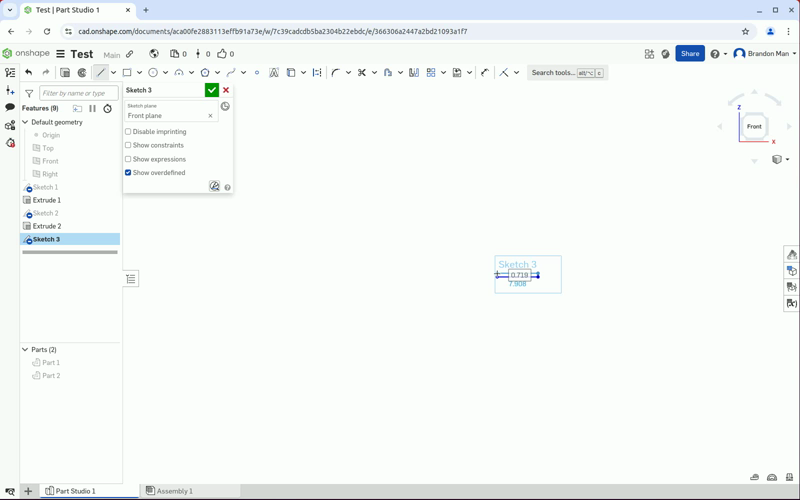
scroll(6)
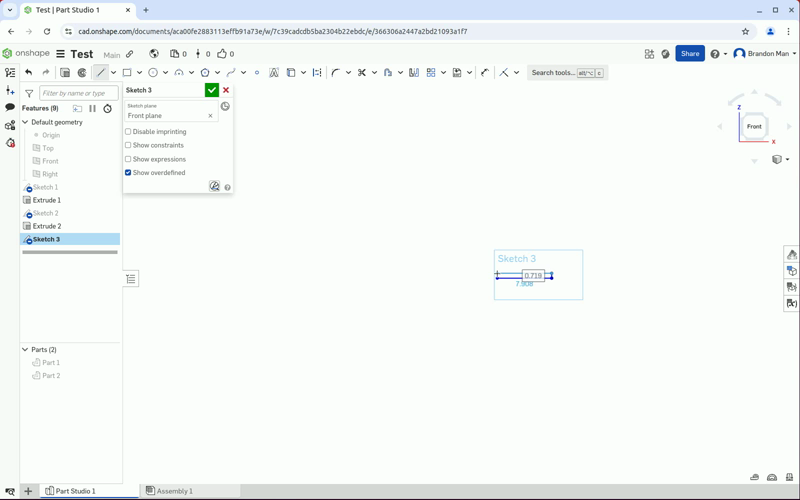
scroll(6)
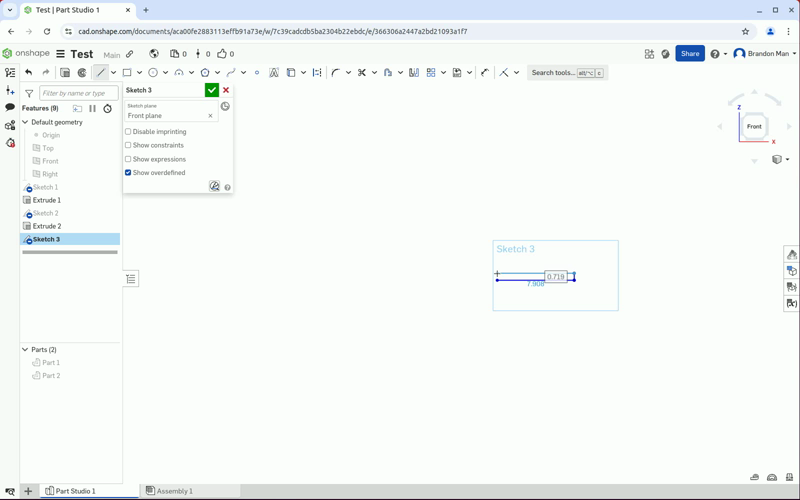
scroll(6)
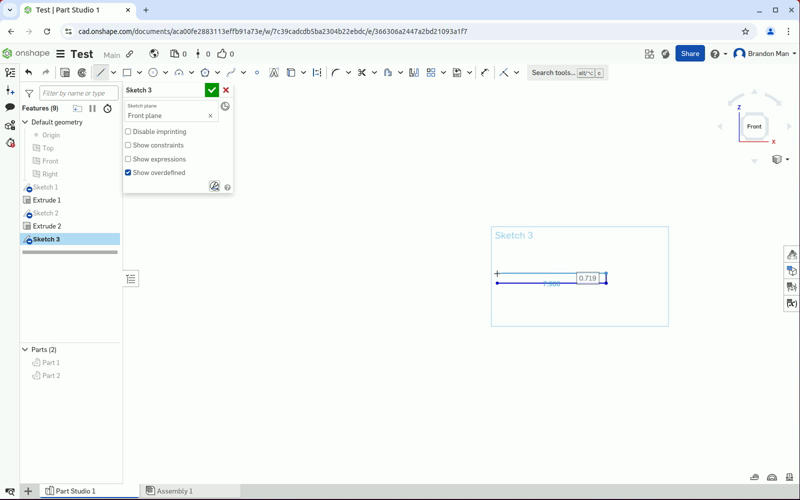
scroll(6)
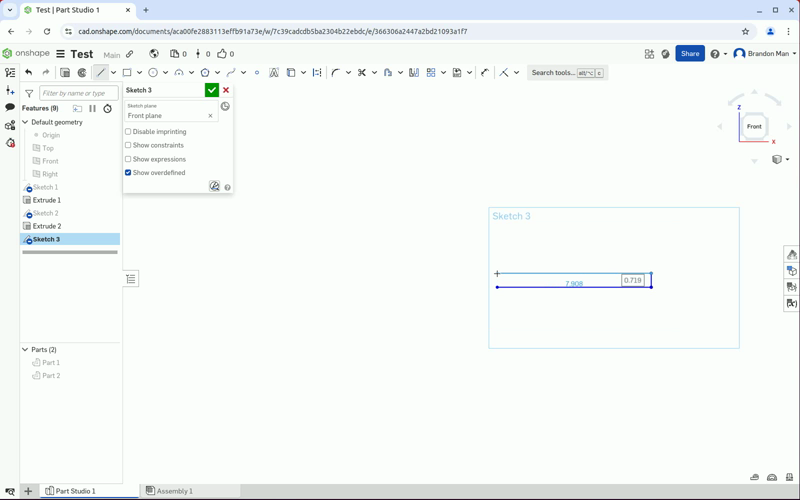
scroll(6)
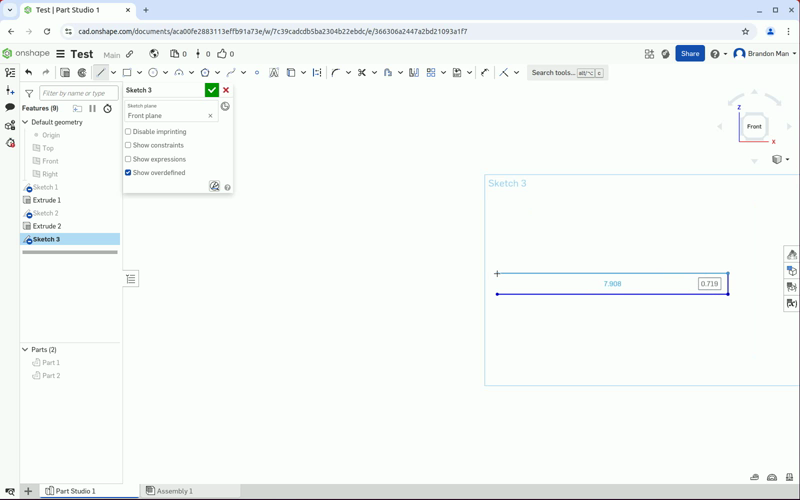
scroll(6)
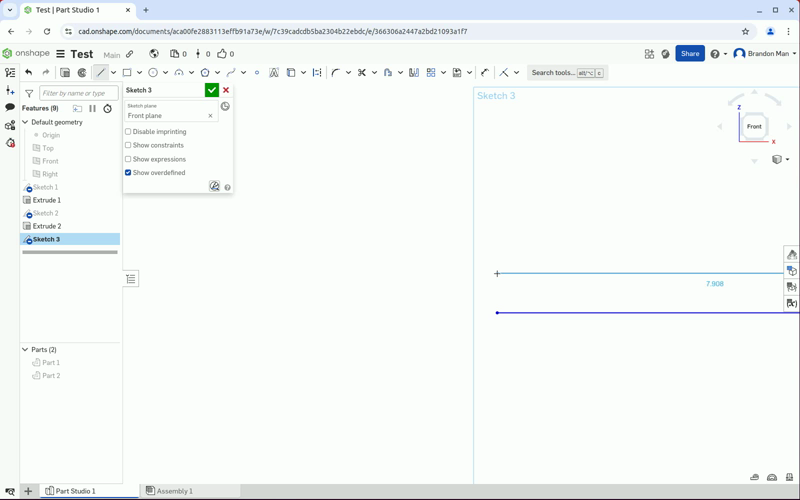
click(497, 273)
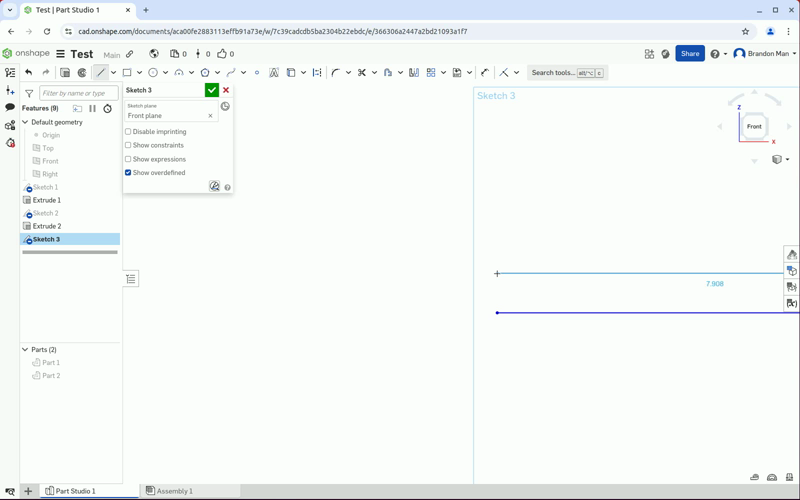
scroll(-6)
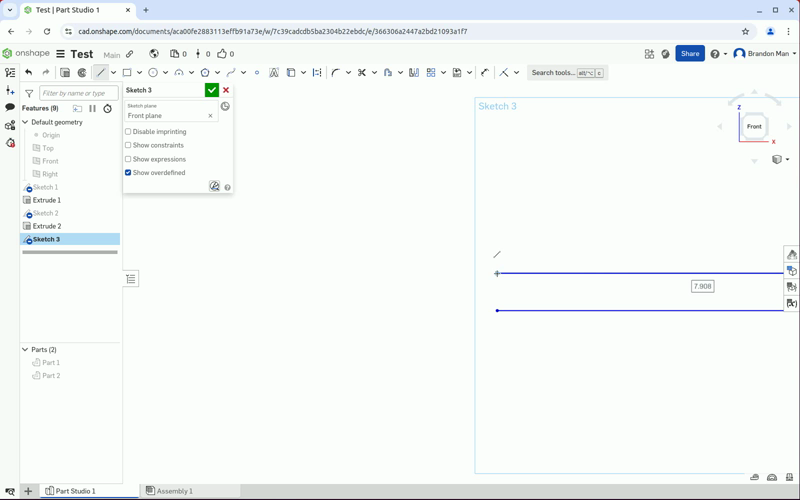
scroll(-6)
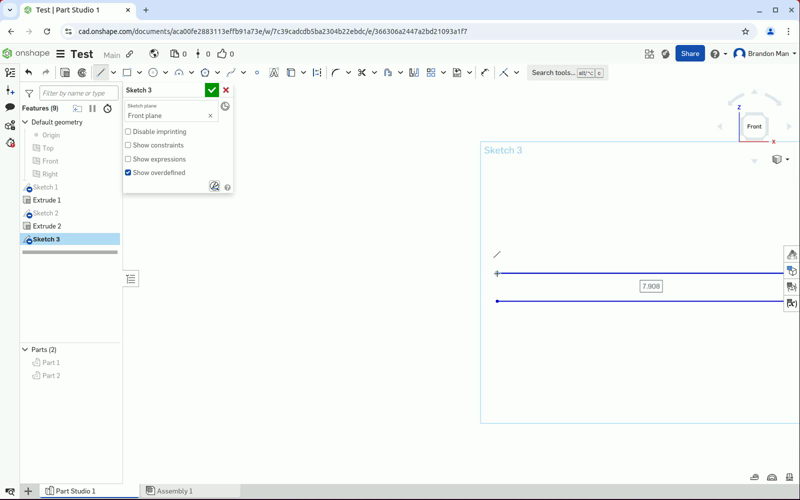
scroll(-6)
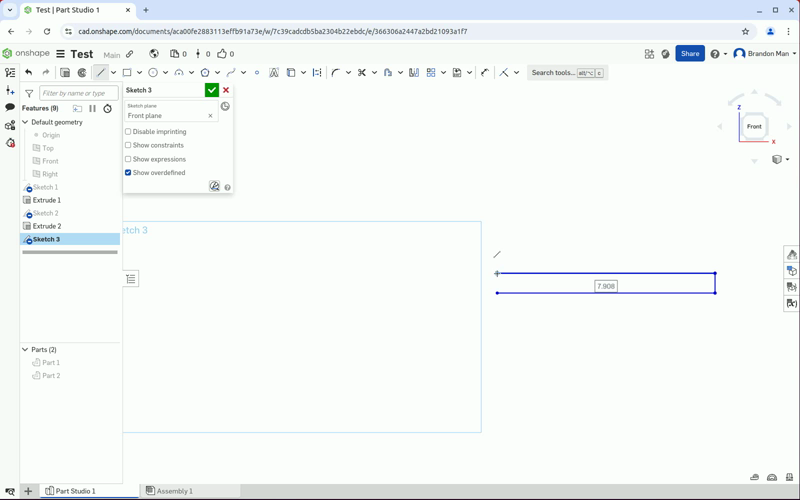
scroll(-6)
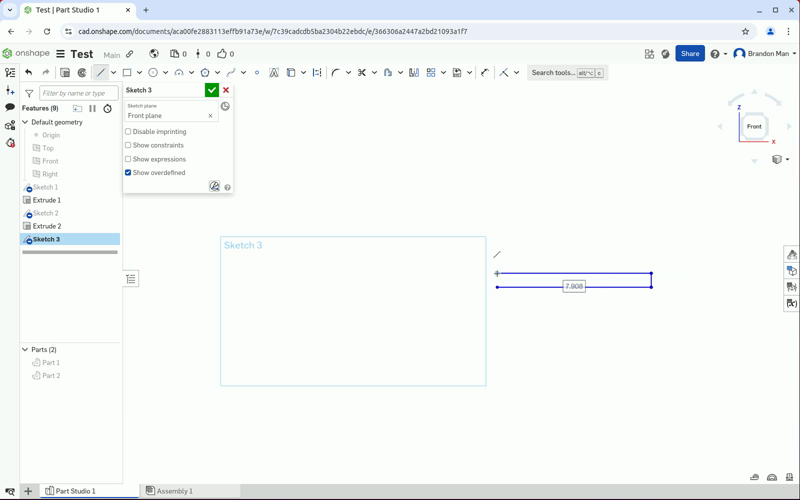
scroll(-6)
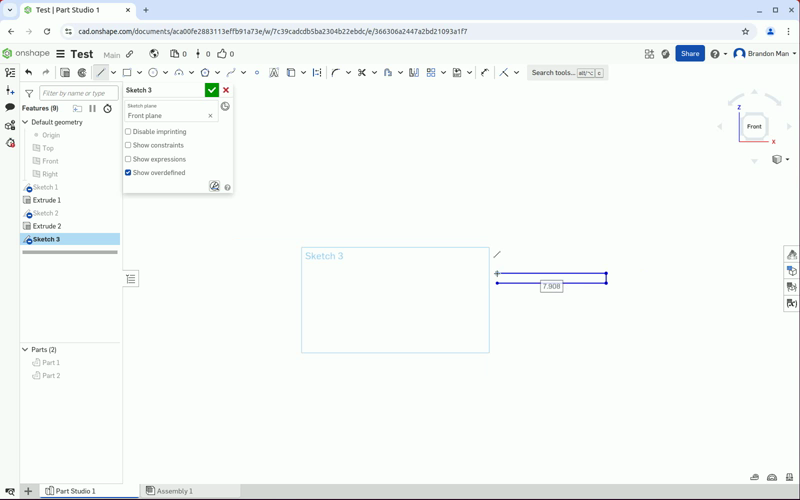
scroll(-6)
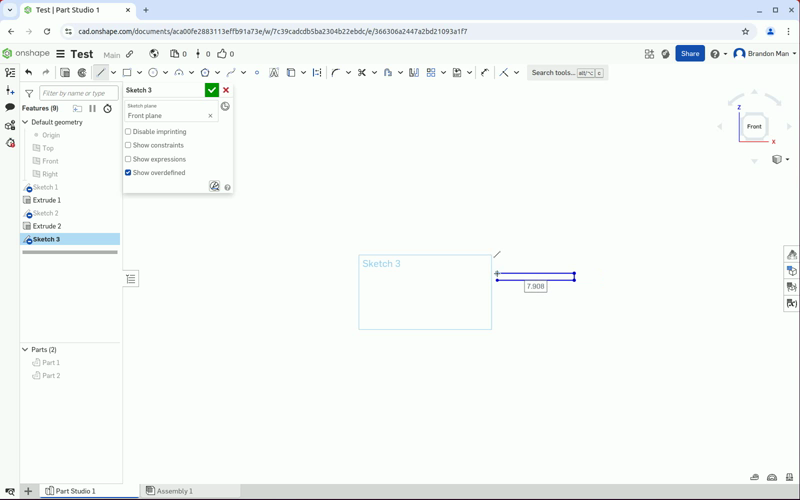
scroll(-6)
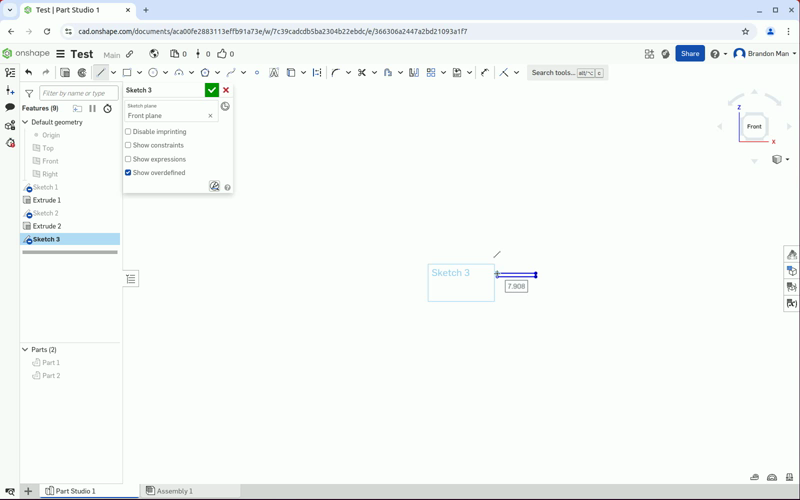
key_up(shift)
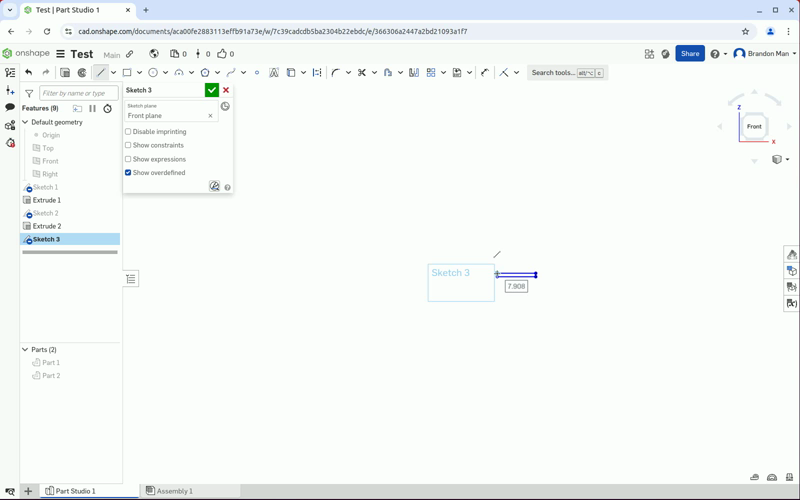
mouse_move(527, 273)
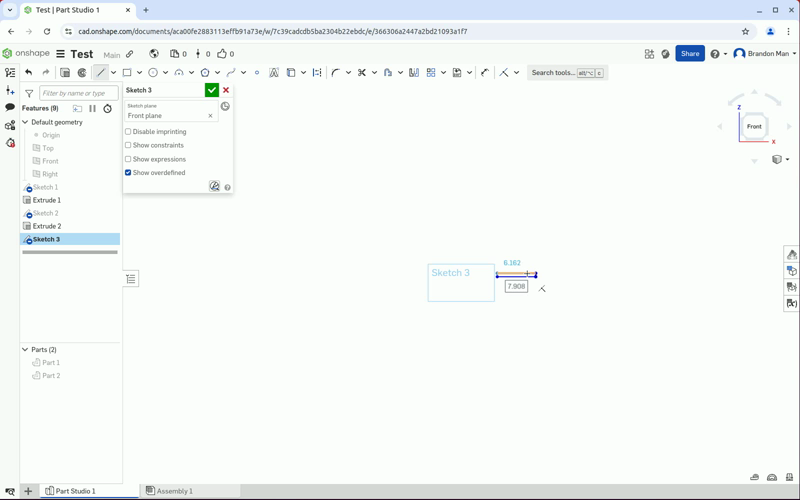
key_down(shift)
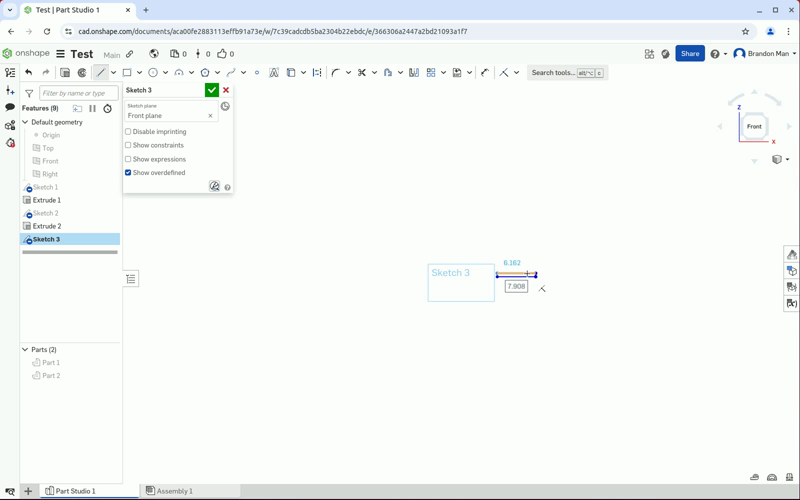
mouse_move(497, 276)
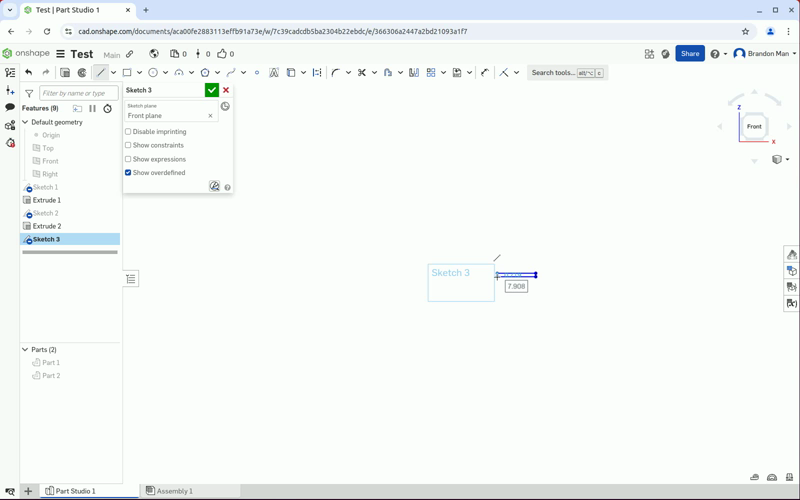
scroll(6)
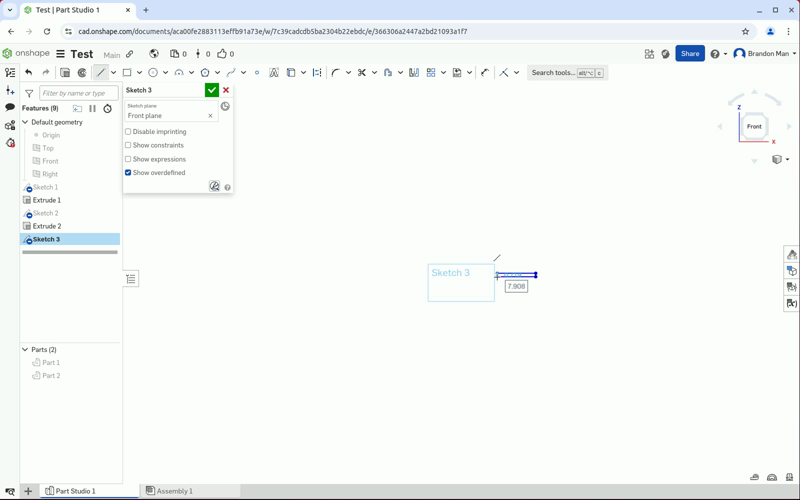
scroll(6)
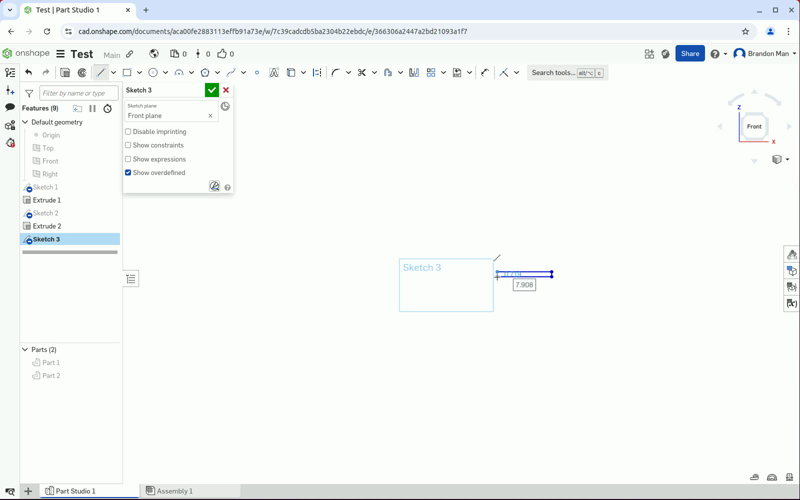
scroll(6)
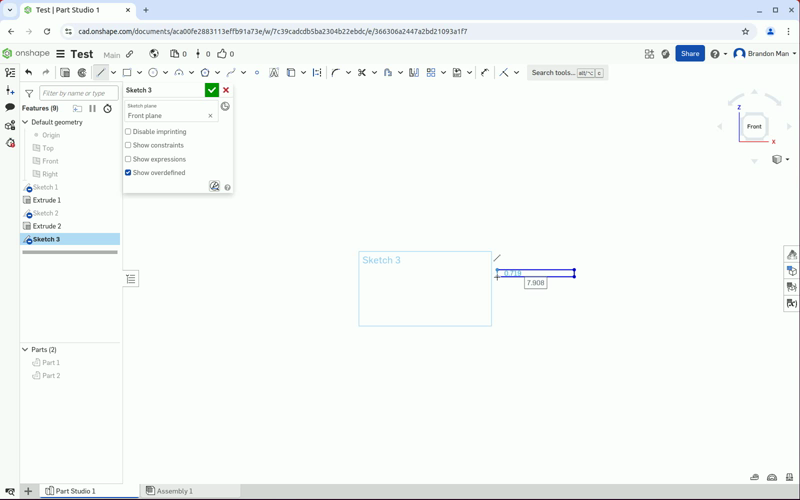
scroll(6)
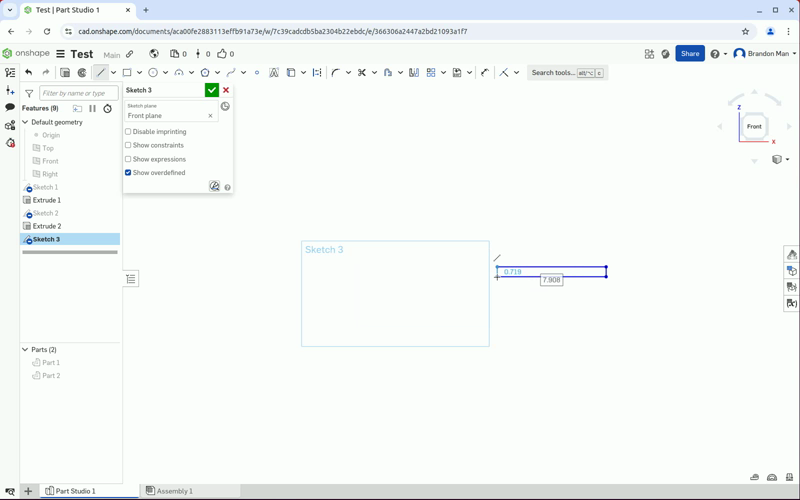
scroll(6)
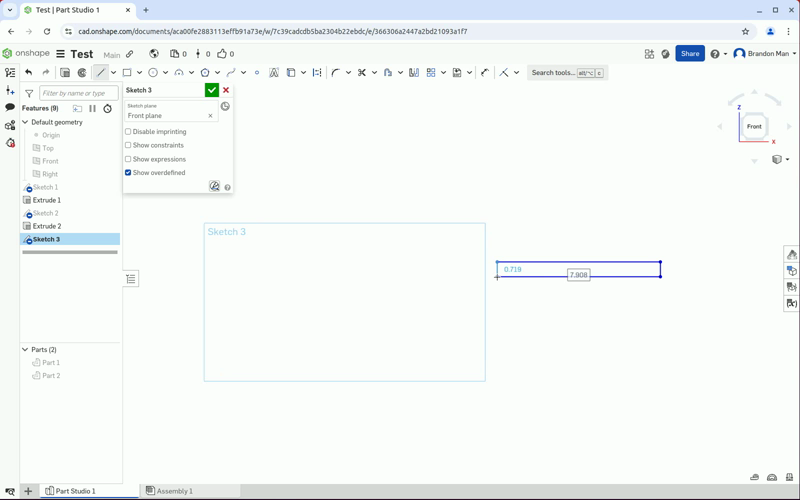
scroll(6)
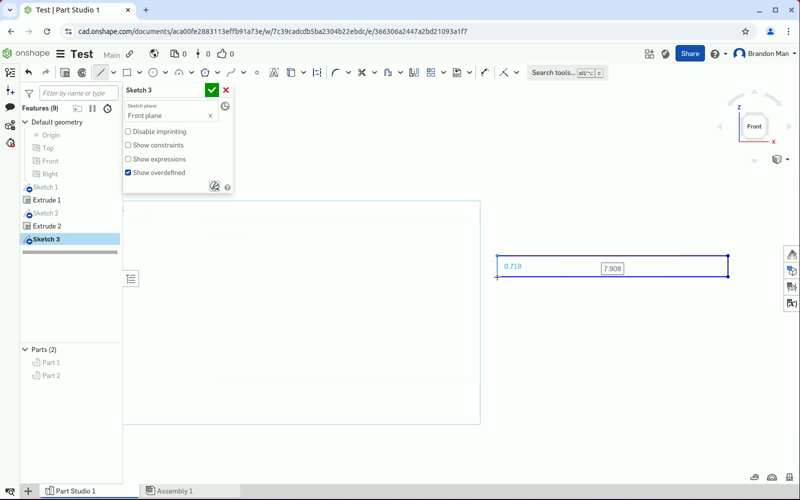
scroll(6)
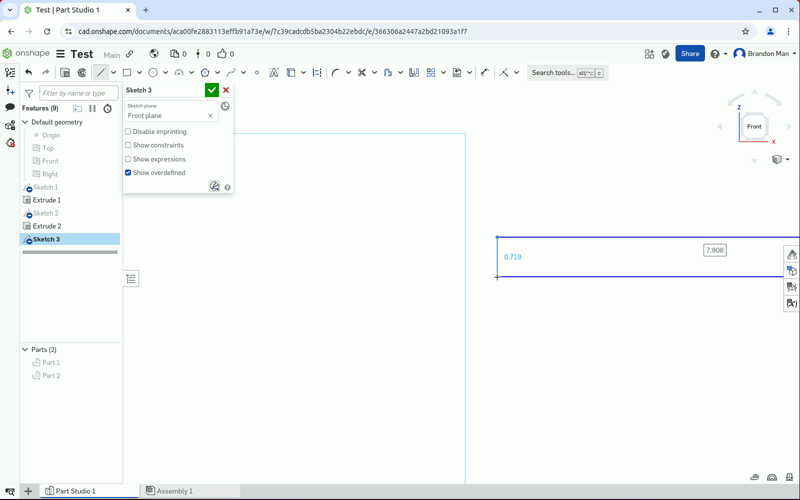
key_up(shift)
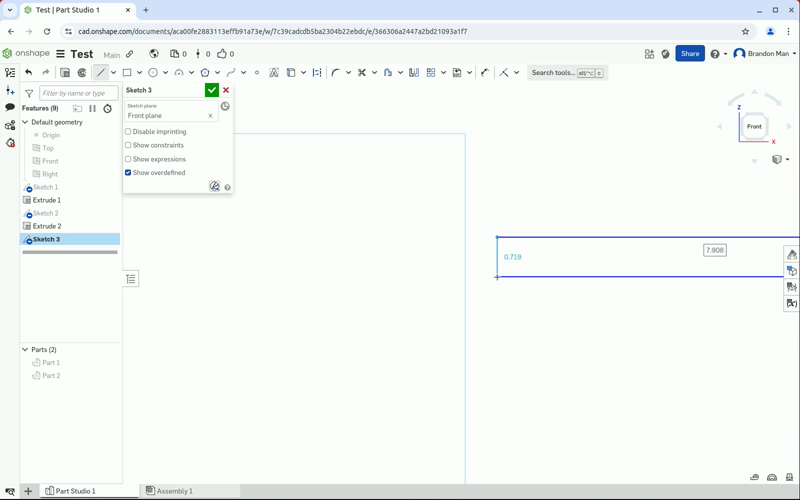
click(497, 276)
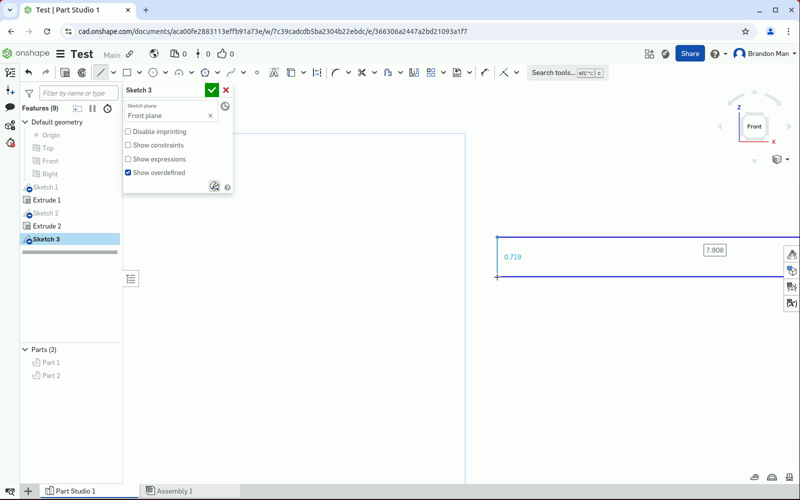
scroll(-6)
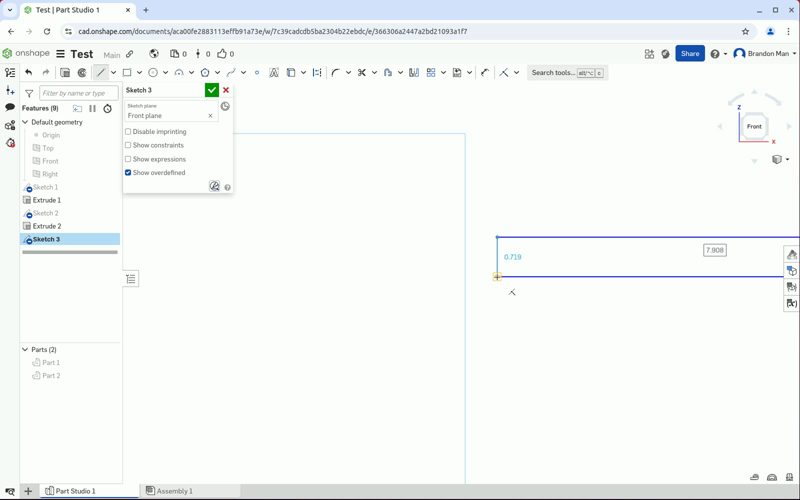
scroll(-6)
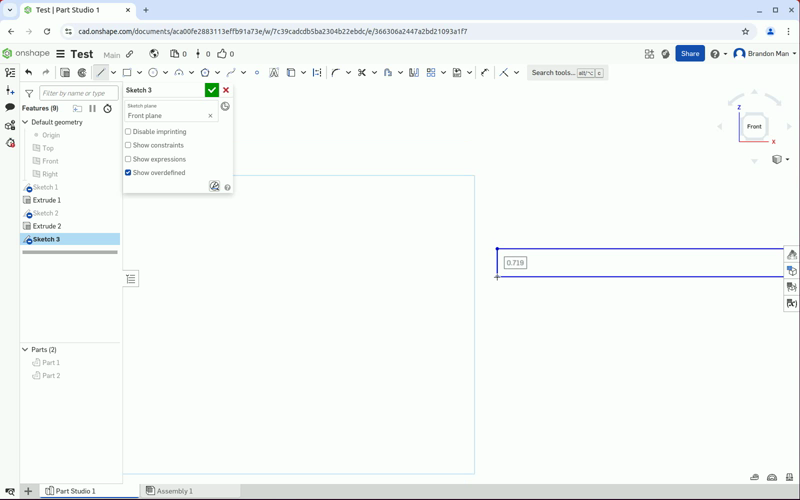
scroll(-6)
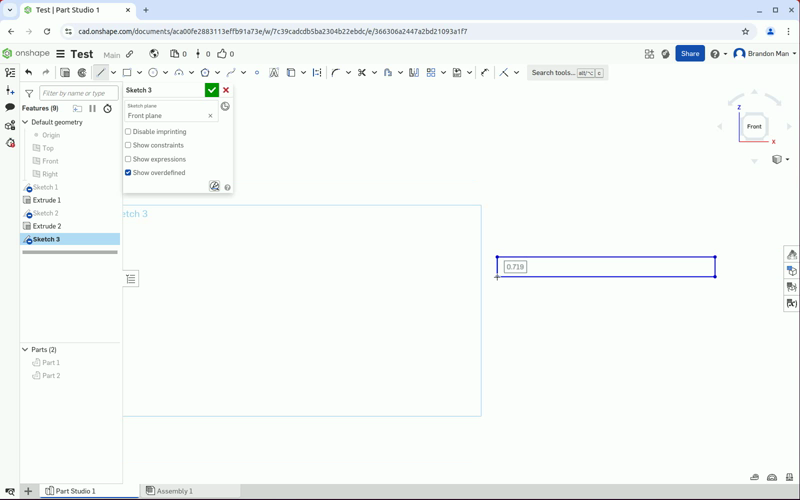
scroll(-6)
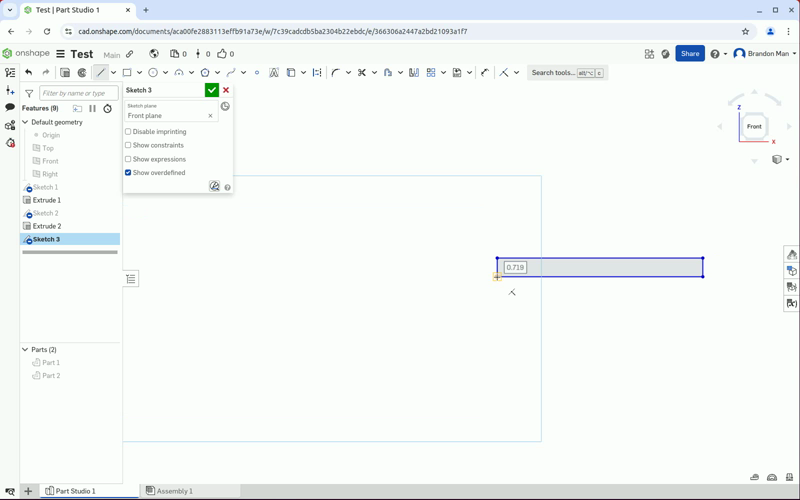
scroll(-6)
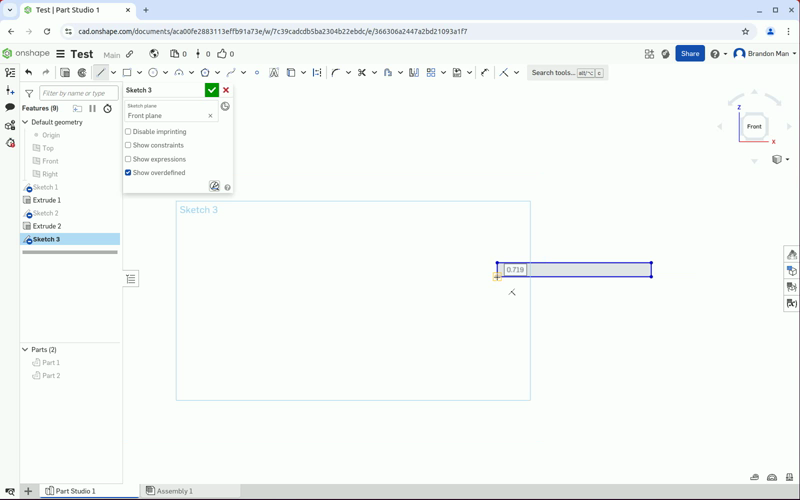
scroll(-6)
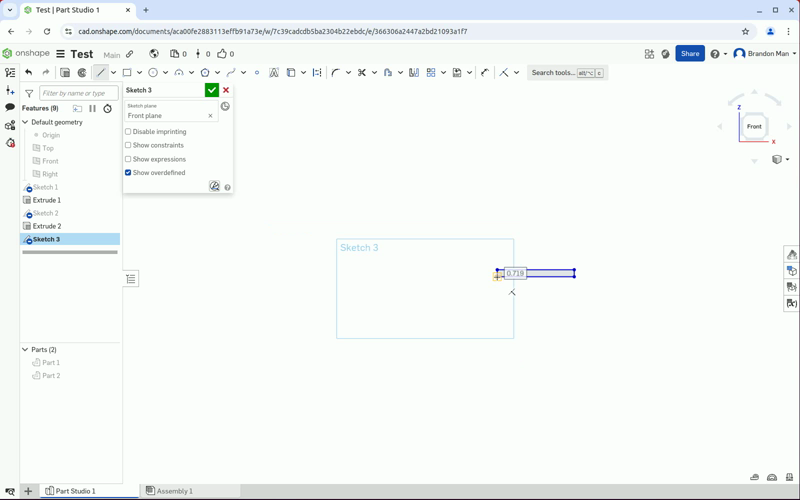
scroll(-6)
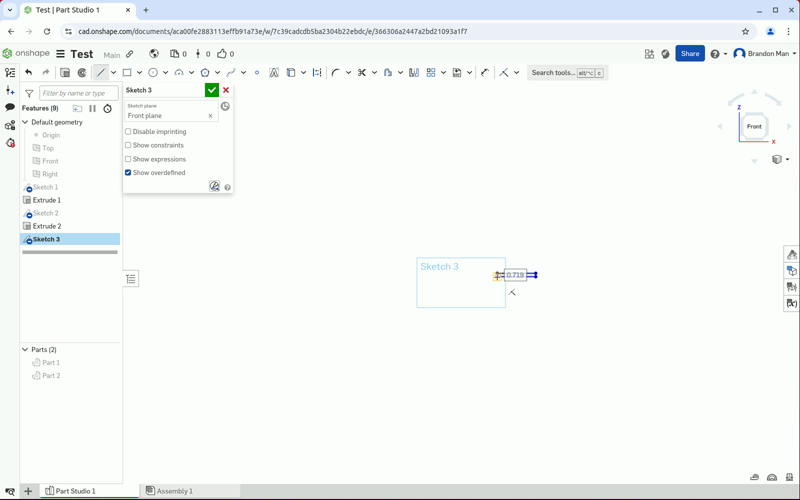
key(esc)
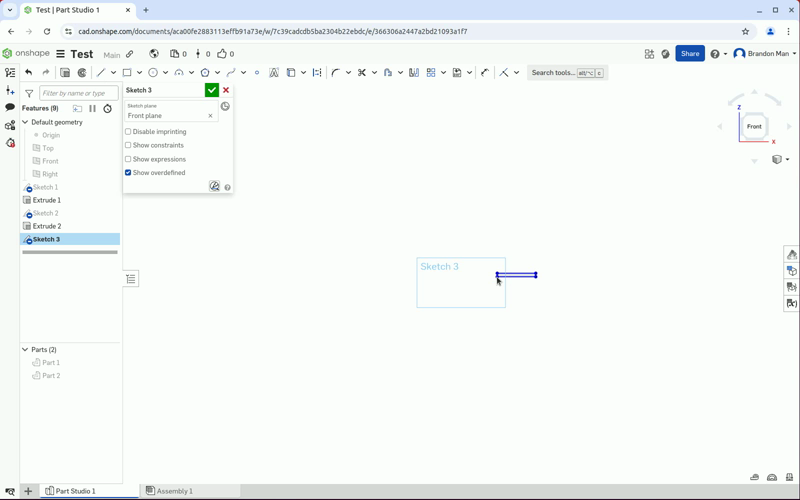
mouse_move(523, 274)
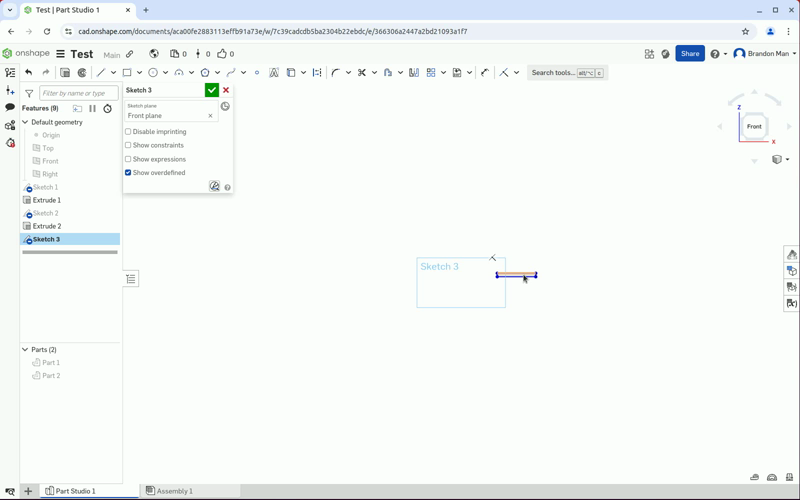
scroll(6)
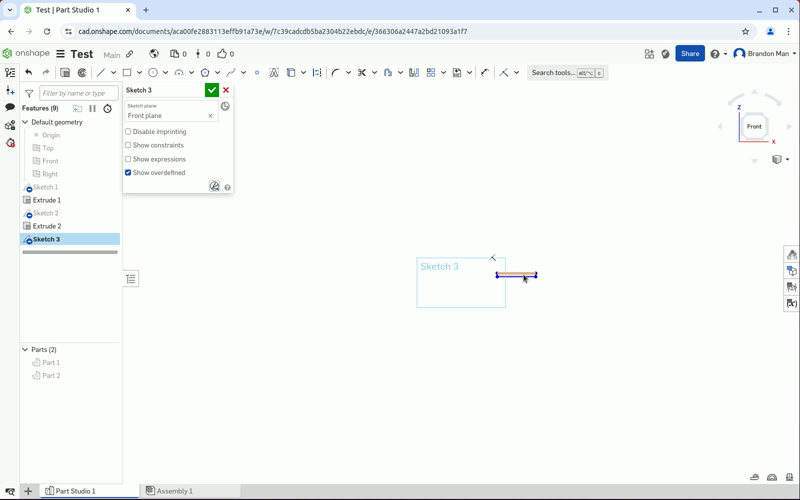
scroll(6)
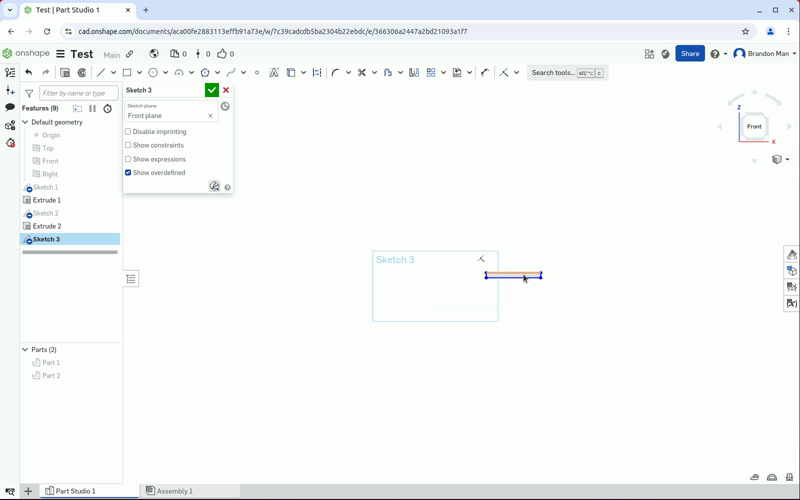
scroll(6)
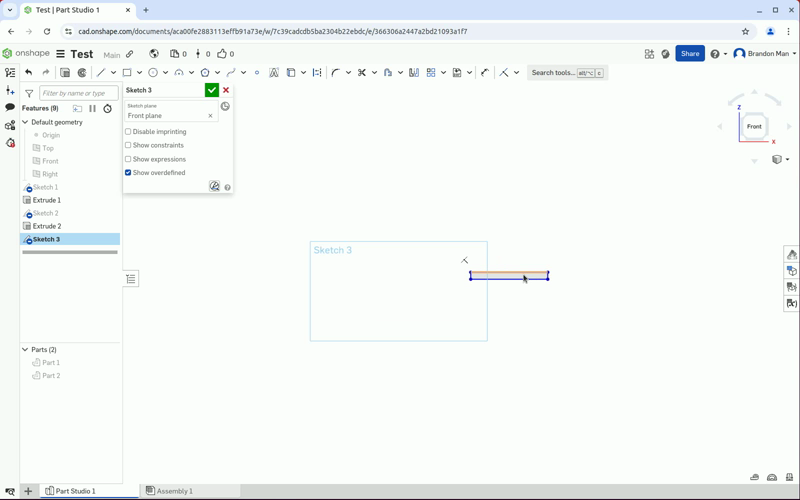
scroll(6)
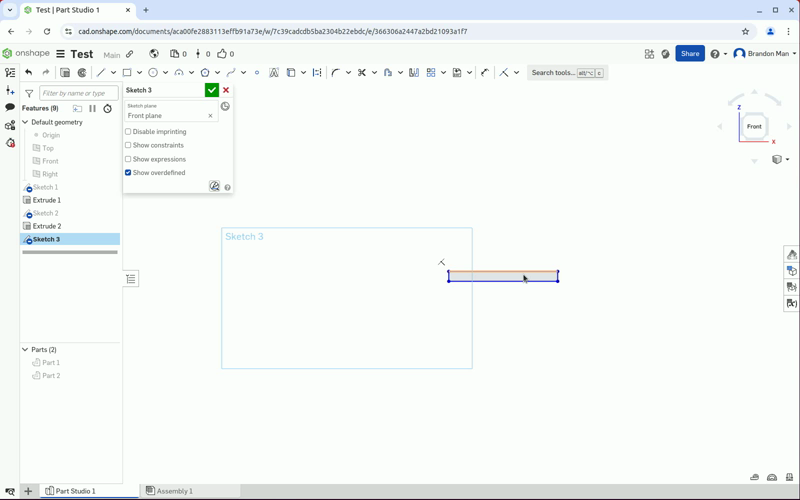
scroll(6)
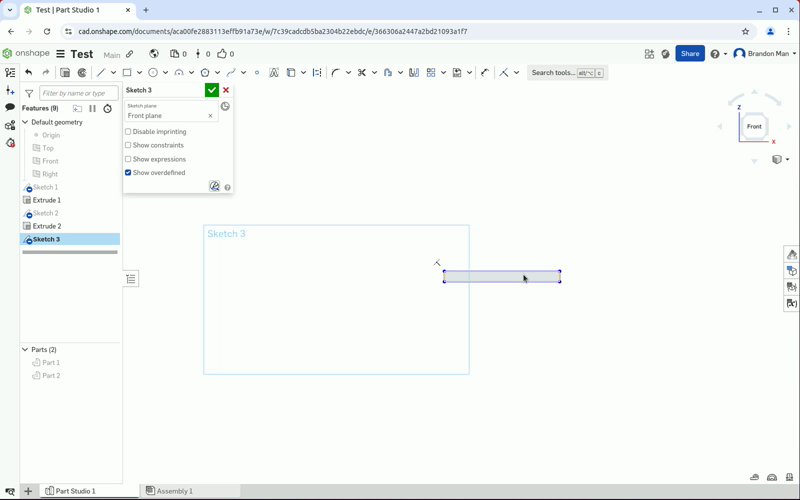
scroll(6)
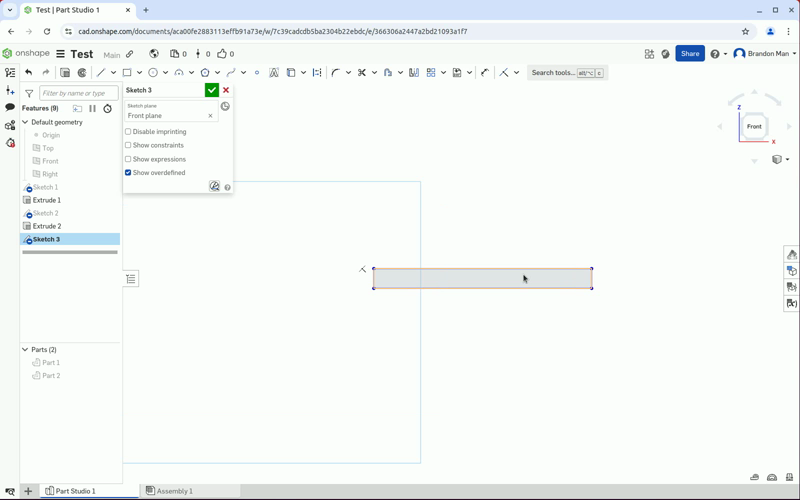
scroll(6)
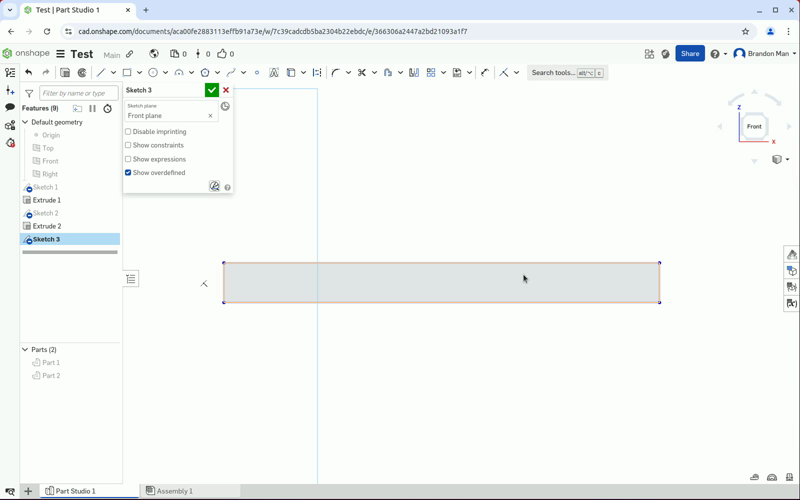
click(523, 274)
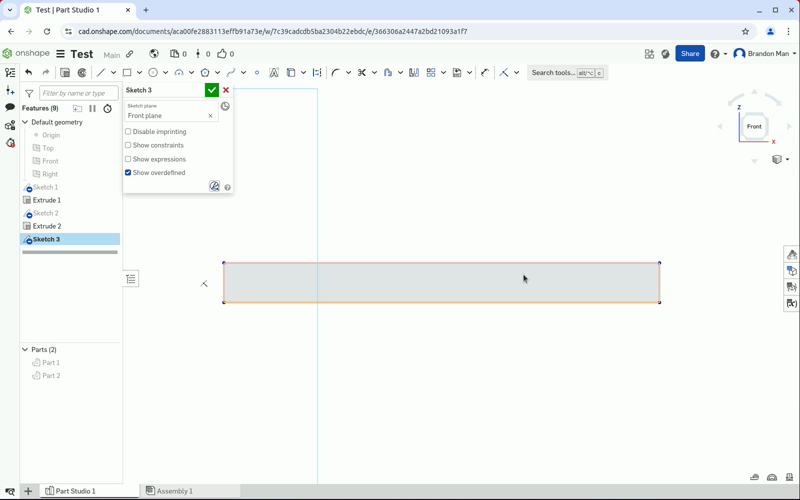
scroll(-6)
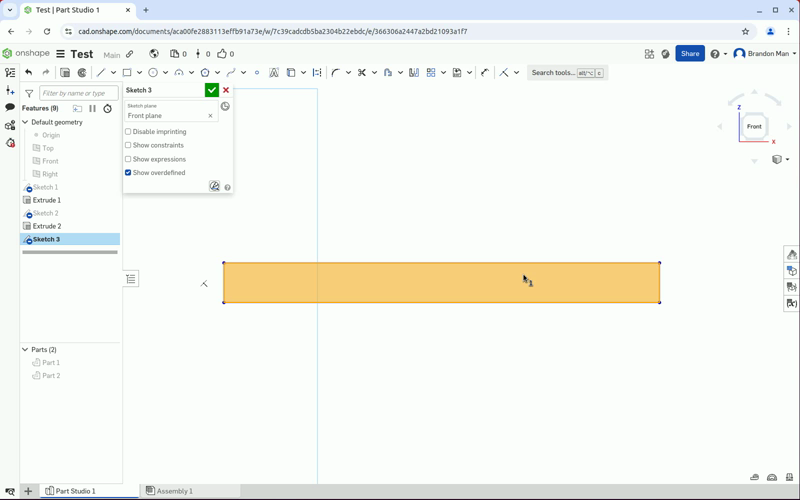
scroll(-6)
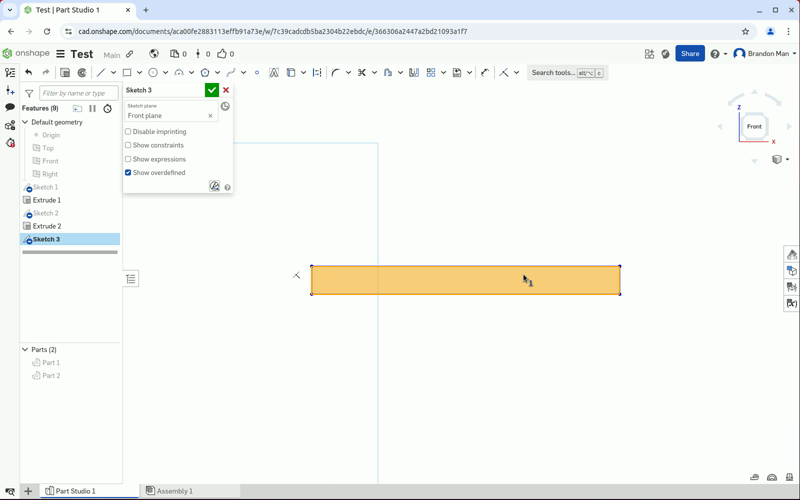
scroll(-6)
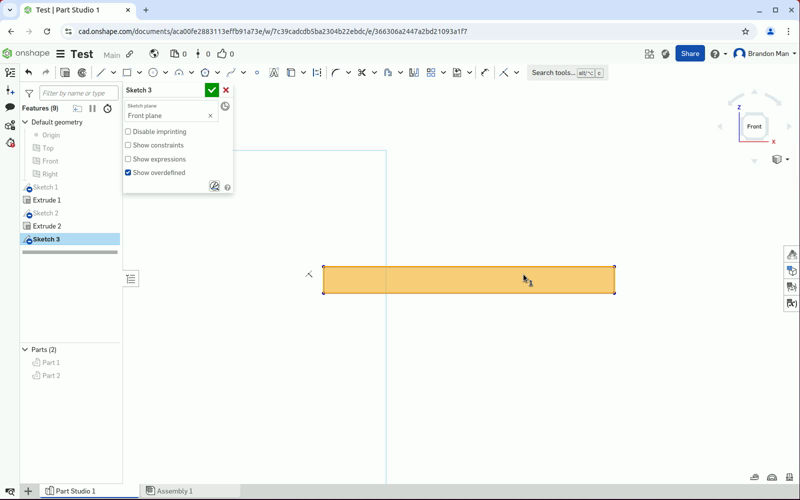
scroll(-6)
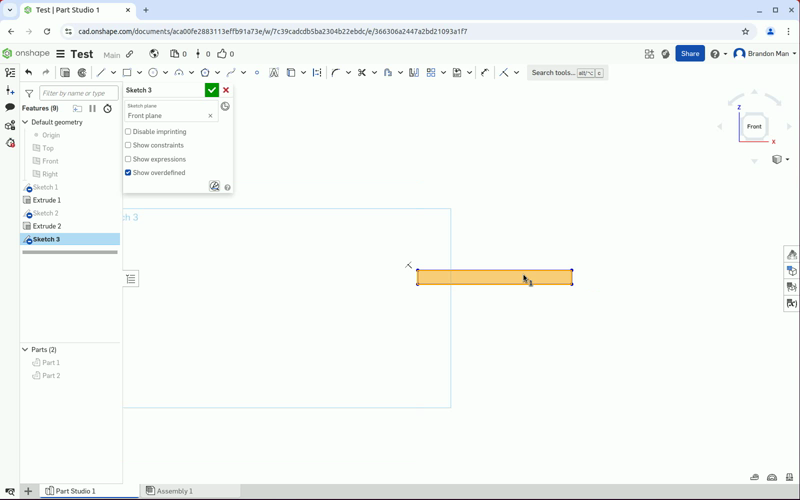
scroll(-6)
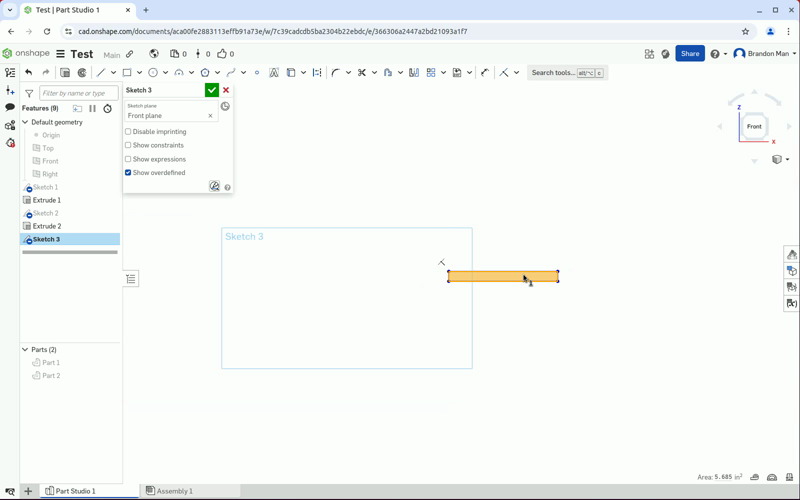
scroll(-6)
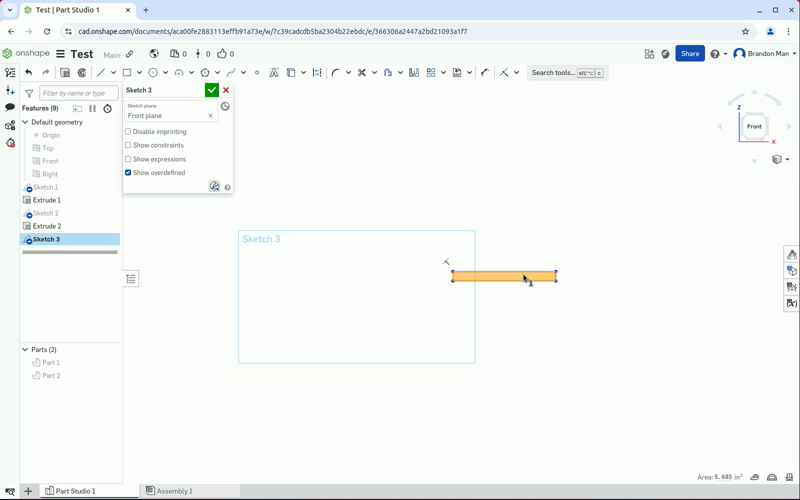
scroll(-6)
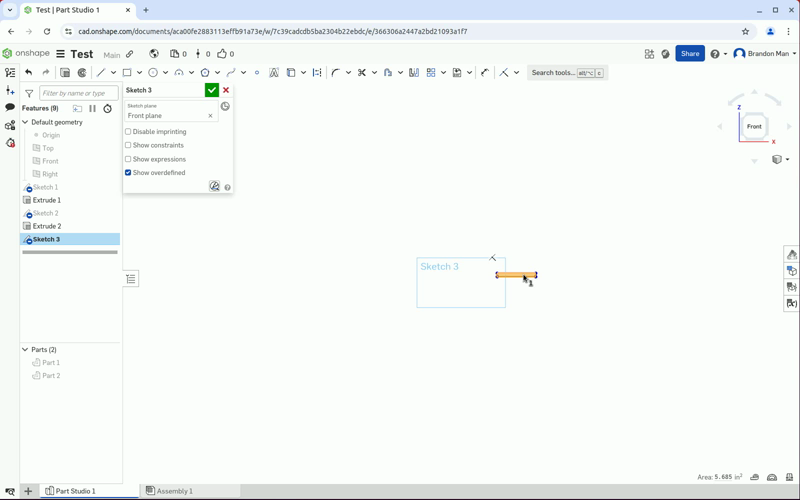
mouse_move(73, 352)
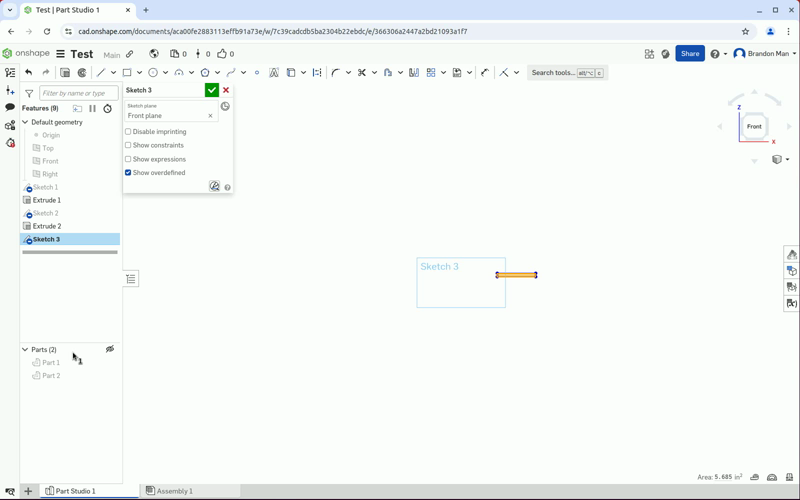
key(shift+y)
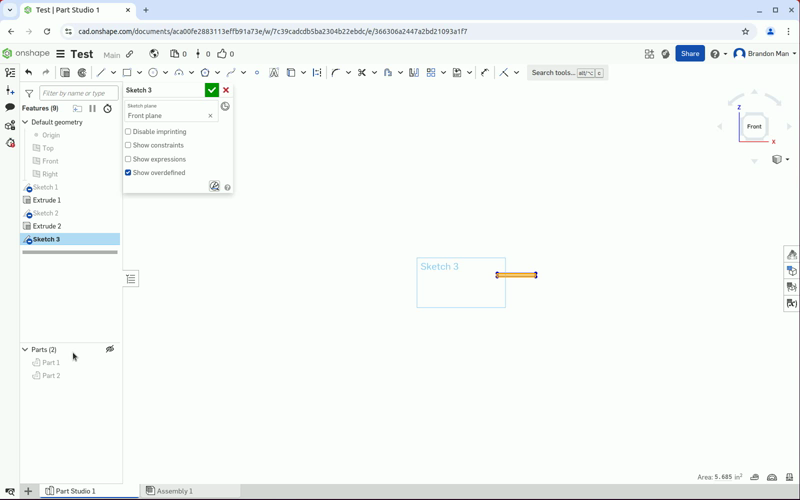
key(shift+e)
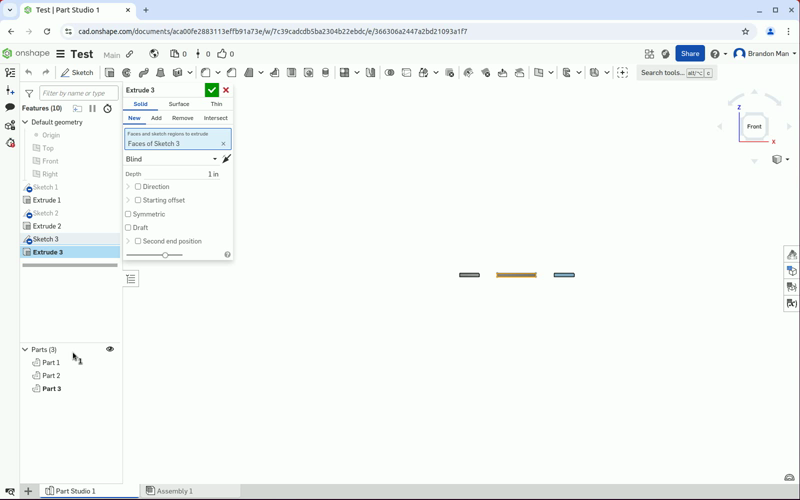
mouse_move(143, 106)
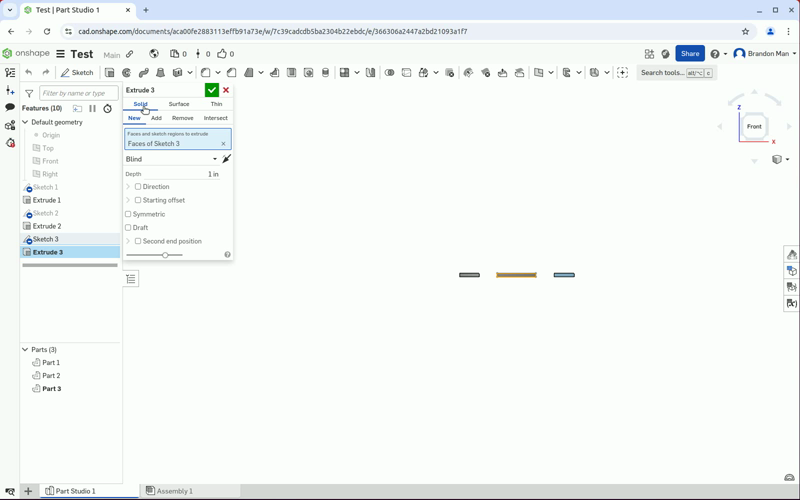
click(143, 106)
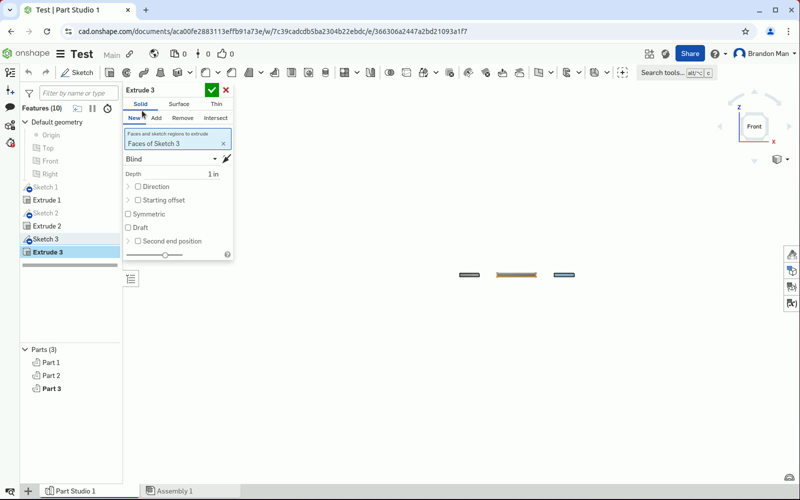
mouse_move(137, 120)
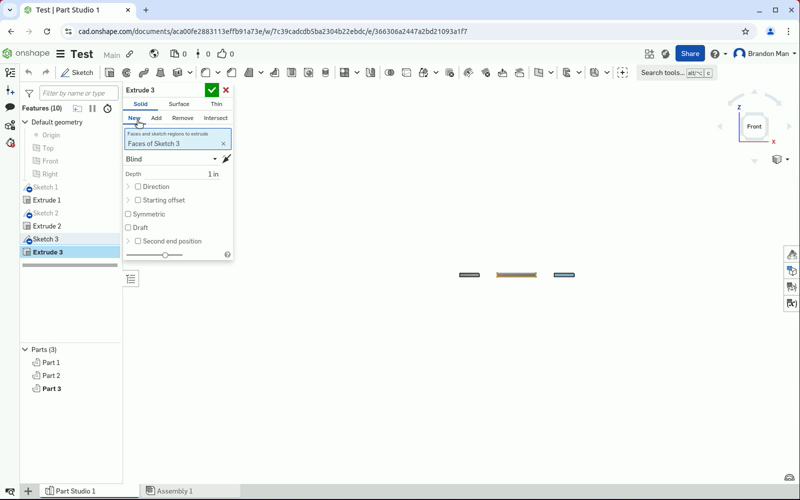
click(137, 120)
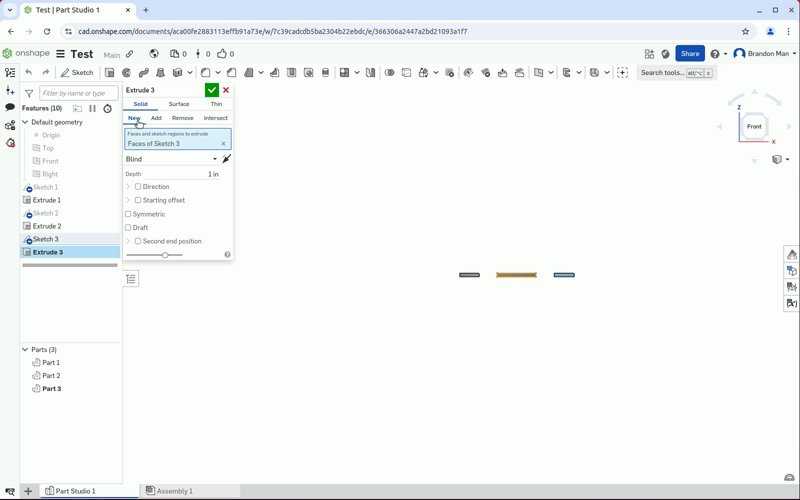
key(tab, 4)
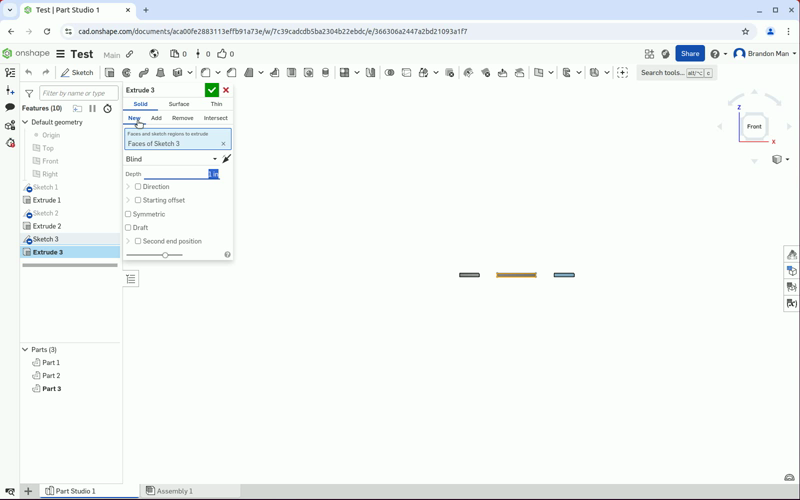
text(0.241)
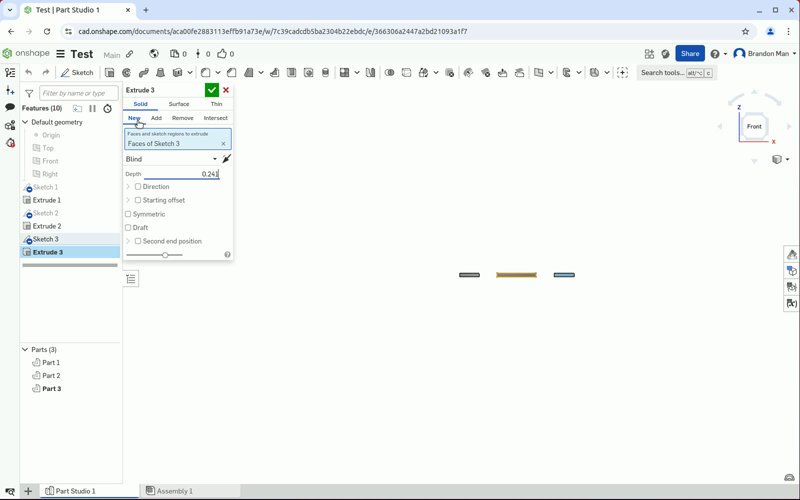
key(enter)
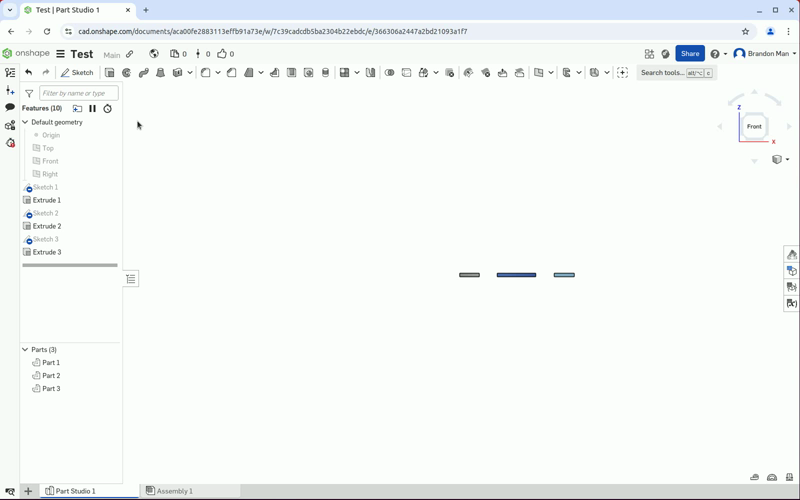
key(shift+h)
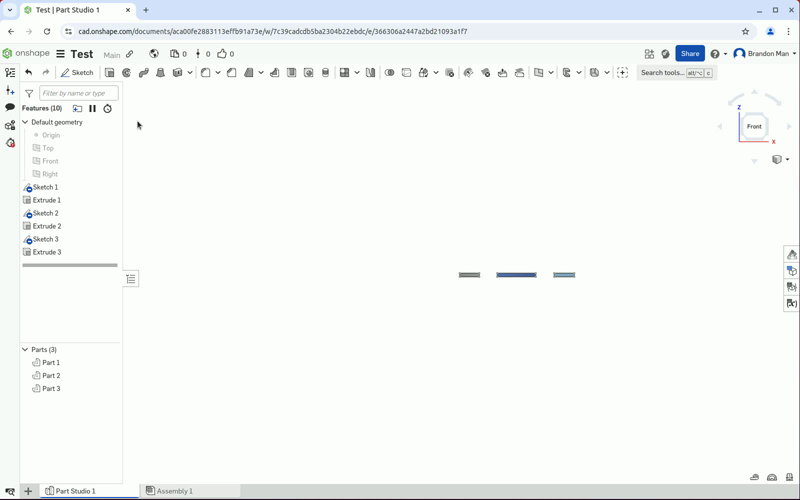
key(shift+h)
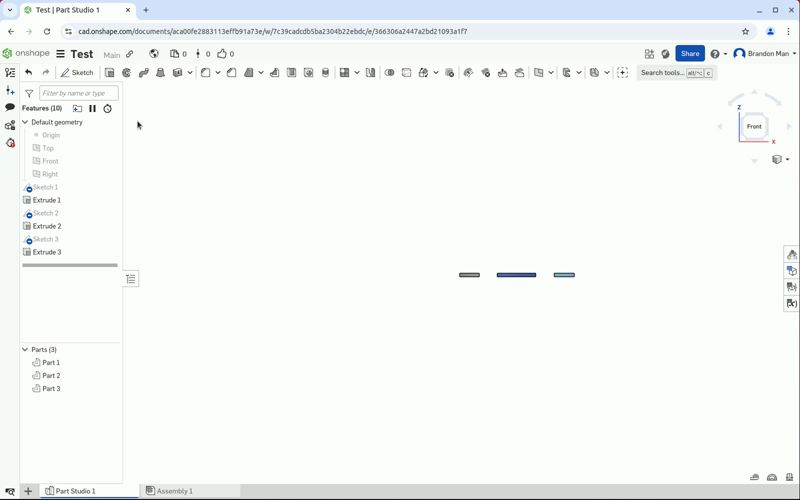
mouse_move(73, 189)
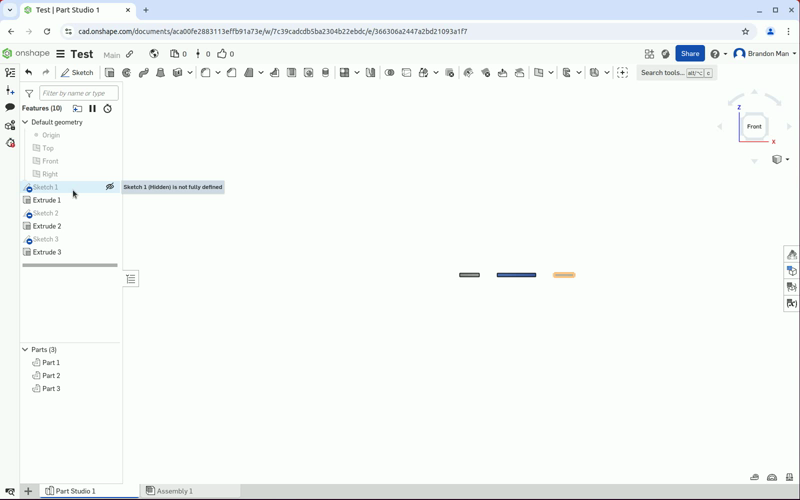
click(73, 189)
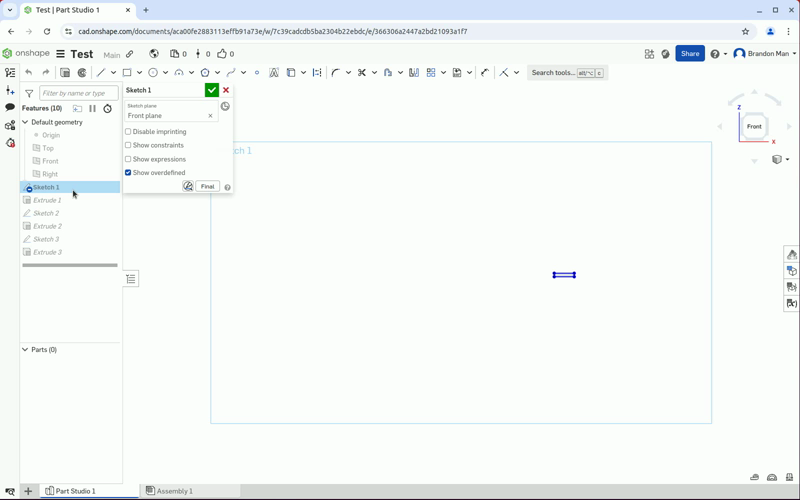
mouse_move(229, 92)
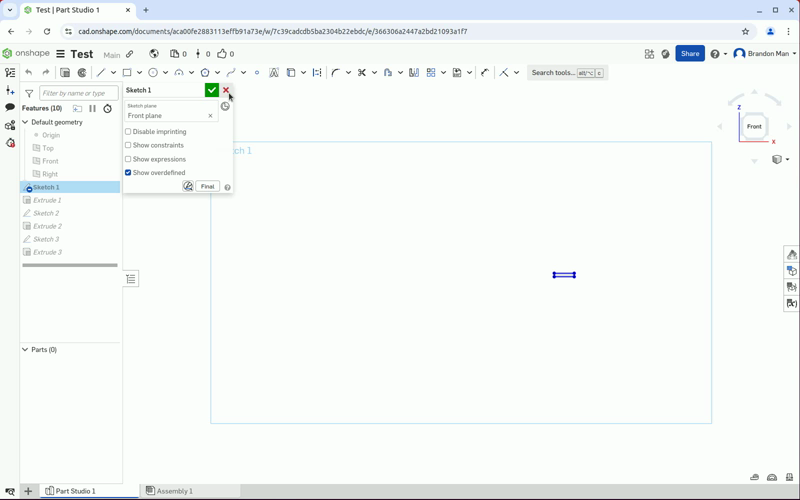
click(229, 92)
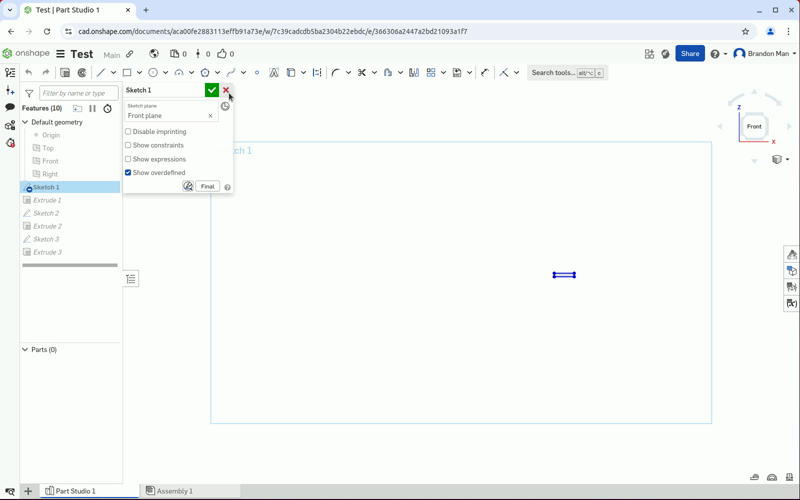
key(shift+s)
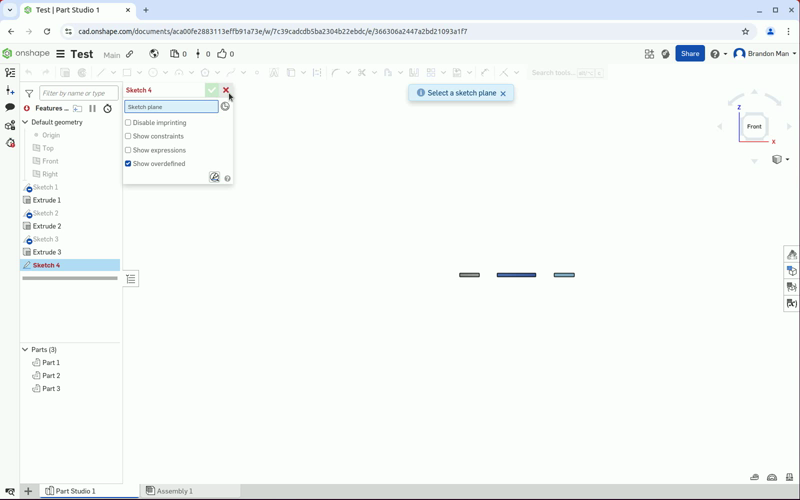
mouse_move(73, 163)
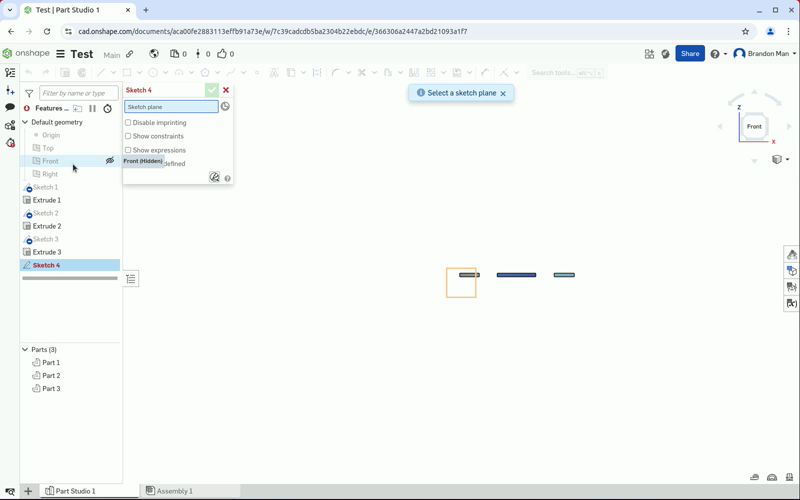
click(73, 163)
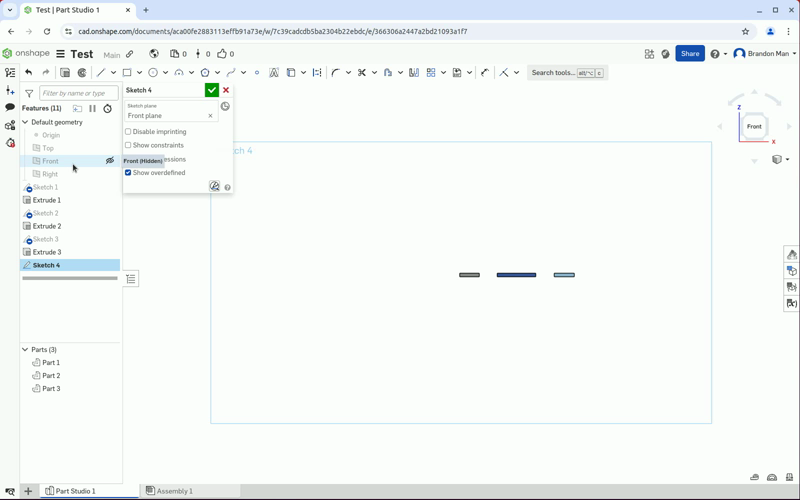
mouse_move(73, 352)
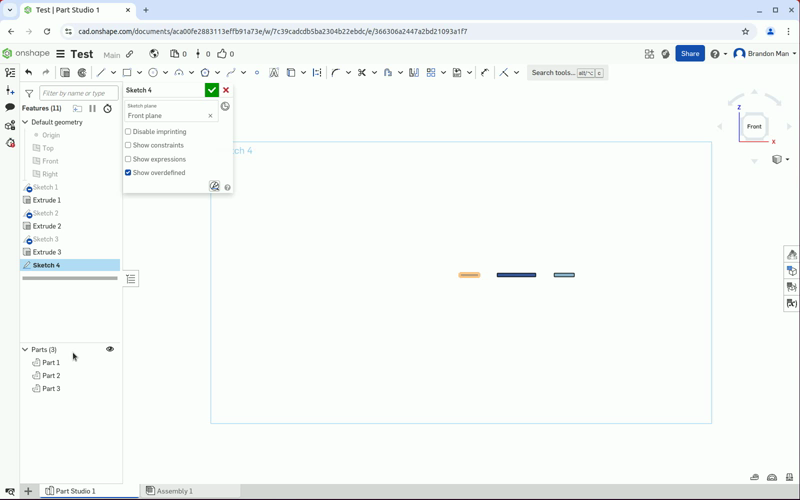
key(y)
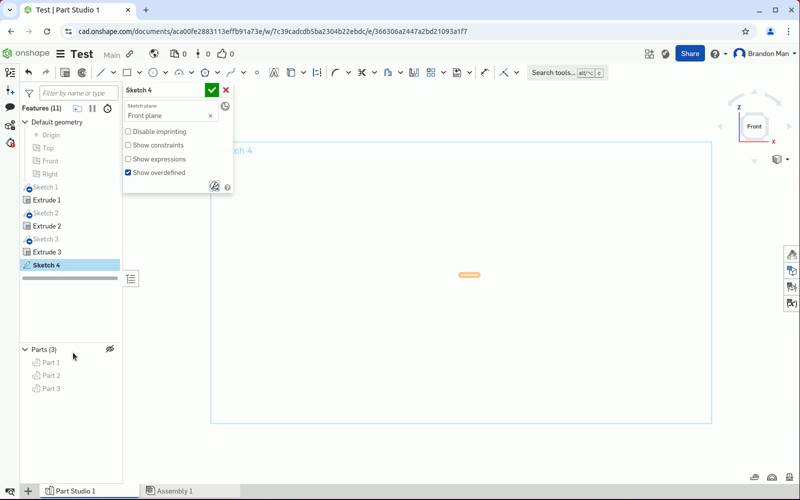
key(l)
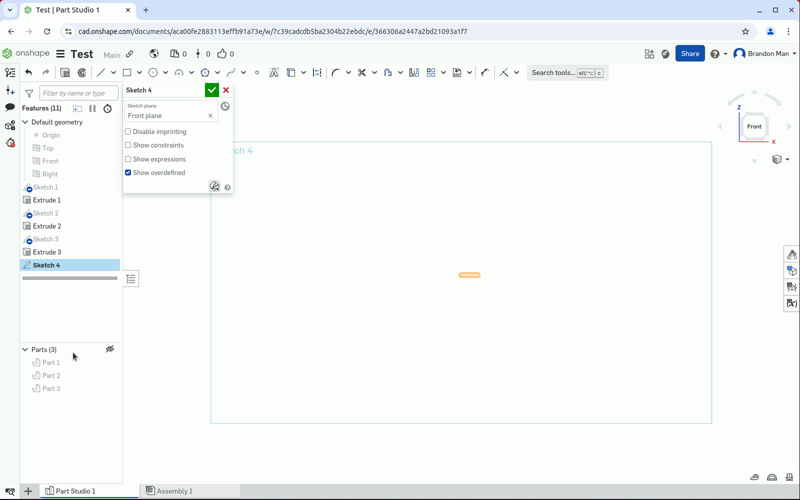
key_down(shift)
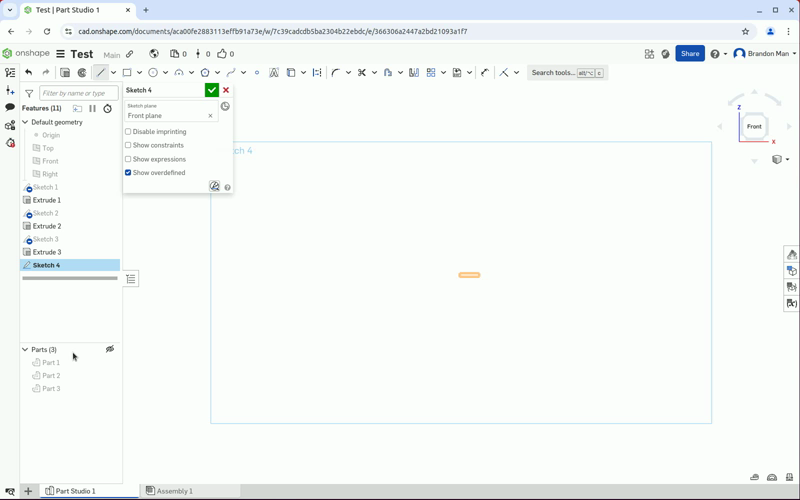
mouse_move(478, 276)
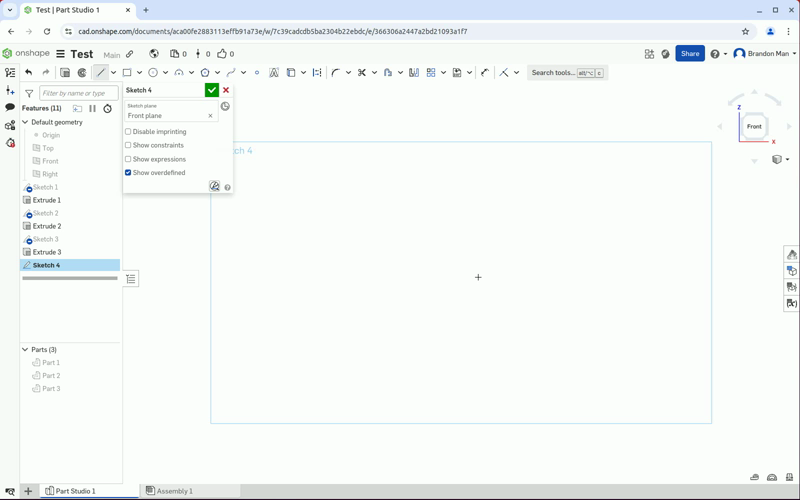
click(478, 276)
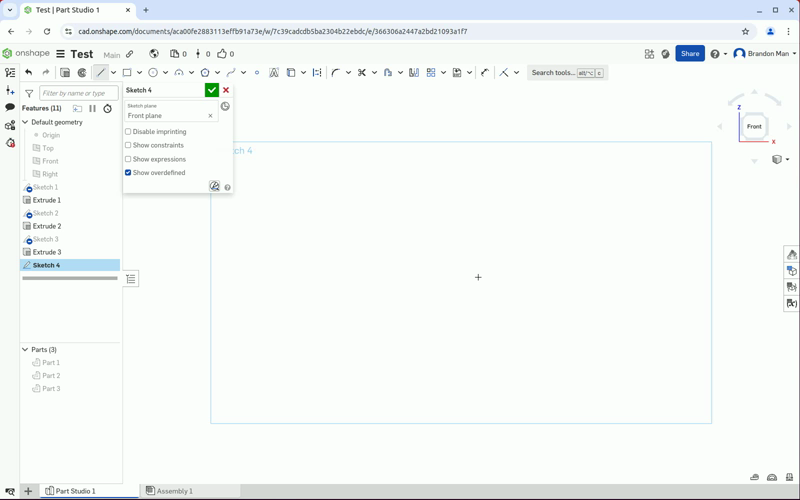
key_up(shift)
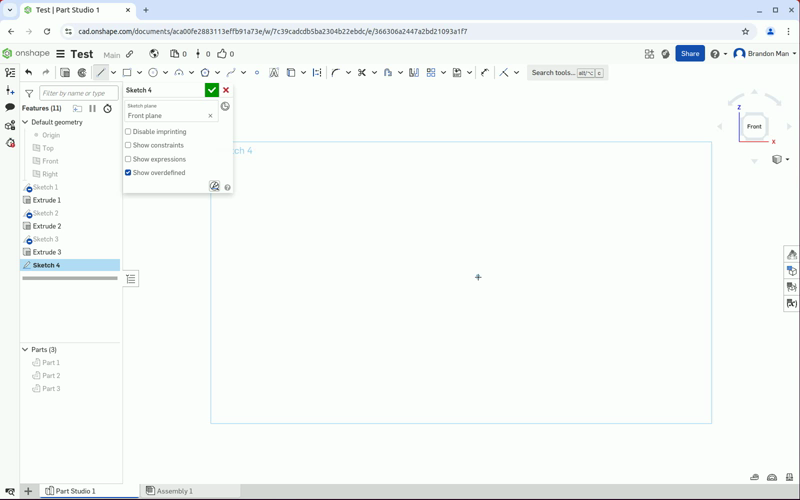
key_down(shift)
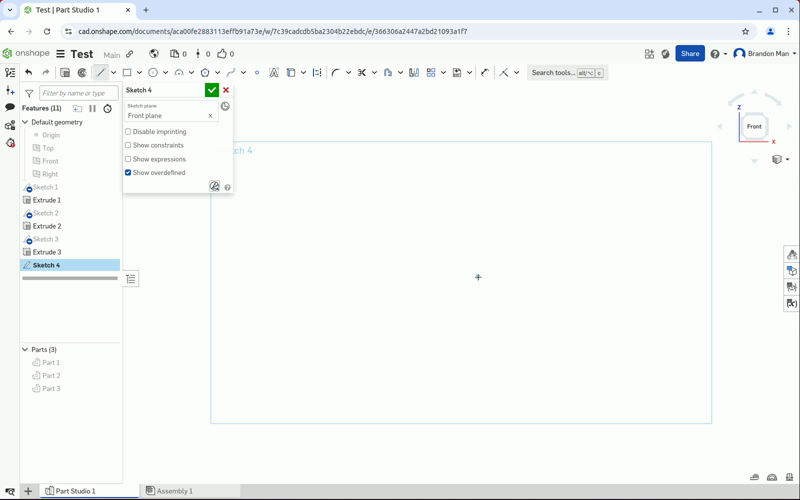
mouse_move(508, 276)
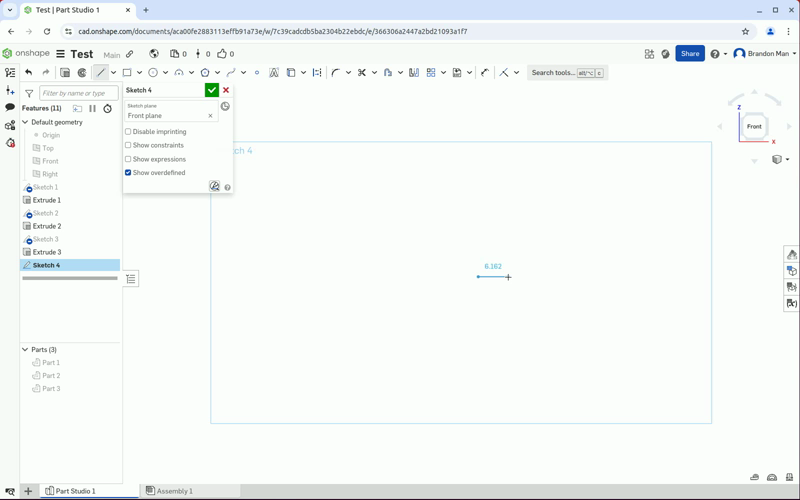
mouse_move(498, 276)
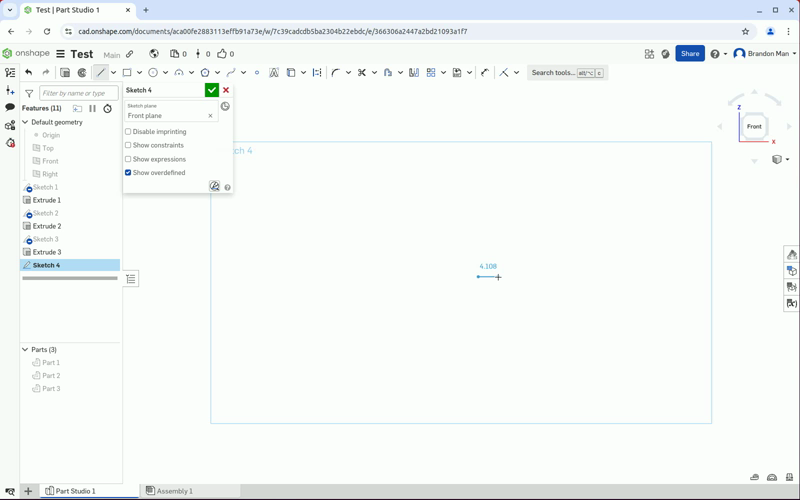
click(498, 276)
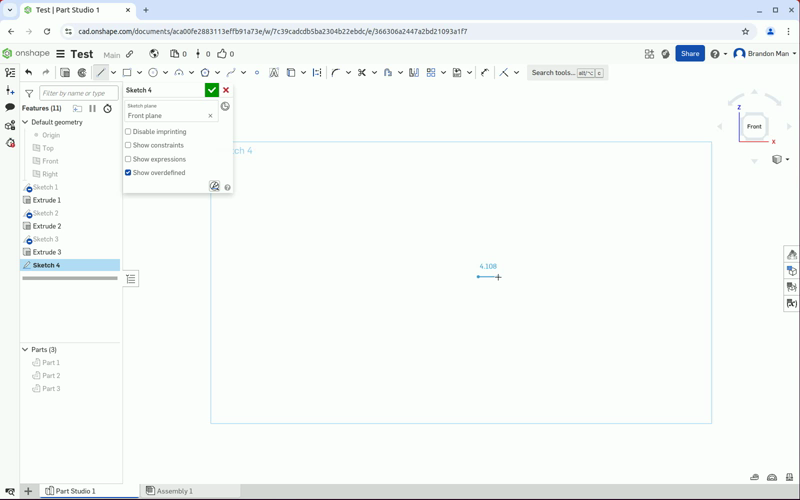
key_up(shift)
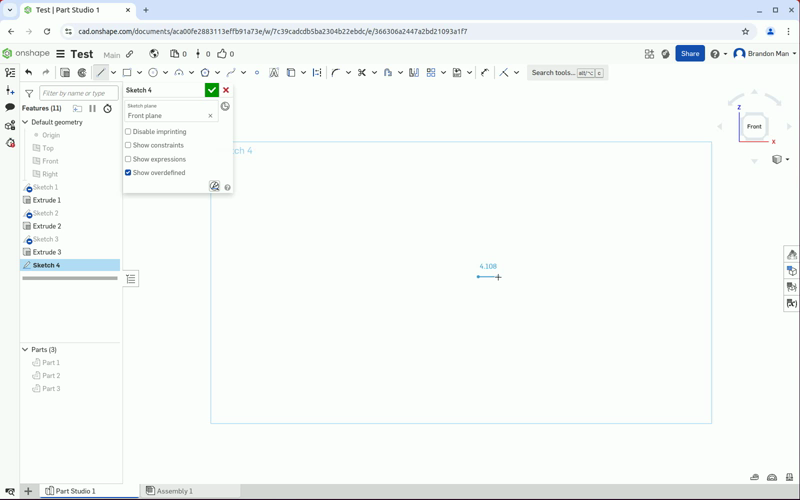
key_down(shift)
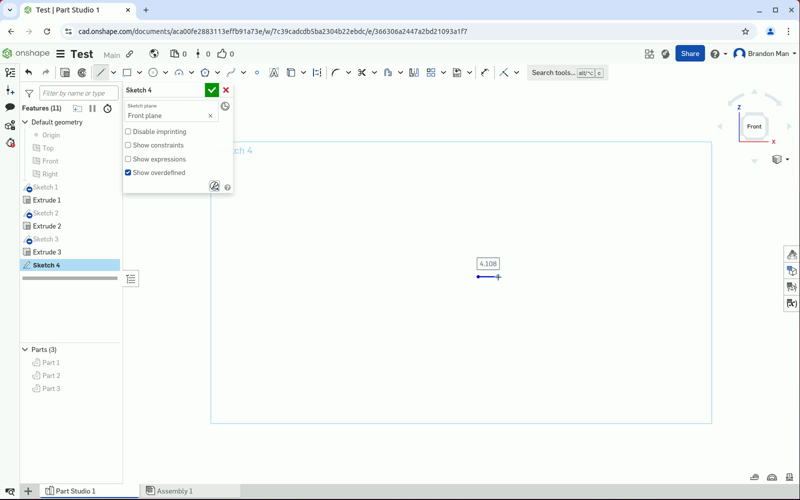
mouse_move(528, 276)
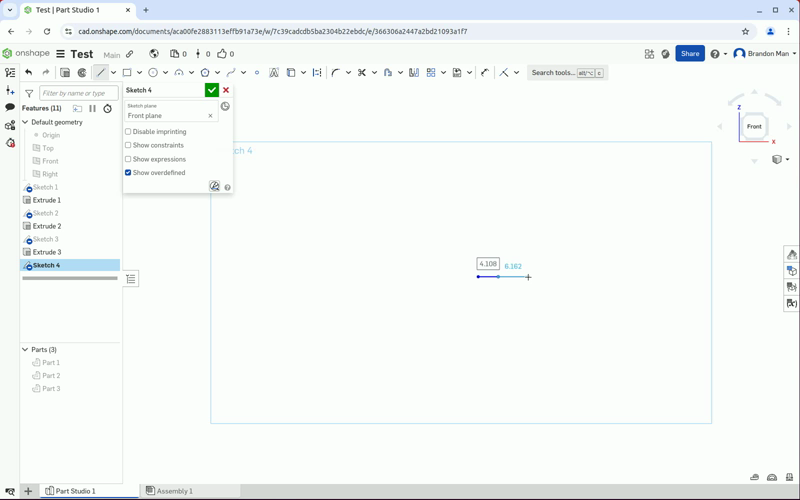
mouse_move(498, 273)
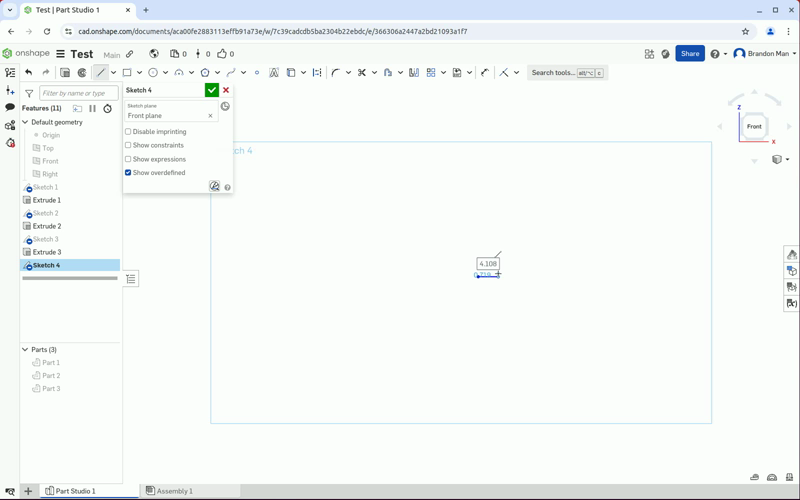
scroll(6)
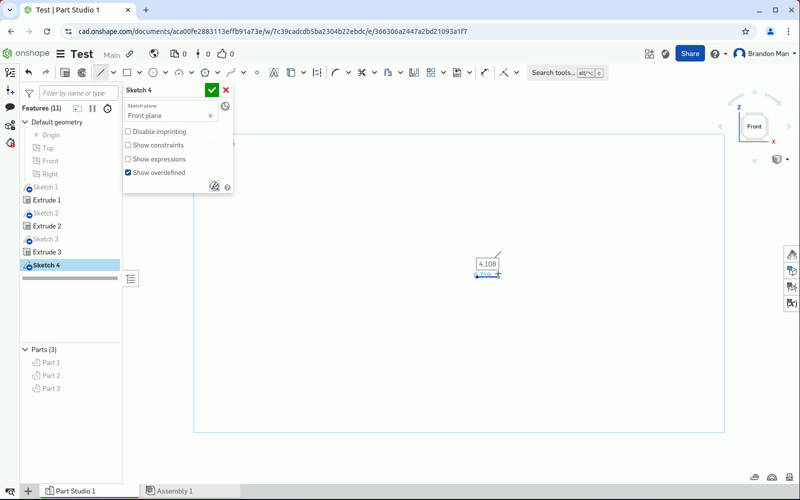
scroll(6)
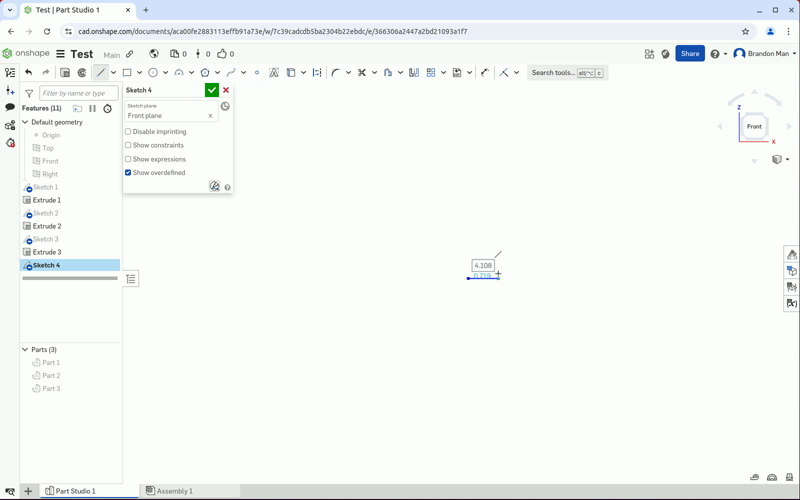
scroll(6)
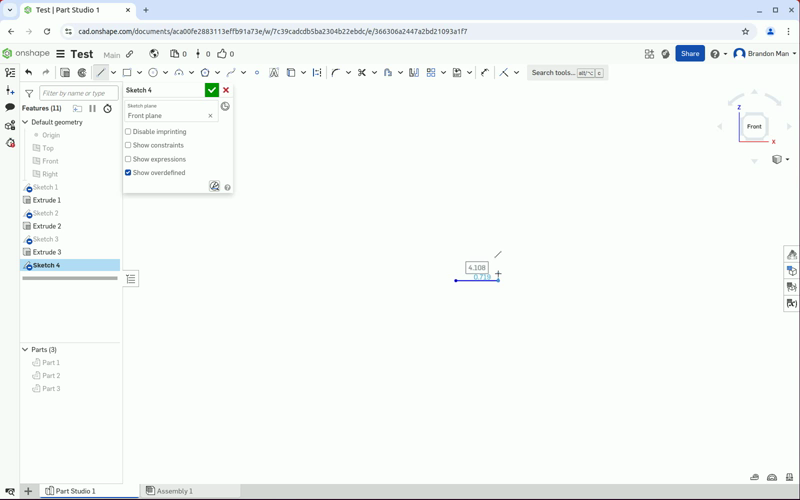
scroll(6)
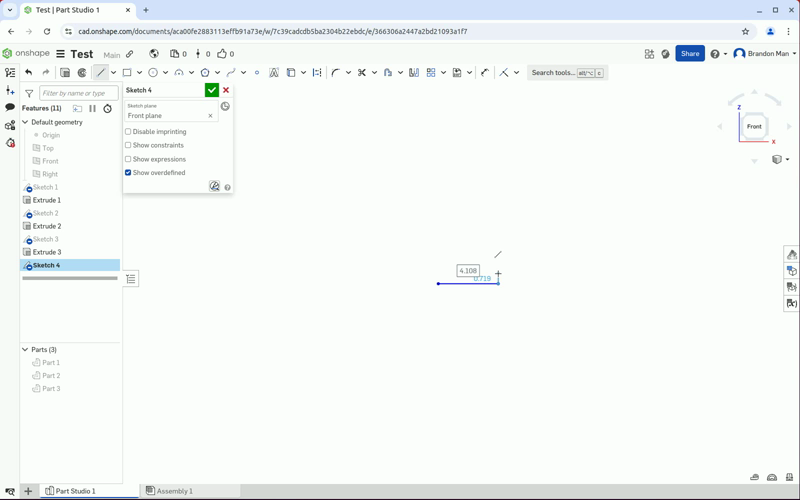
scroll(6)
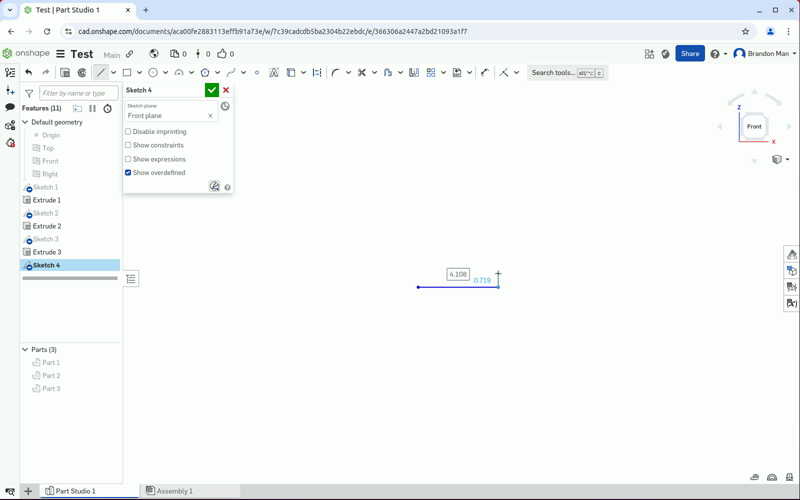
scroll(6)
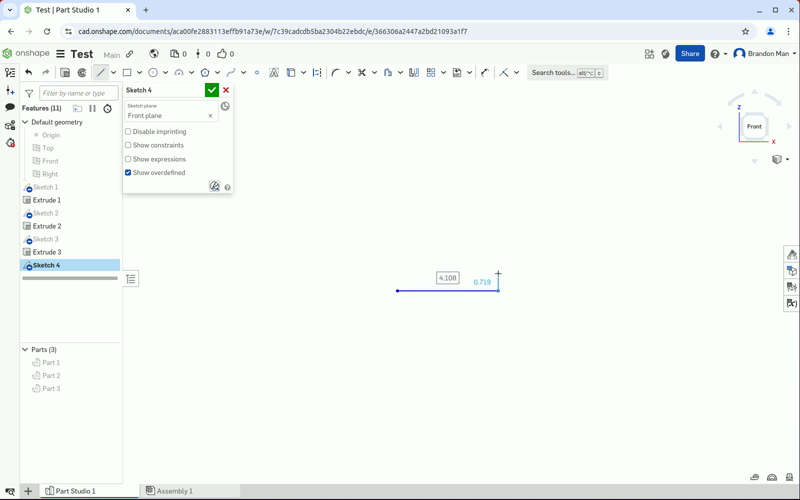
scroll(6)
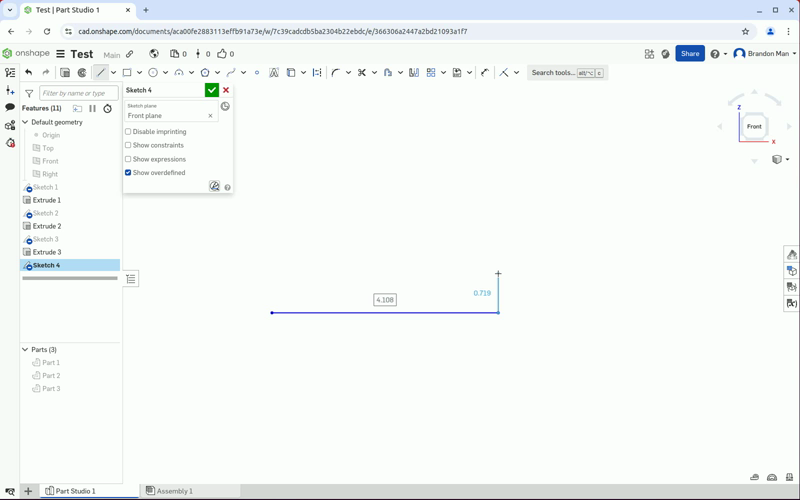
click(498, 273)
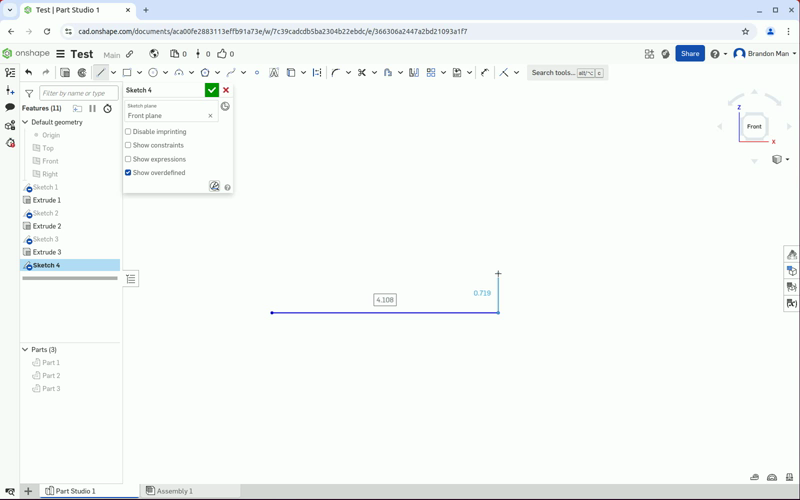
scroll(-6)
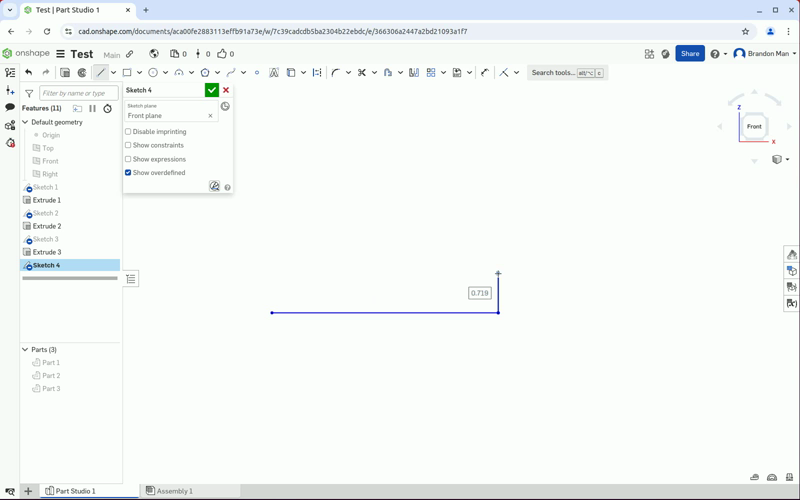
scroll(-6)
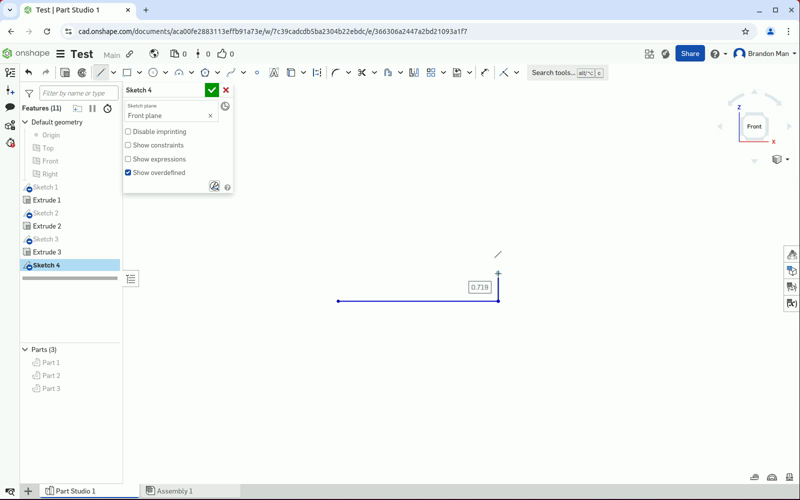
scroll(-6)
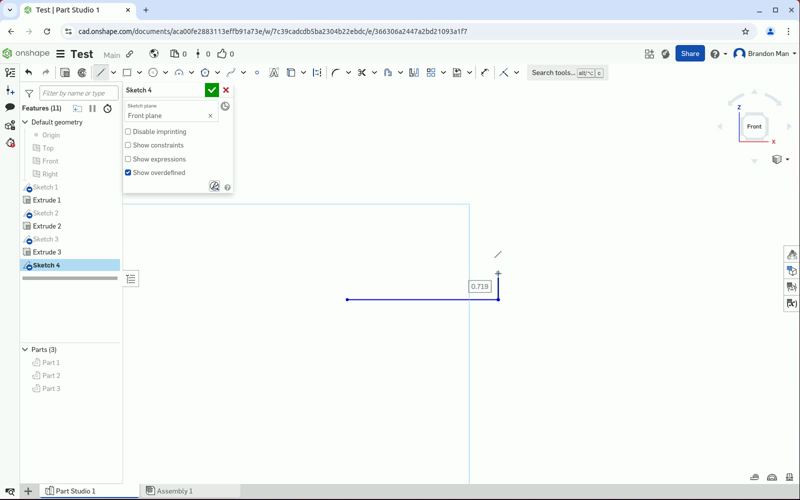
scroll(-6)
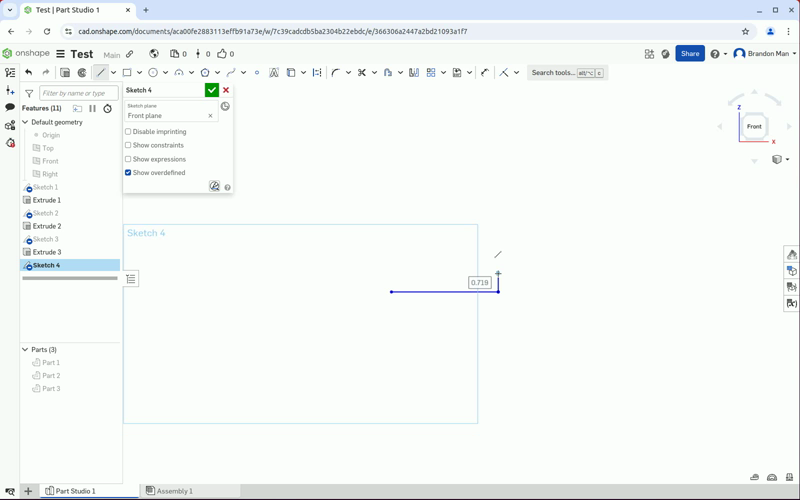
scroll(-6)
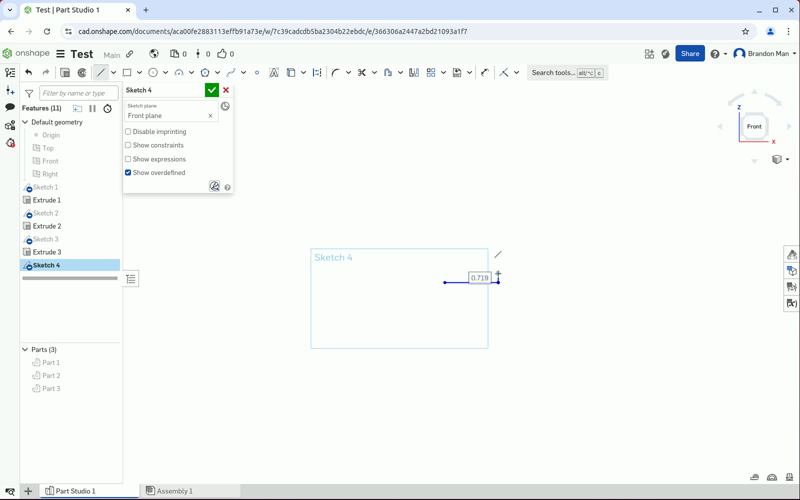
scroll(-6)
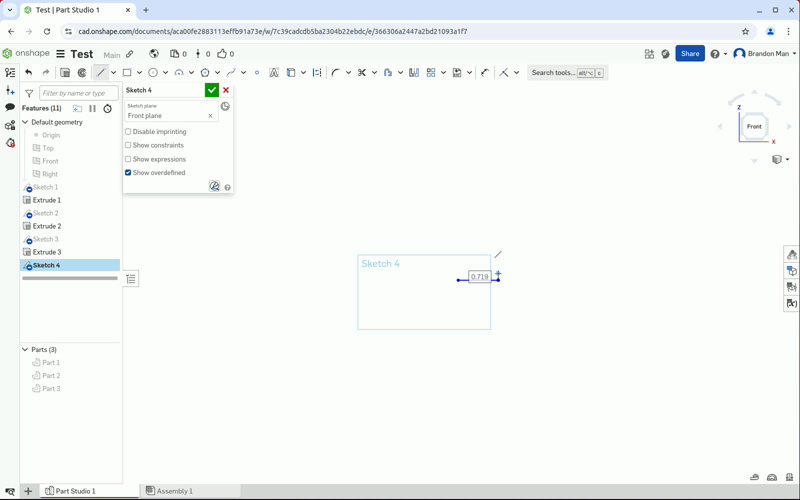
scroll(-6)
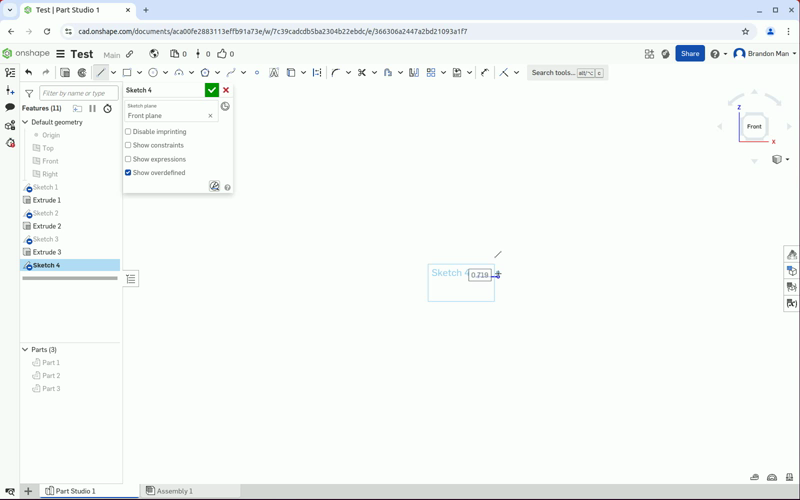
key_up(shift)
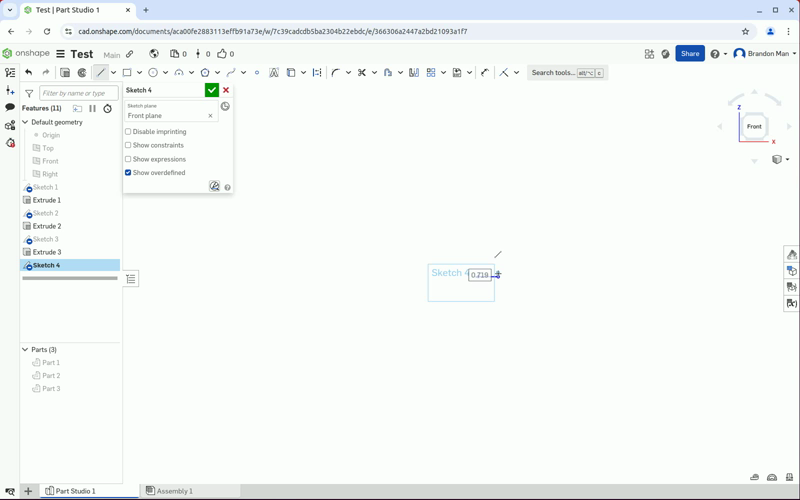
key_down(shift)
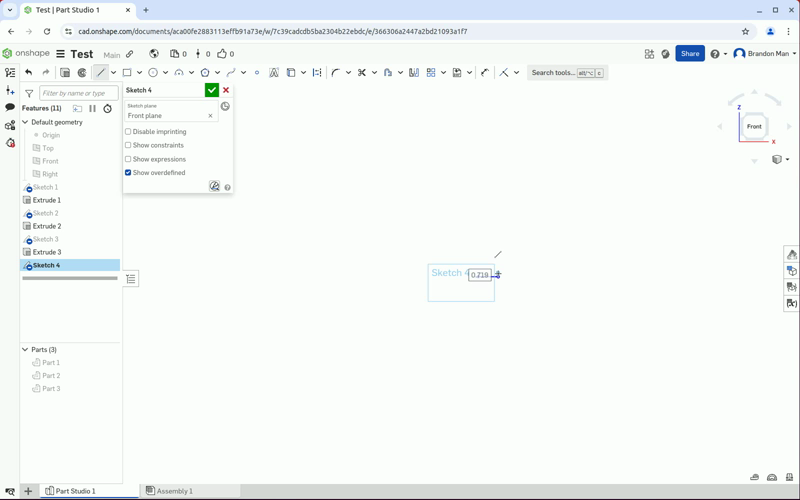
mouse_move(528, 273)
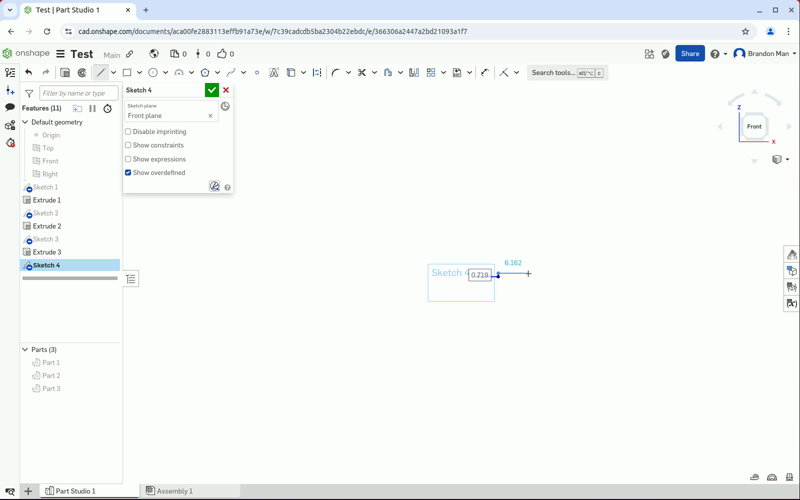
mouse_move(478, 273)
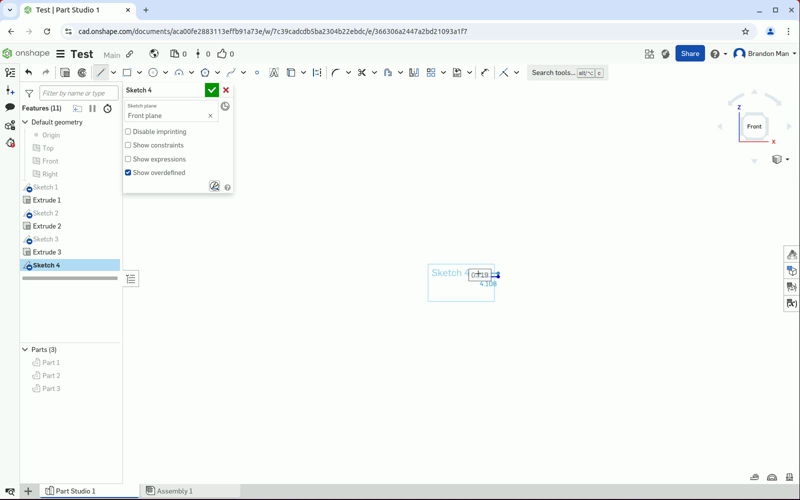
scroll(6)
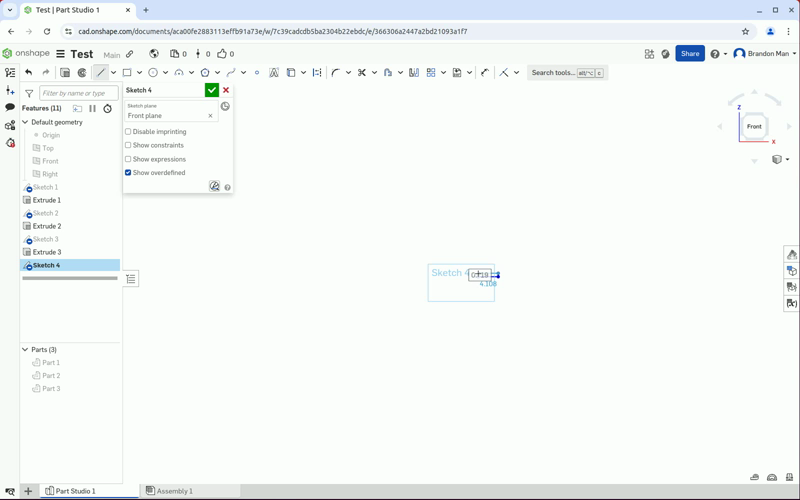
scroll(6)
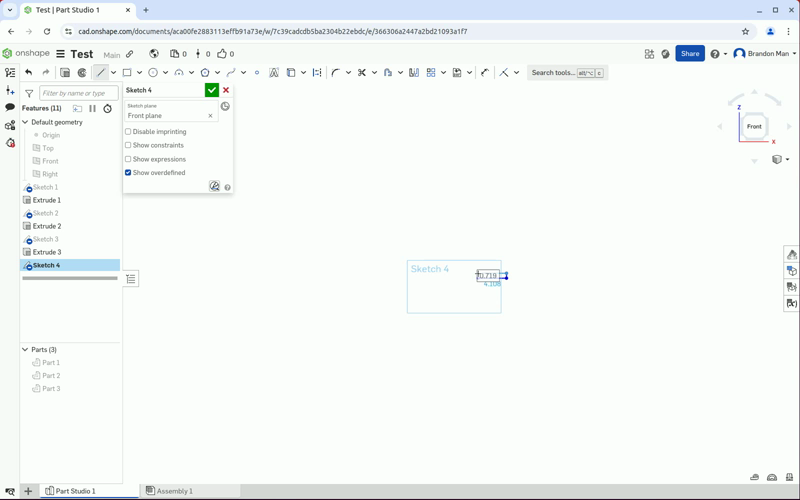
scroll(6)
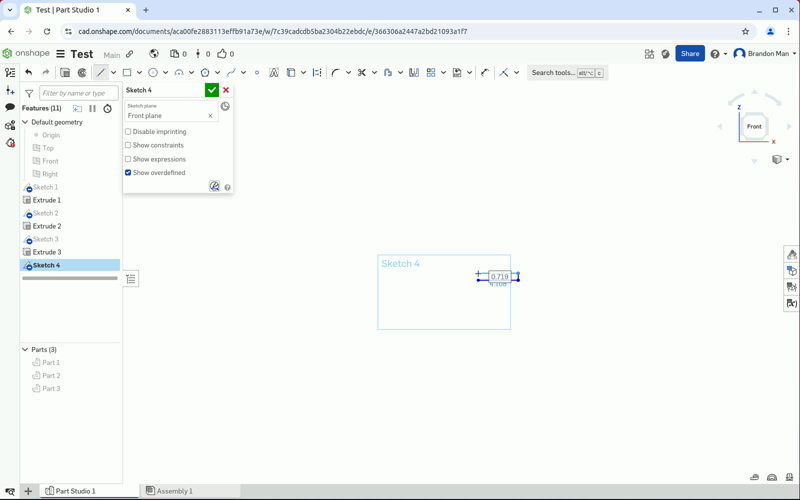
scroll(6)
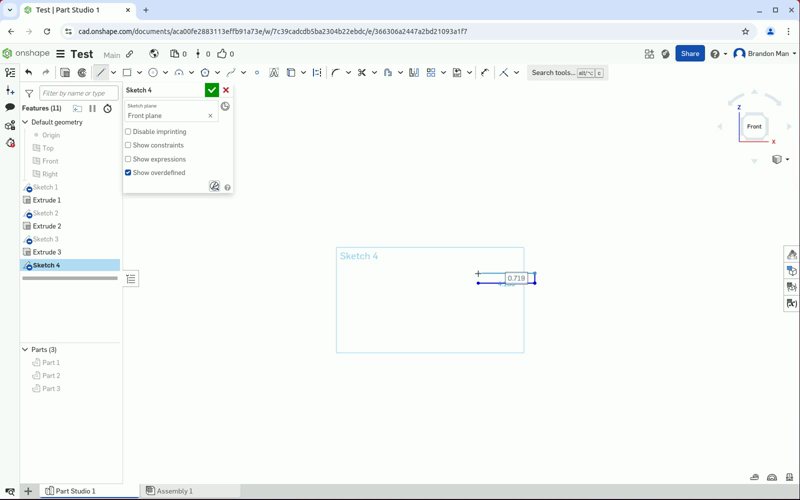
scroll(6)
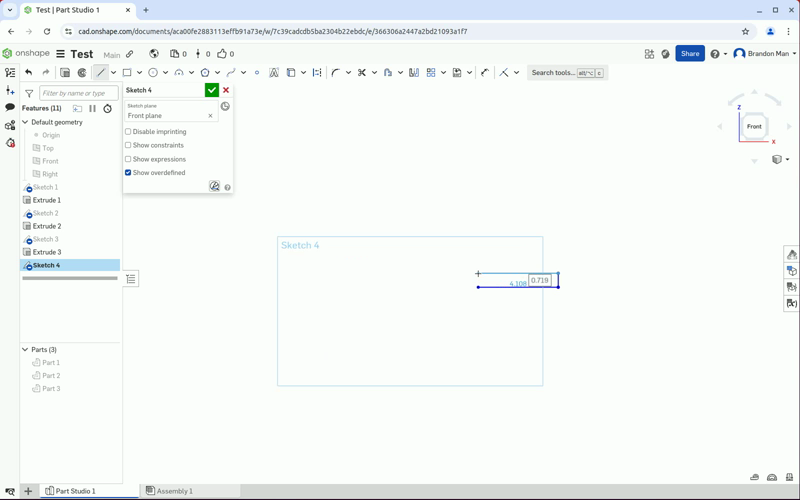
scroll(6)
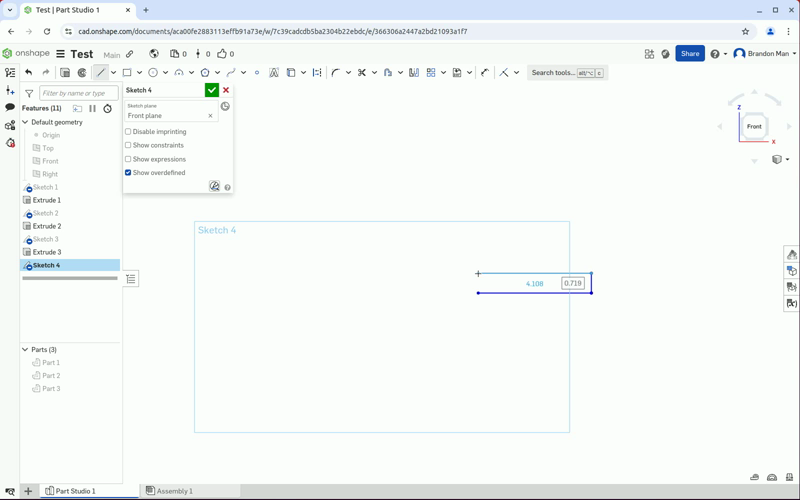
scroll(6)
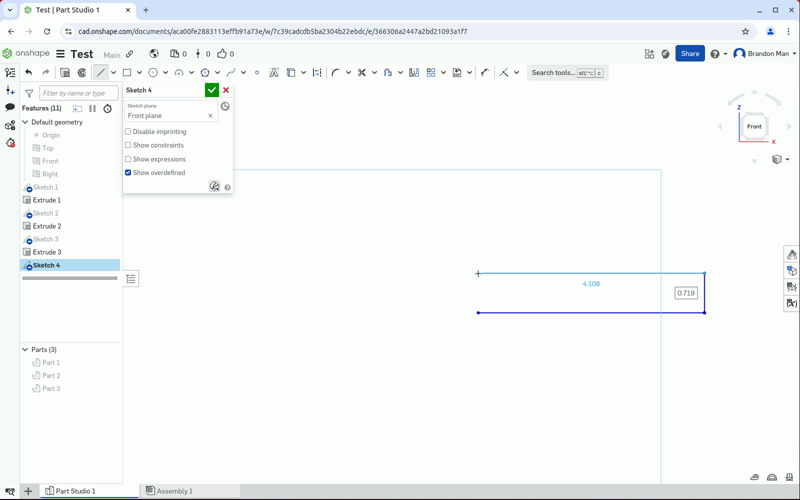
click(478, 273)
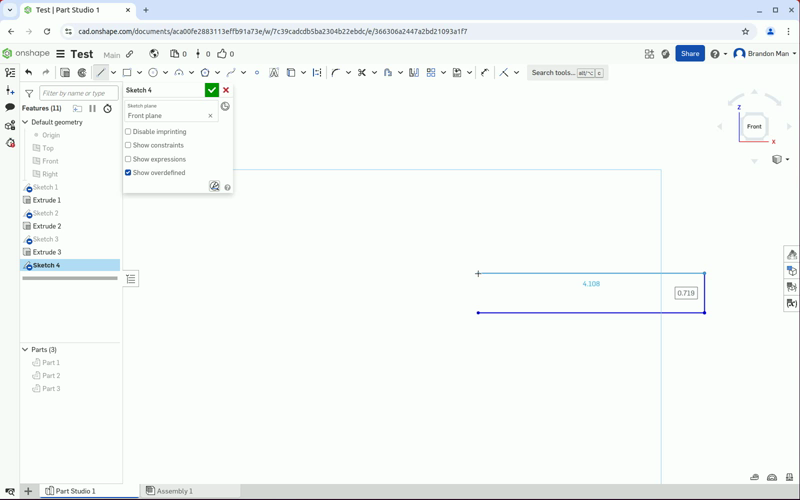
scroll(-6)
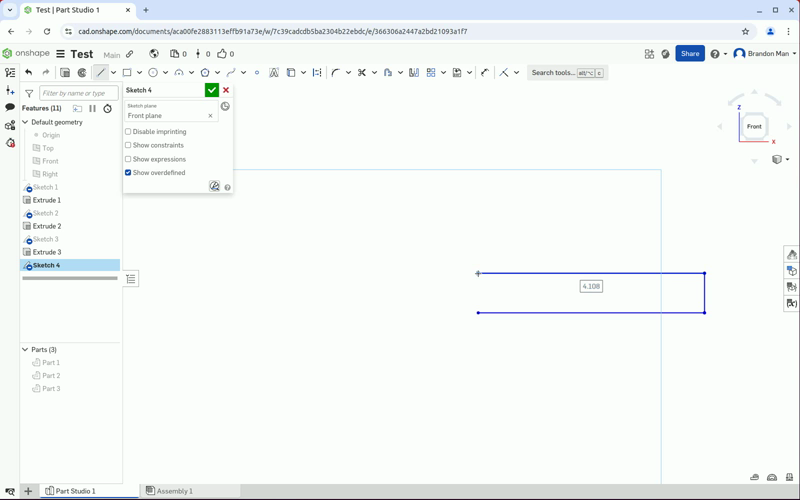
scroll(-6)
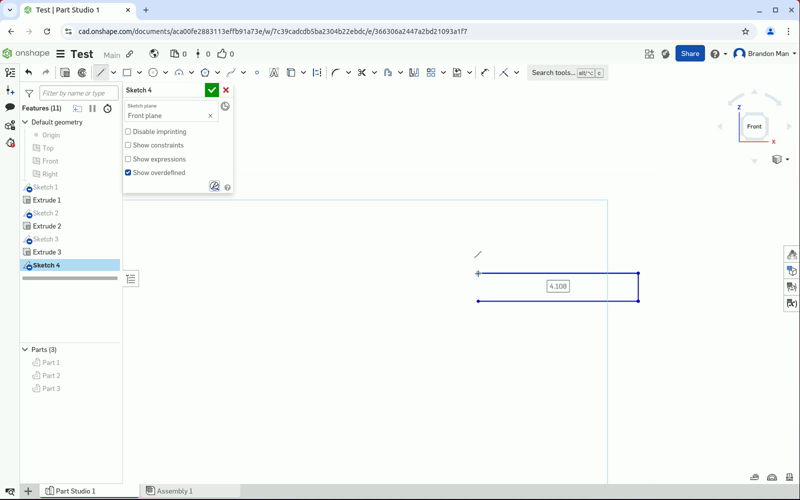
scroll(-6)
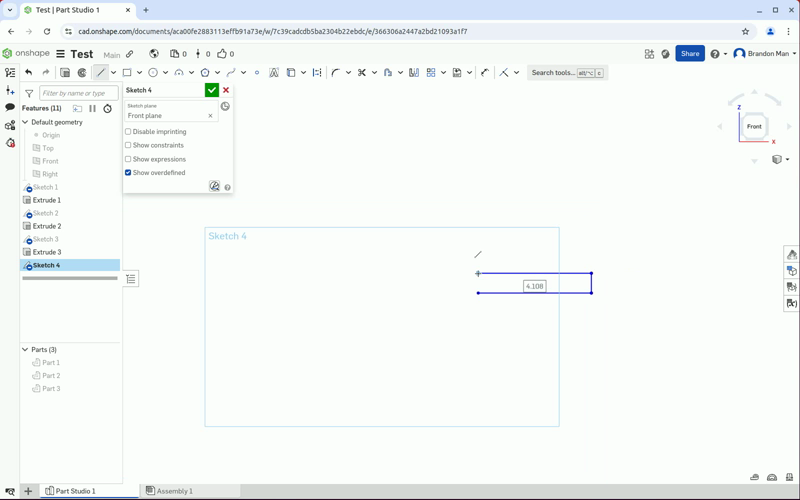
scroll(-6)
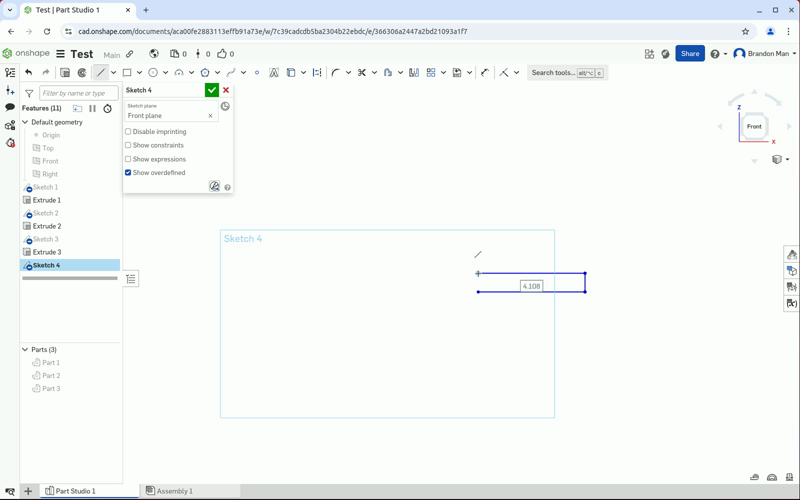
scroll(-6)
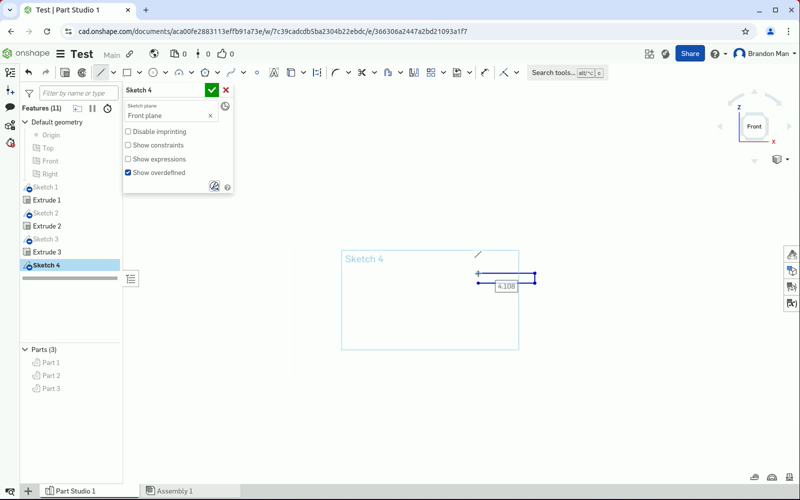
scroll(-6)
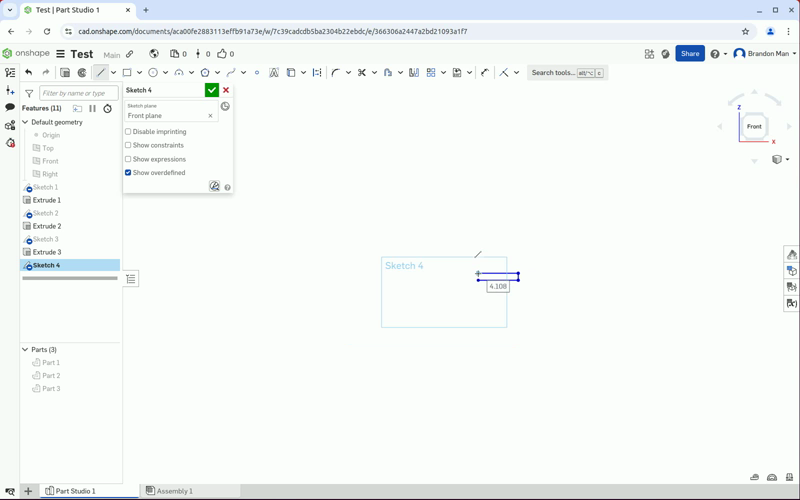
scroll(-6)
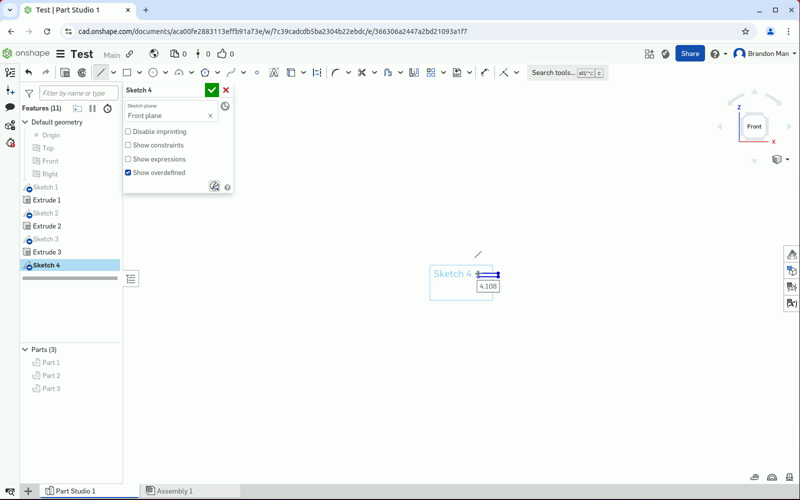
key_up(shift)
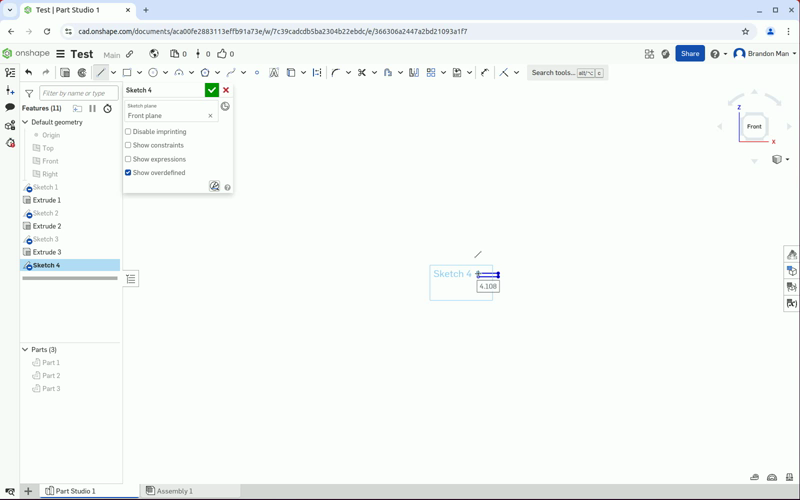
mouse_move(508, 273)
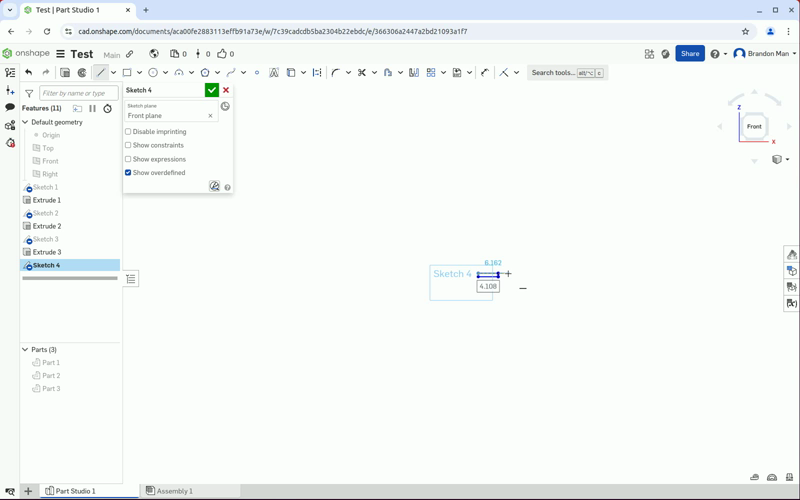
key_down(shift)
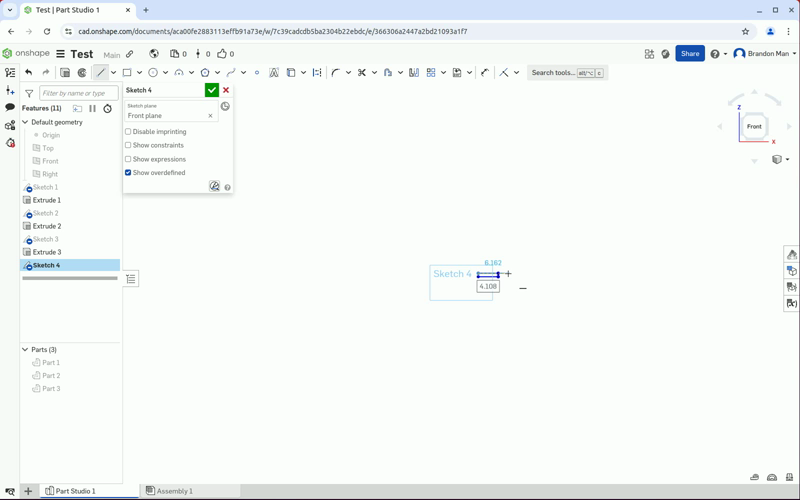
mouse_move(478, 276)
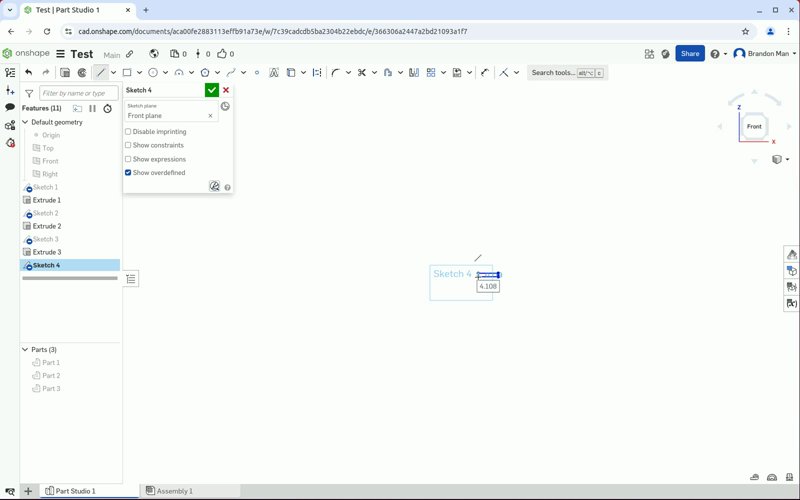
scroll(6)
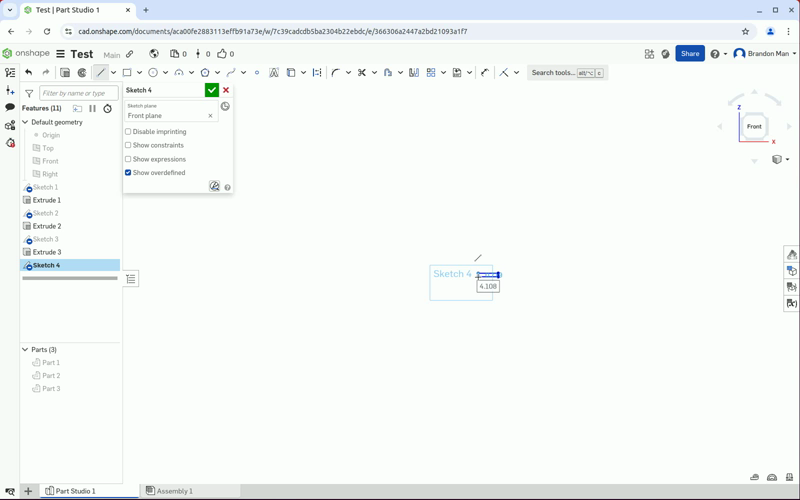
scroll(6)
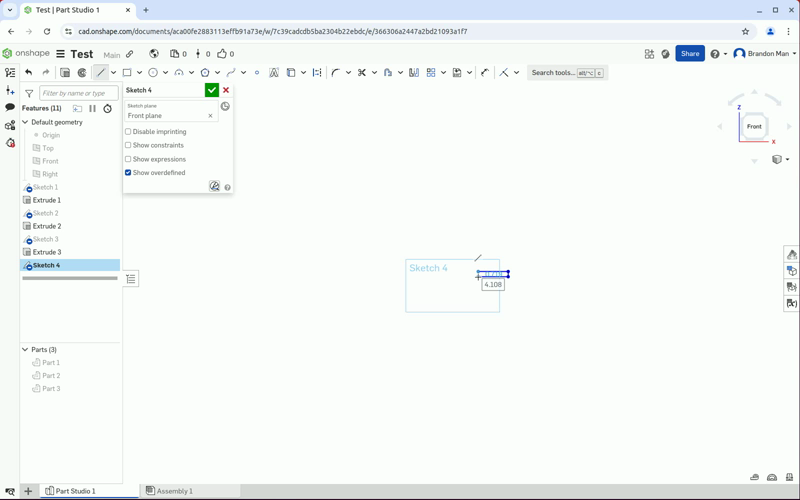
scroll(6)
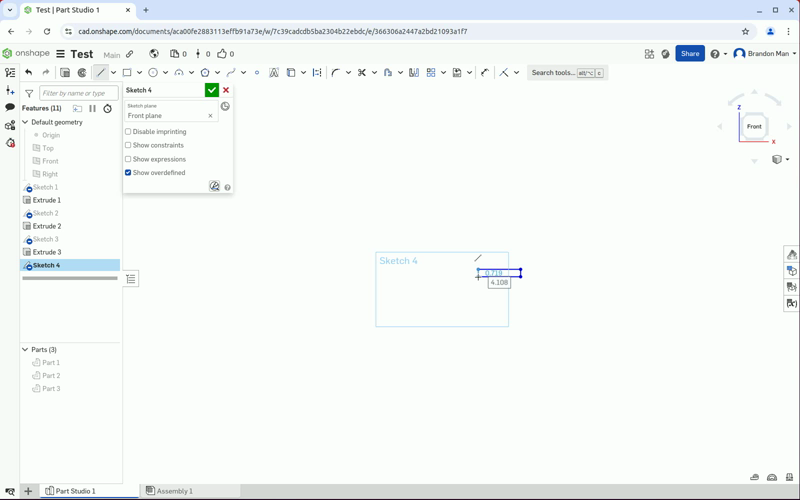
scroll(6)
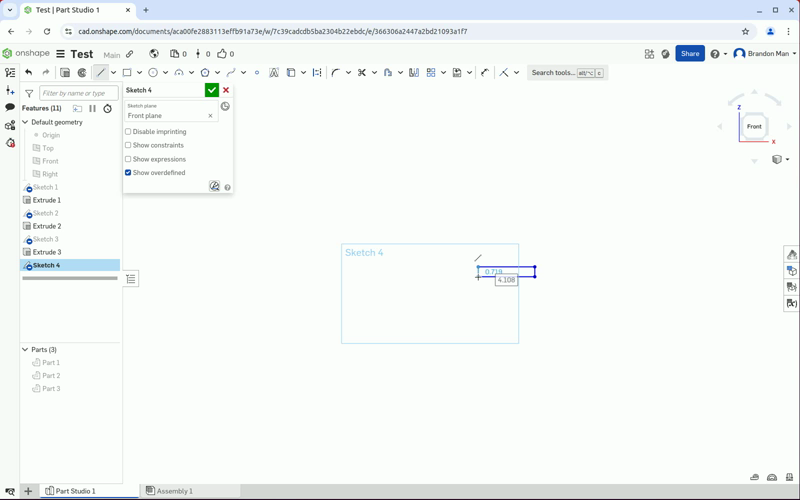
scroll(6)
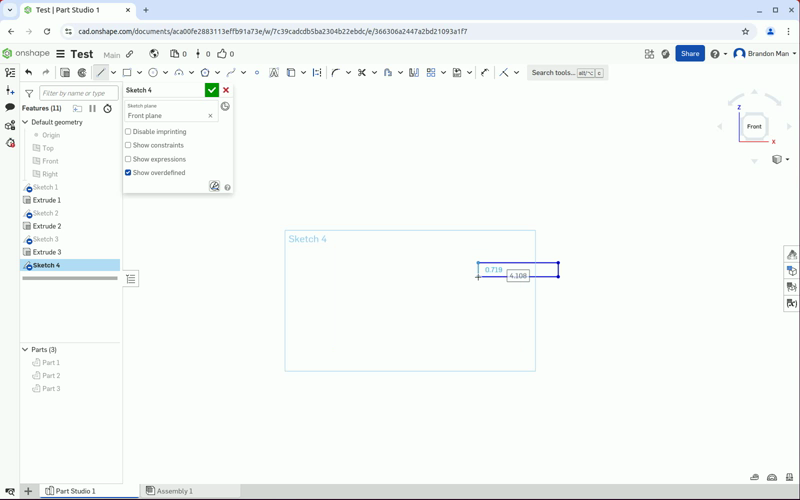
scroll(6)
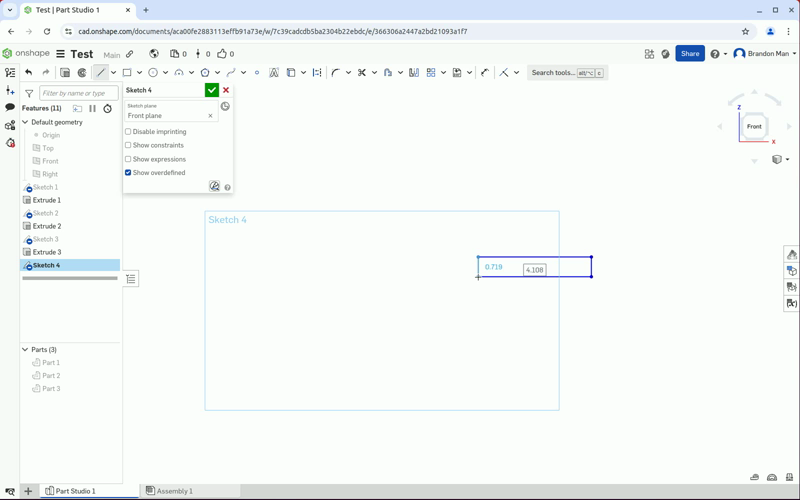
scroll(6)
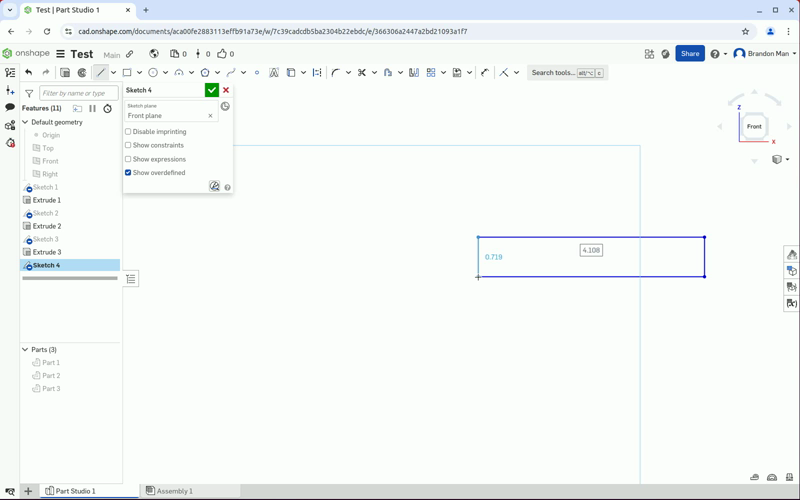
key_up(shift)
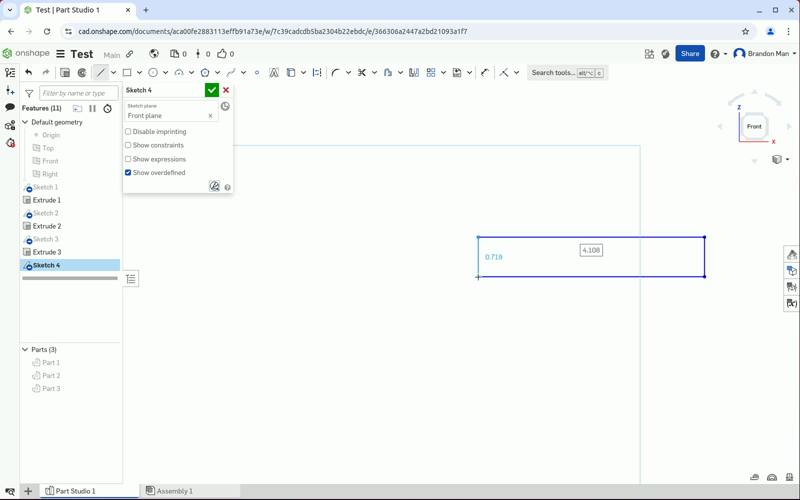
click(478, 276)
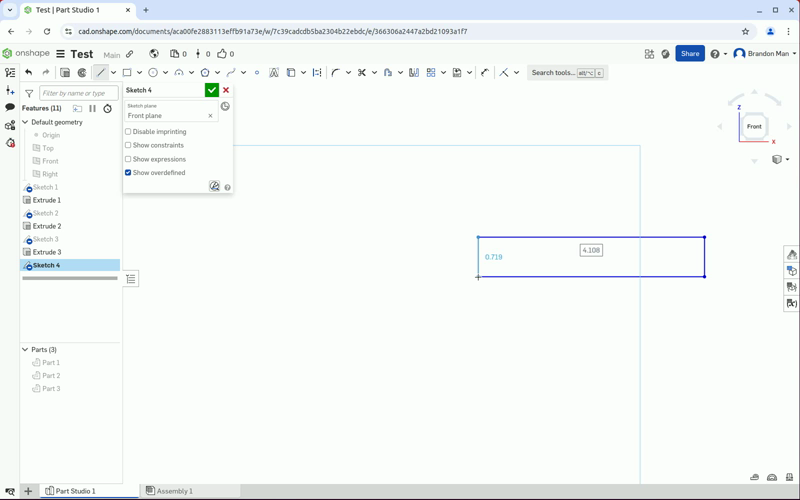
scroll(-6)
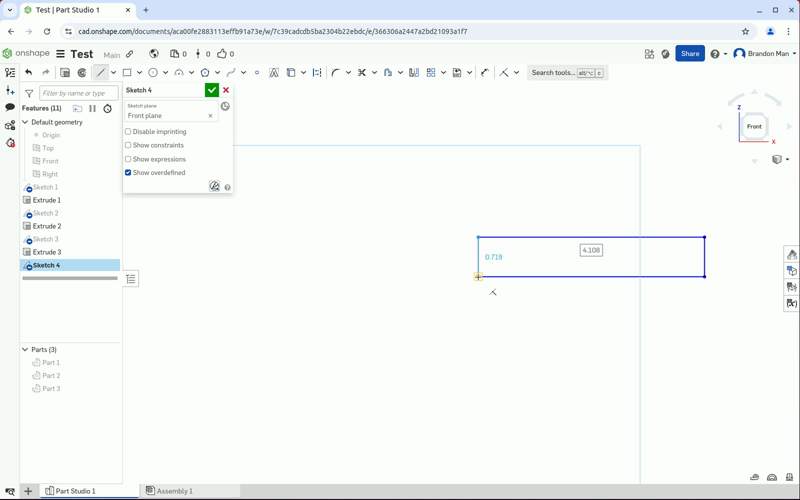
scroll(-6)
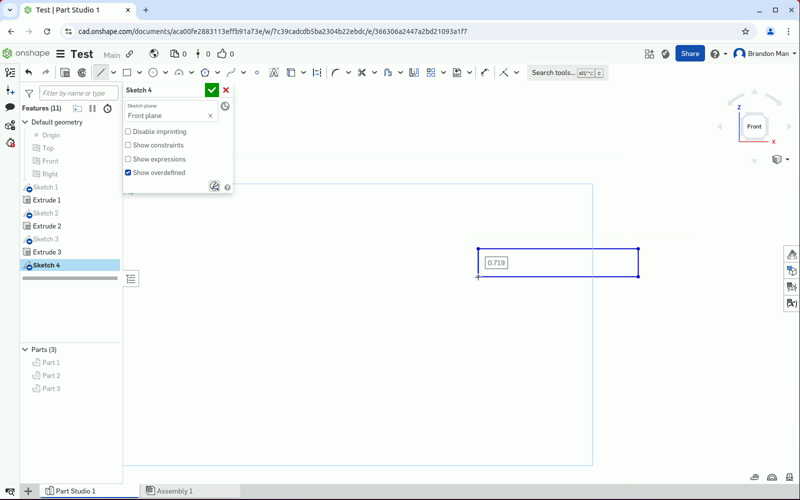
scroll(-6)
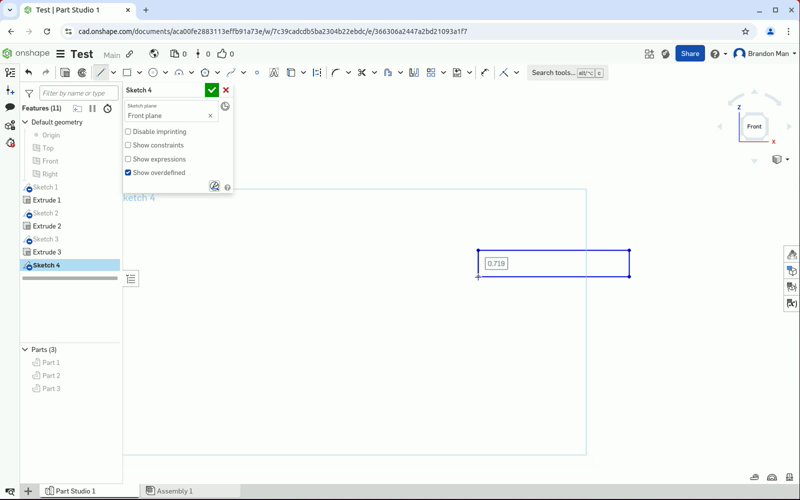
scroll(-6)
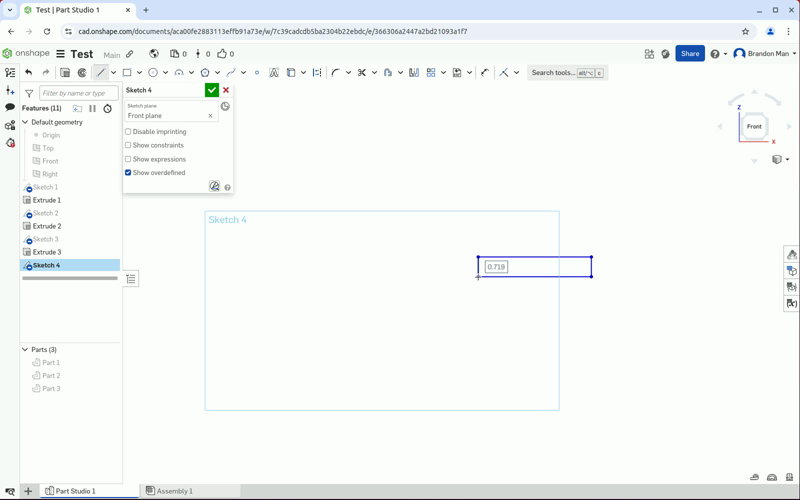
scroll(-6)
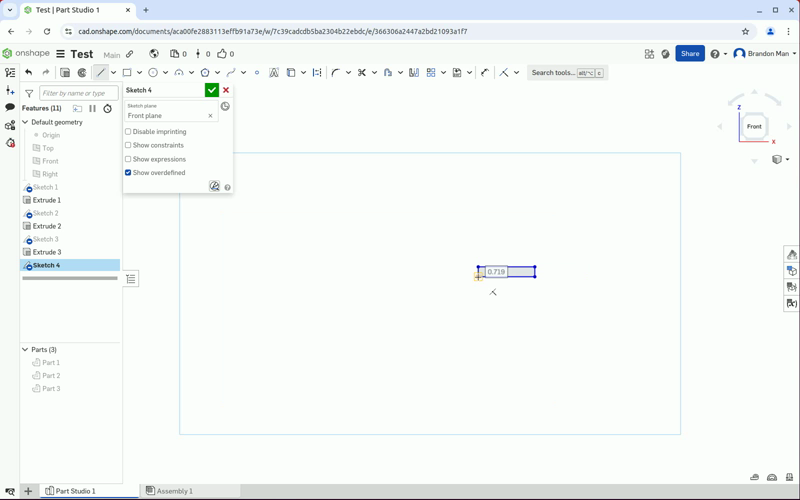
scroll(-6)
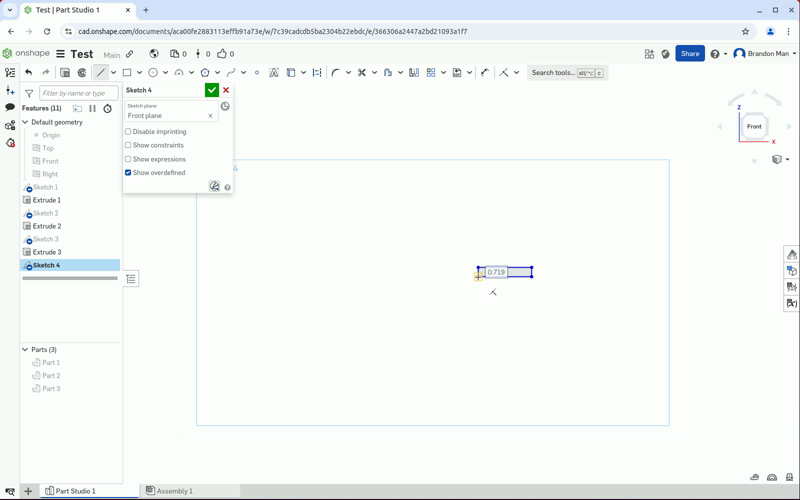
scroll(-6)
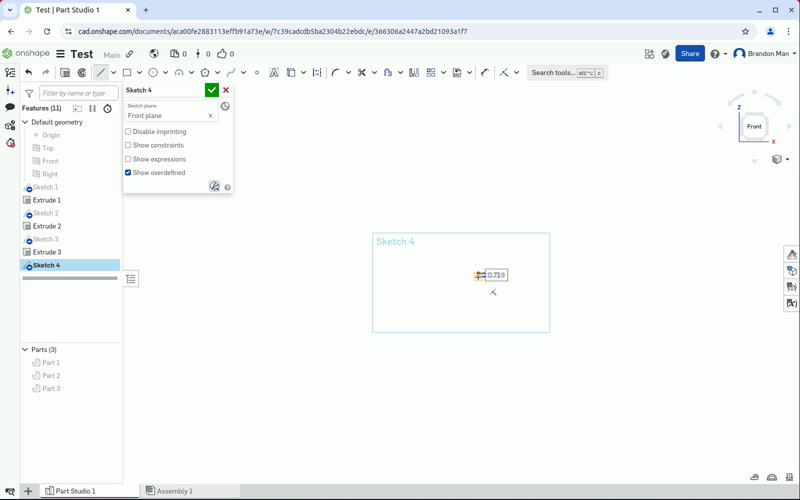
key(esc)
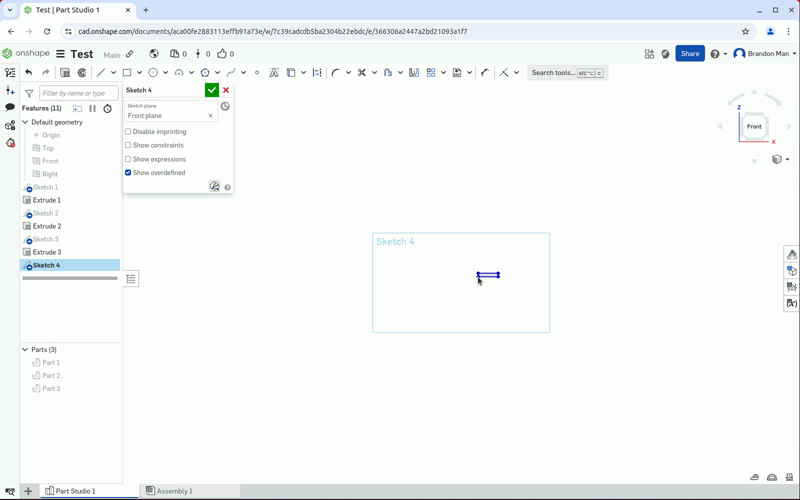
mouse_move(494, 275)
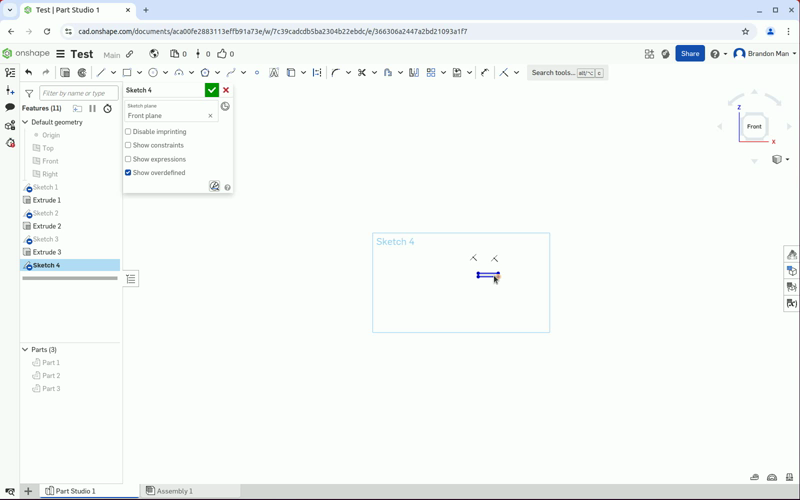
scroll(6)
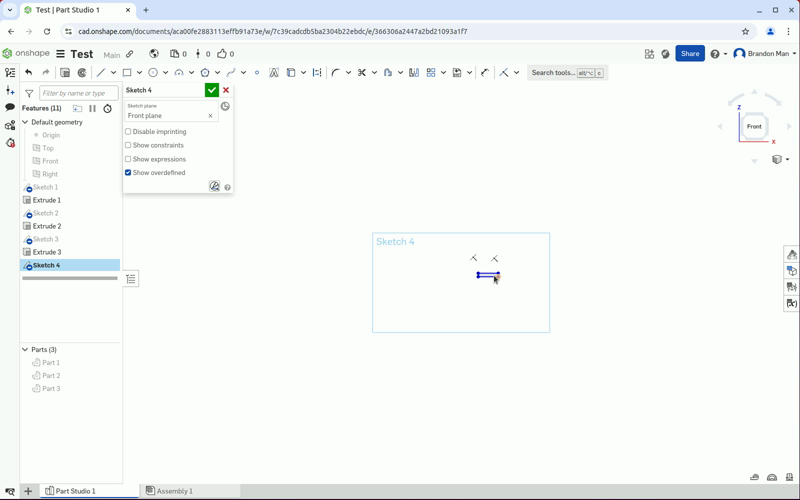
scroll(6)
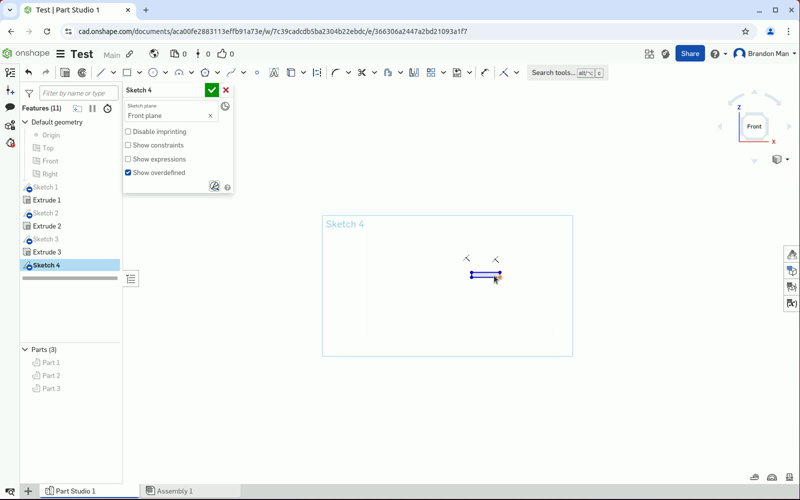
scroll(6)
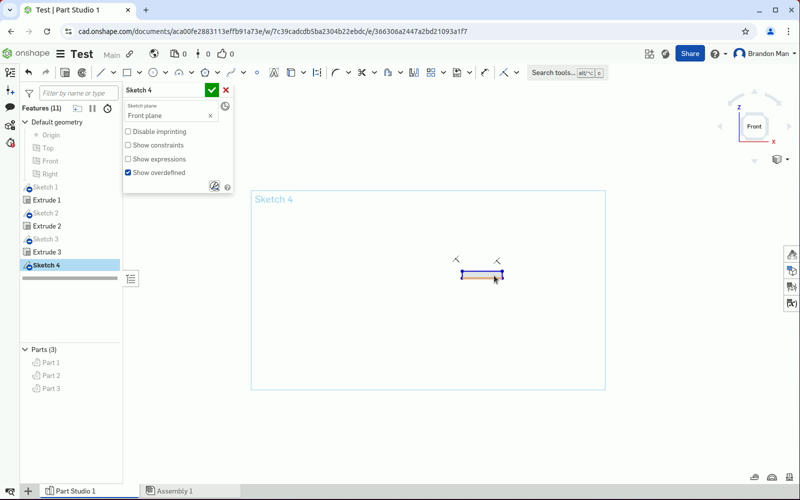
scroll(6)
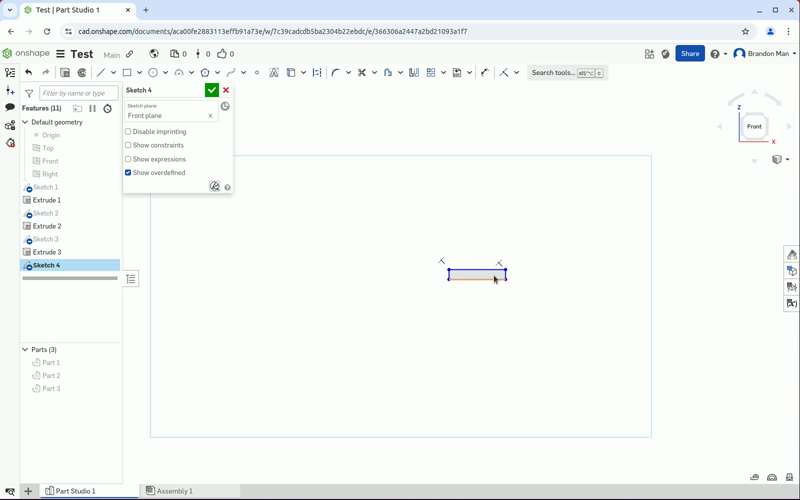
scroll(6)
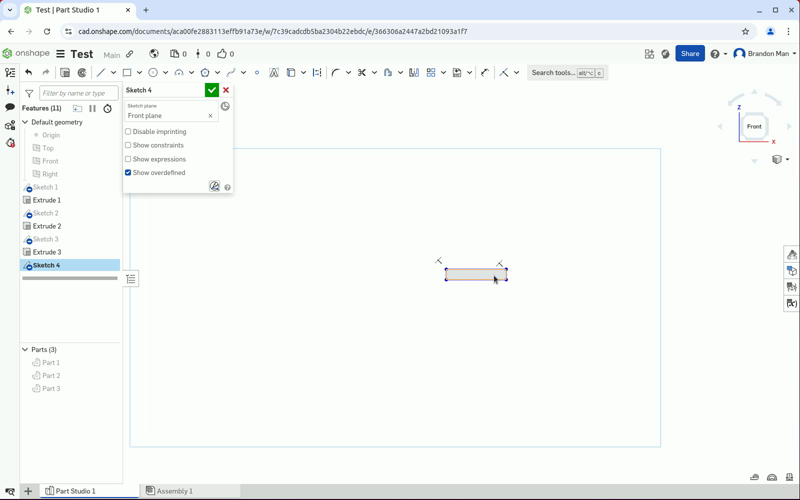
scroll(6)
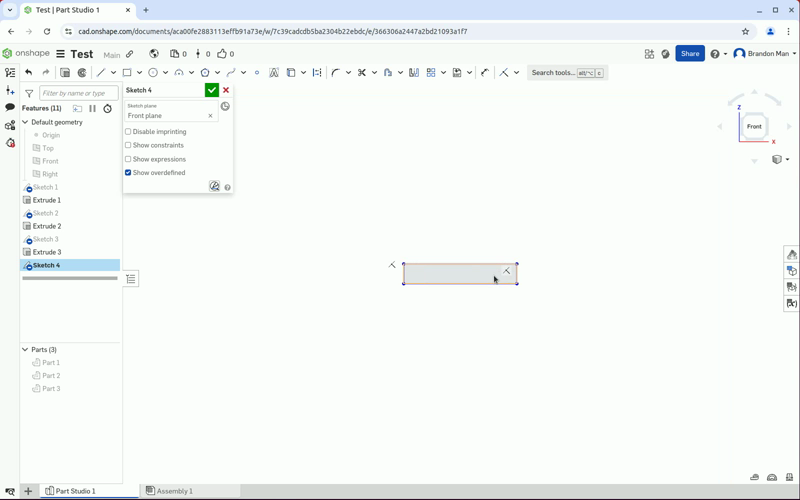
scroll(6)
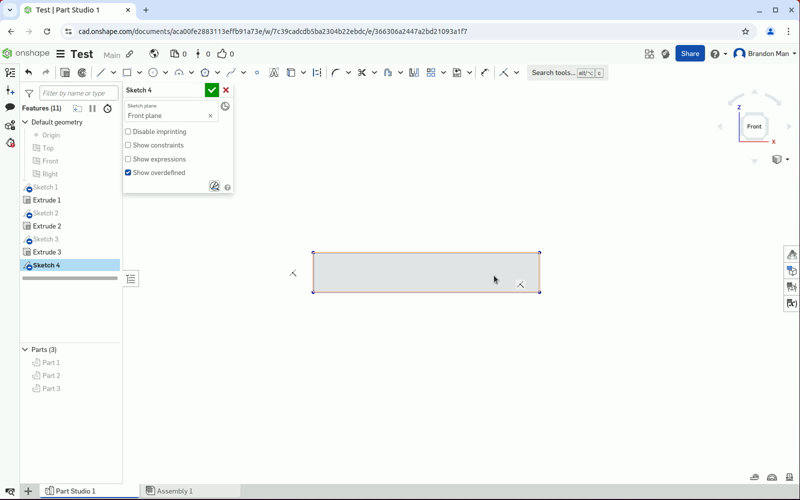
click(494, 275)
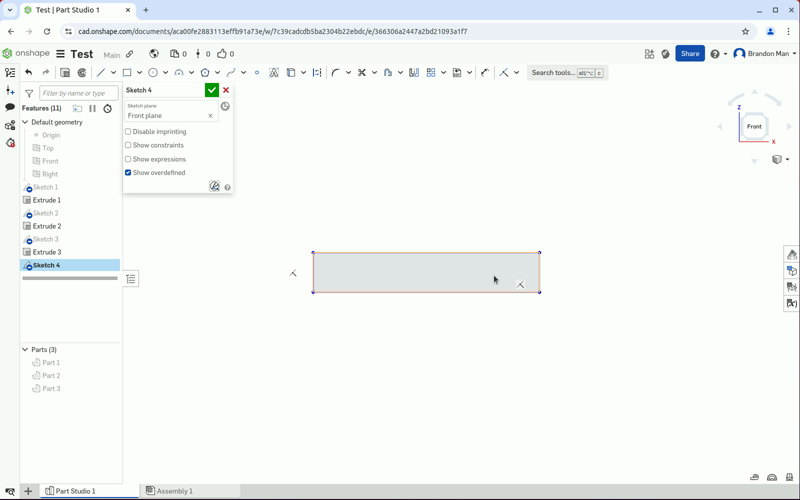
scroll(-6)
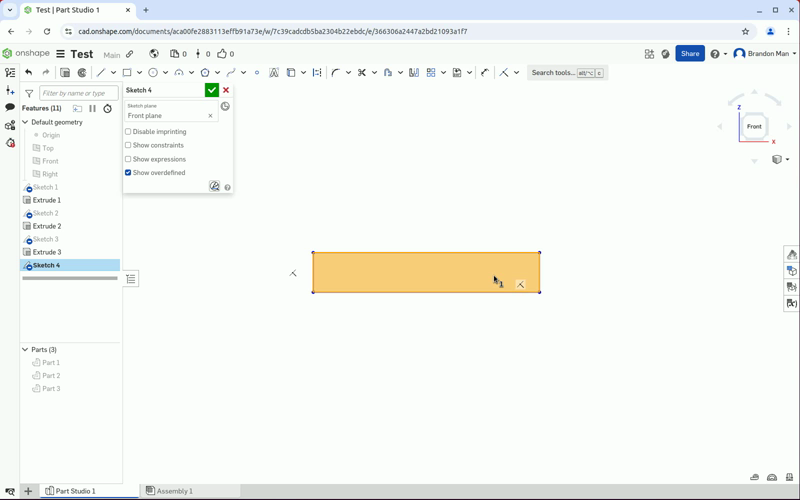
scroll(-6)
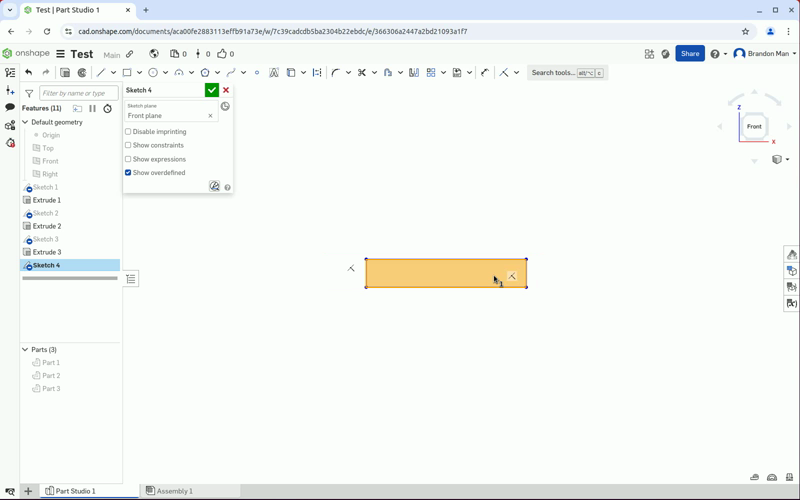
scroll(-6)
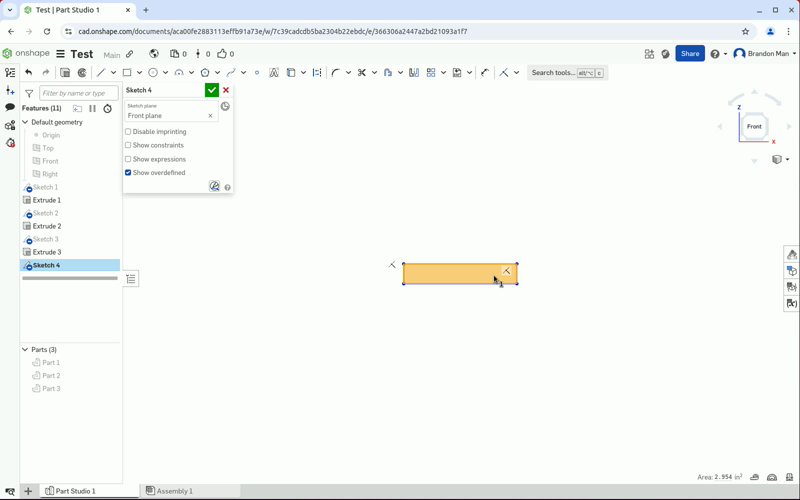
scroll(-6)
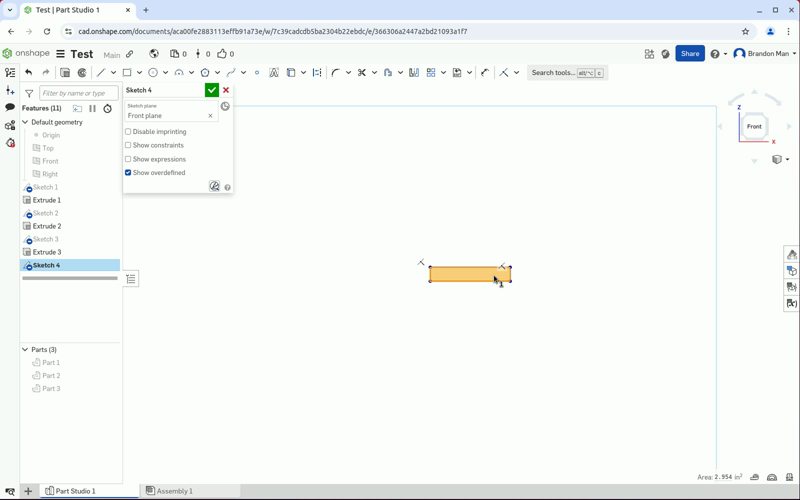
scroll(-6)
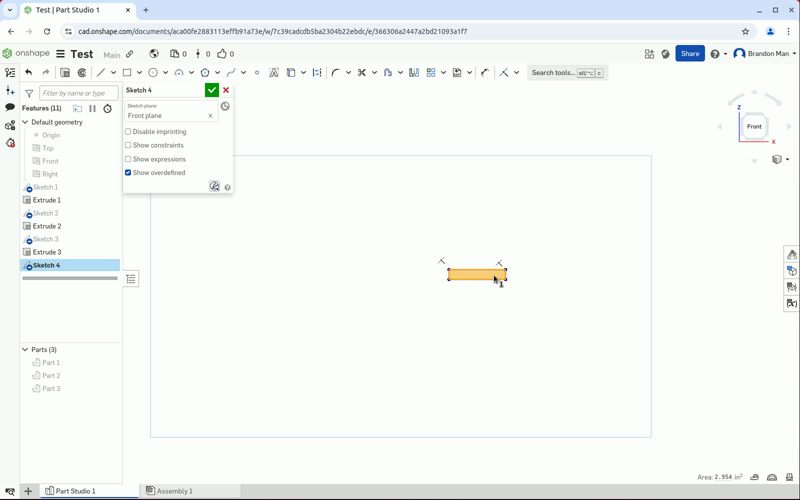
scroll(-6)
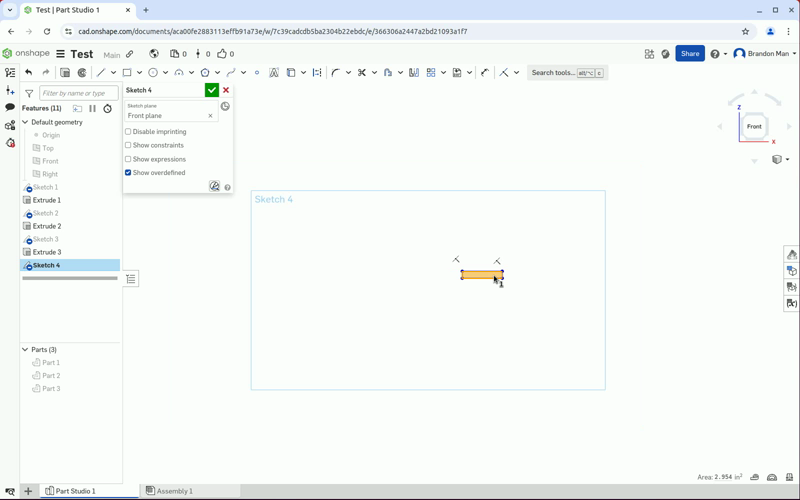
scroll(-6)
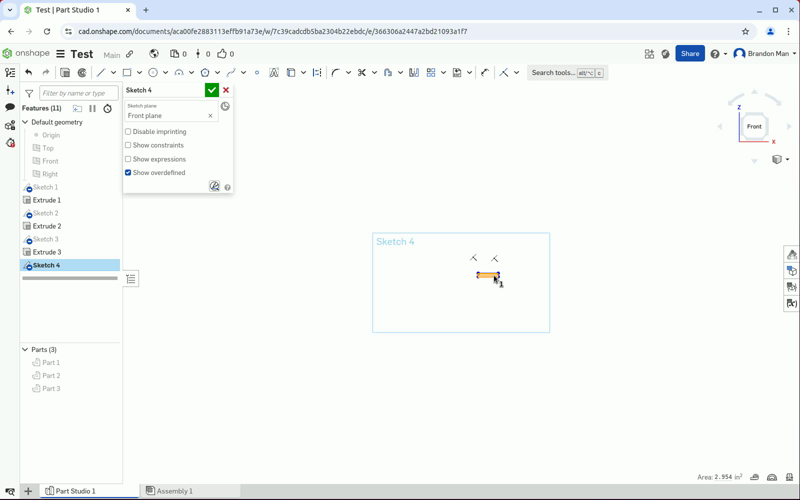
mouse_move(73, 352)
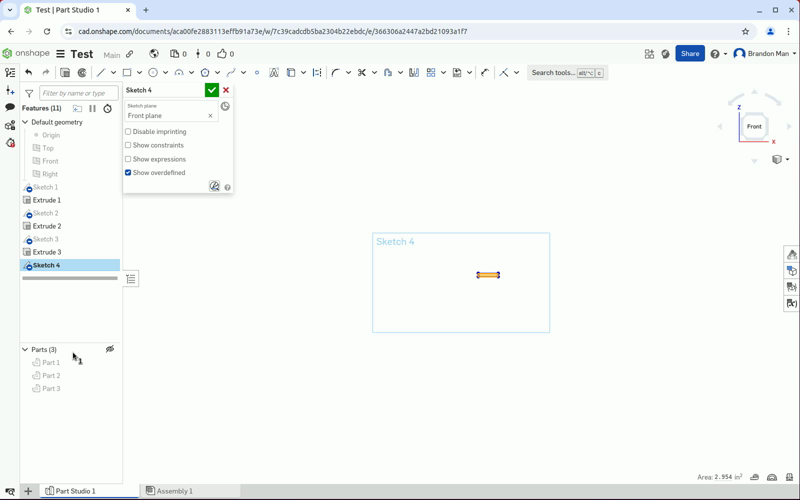
key(shift+y)
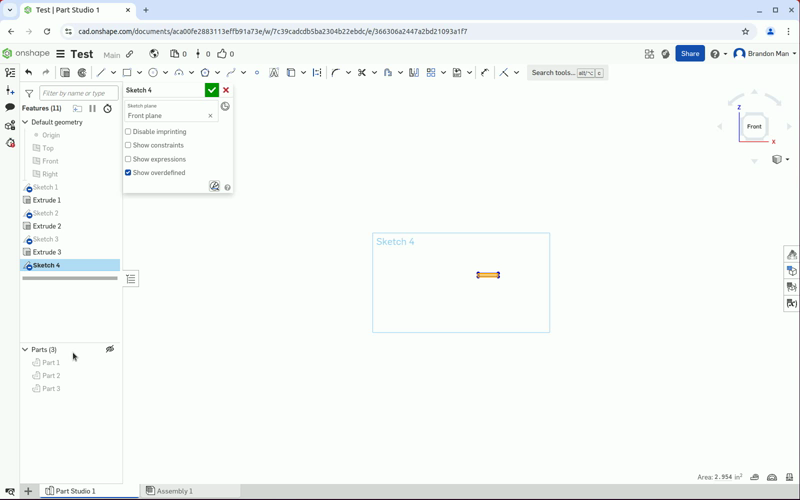
key(shift+e)
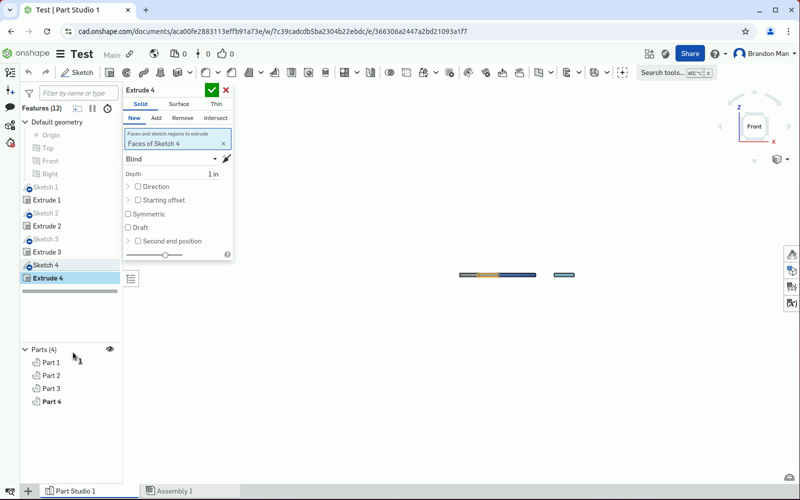
mouse_move(143, 106)
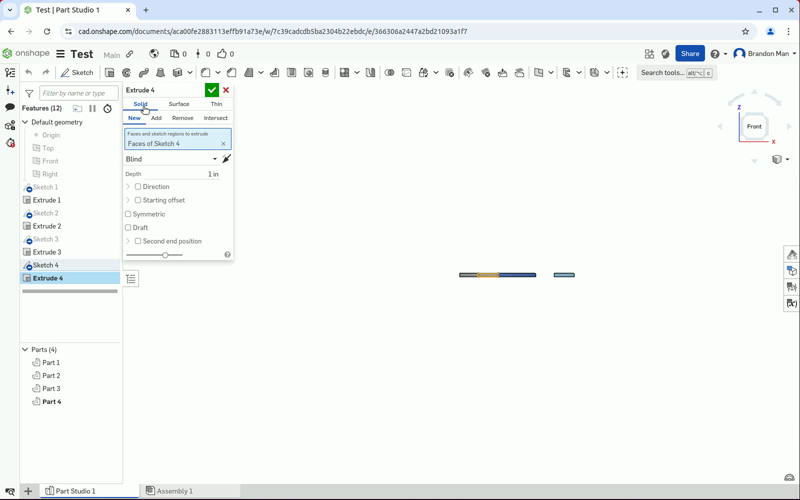
click(143, 106)
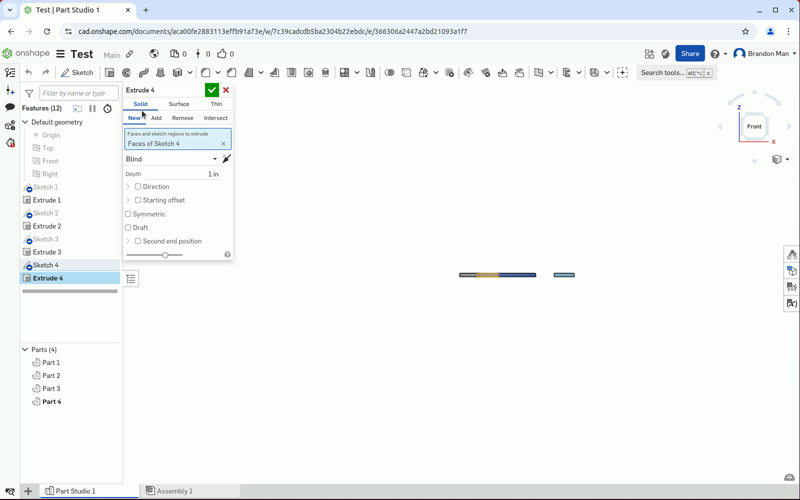
mouse_move(137, 120)
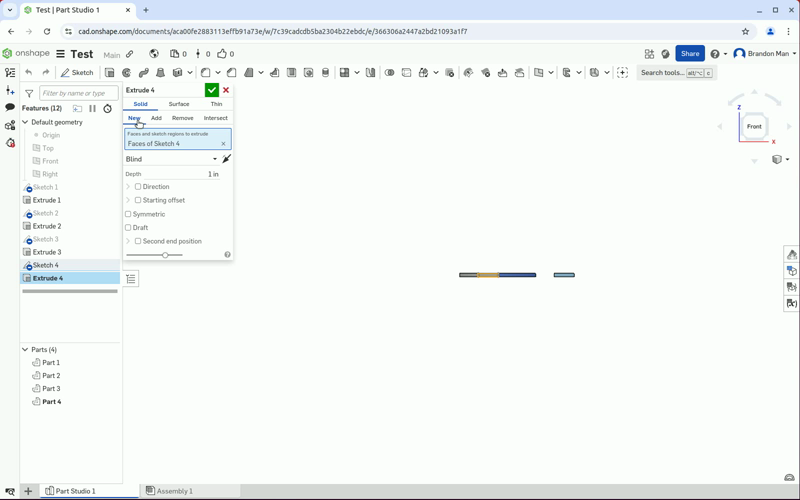
click(137, 120)
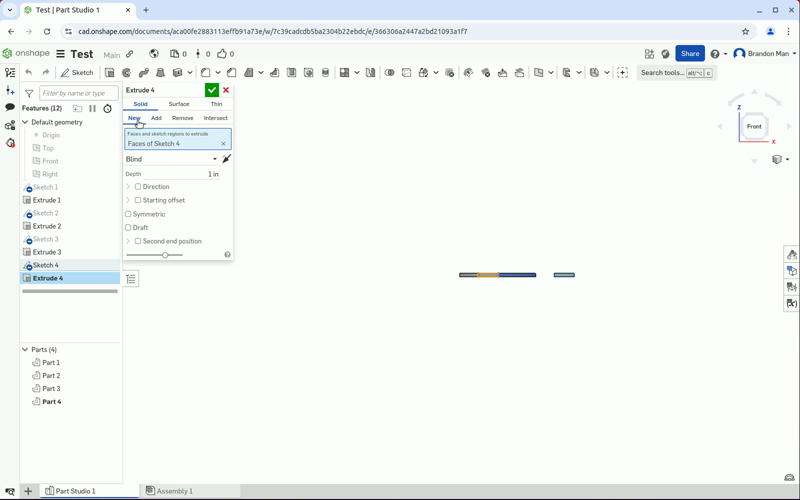
key(tab, 4)
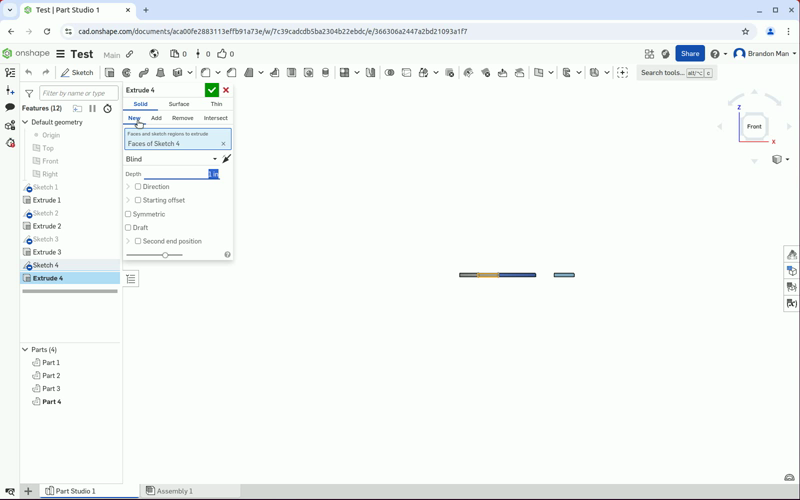
text(0.241)
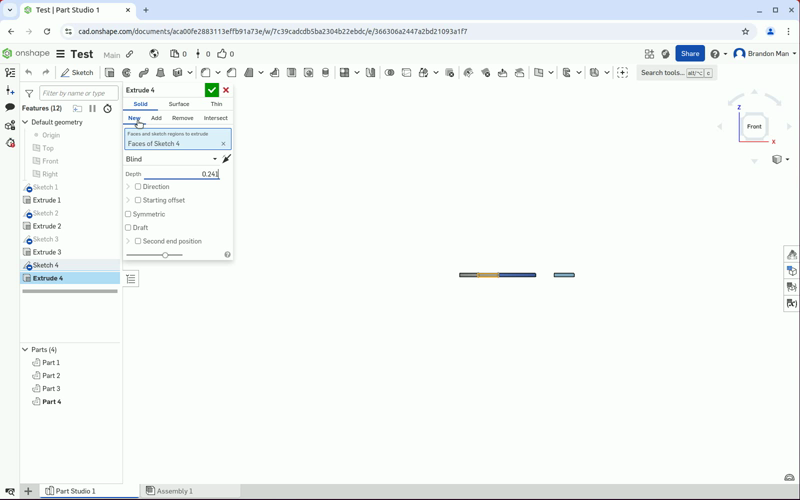
key(enter)
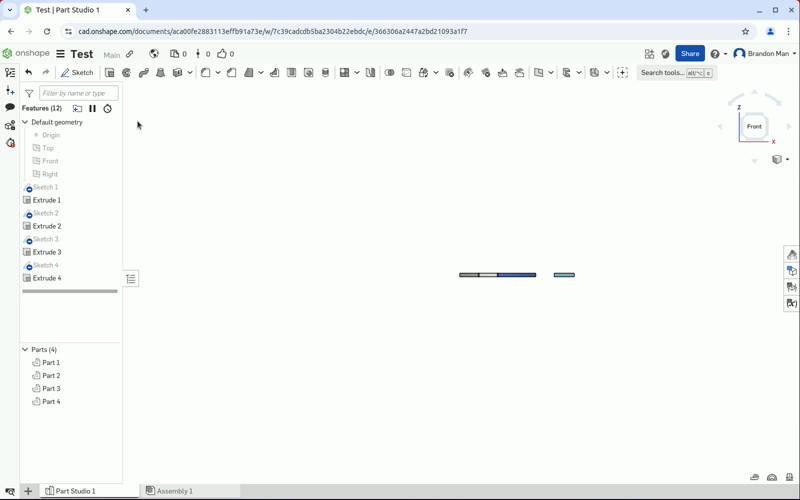
key(shift+h)
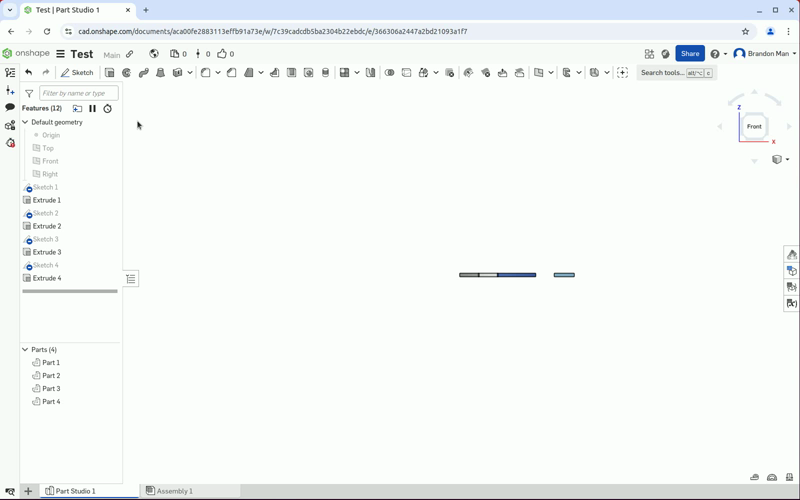
key(shift+h)
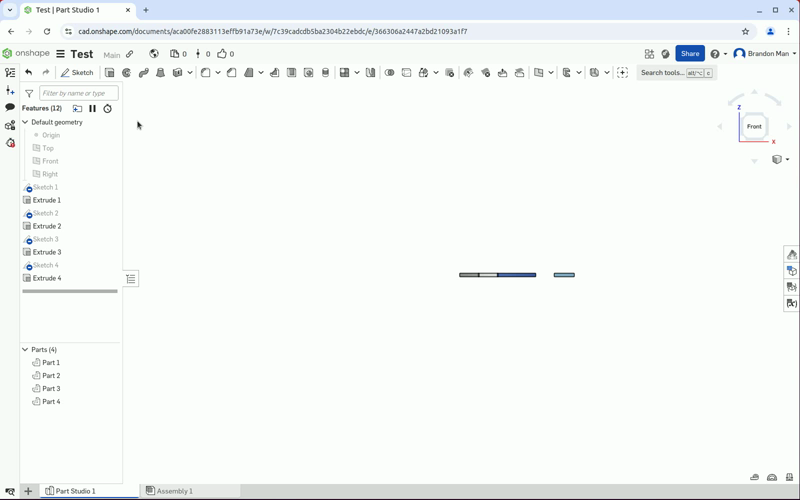
mouse_move(73, 189)
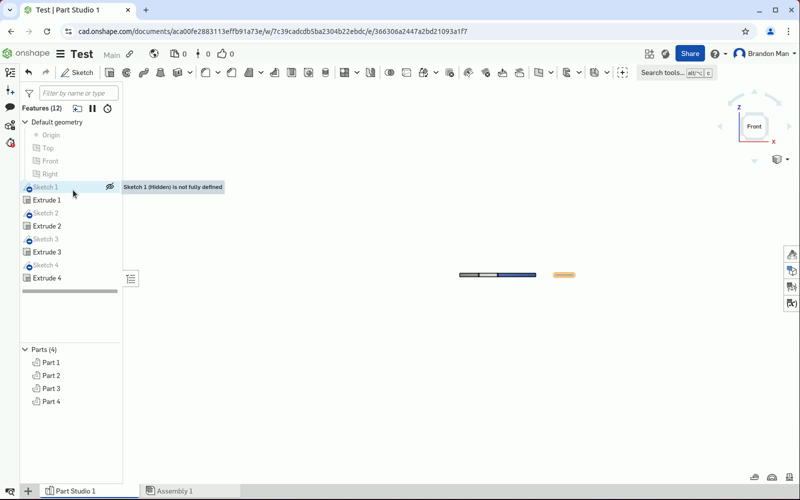
click(73, 189)
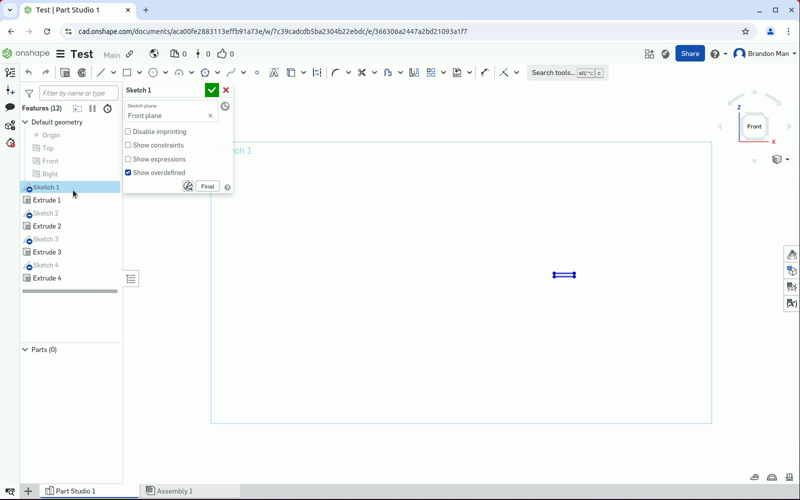
mouse_move(229, 92)
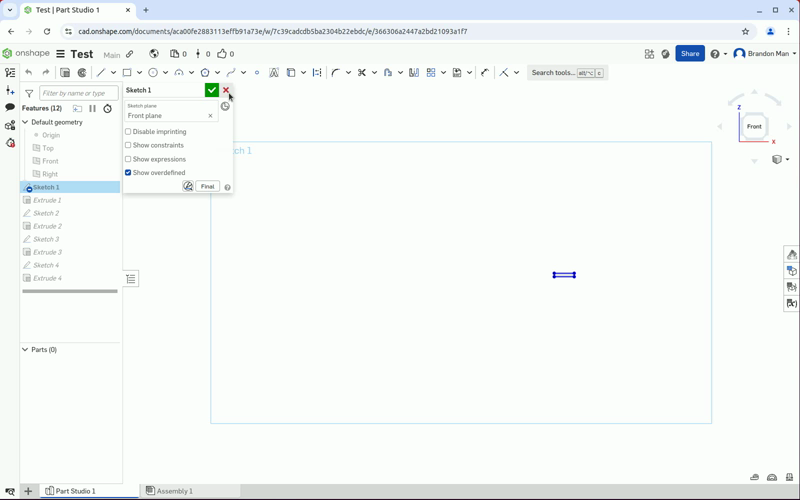
click(229, 92)
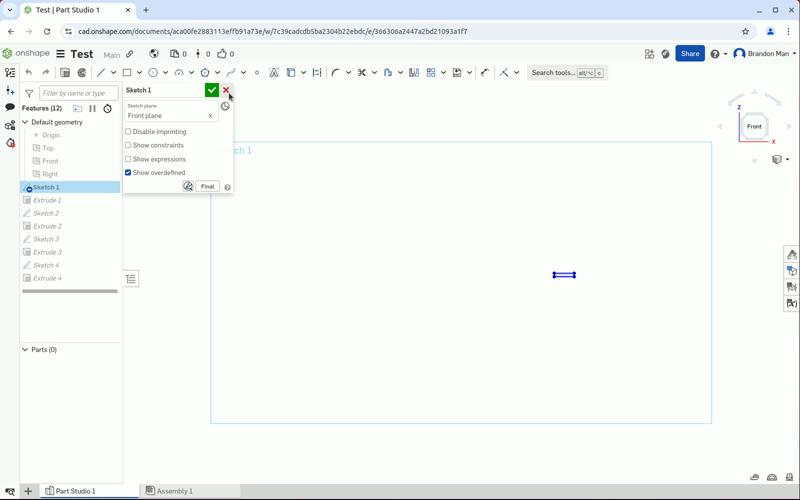
key(shift+s)
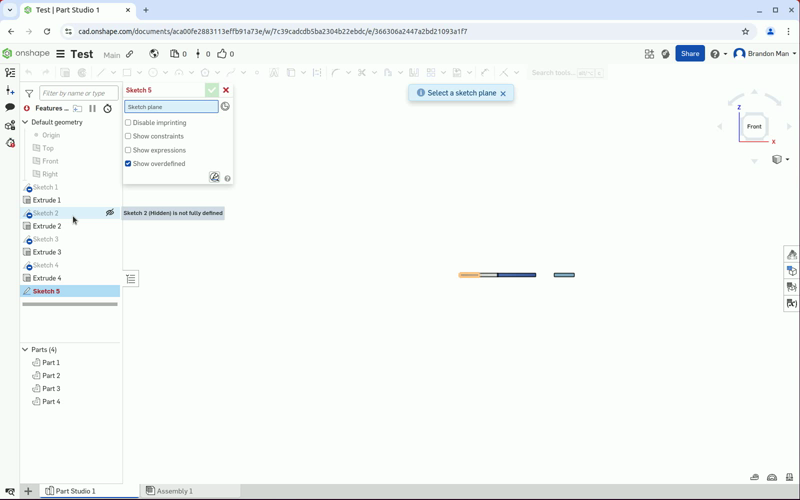
scroll(3)
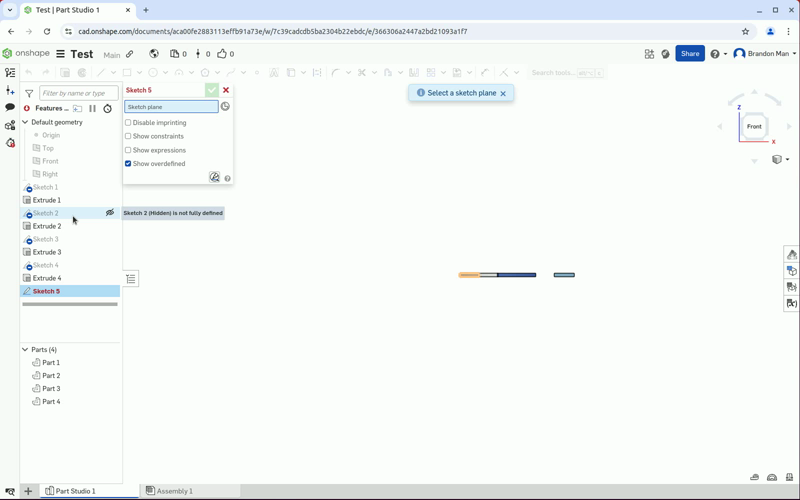
mouse_move(73, 163)
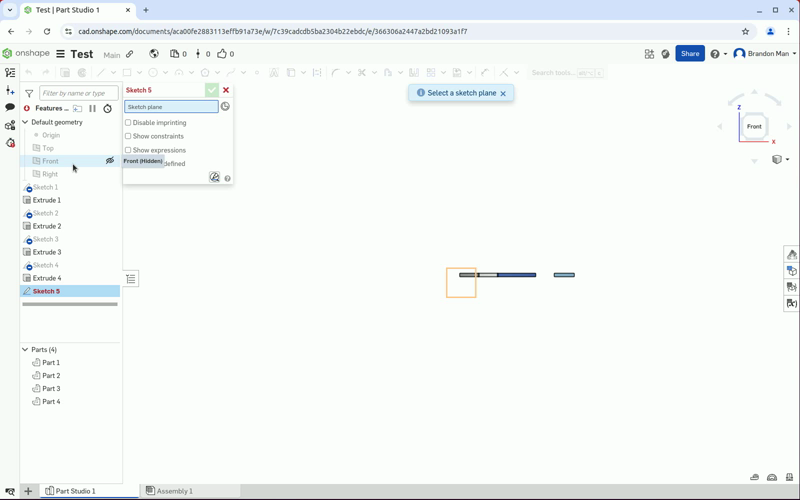
click(73, 163)
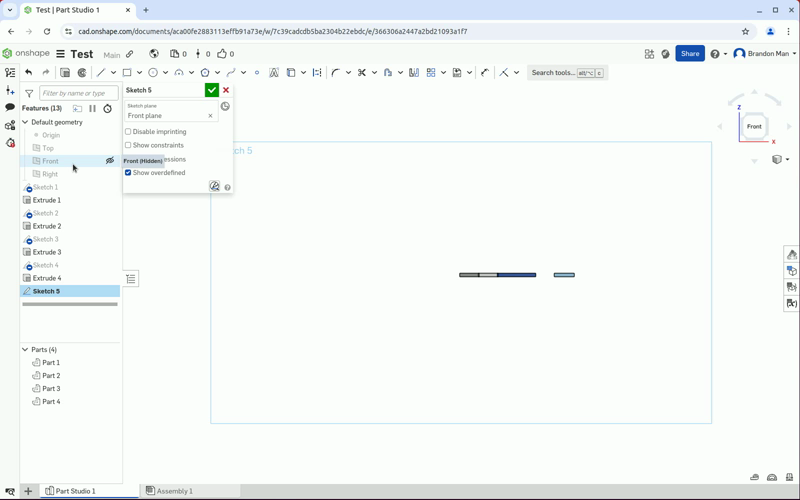
mouse_move(73, 352)
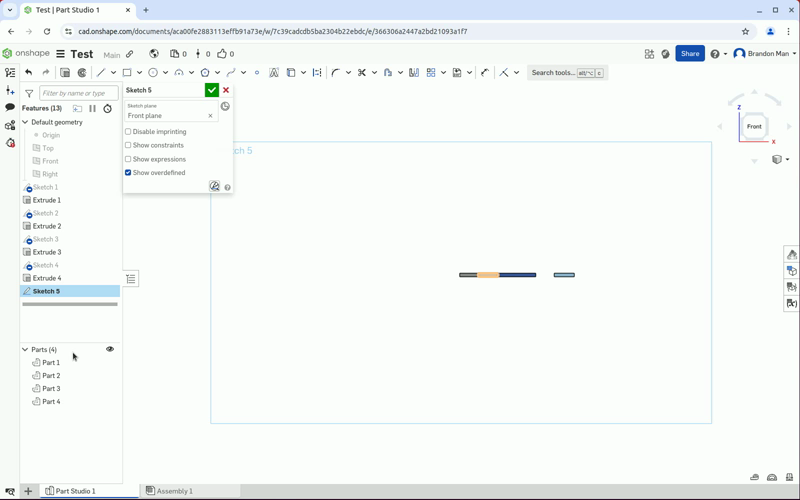
key(y)
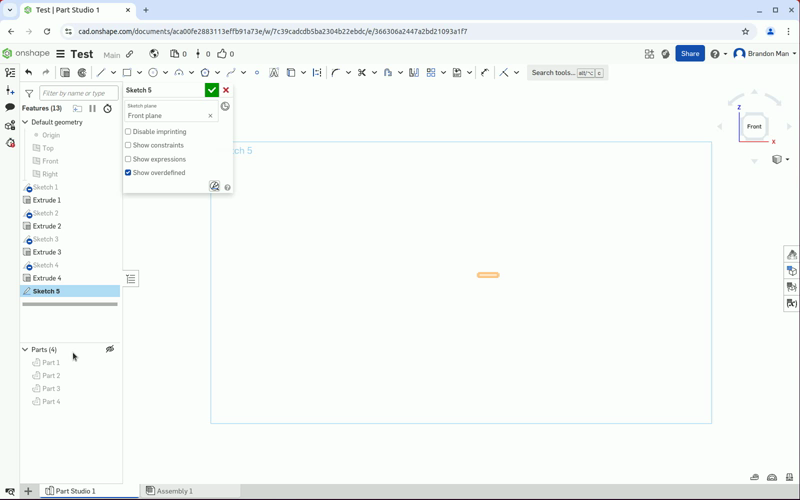
key(l)
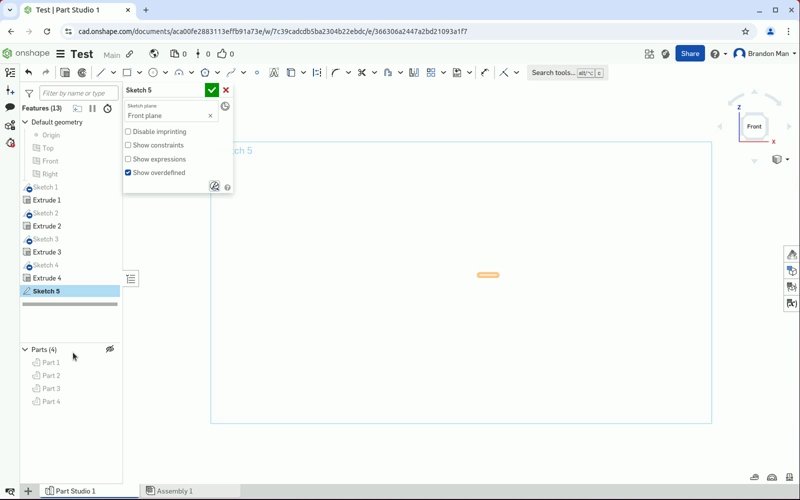
key_down(shift)
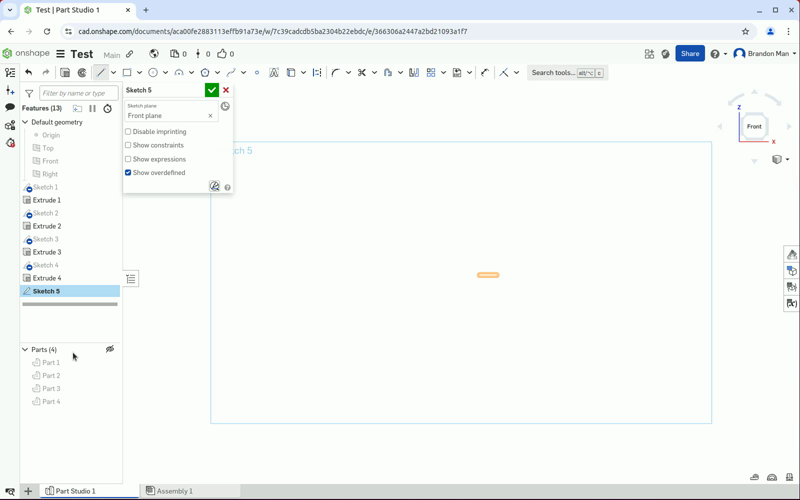
mouse_move(535, 276)
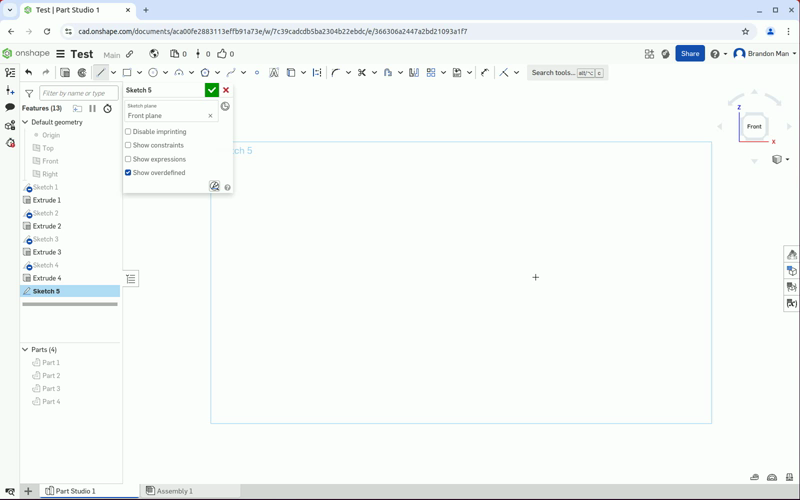
click(535, 276)
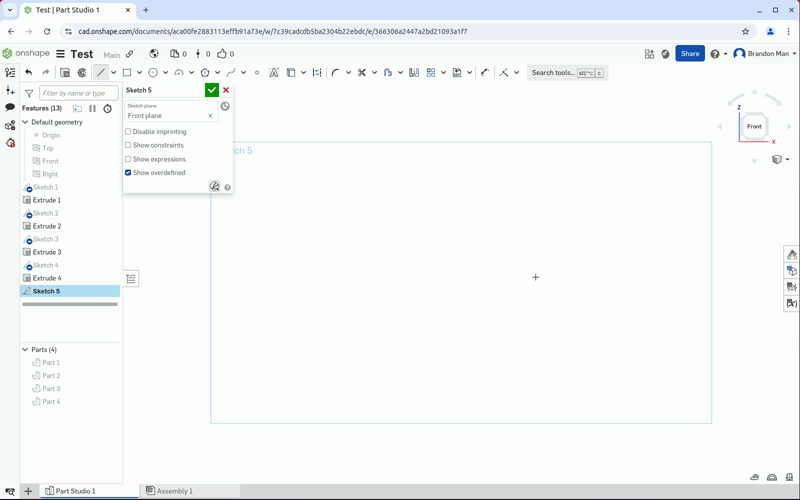
key_up(shift)
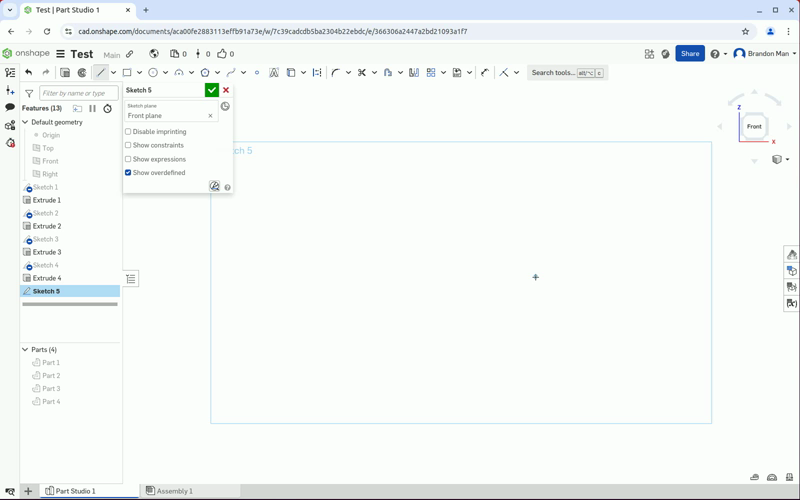
key_down(shift)
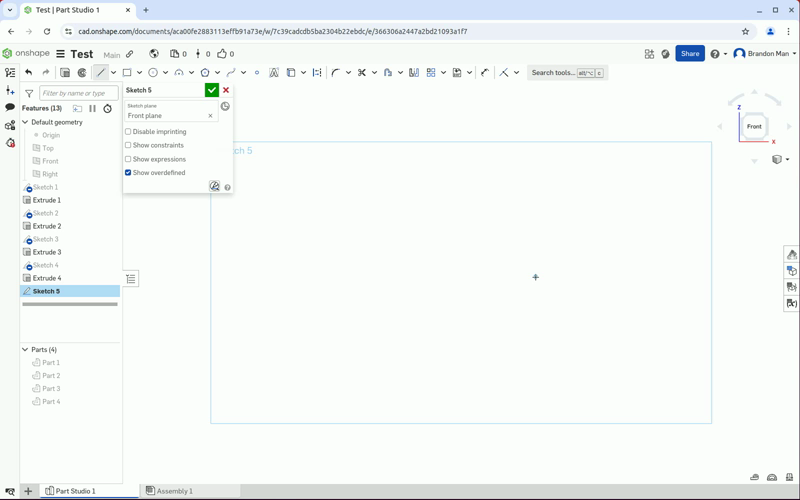
mouse_move(565, 276)
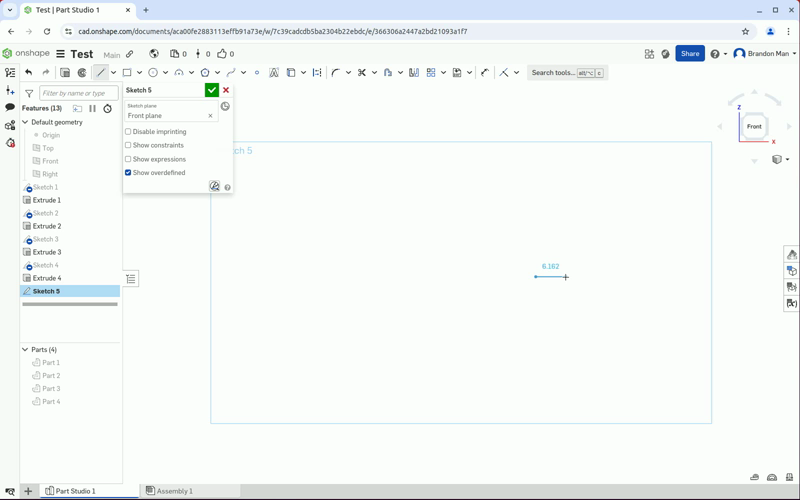
mouse_move(555, 276)
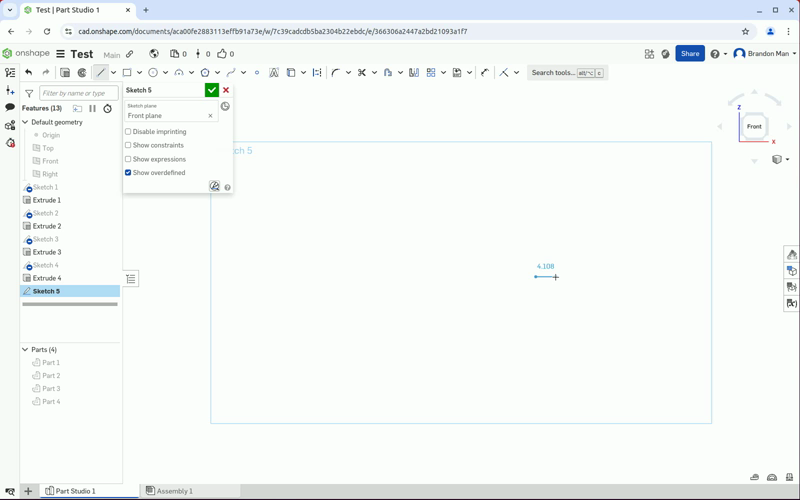
click(555, 276)
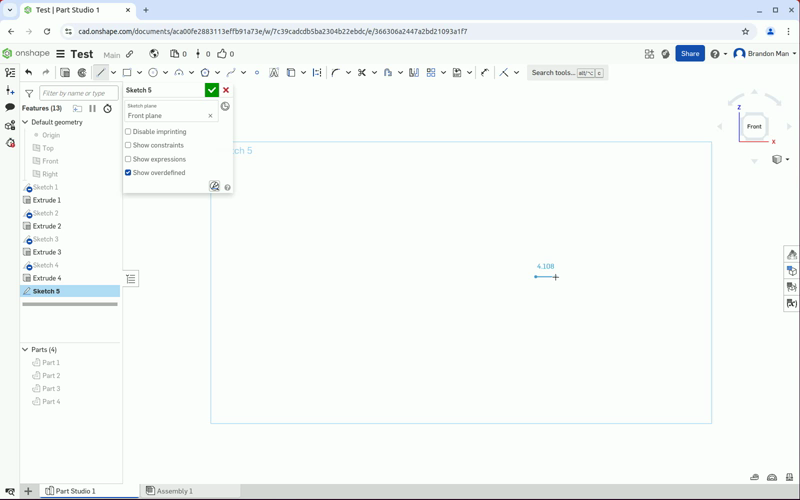
key_up(shift)
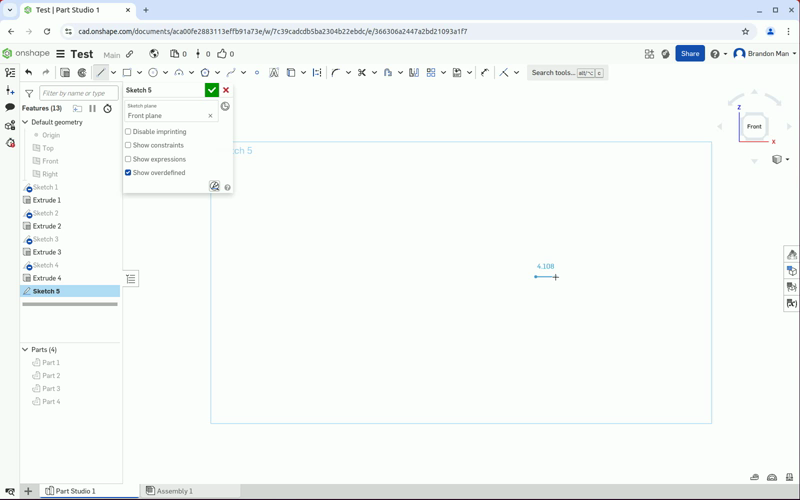
key_down(shift)
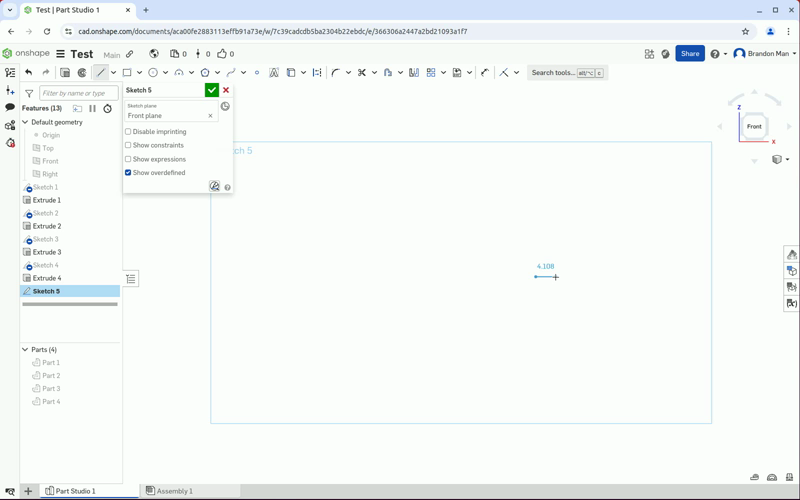
mouse_move(585, 276)
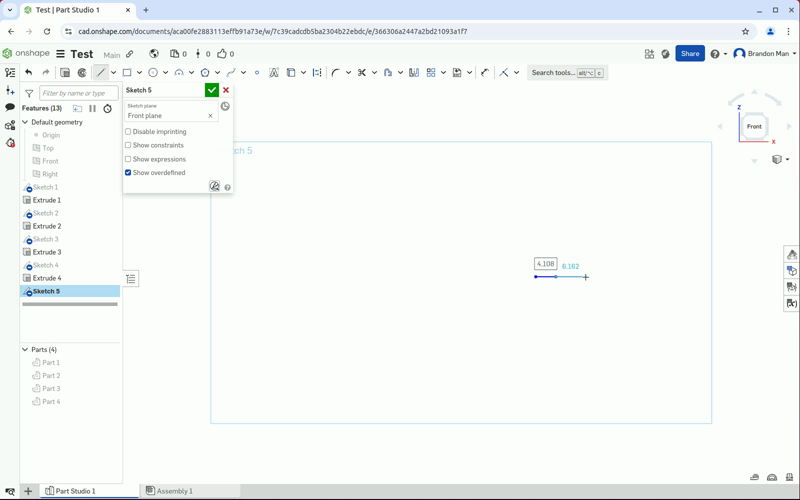
mouse_move(555, 273)
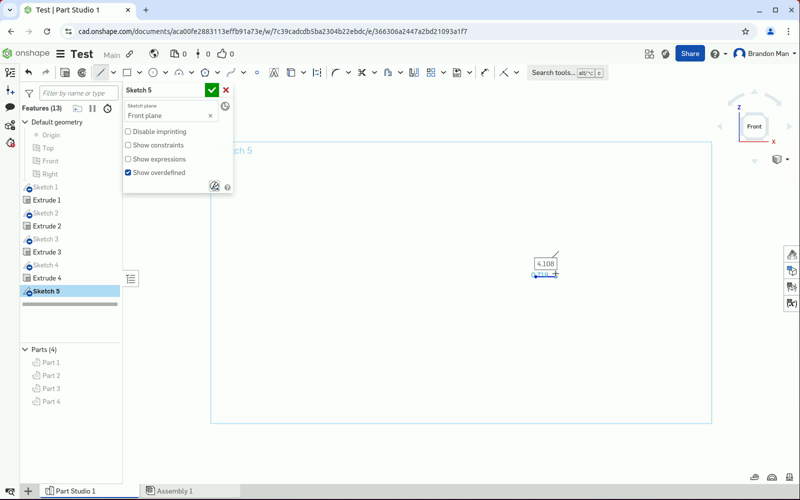
scroll(6)
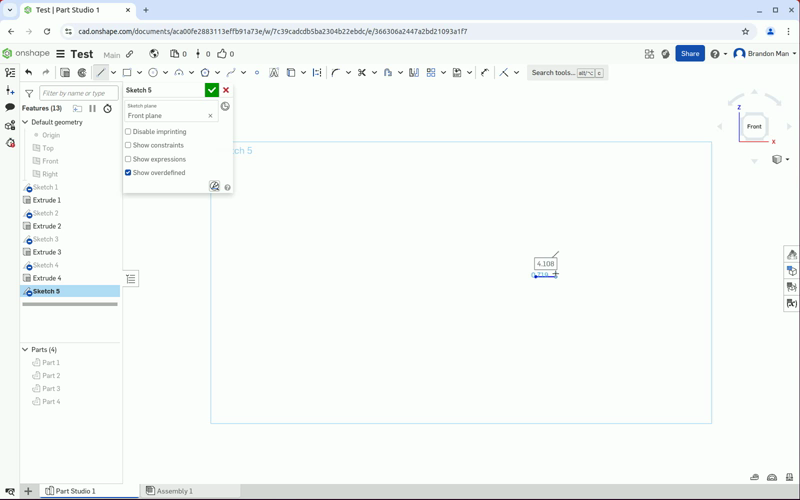
scroll(6)
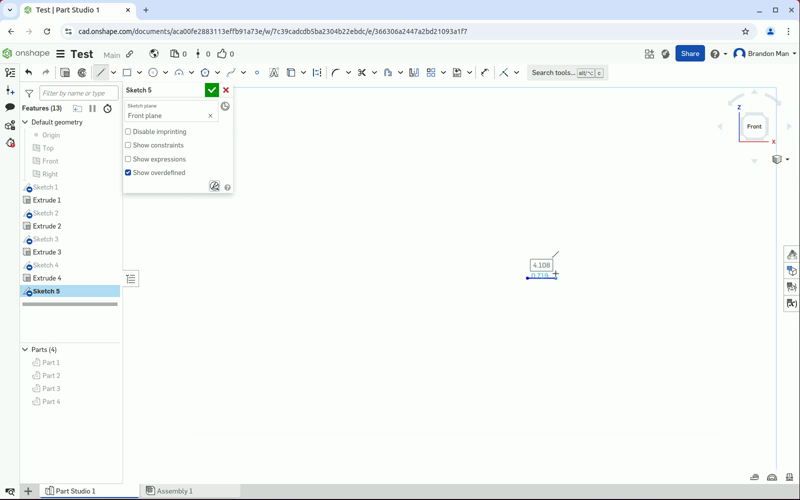
scroll(6)
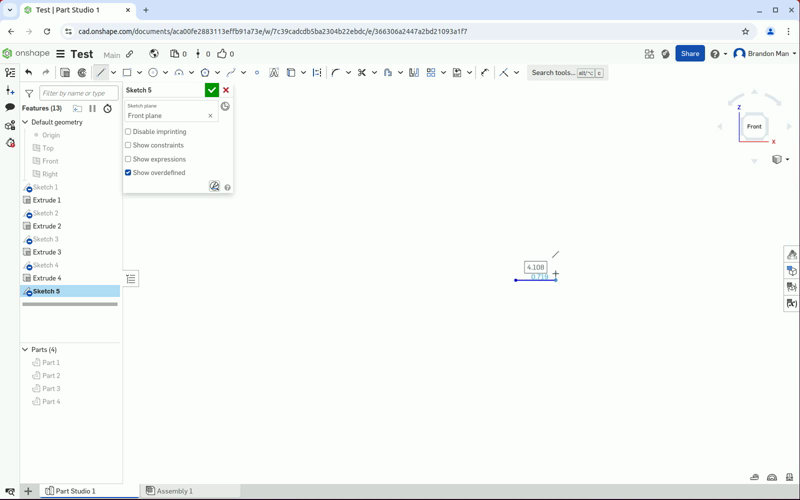
scroll(6)
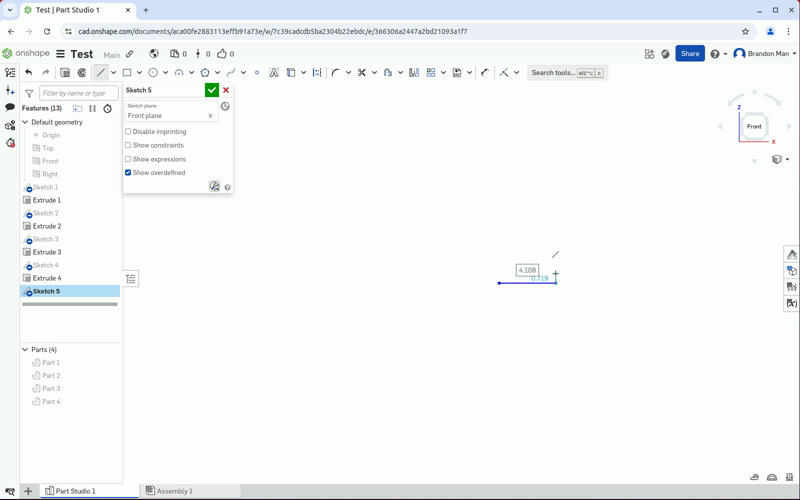
scroll(6)
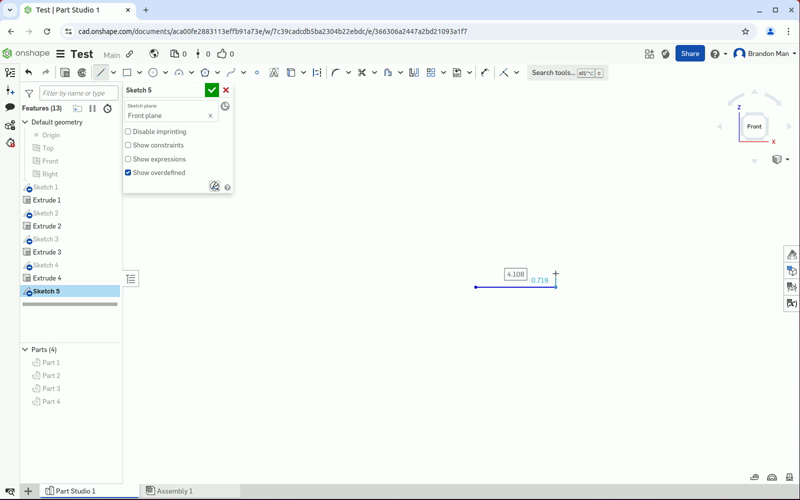
scroll(6)
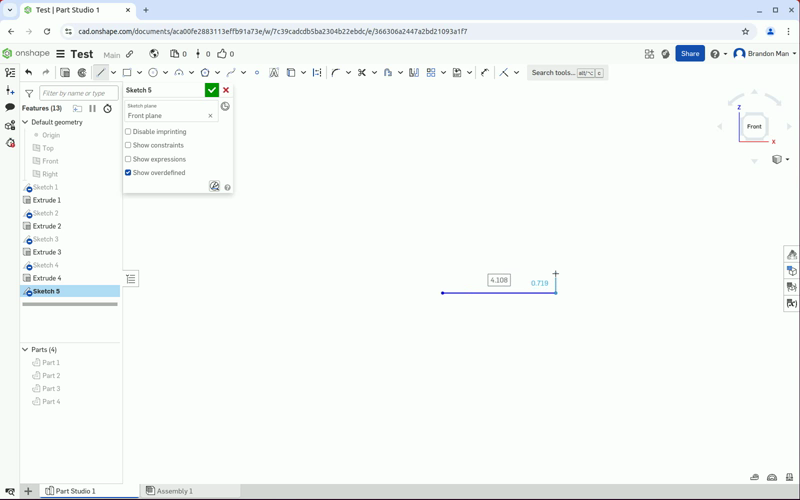
scroll(6)
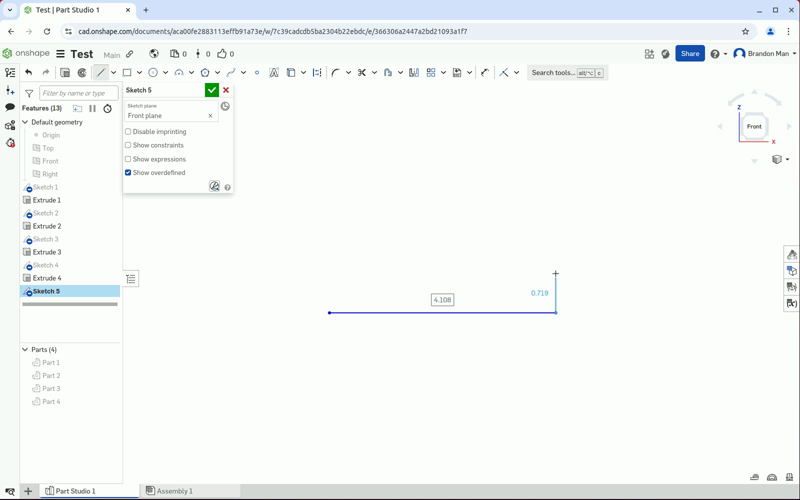
click(555, 273)
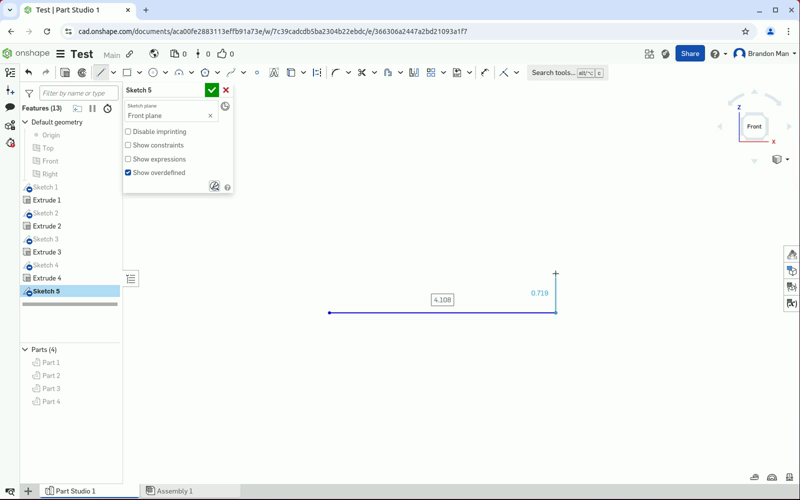
scroll(-6)
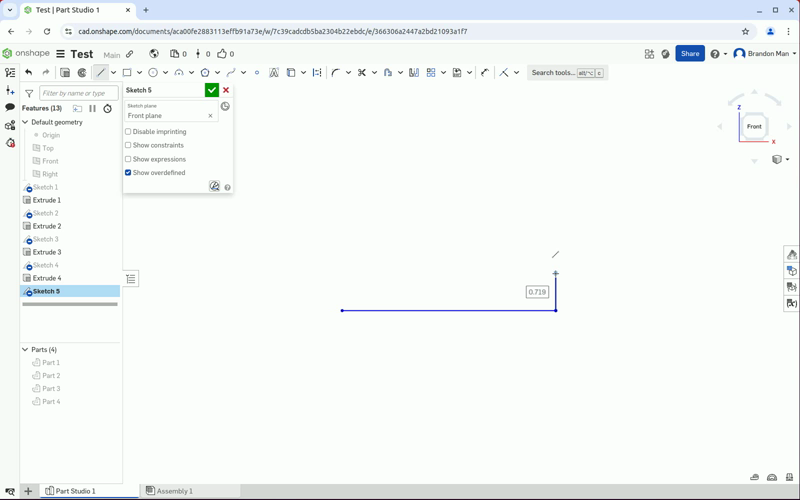
scroll(-6)
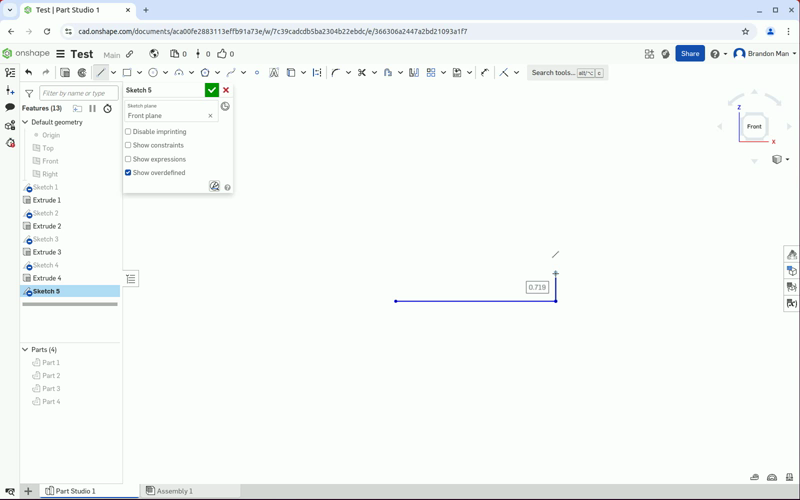
scroll(-6)
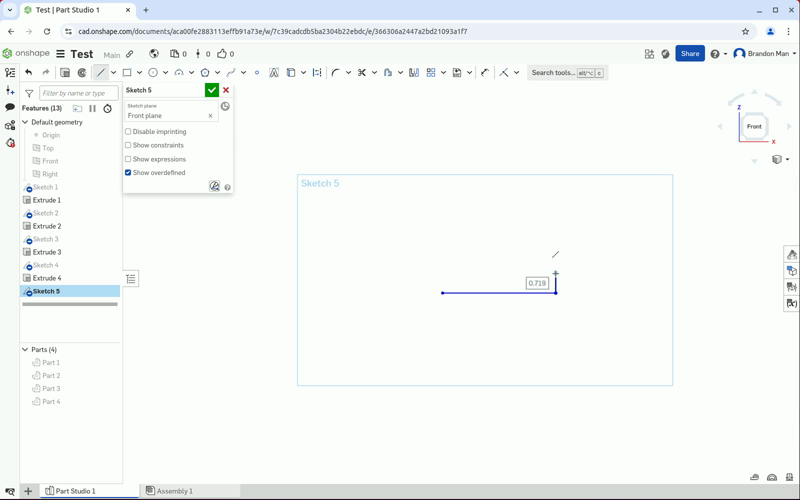
scroll(-6)
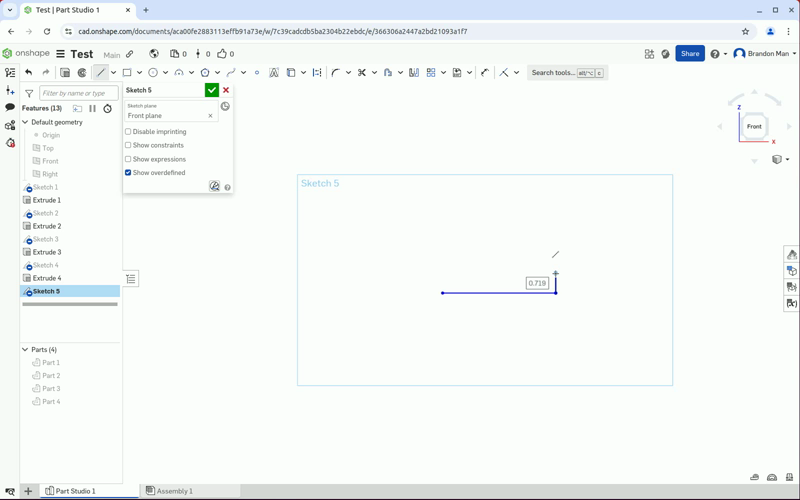
scroll(-6)
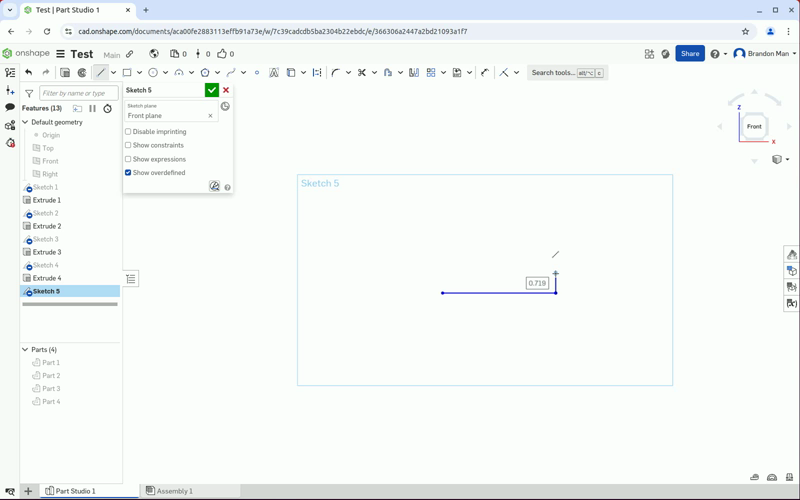
scroll(-6)
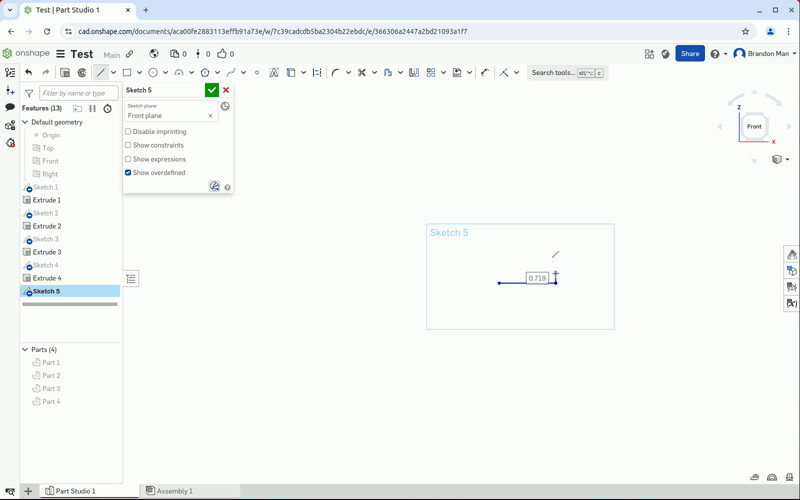
scroll(-6)
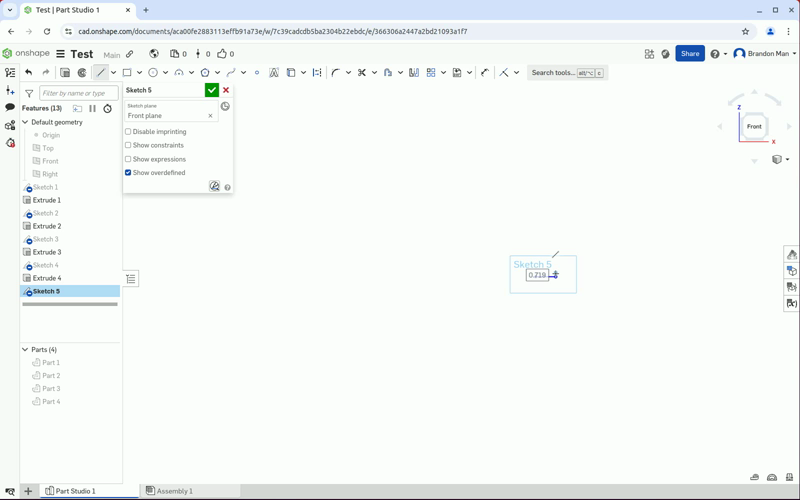
key_up(shift)
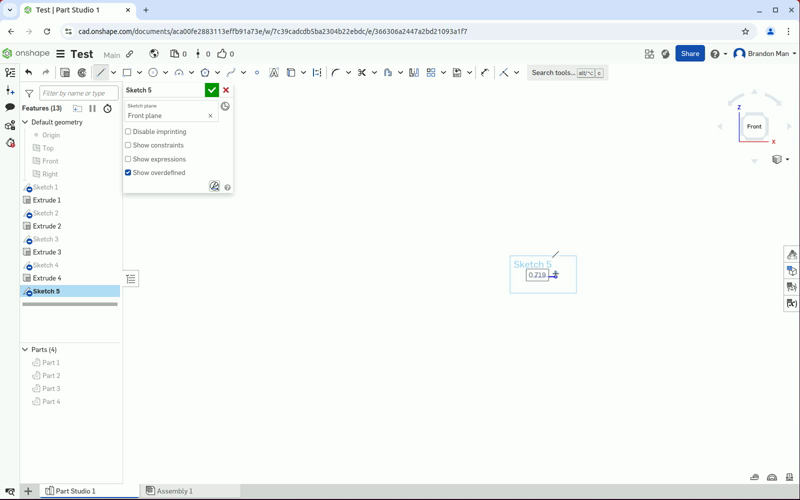
key_down(shift)
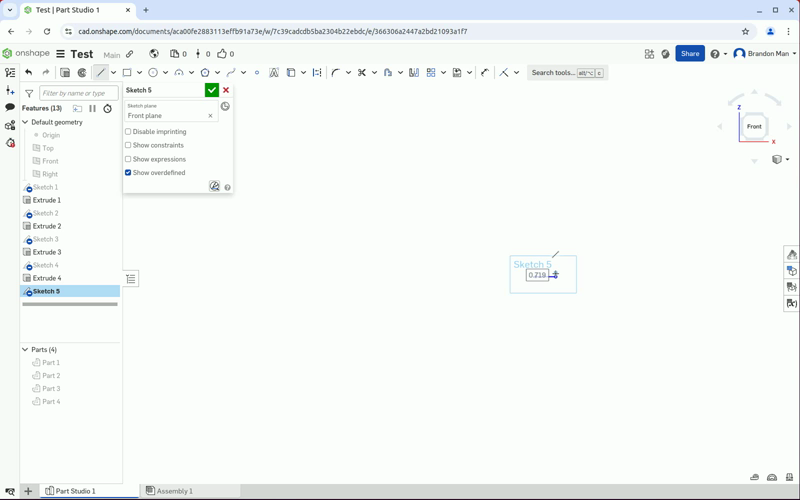
mouse_move(585, 273)
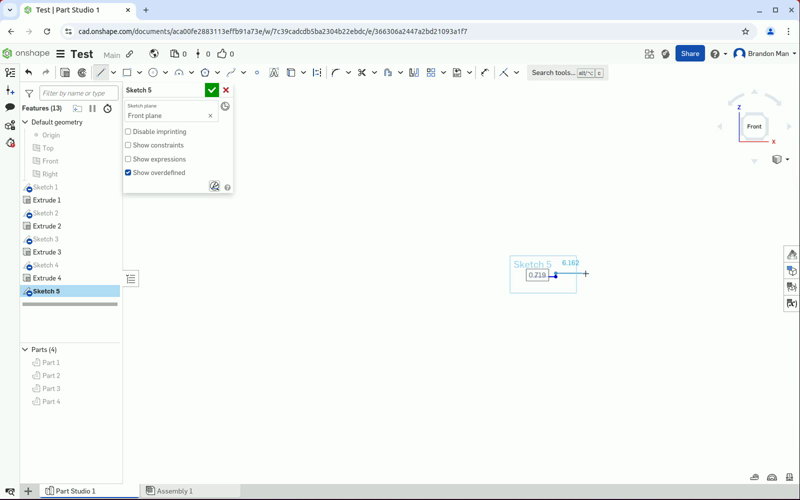
mouse_move(535, 273)
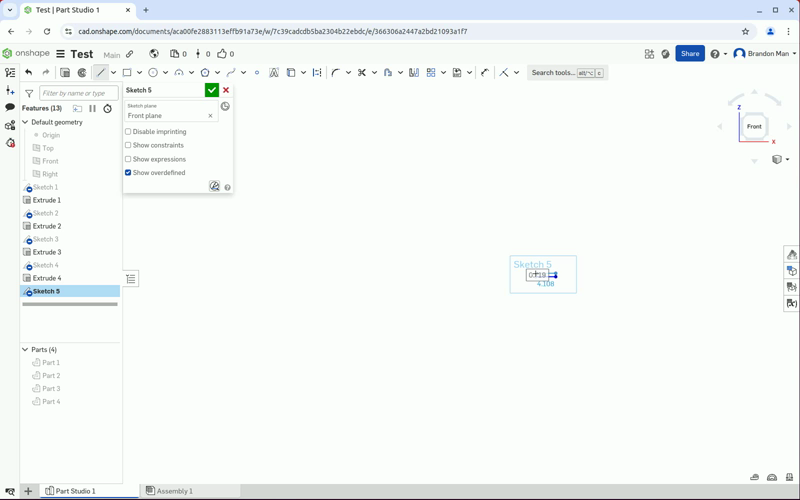
scroll(6)
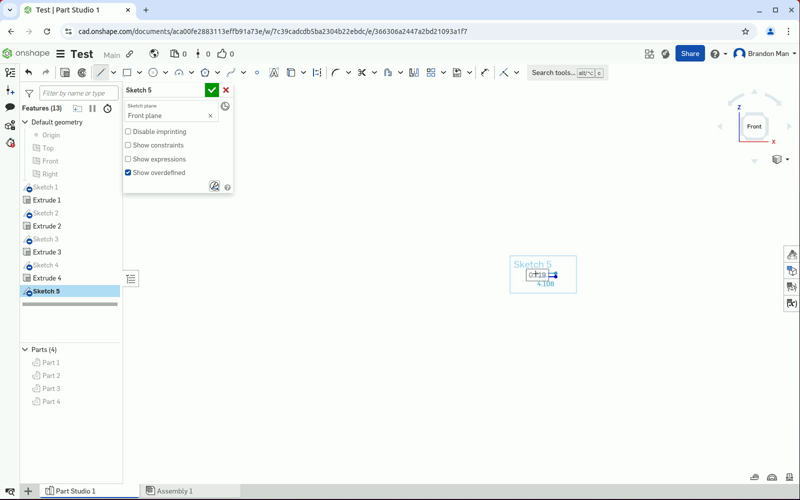
scroll(6)
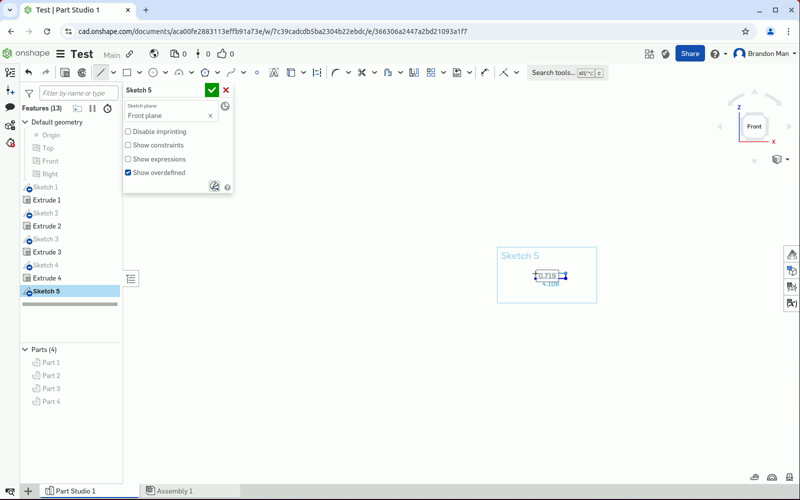
scroll(6)
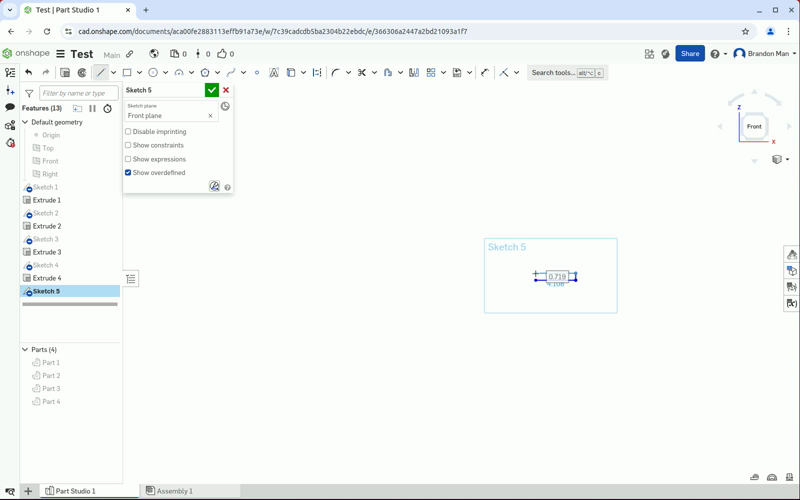
scroll(6)
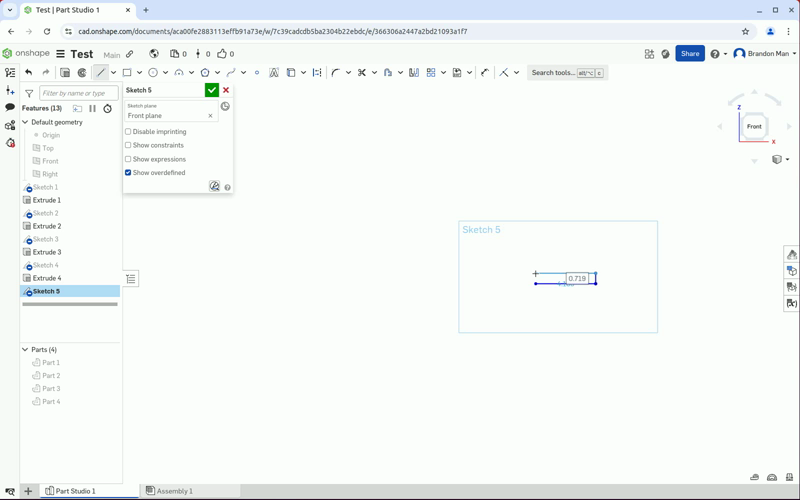
scroll(6)
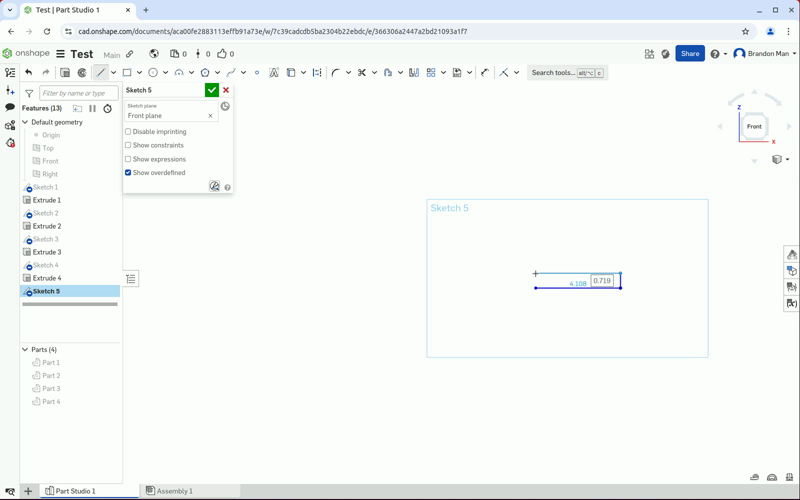
scroll(6)
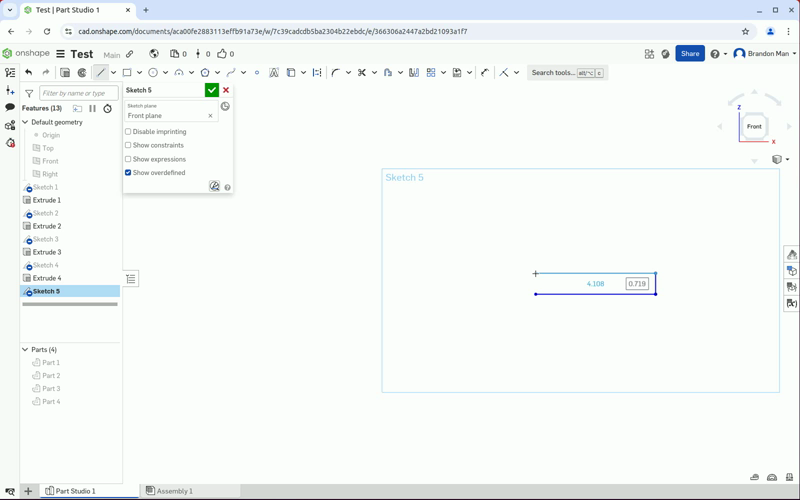
scroll(6)
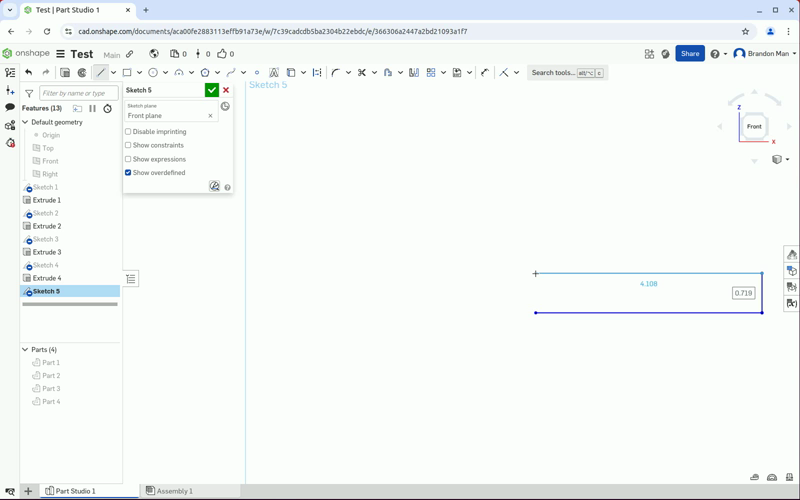
click(535, 273)
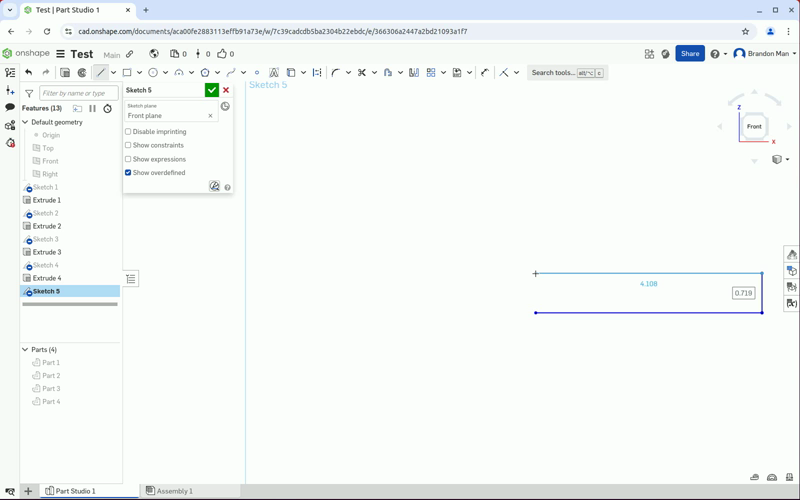
scroll(-6)
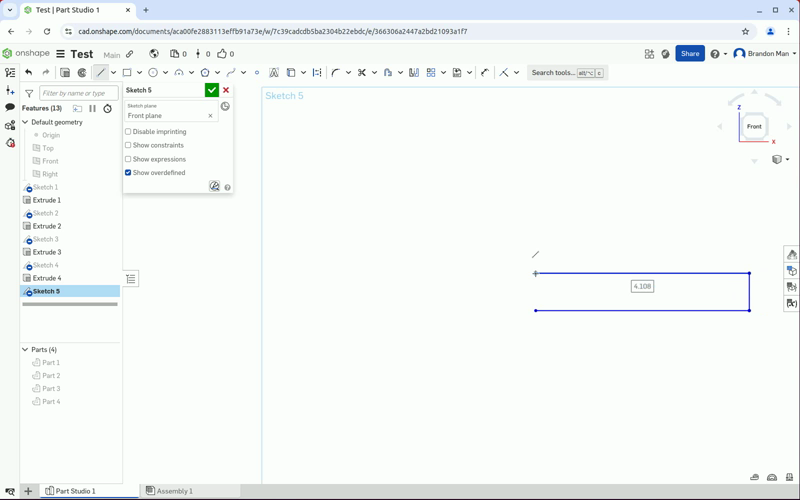
scroll(-6)
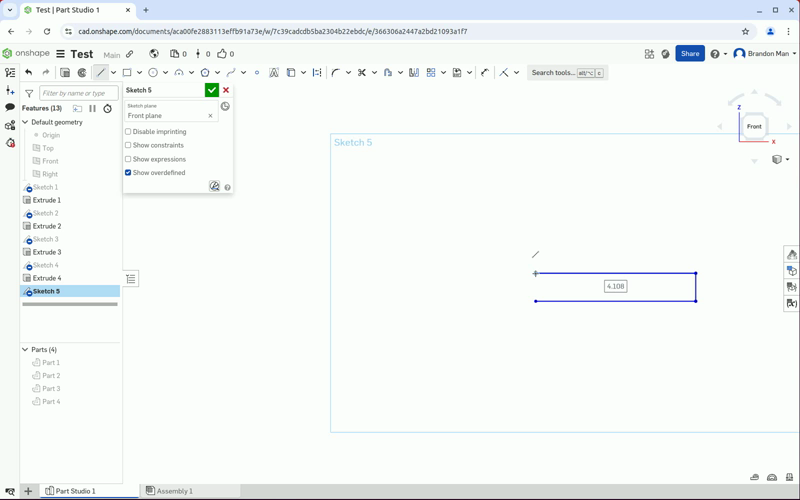
scroll(-6)
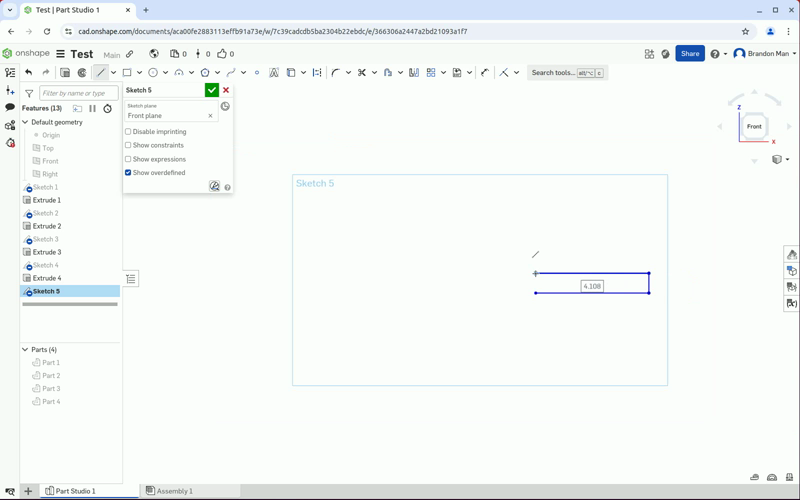
scroll(-6)
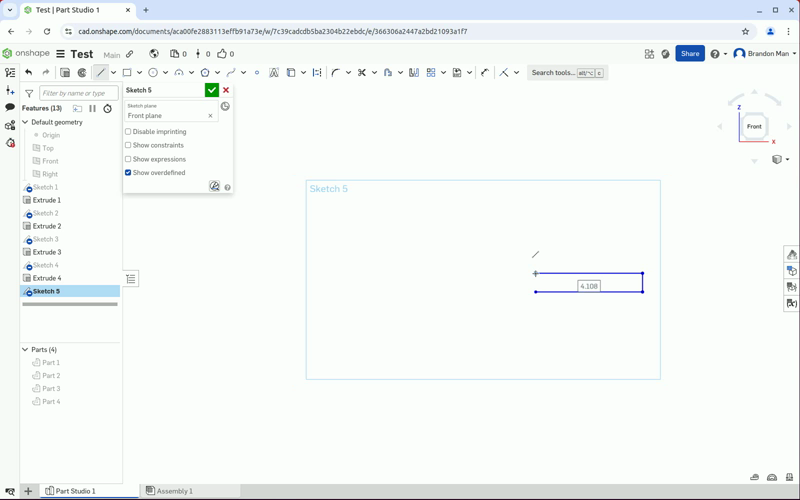
scroll(-6)
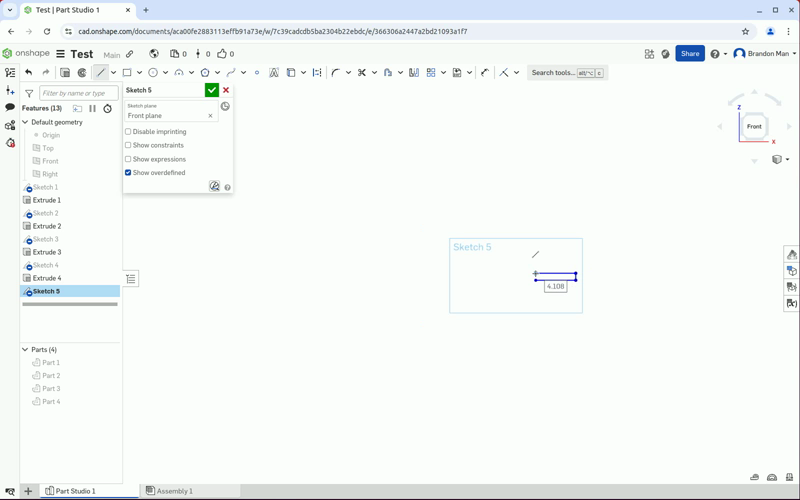
scroll(-6)
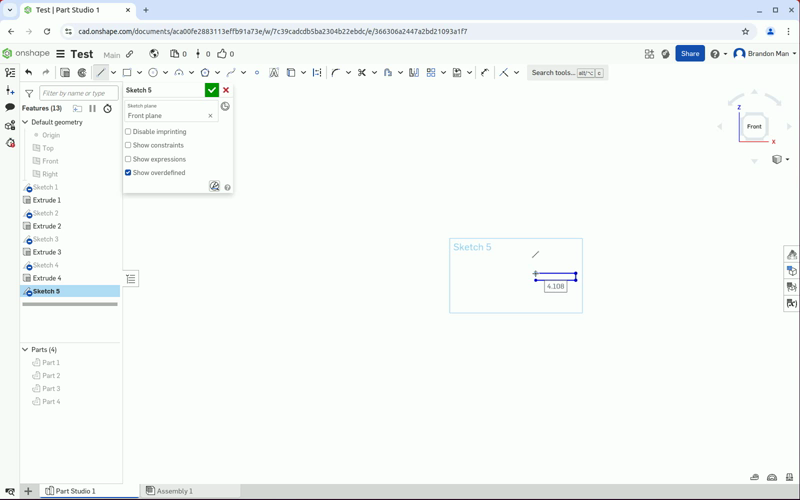
scroll(-6)
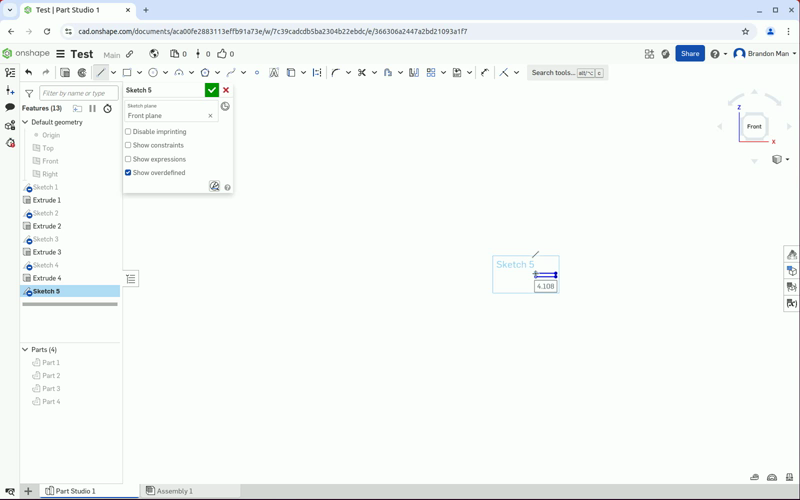
key_up(shift)
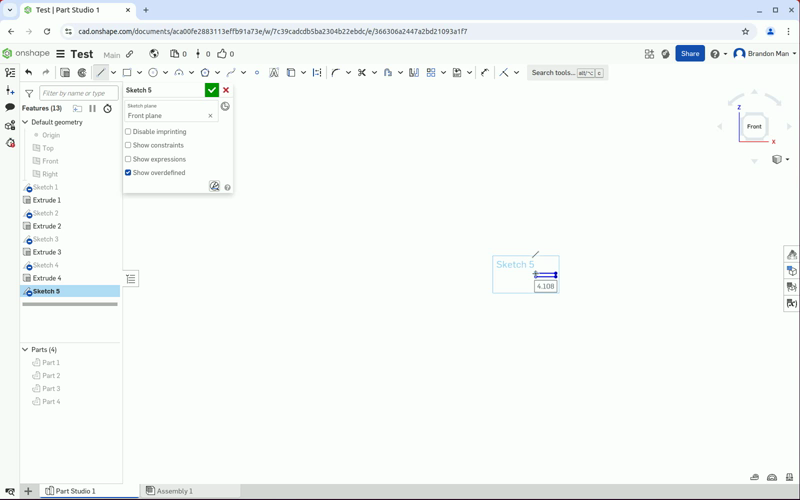
mouse_move(565, 273)
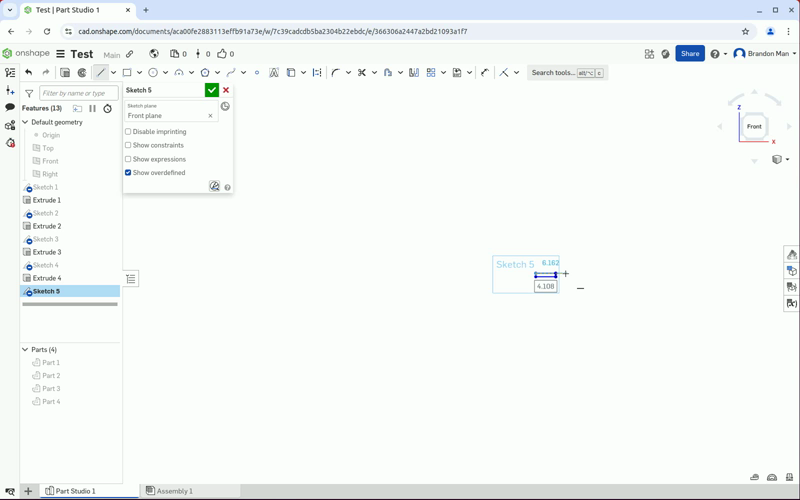
key_down(shift)
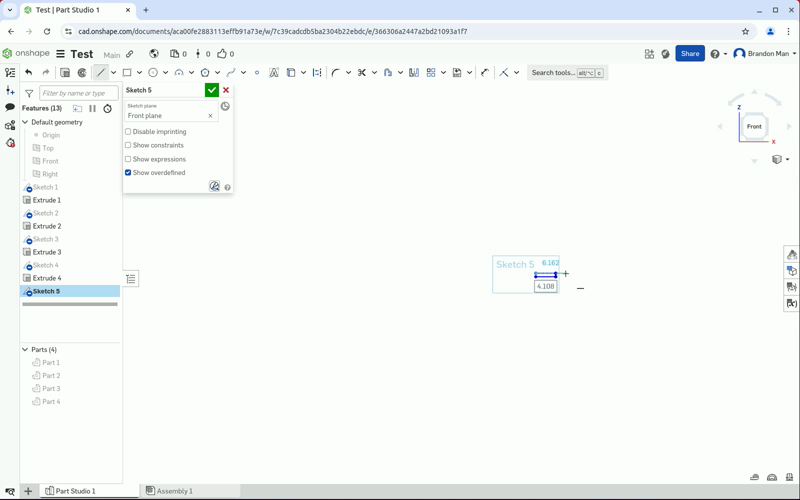
mouse_move(535, 276)
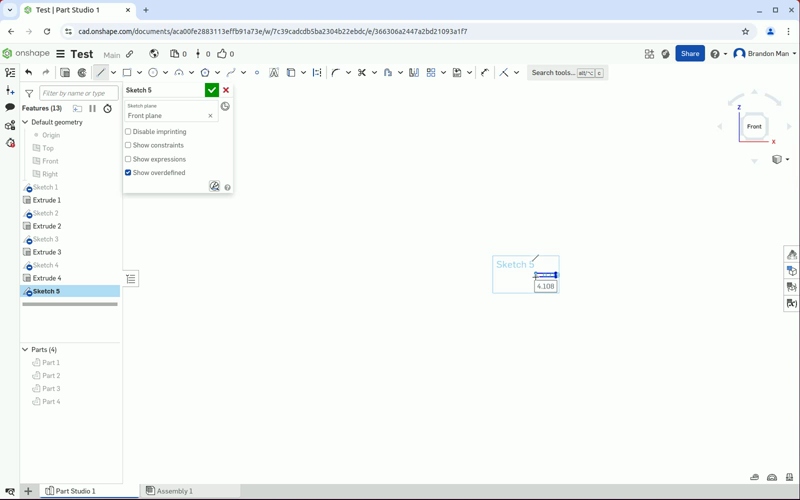
scroll(6)
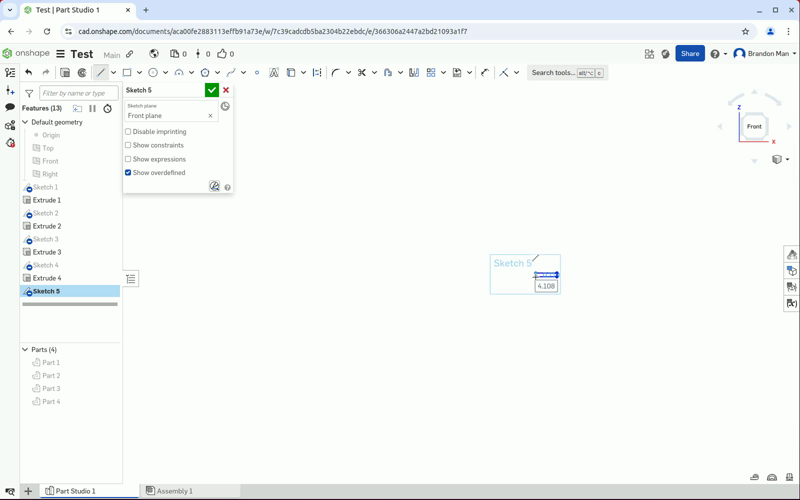
scroll(6)
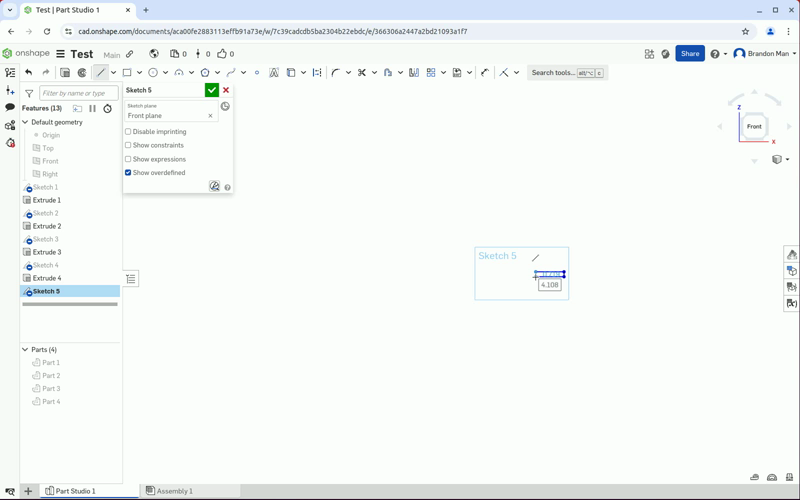
scroll(6)
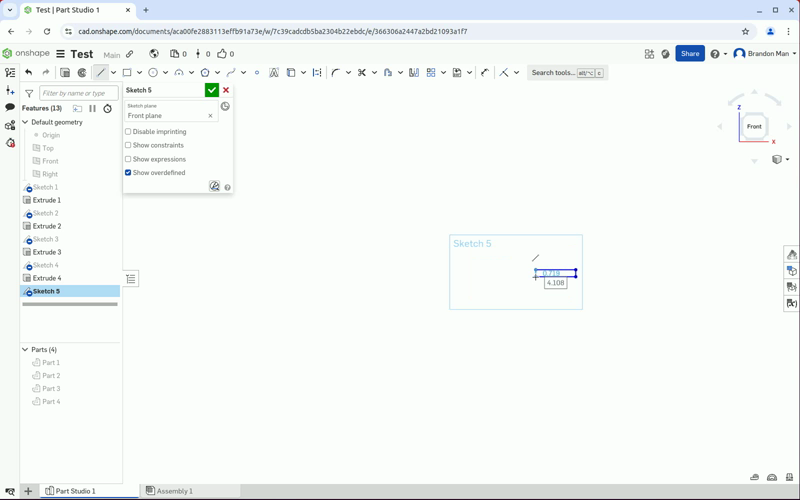
scroll(6)
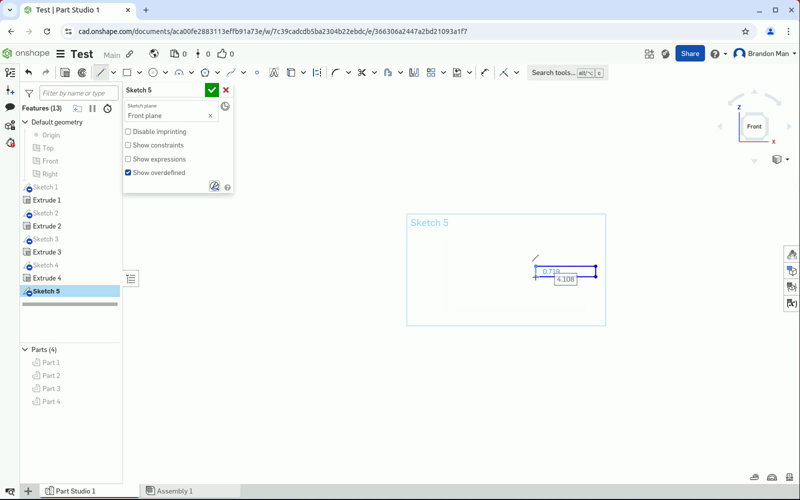
scroll(6)
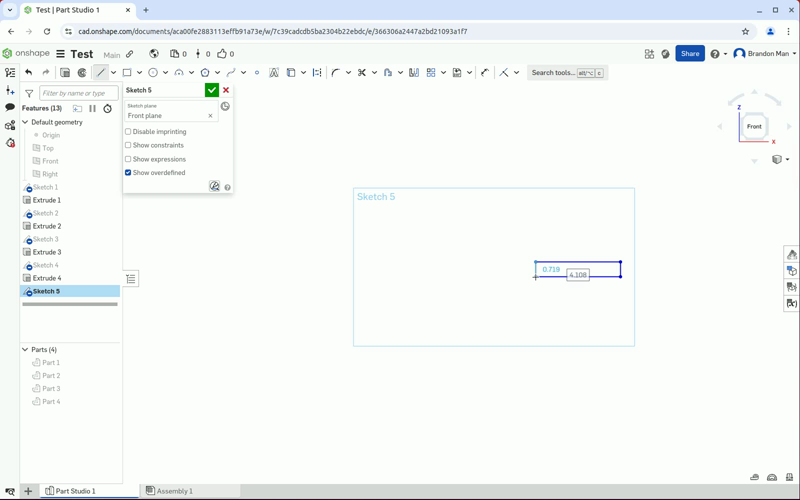
scroll(6)
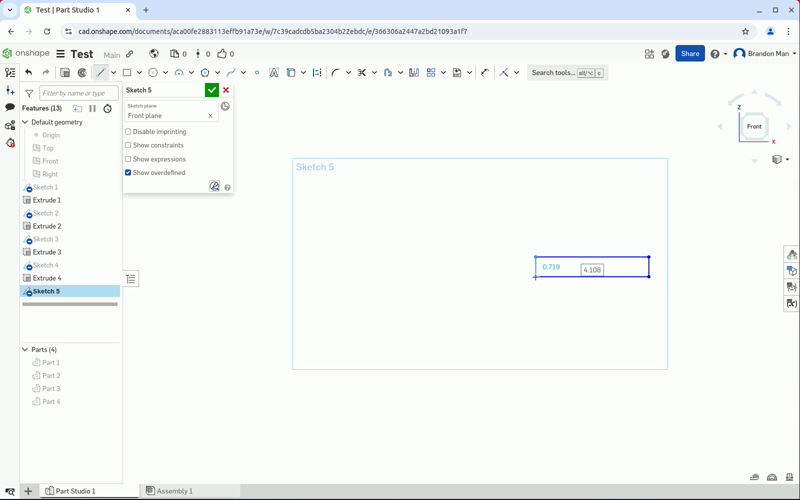
scroll(6)
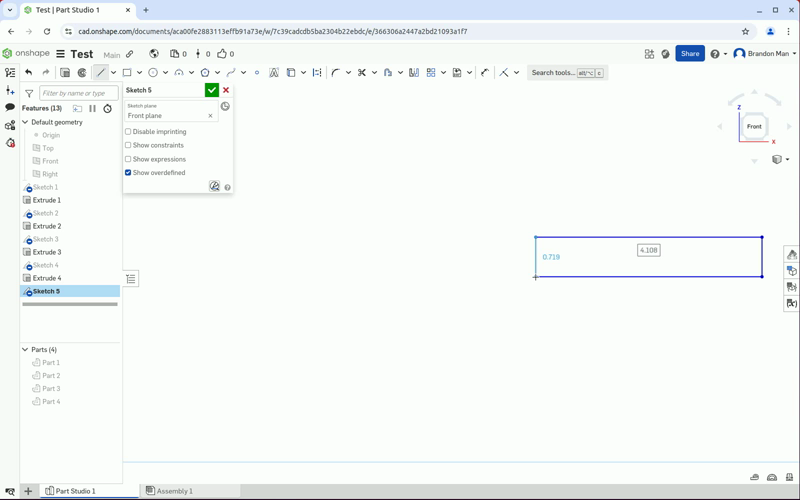
key_up(shift)
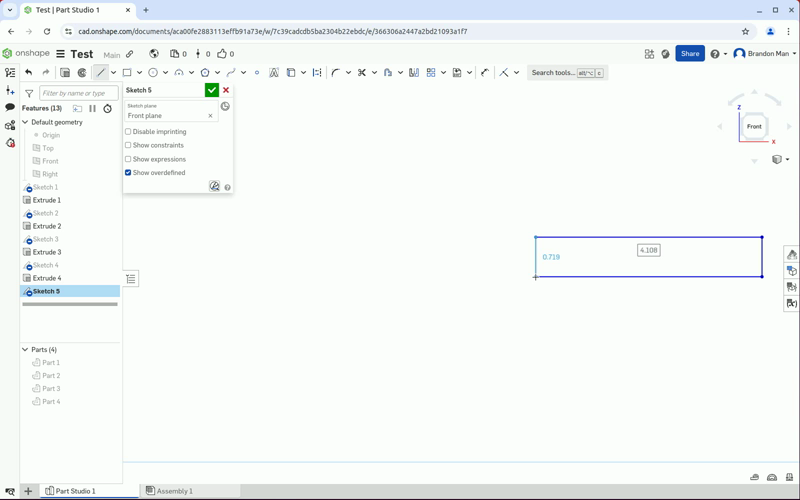
click(535, 276)
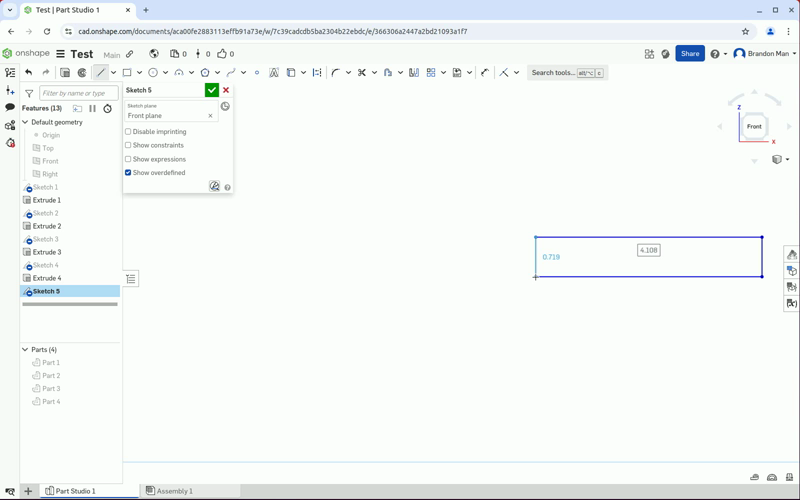
scroll(-6)
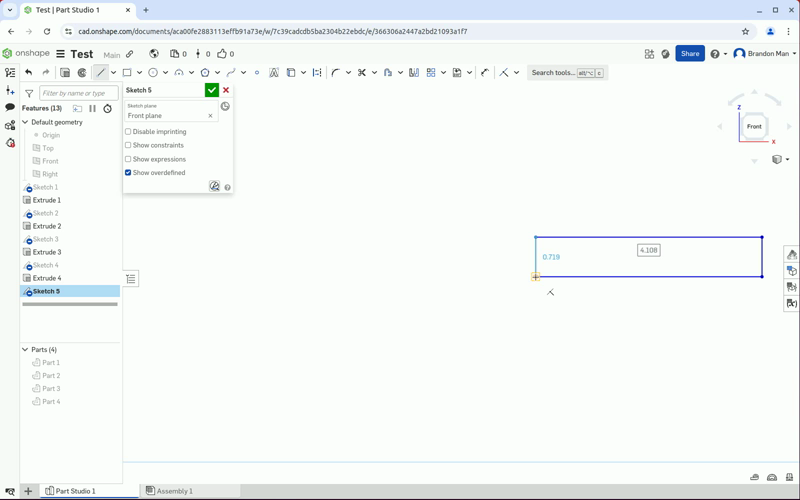
scroll(-6)
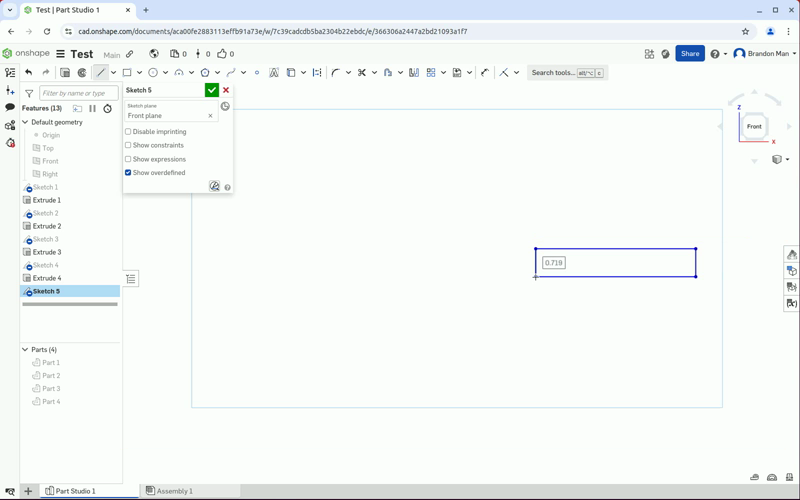
scroll(-6)
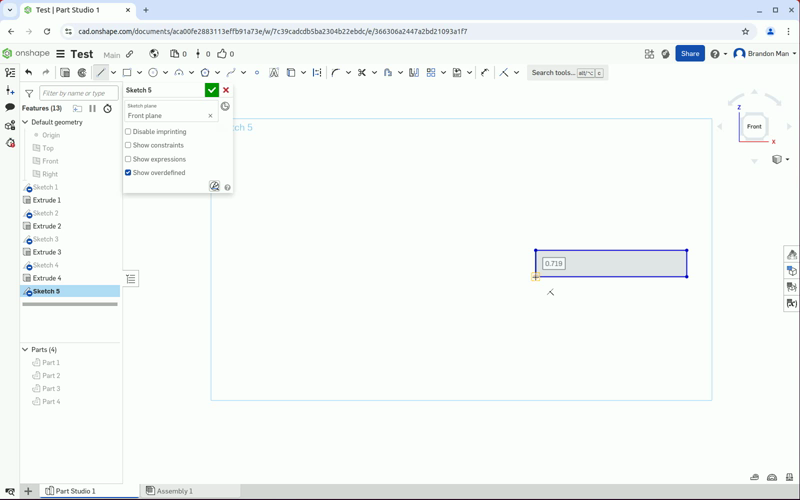
scroll(-6)
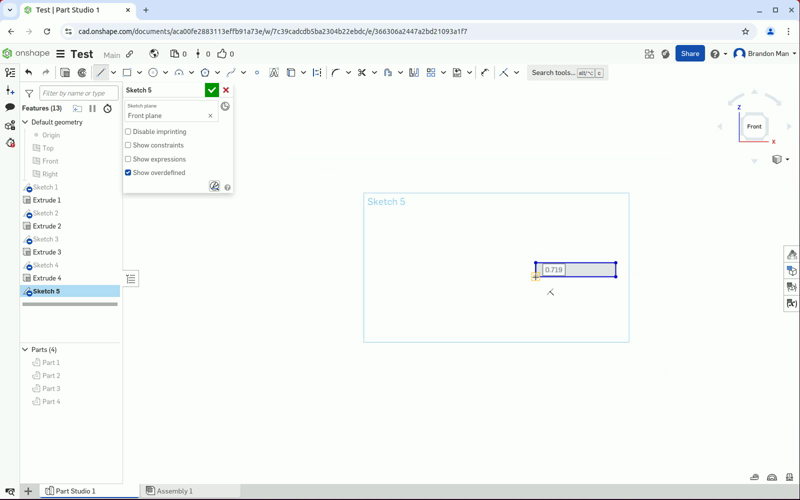
scroll(-6)
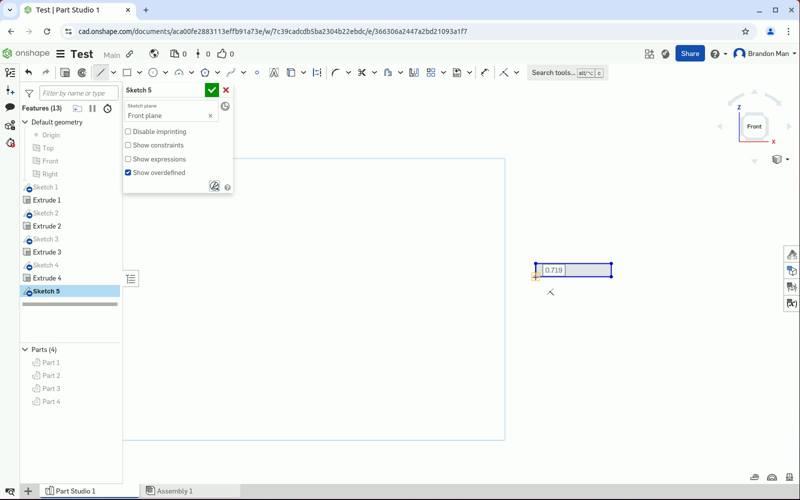
scroll(-6)
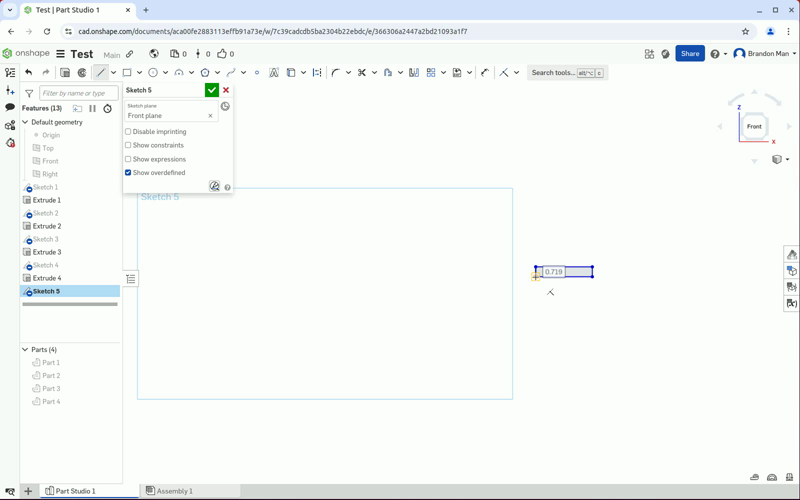
scroll(-6)
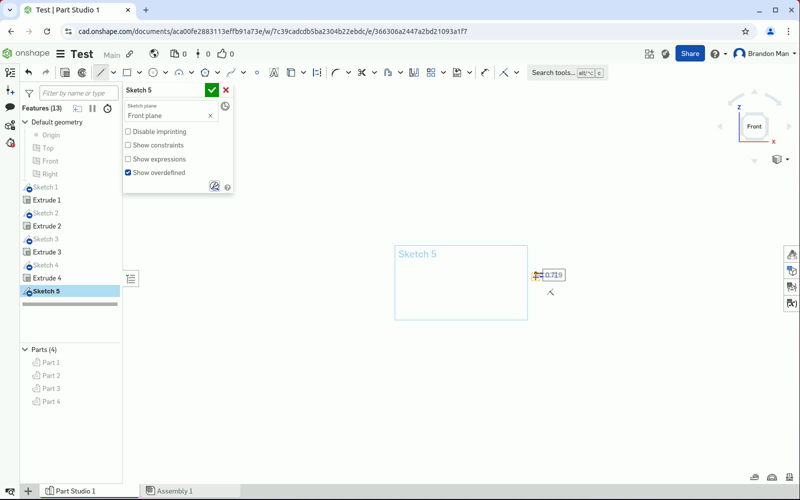
key(esc)
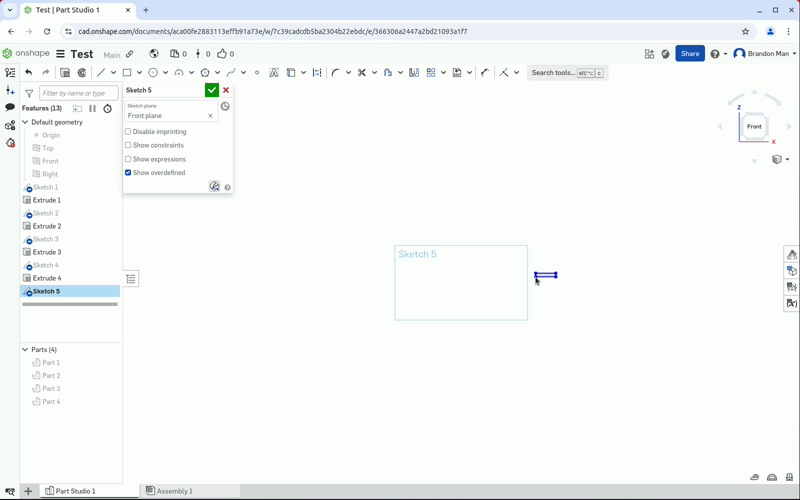
mouse_move(549, 274)
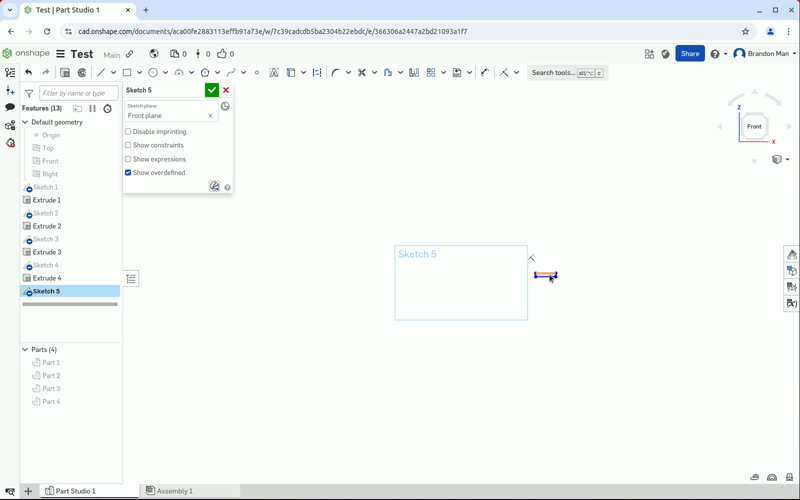
scroll(6)
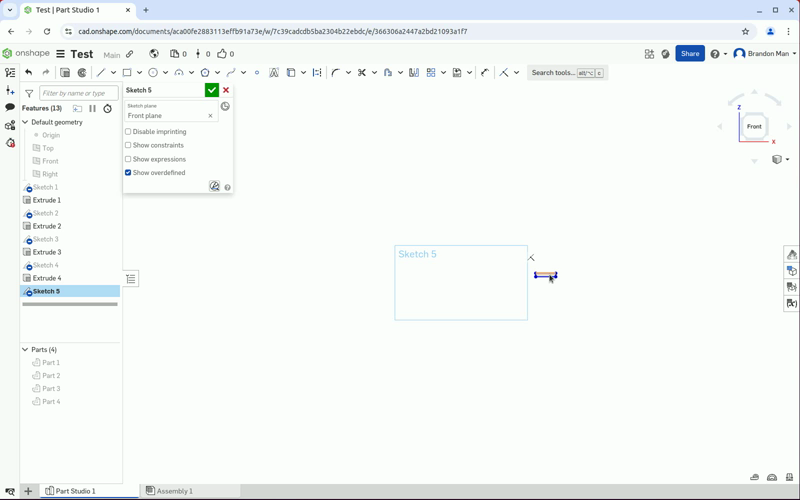
scroll(6)
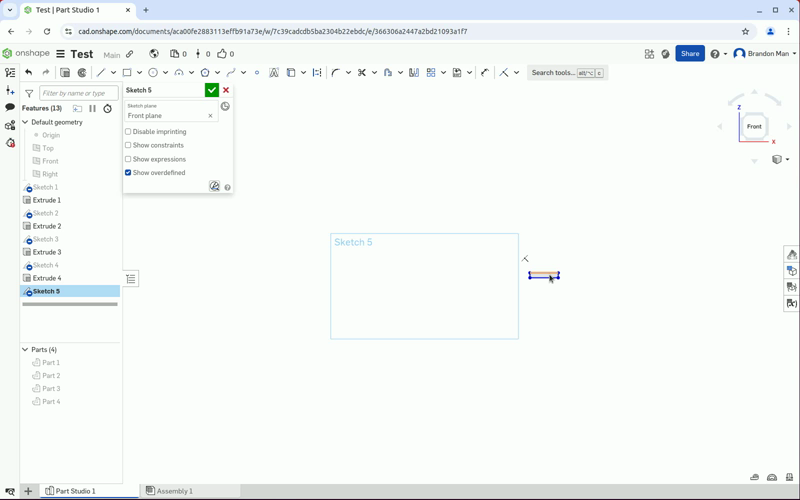
scroll(6)
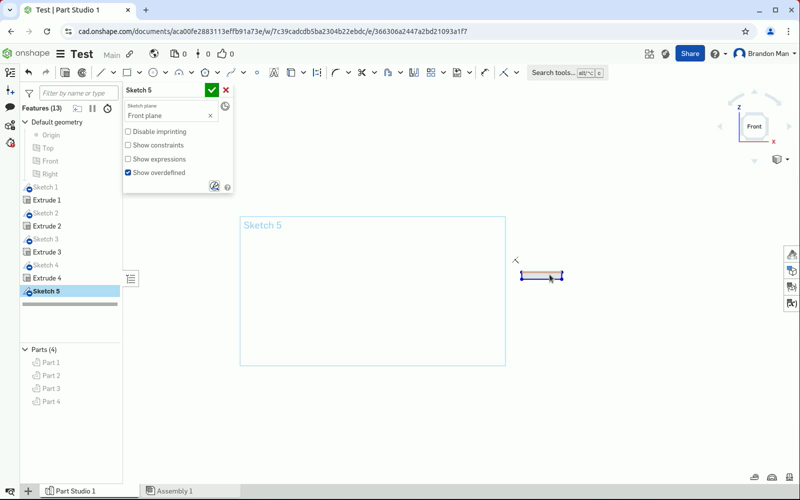
scroll(6)
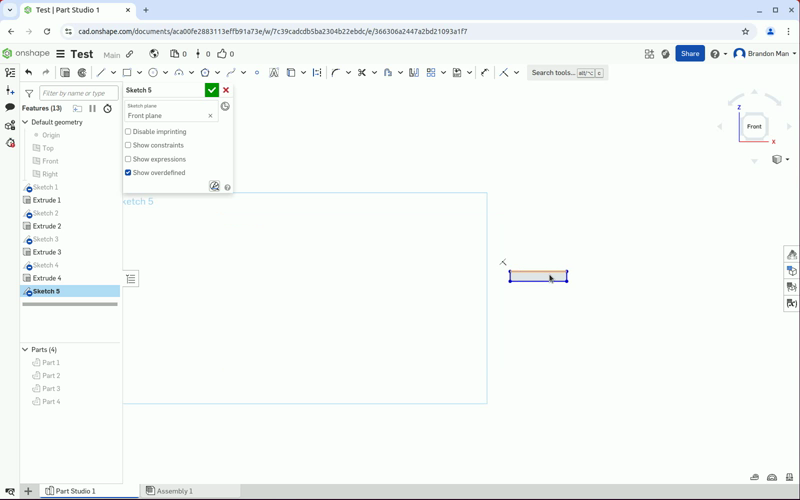
scroll(6)
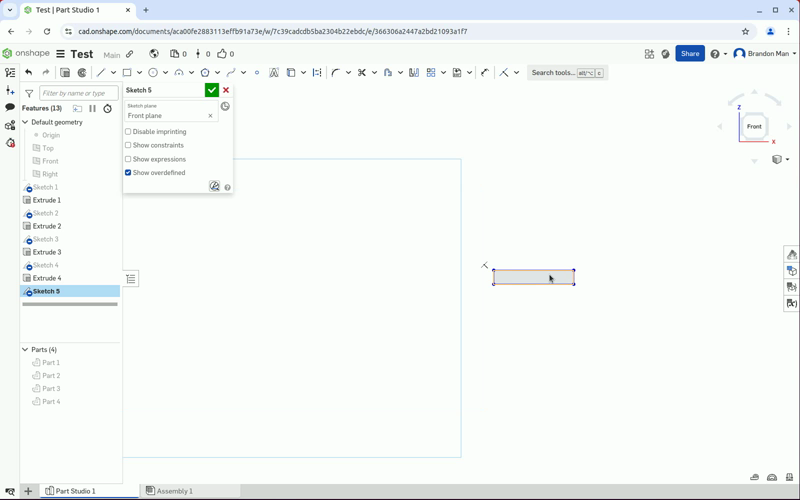
scroll(6)
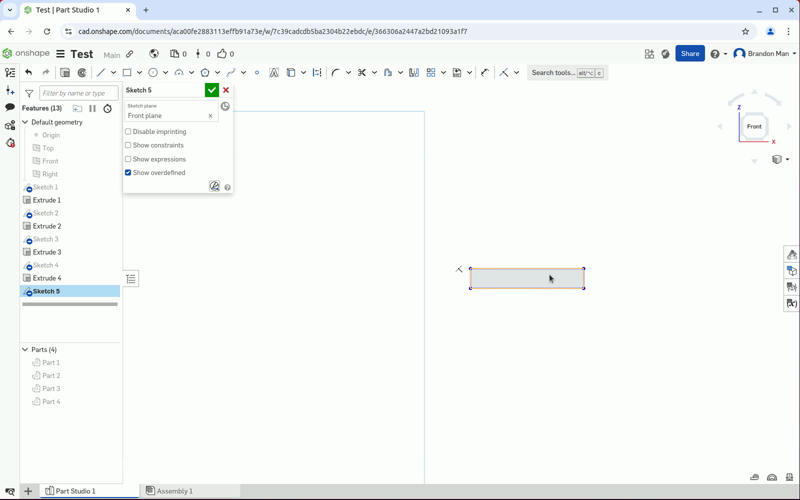
scroll(6)
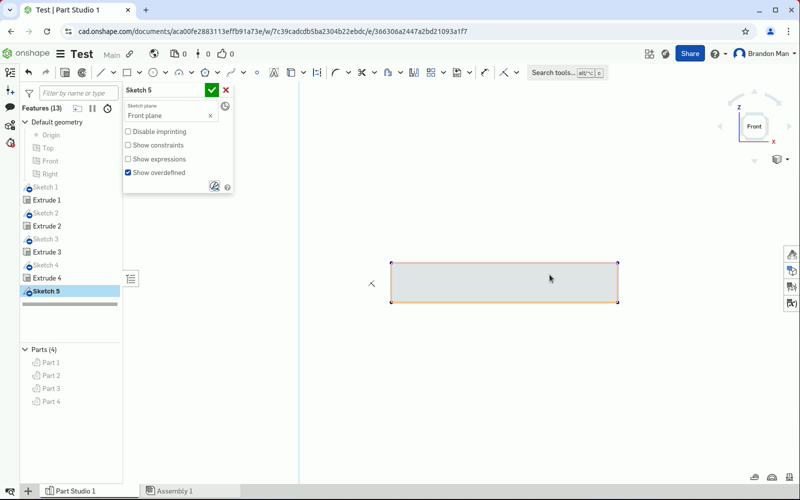
click(549, 274)
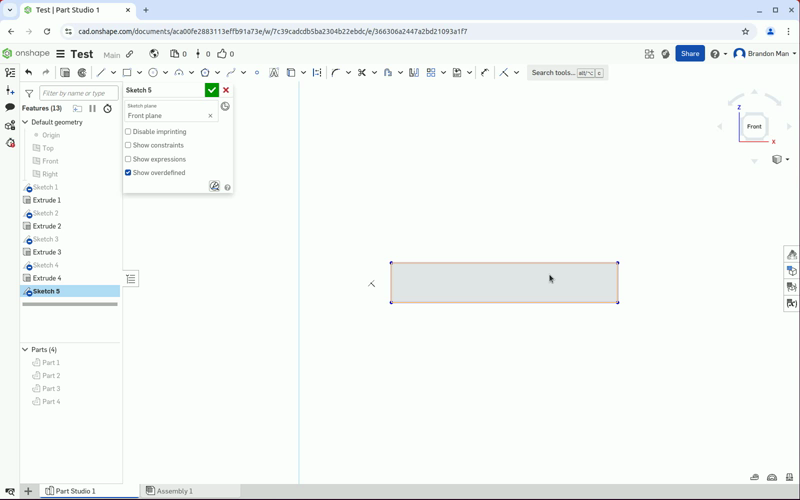
scroll(-6)
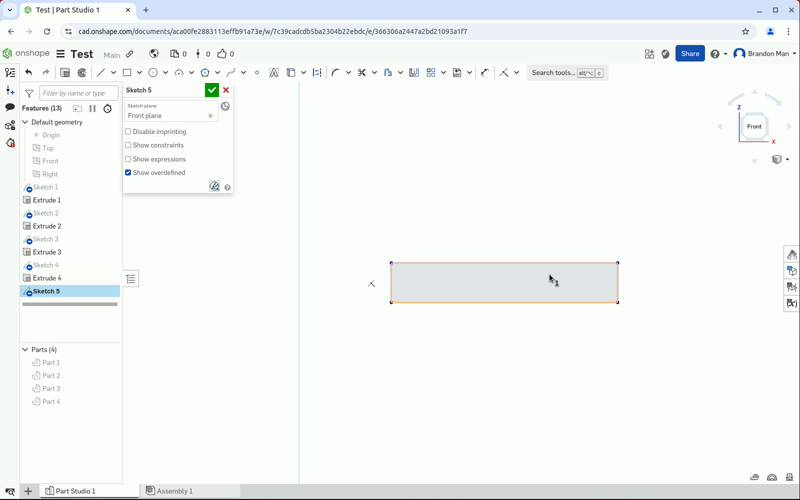
scroll(-6)
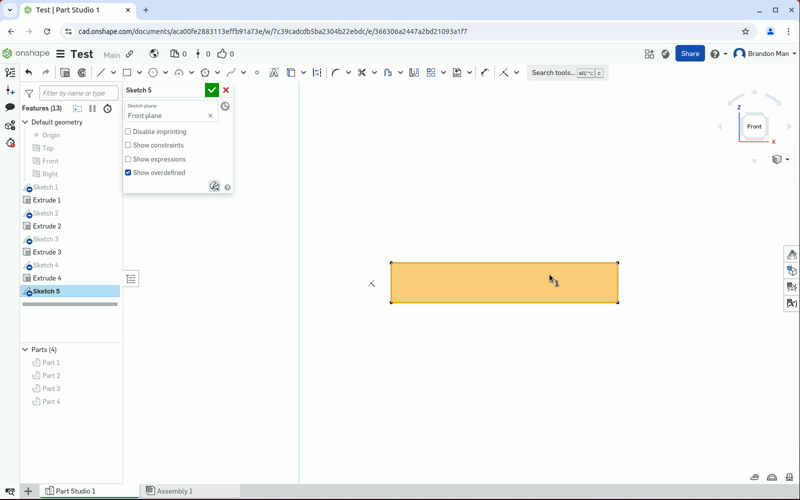
scroll(-6)
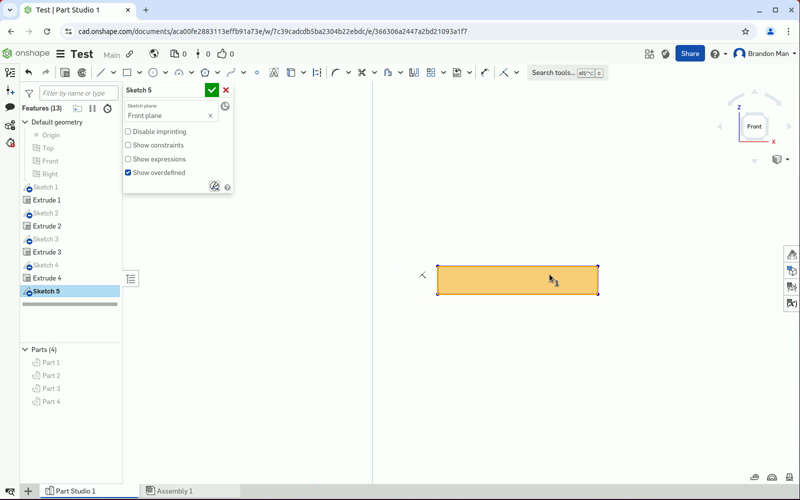
scroll(-6)
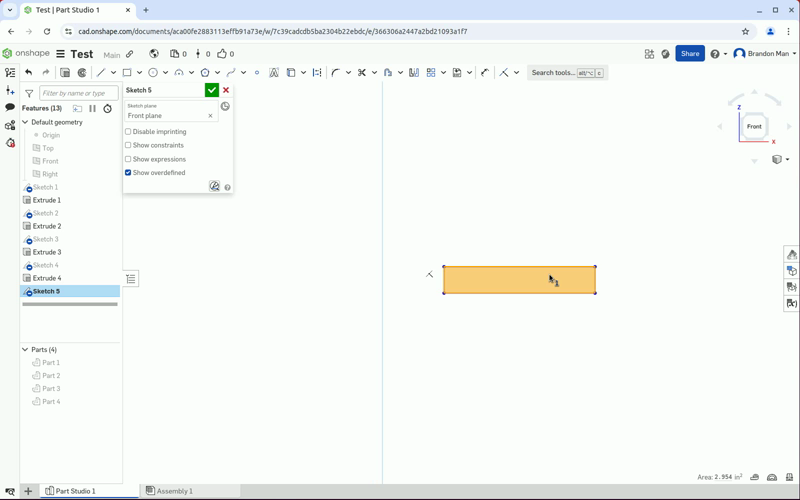
scroll(-6)
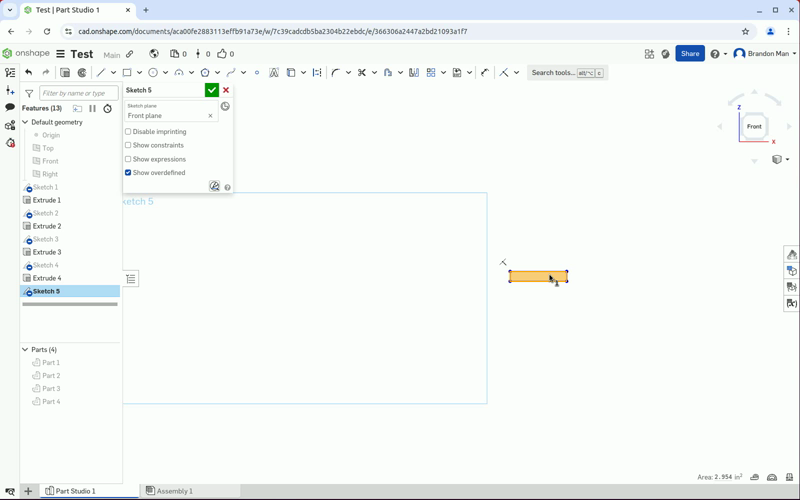
scroll(-6)
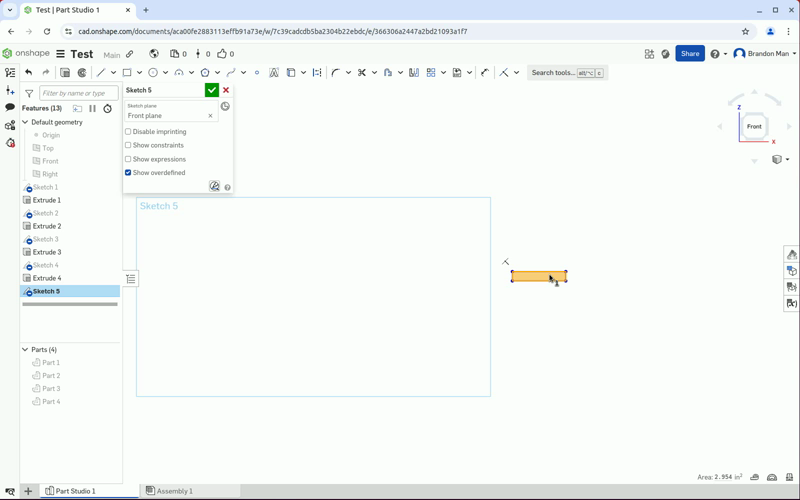
scroll(-6)
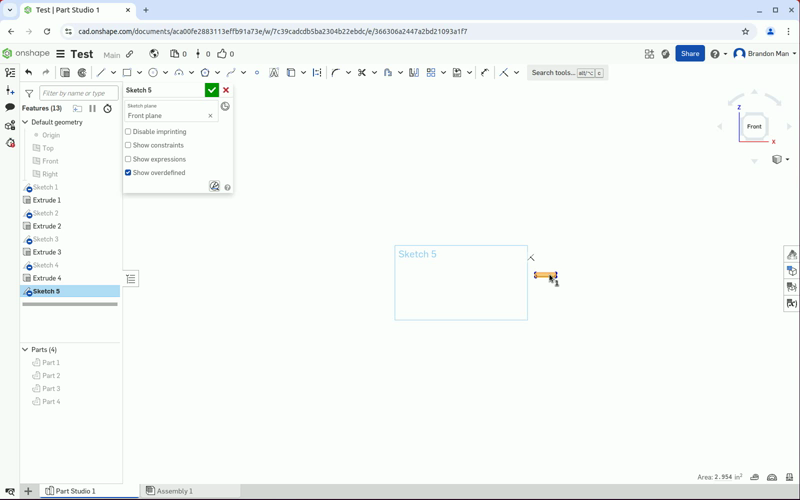
mouse_move(73, 352)
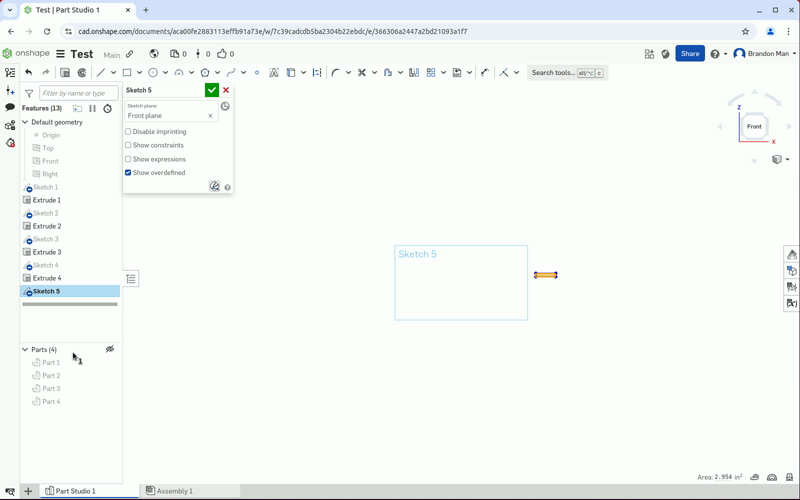
key(shift+y)
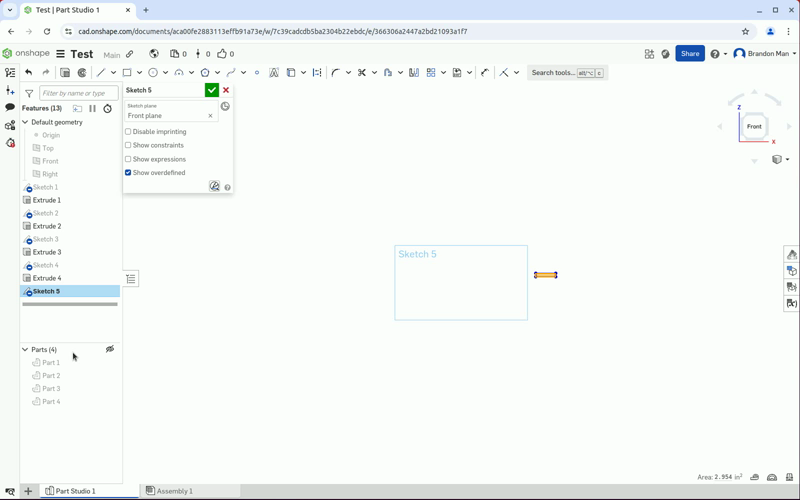
key(shift+e)
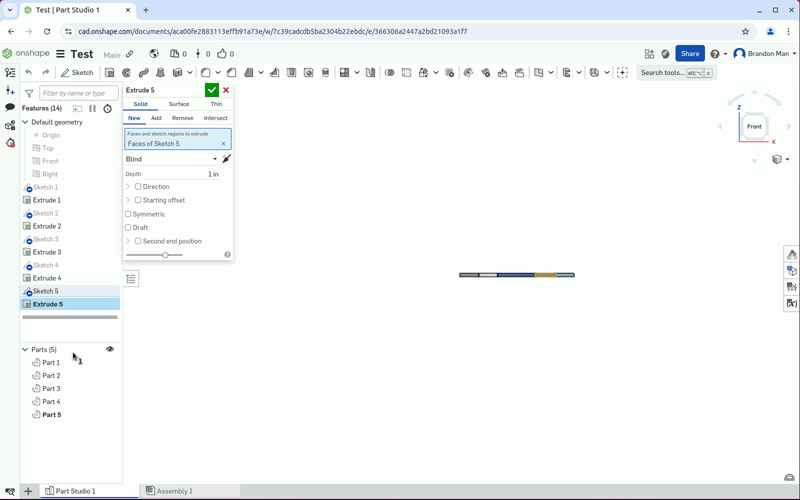
mouse_move(143, 106)
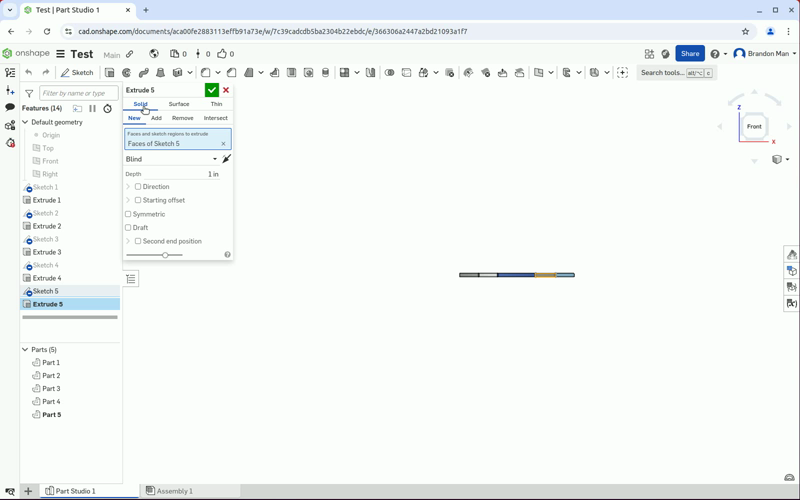
click(143, 106)
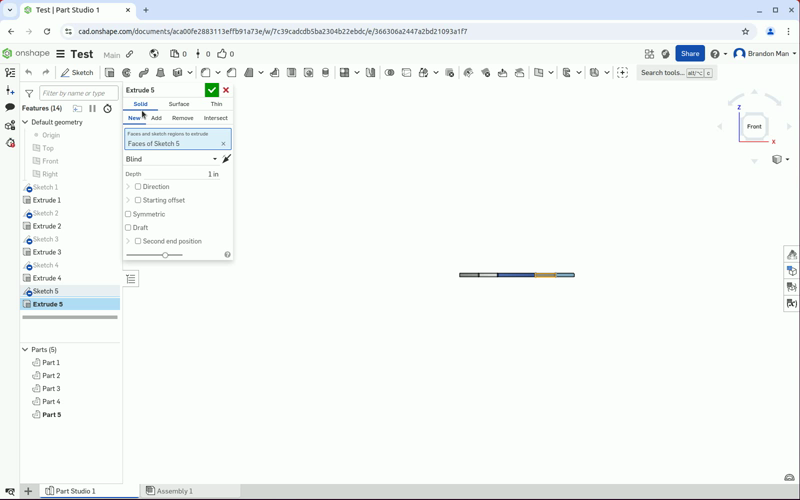
mouse_move(137, 120)
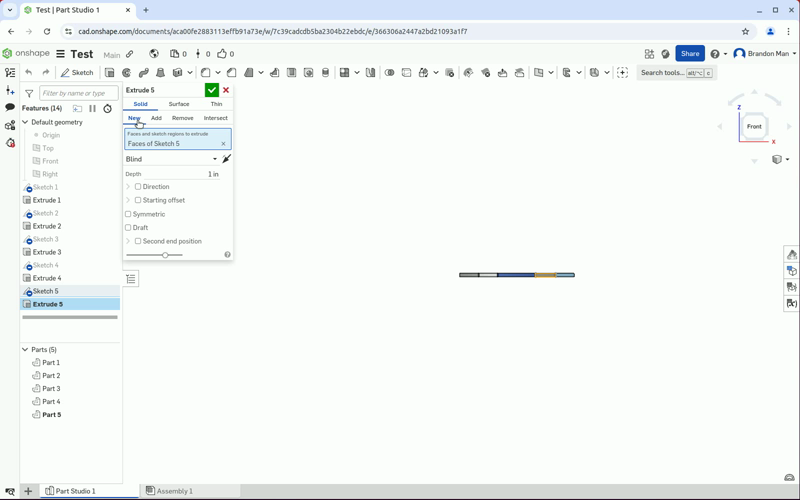
click(137, 120)
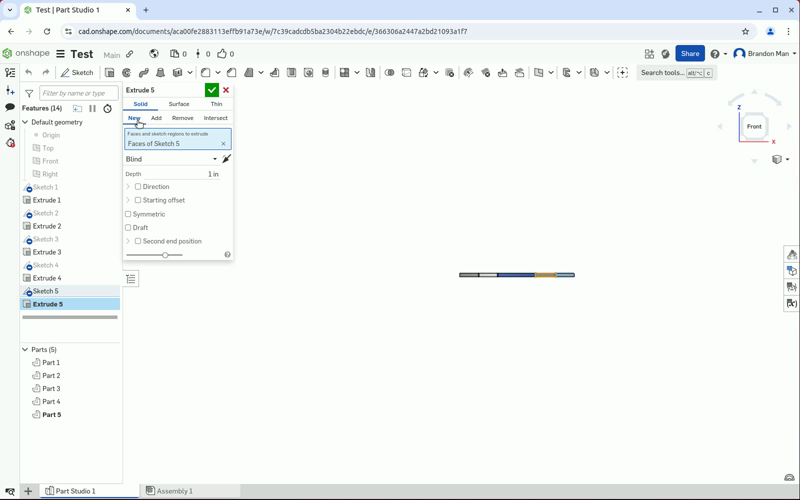
key(tab, 4)
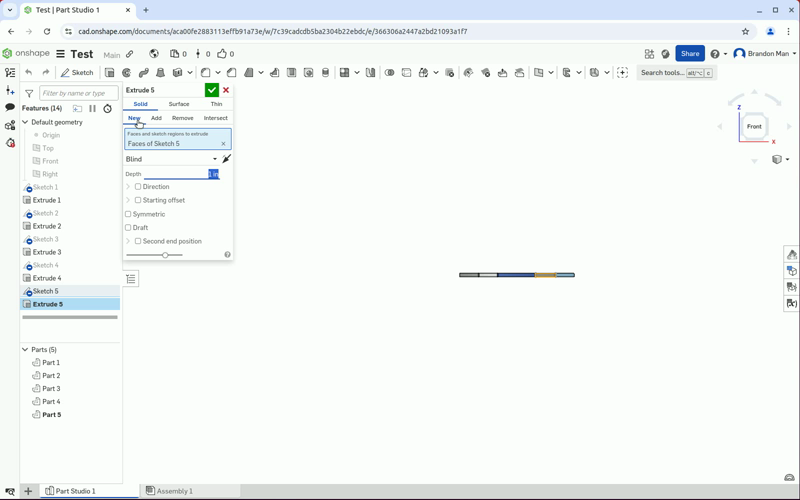
text(0.241)
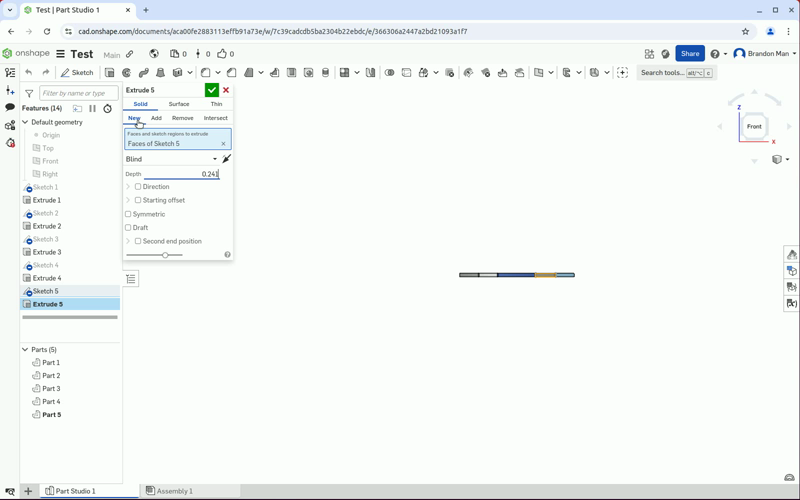
key(enter)
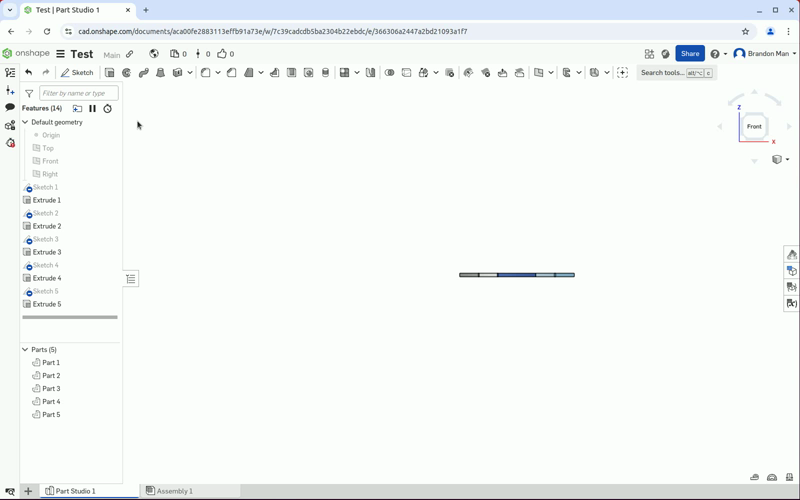
key(shift+h)
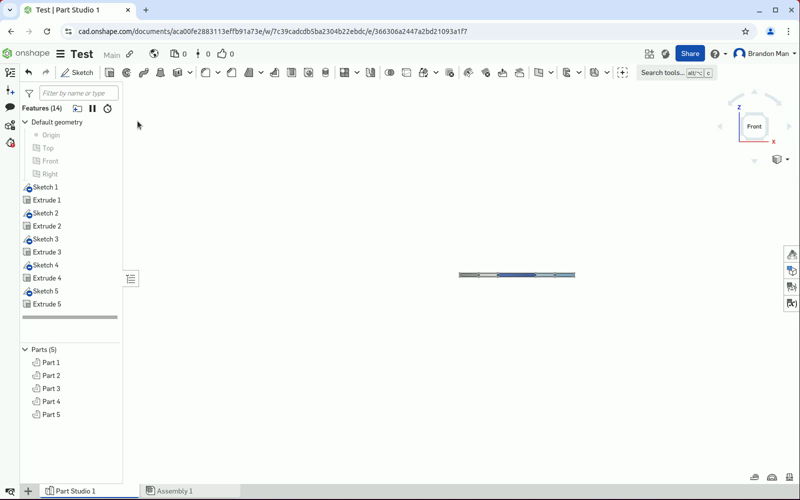
key(shift+h)
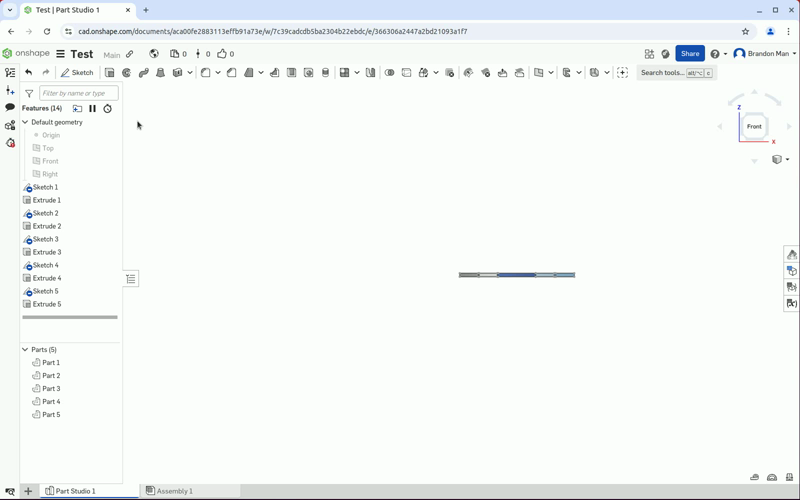
key(shift+7)
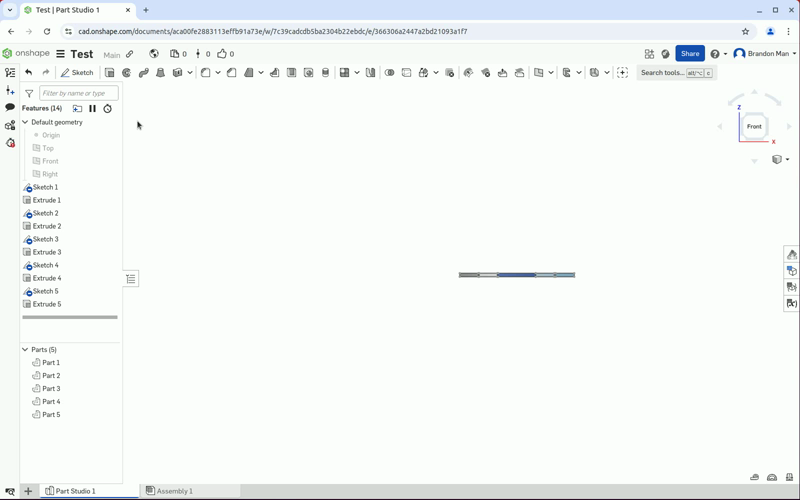
key(left, 2)
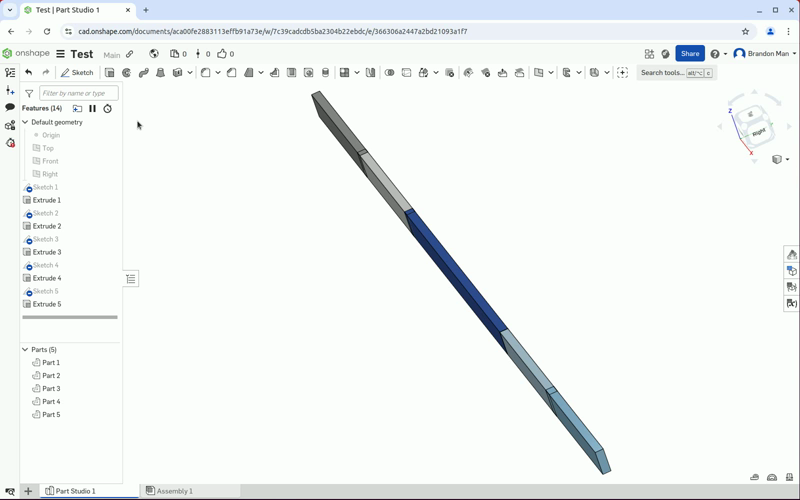
key(down, 2)
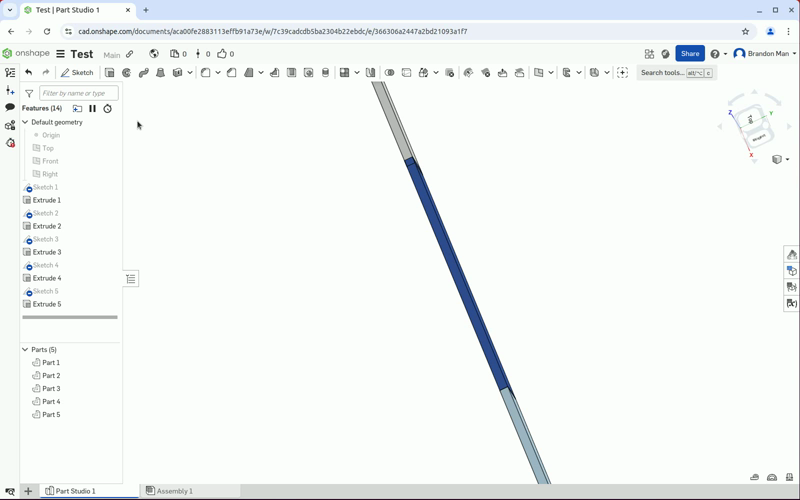
key(up, 2)
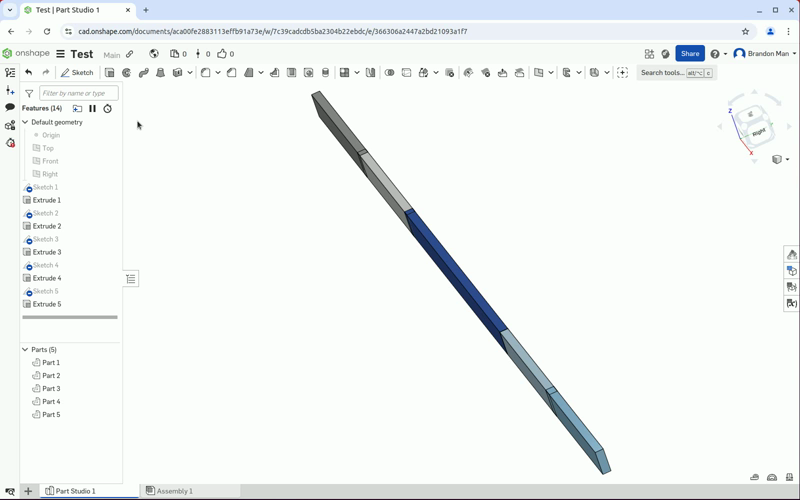
key(right, 2)
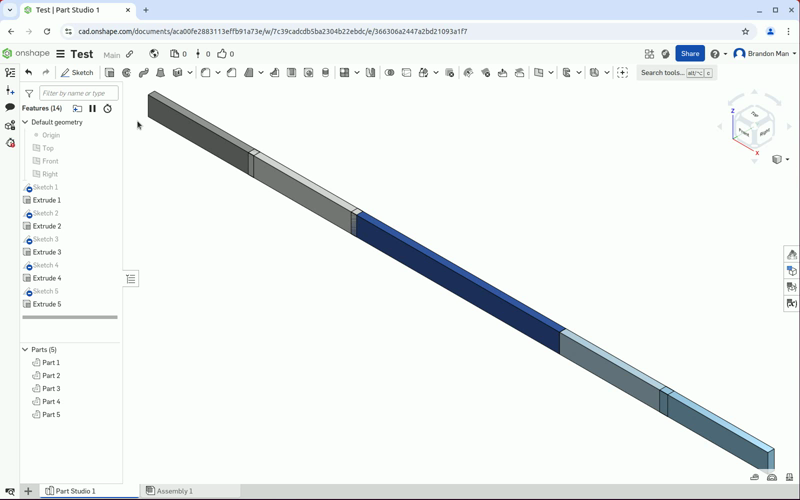
mouse_move(73, 189)
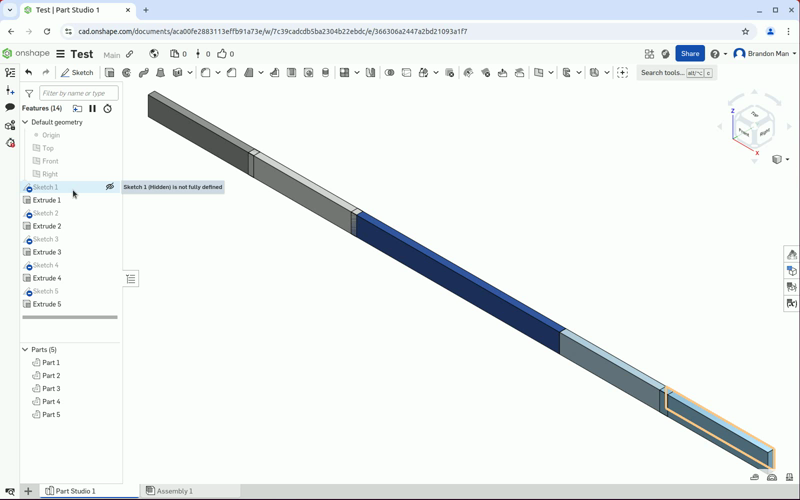
click(73, 189)